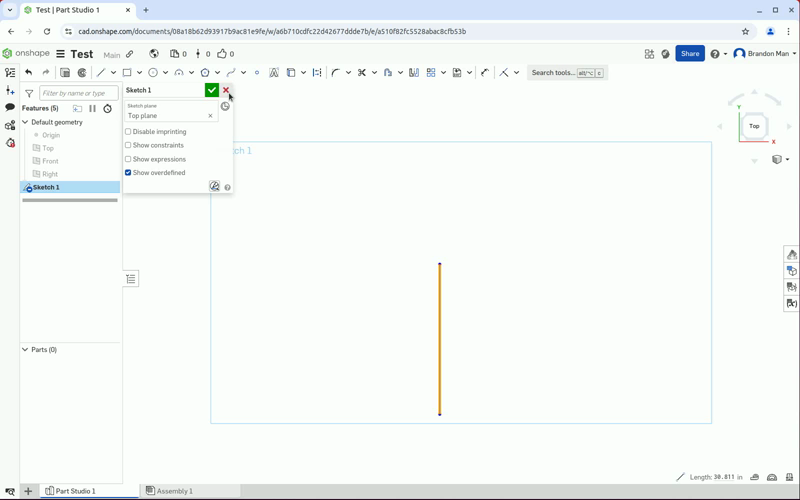
key(shift+h)
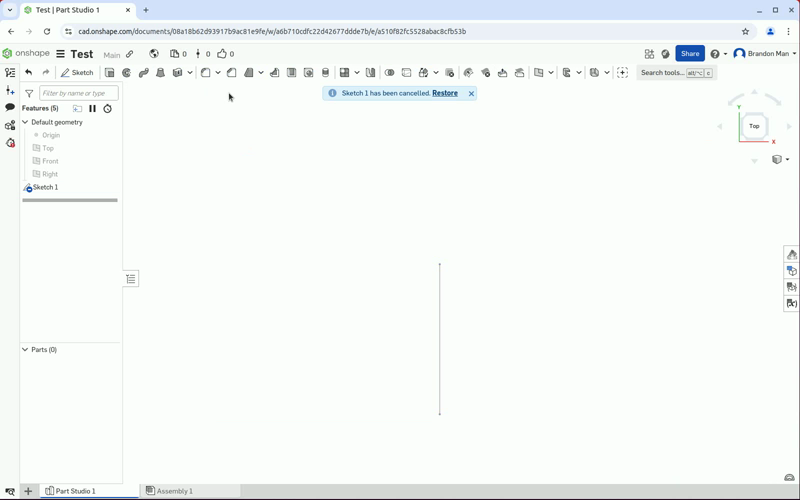
key(shift+s)
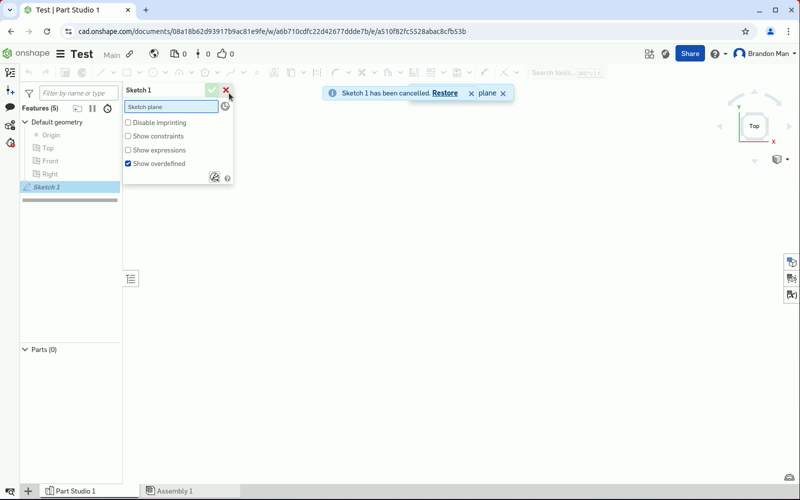
mouse_move(73, 150)
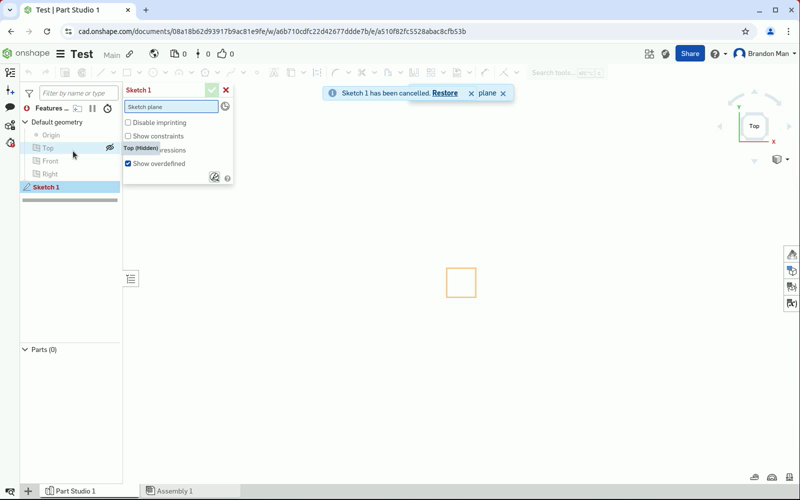
click(73, 150)
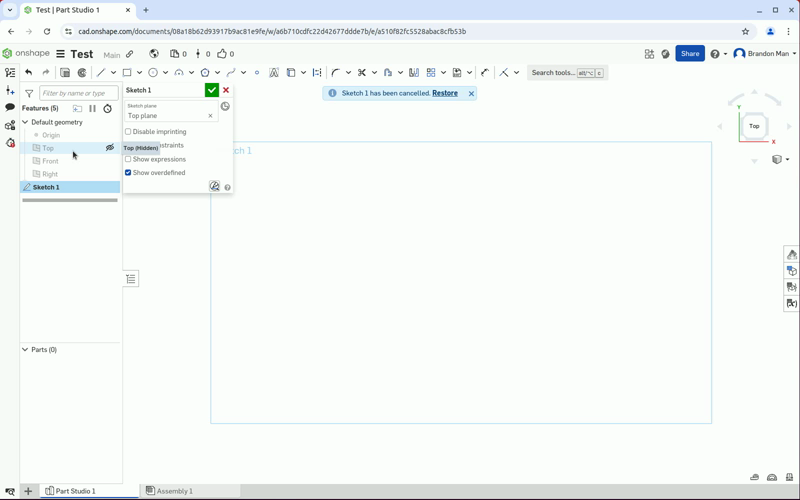
mouse_move(73, 352)
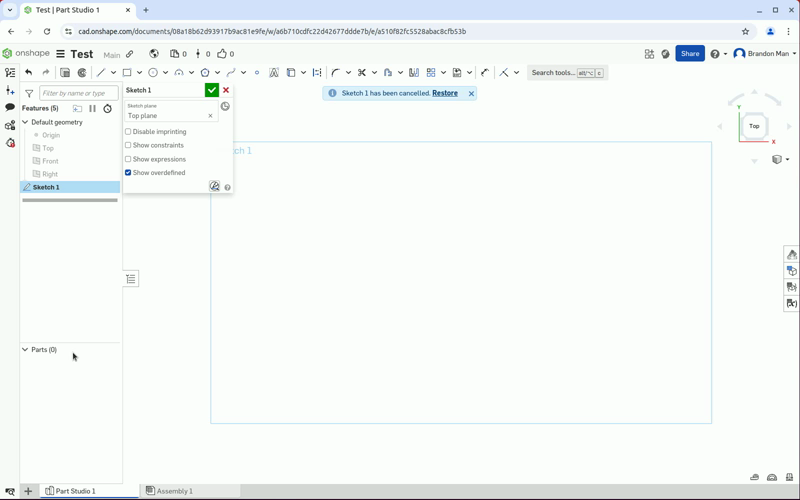
key(y)
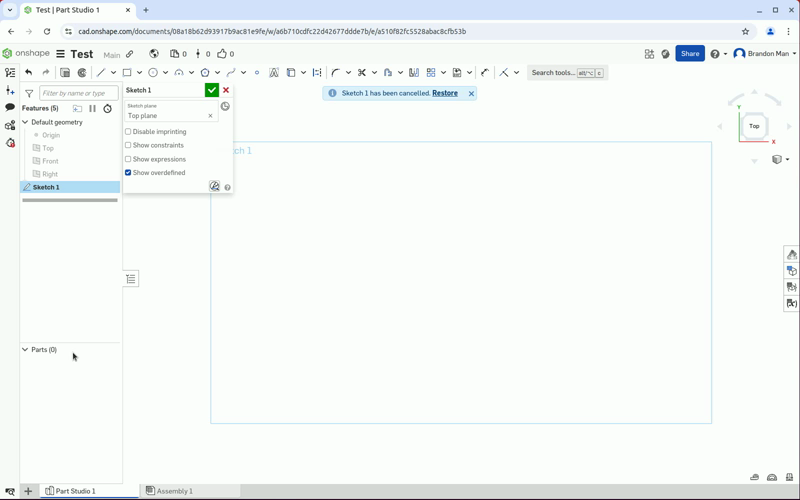
key(l)
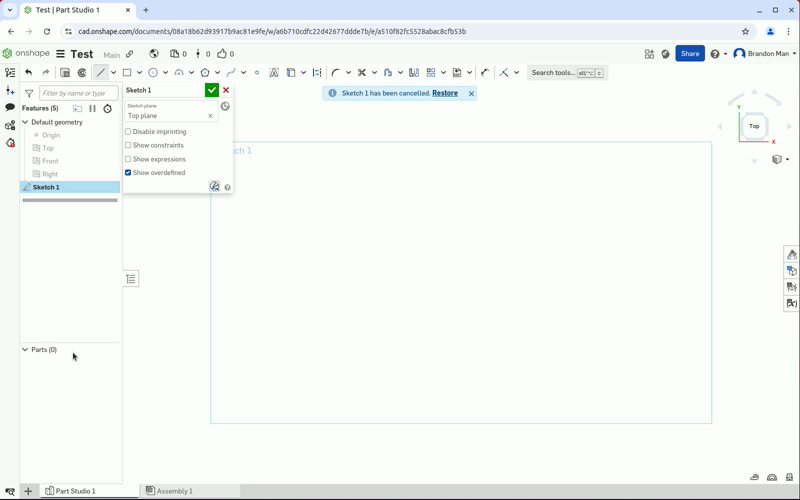
key_down(shift)
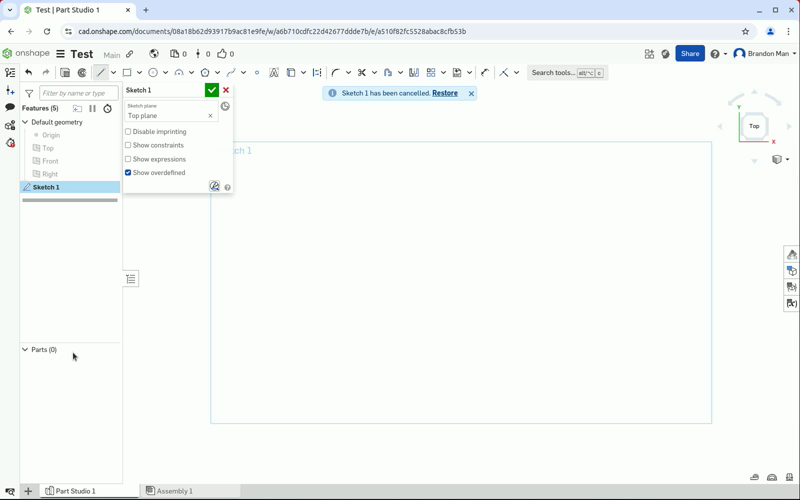
mouse_move(348, 279)
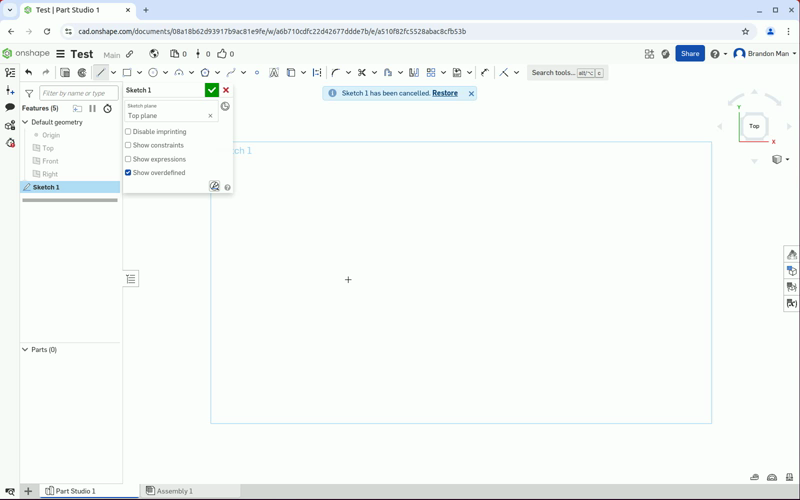
click(348, 279)
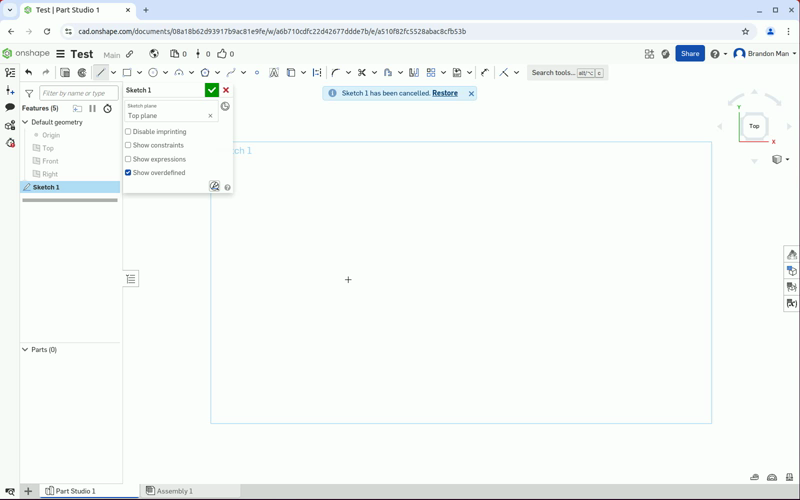
key_up(shift)
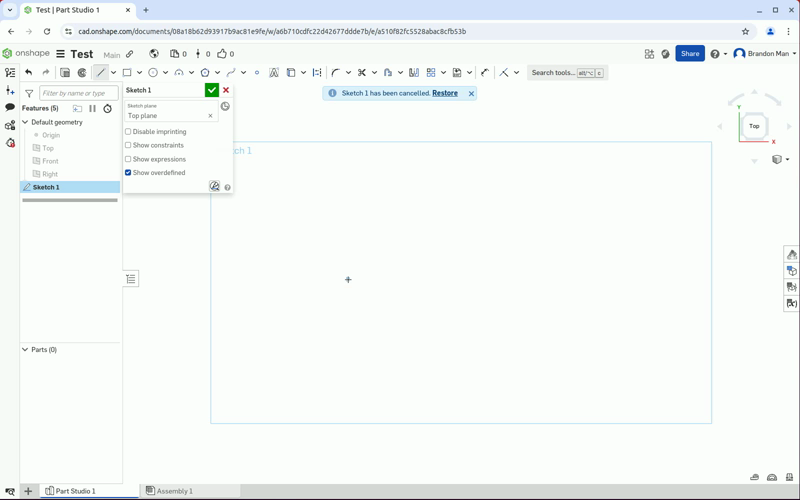
key_down(shift)
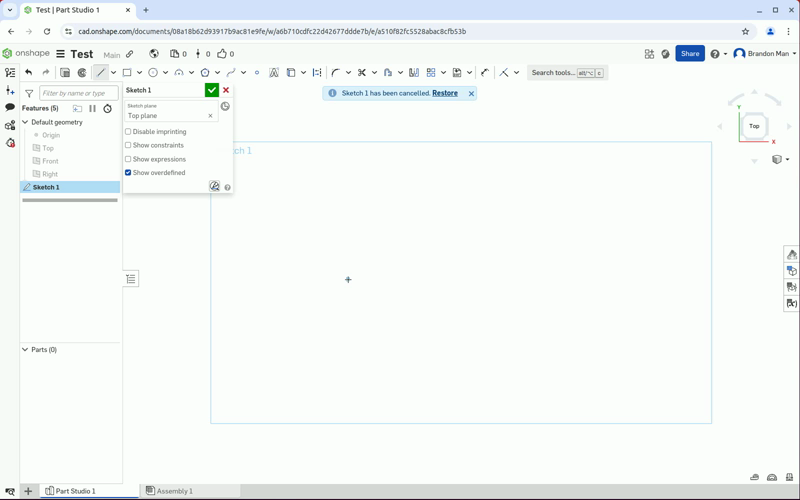
mouse_move(378, 279)
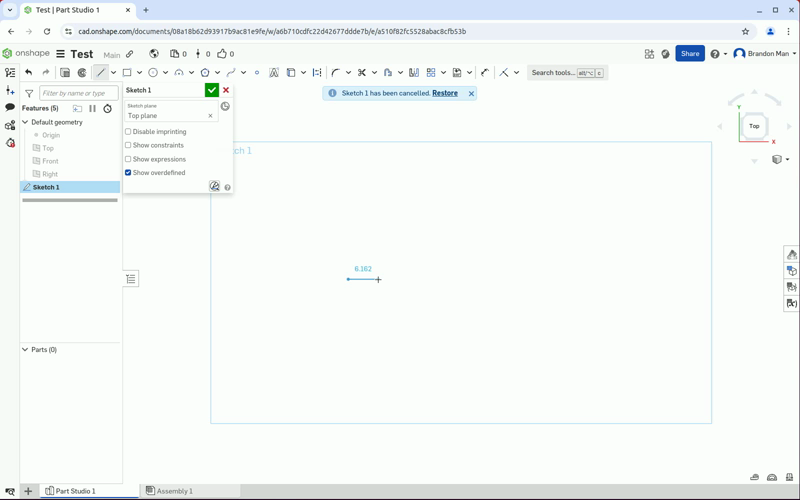
mouse_move(351, 282)
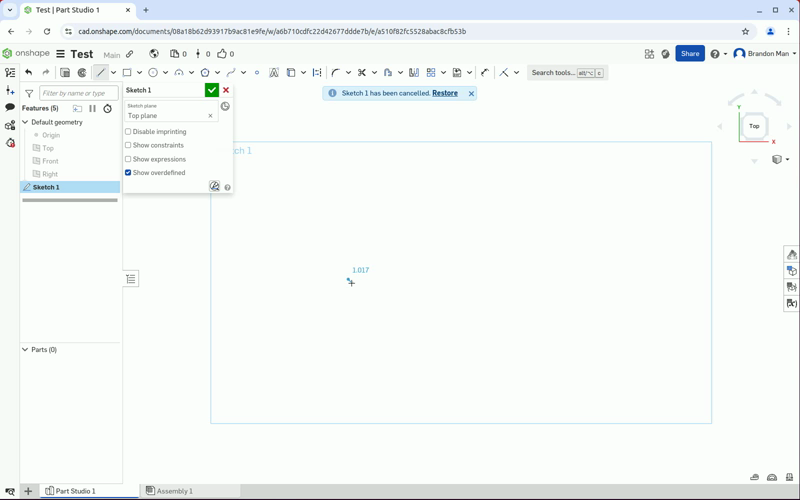
scroll(6)
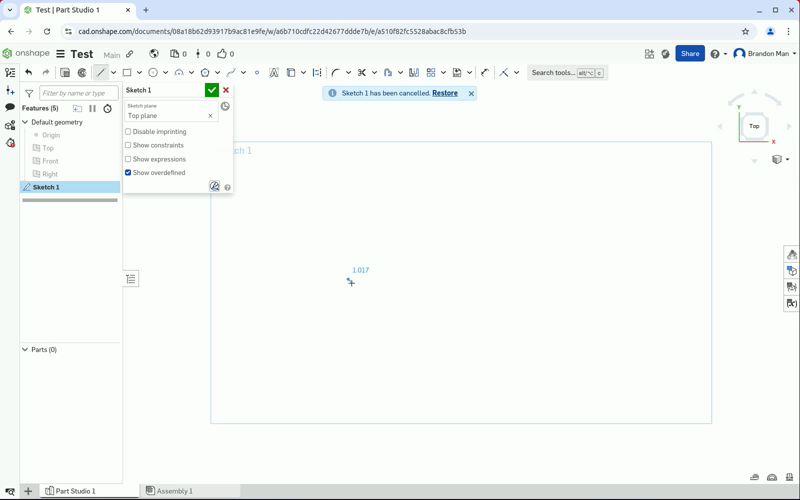
scroll(6)
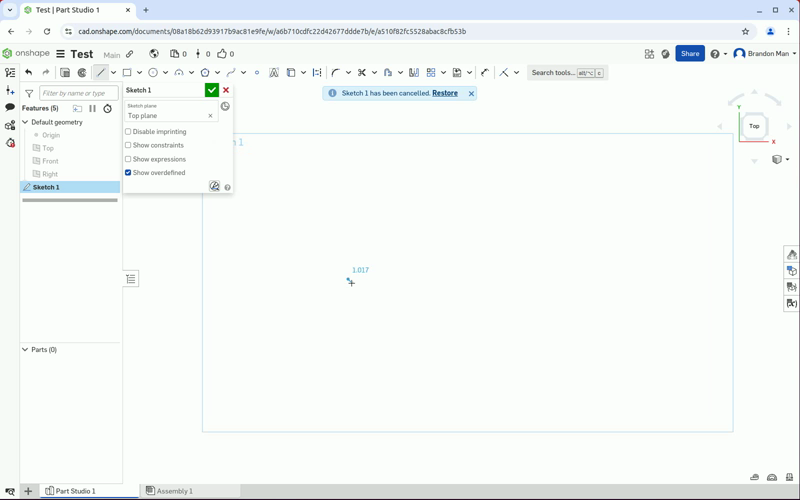
scroll(6)
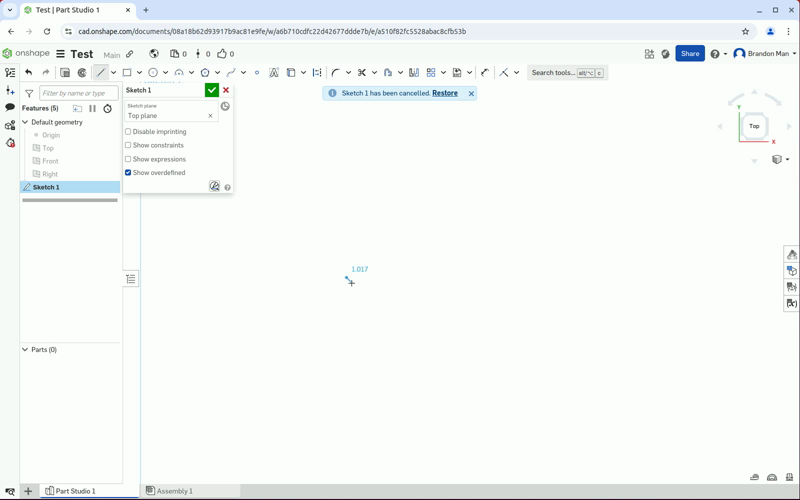
scroll(6)
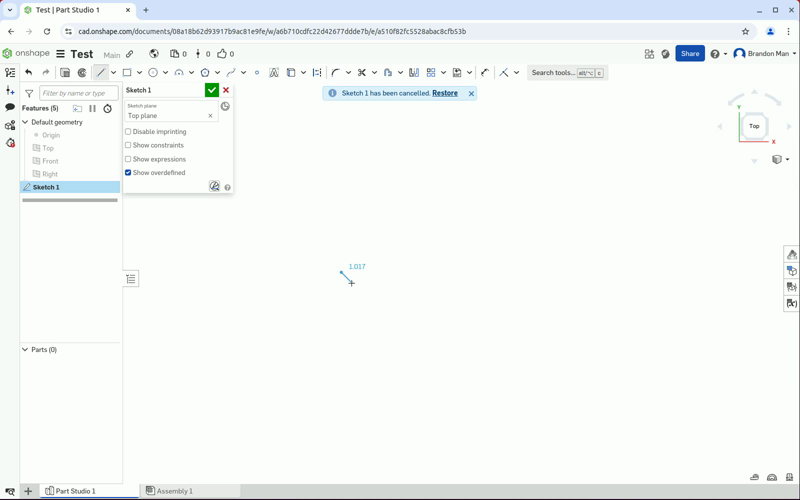
scroll(6)
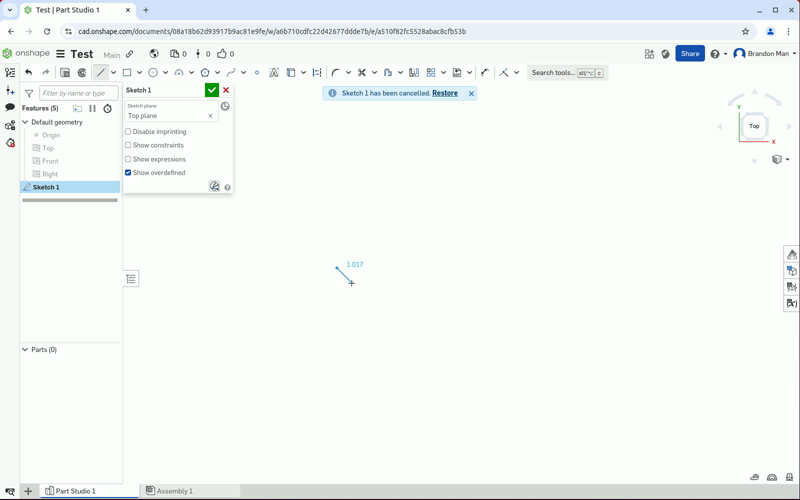
scroll(6)
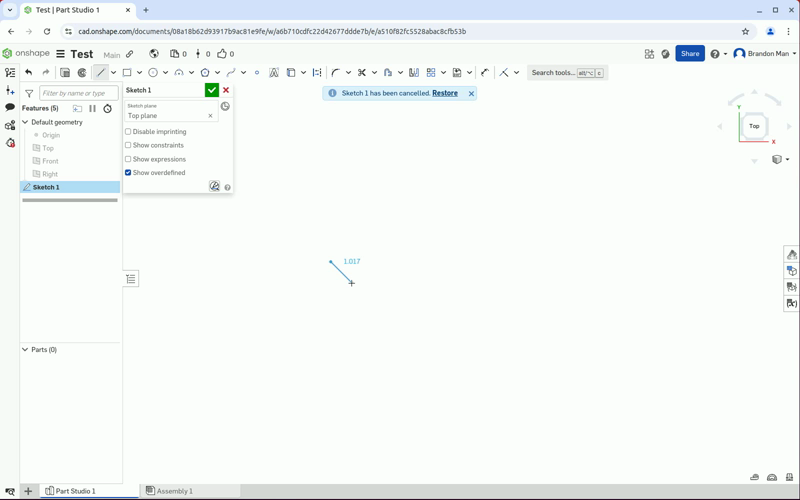
scroll(6)
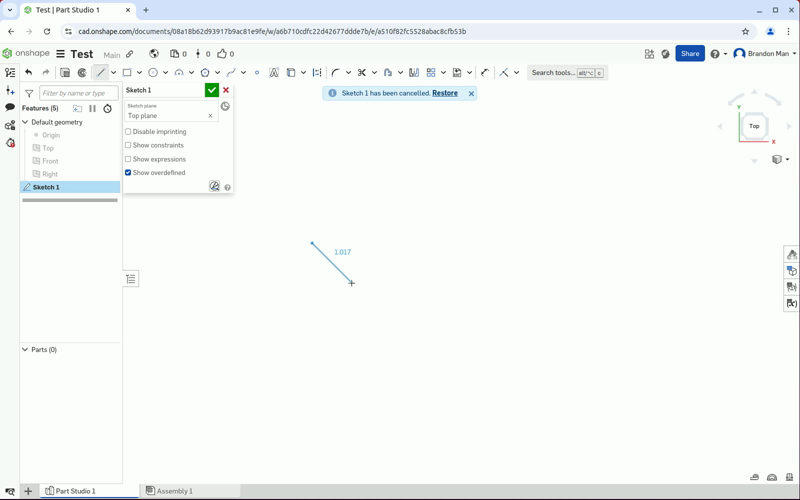
click(351, 282)
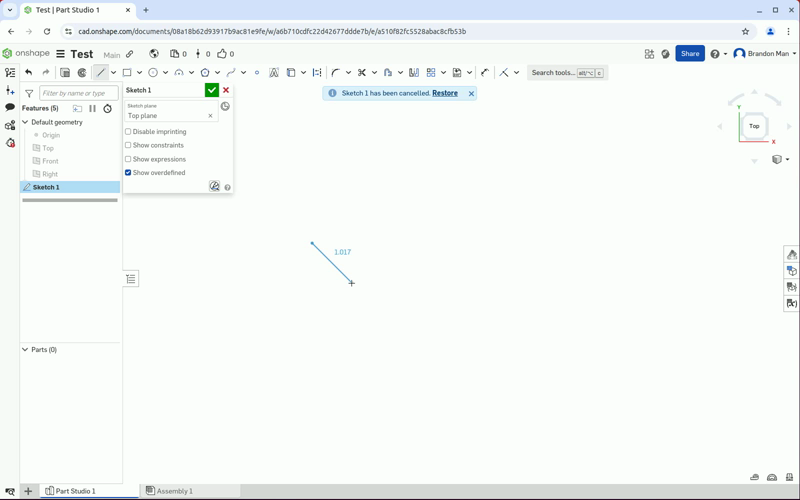
scroll(-6)
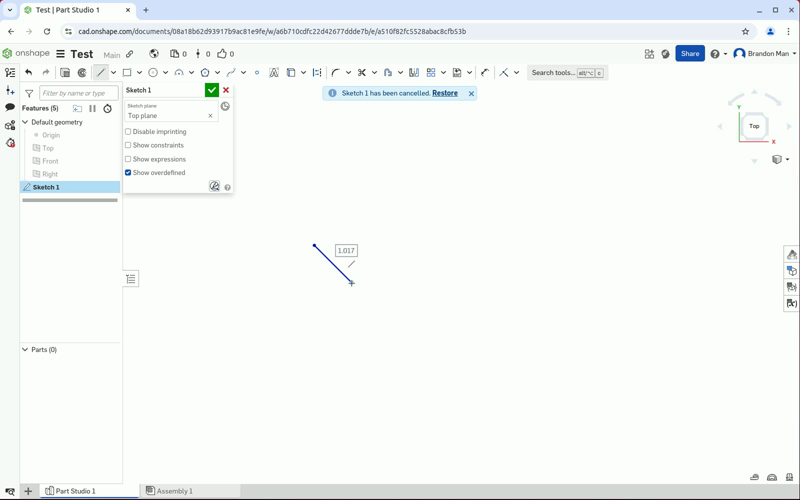
scroll(-6)
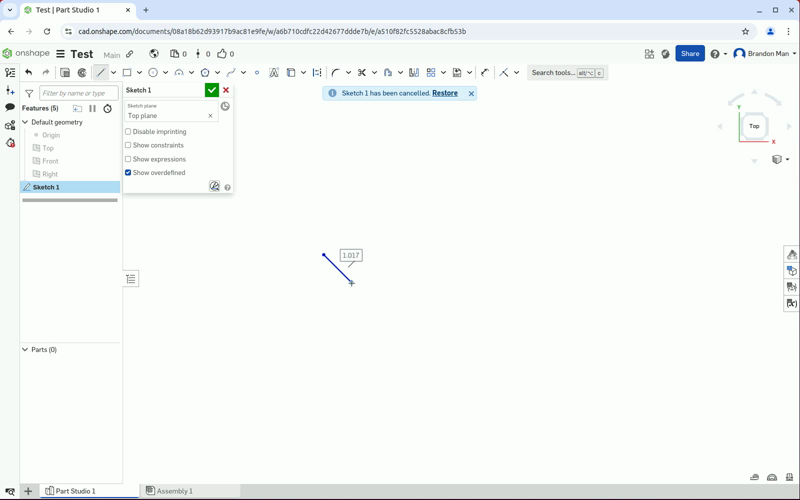
scroll(-6)
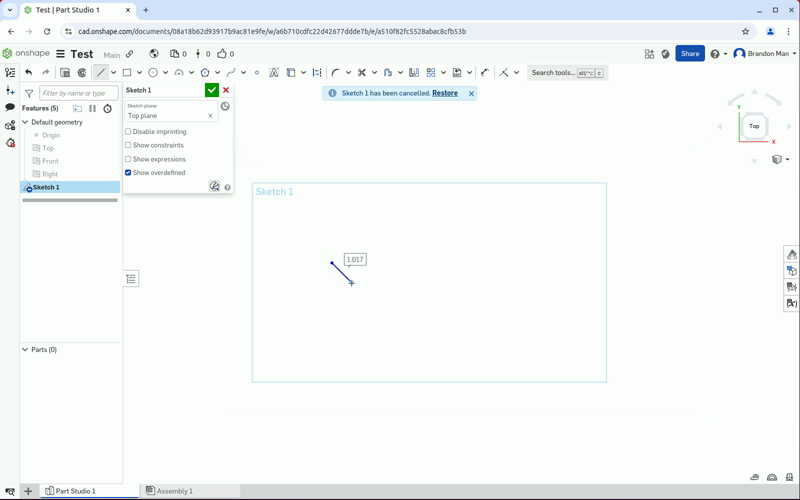
scroll(-6)
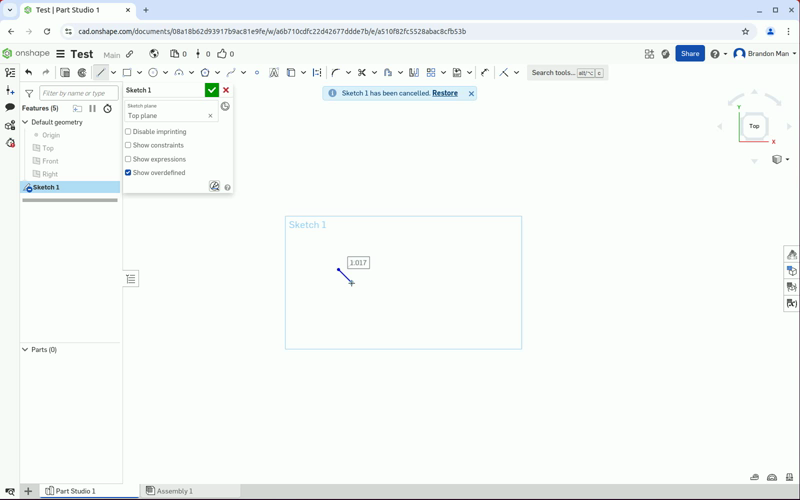
scroll(-6)
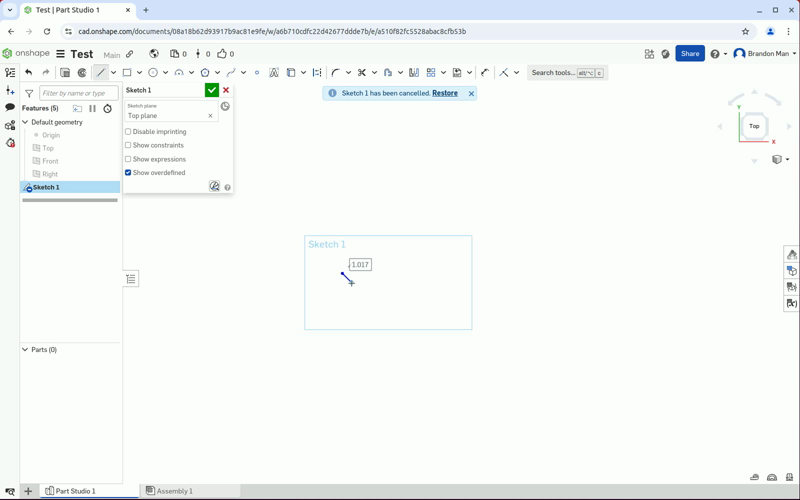
scroll(-6)
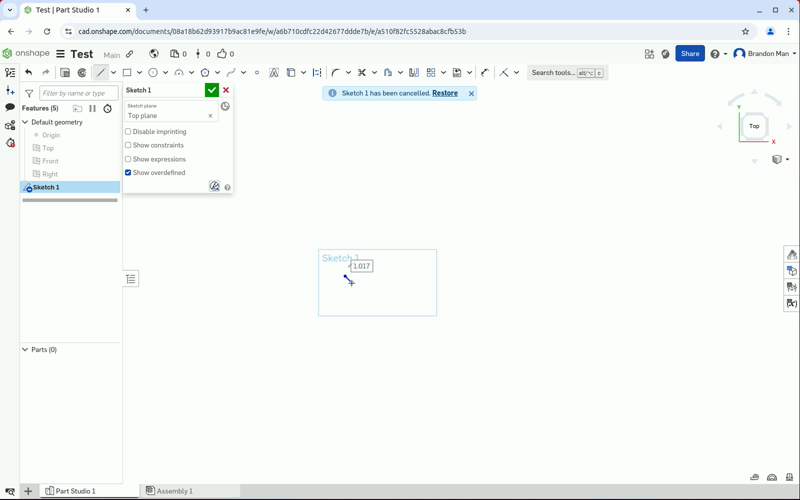
scroll(-6)
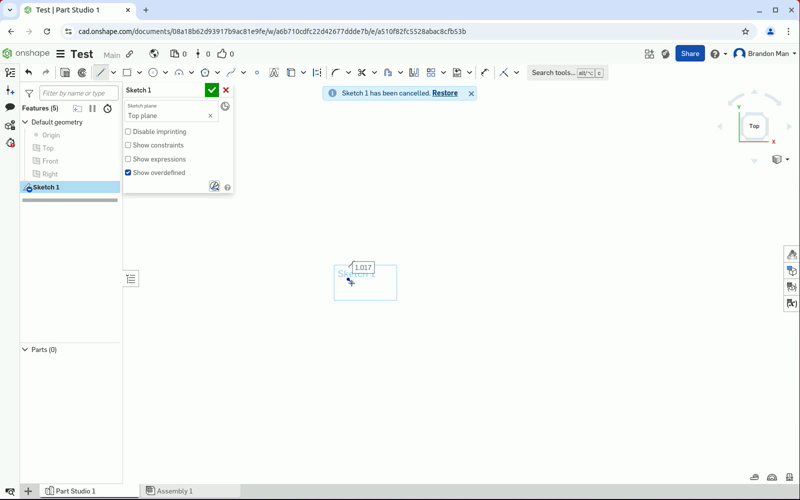
key_up(shift)
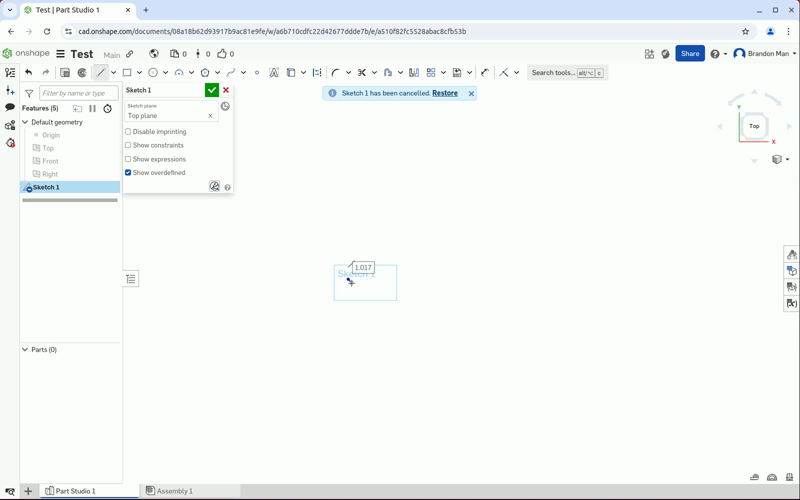
key(esc)
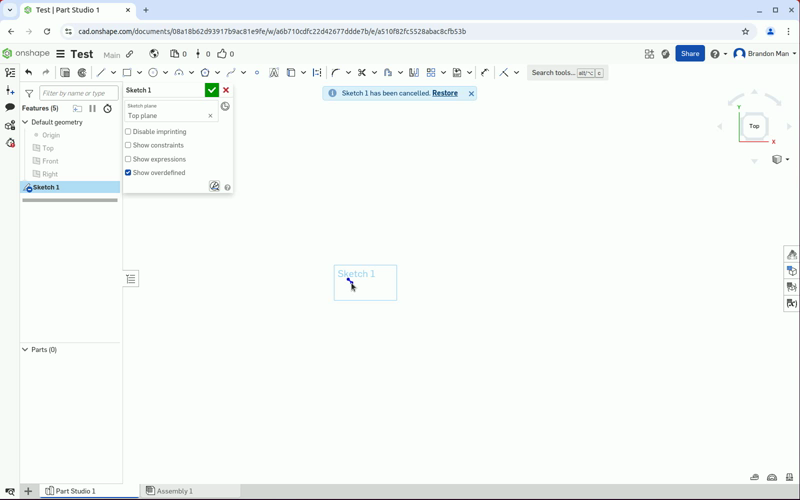
key(a)
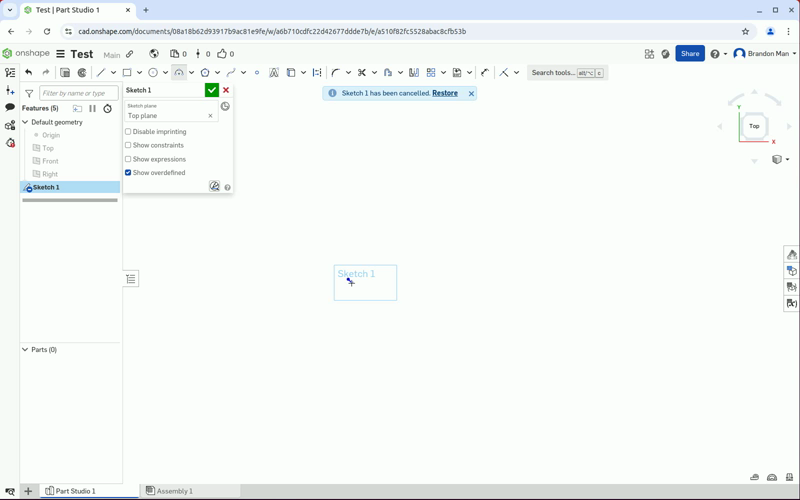
mouse_move(351, 282)
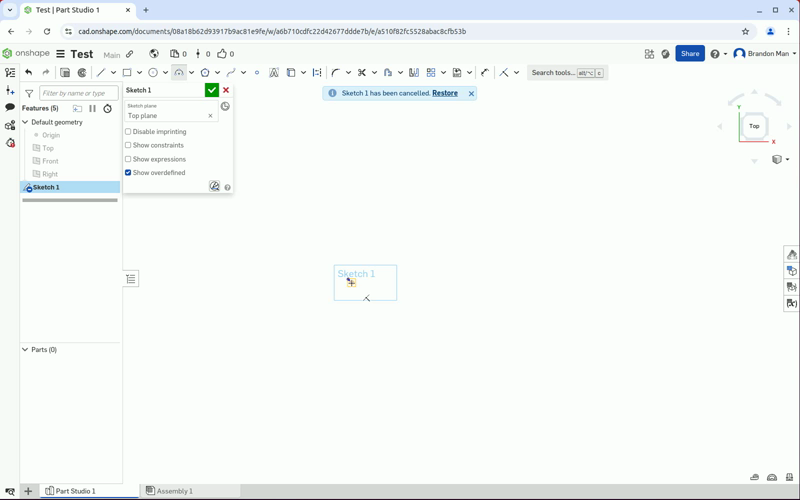
click(351, 282)
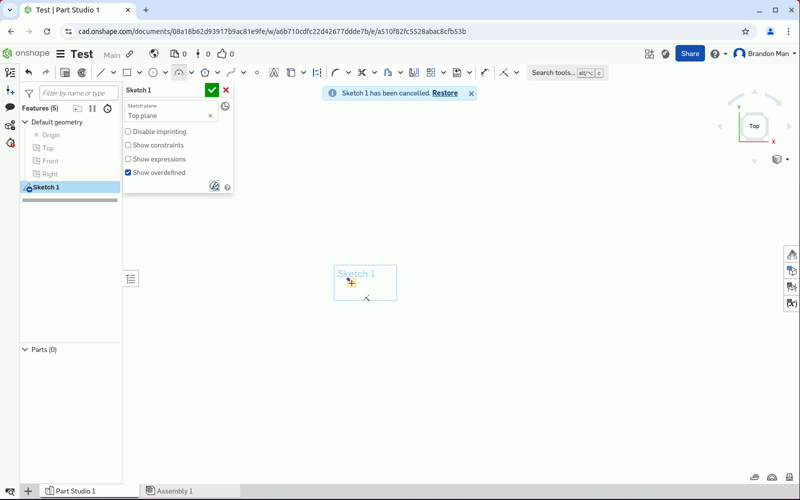
key_down(shift)
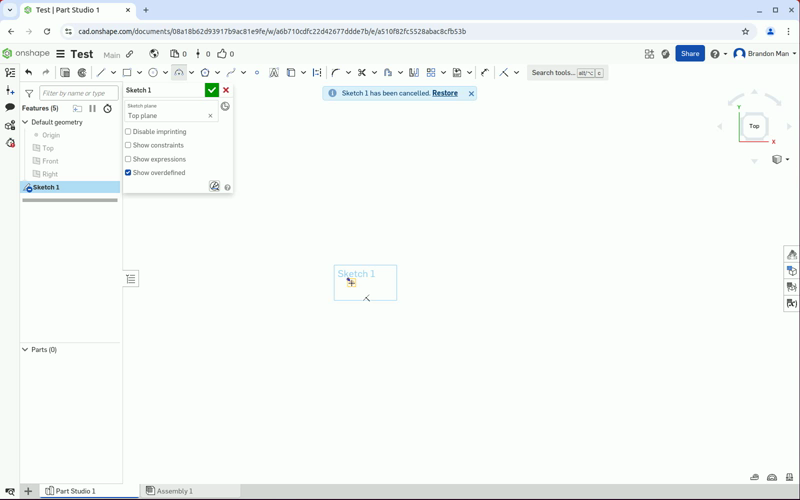
mouse_move(450, 173)
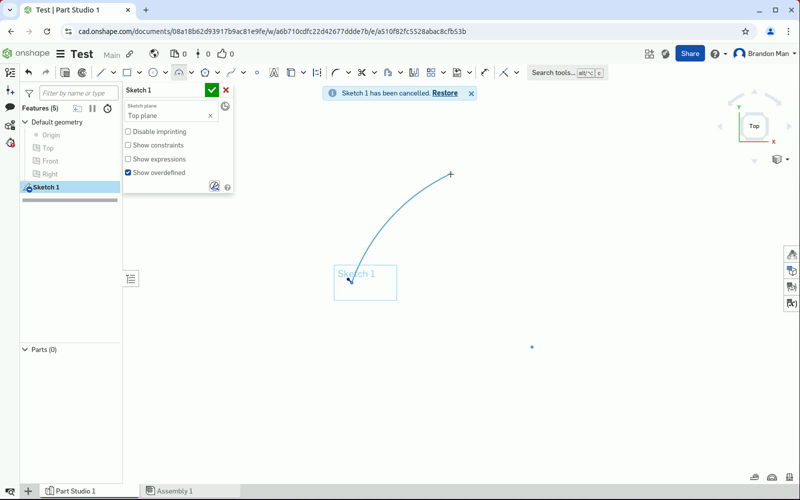
click(450, 173)
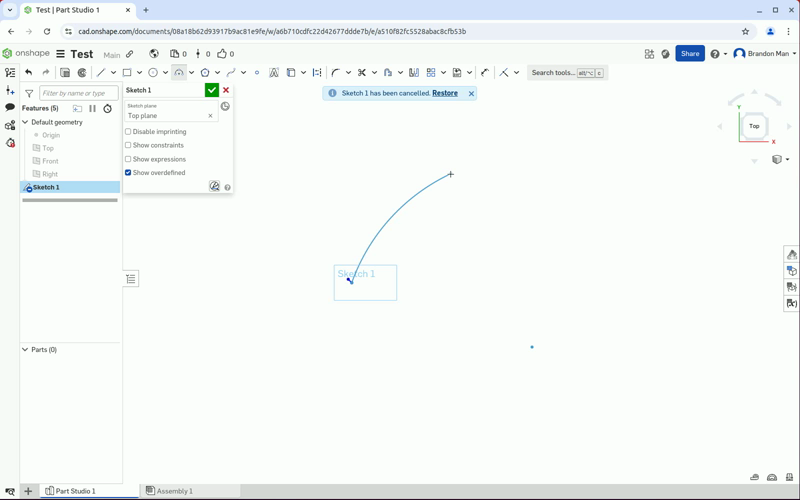
mouse_move(379, 208)
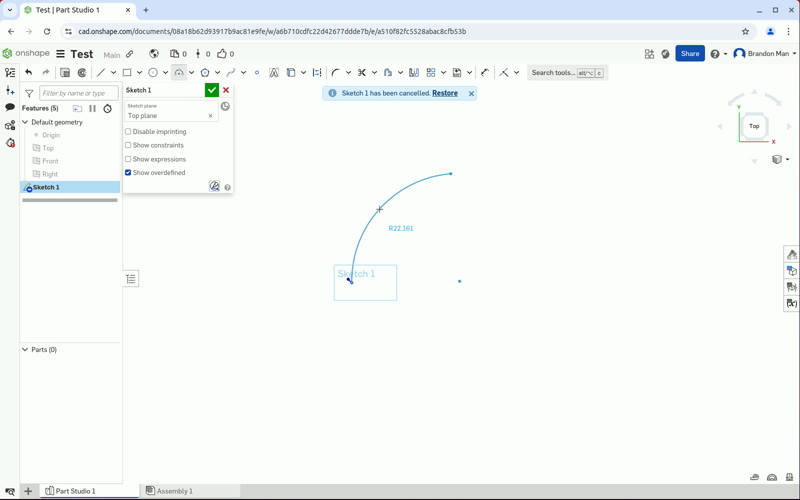
click(379, 208)
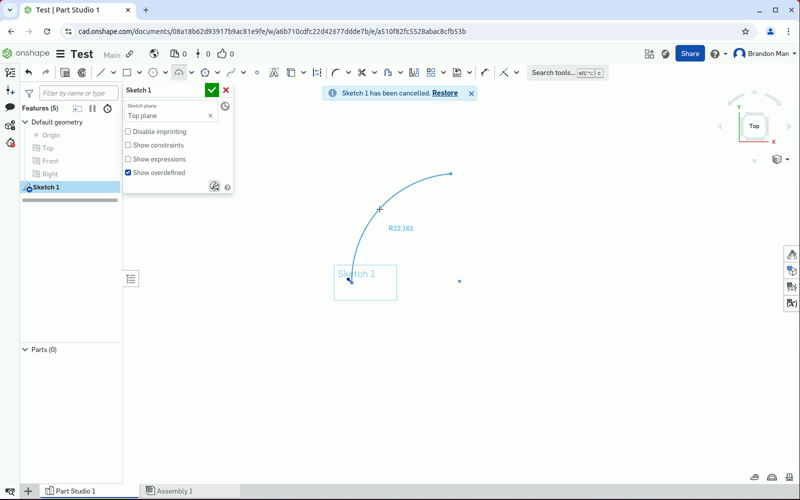
key_up(shift)
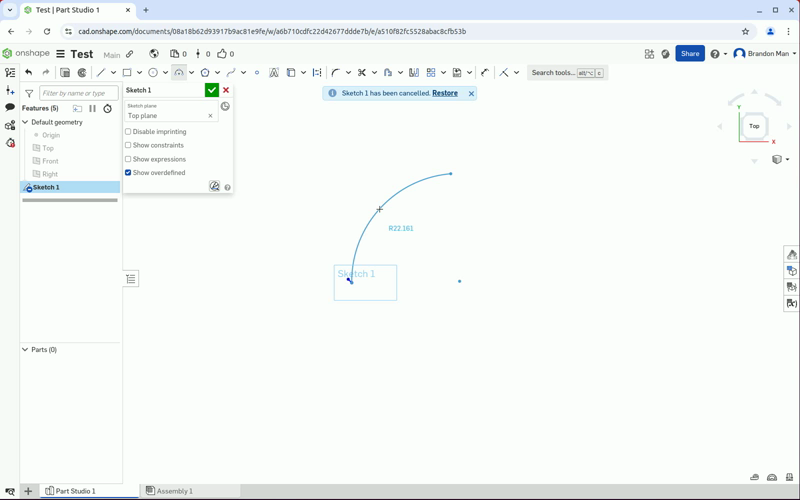
mouse_move(450, 173)
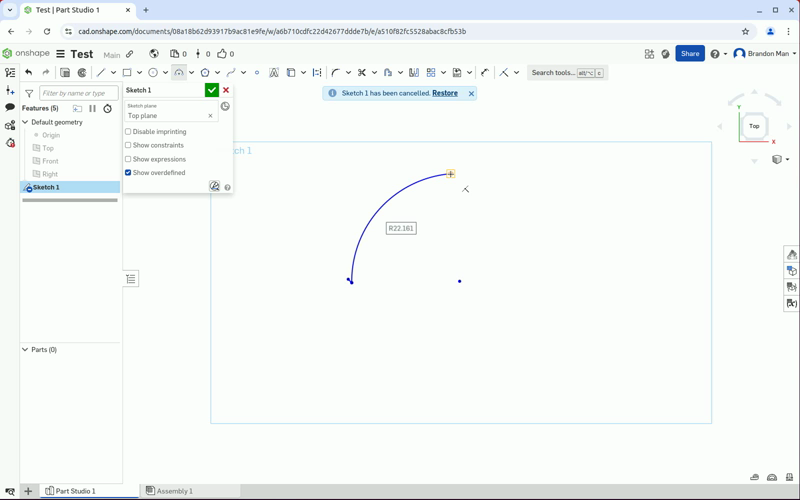
click(450, 173)
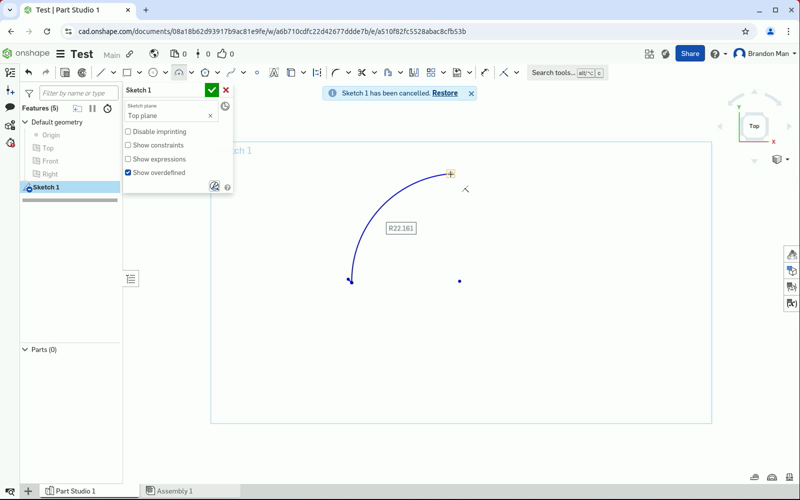
key_down(shift)
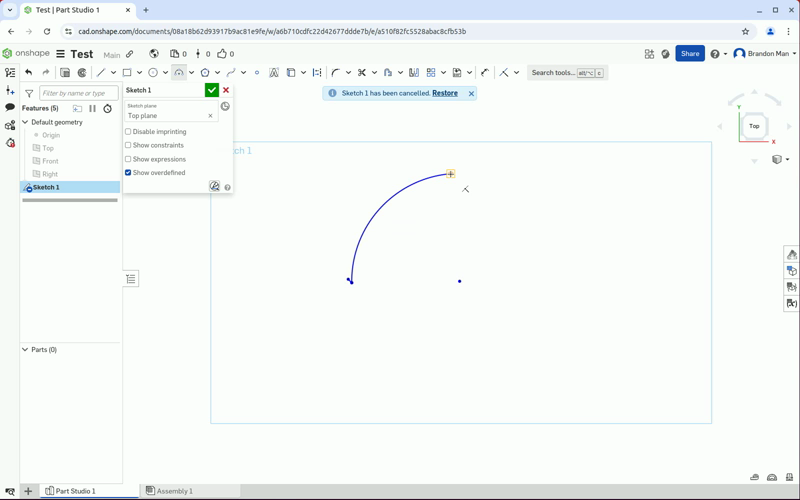
mouse_move(456, 179)
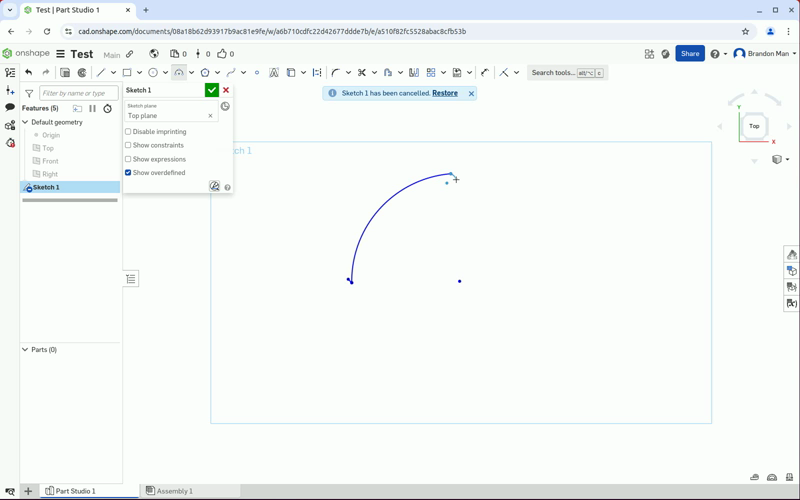
click(456, 179)
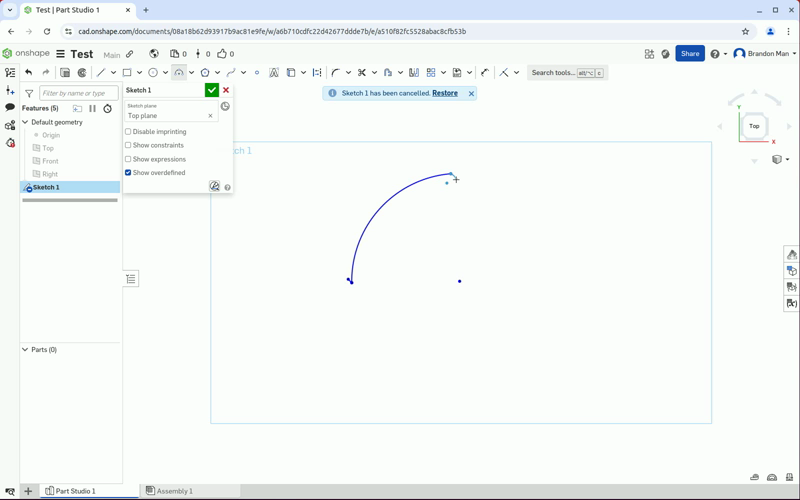
mouse_move(454, 175)
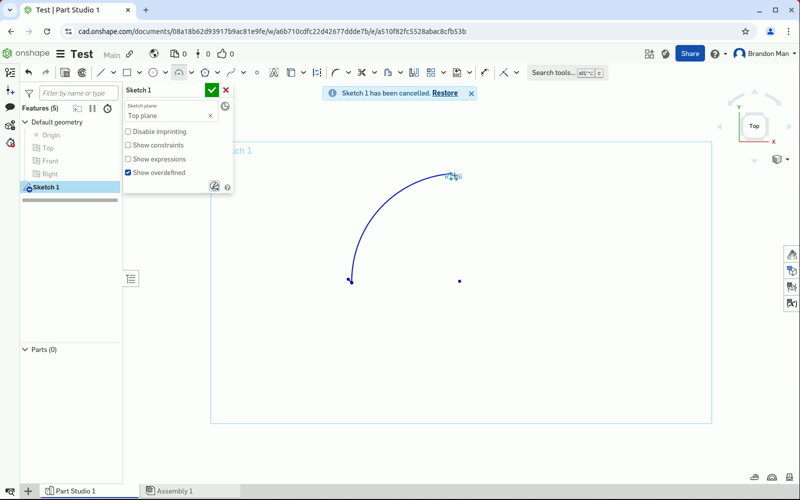
scroll(6)
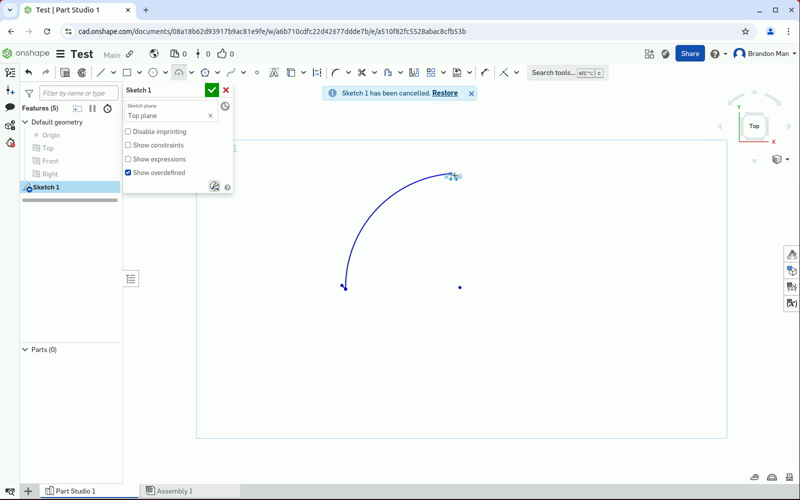
scroll(6)
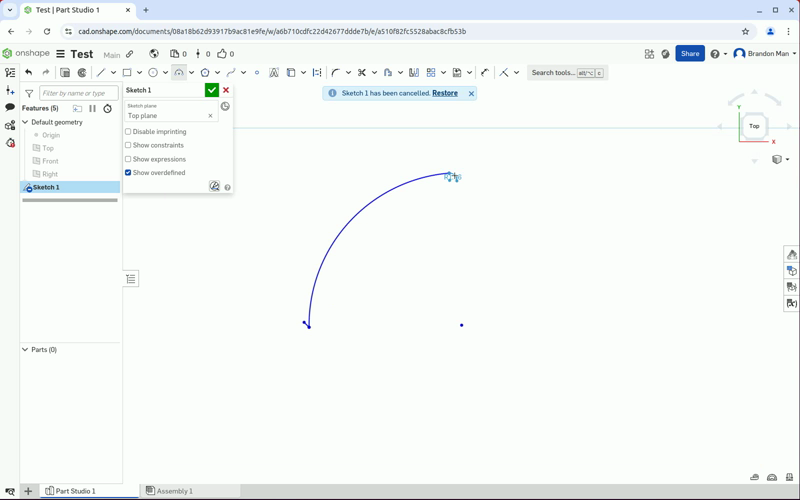
scroll(6)
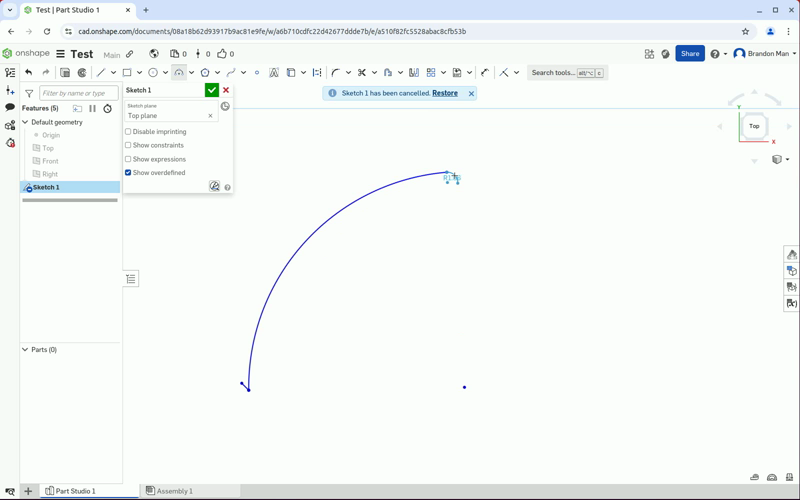
scroll(6)
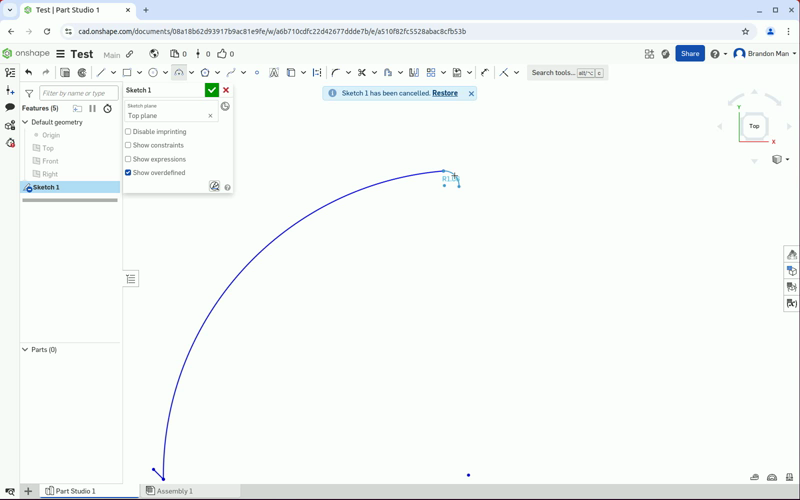
scroll(6)
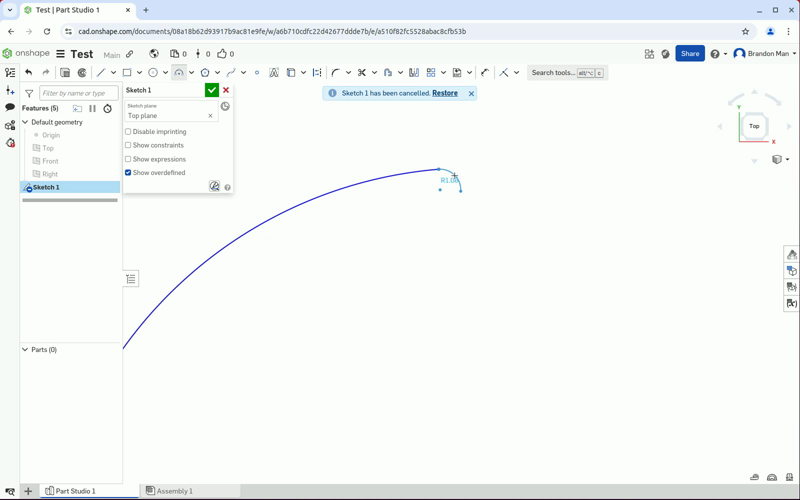
scroll(6)
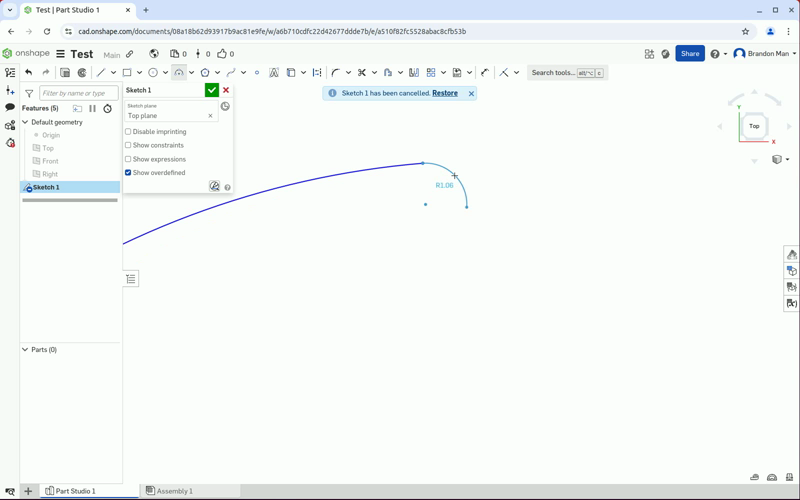
scroll(6)
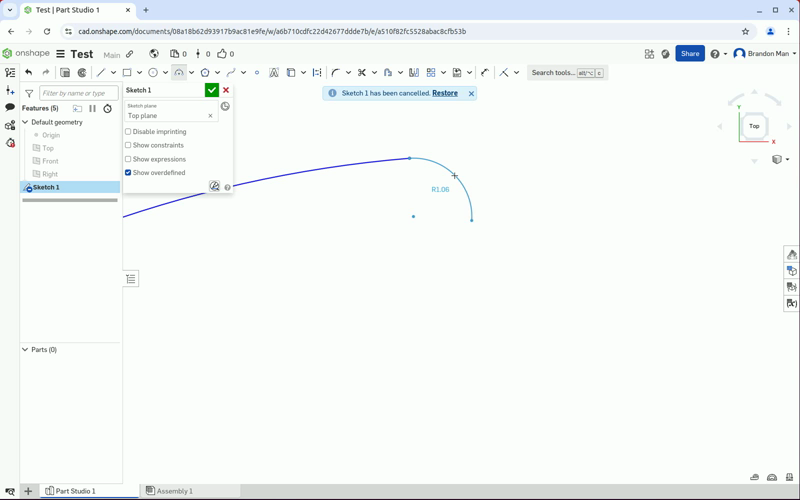
click(454, 175)
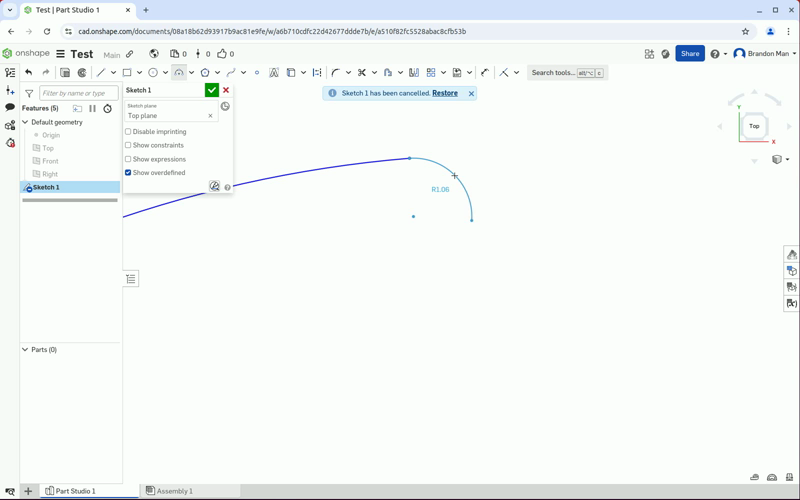
scroll(-6)
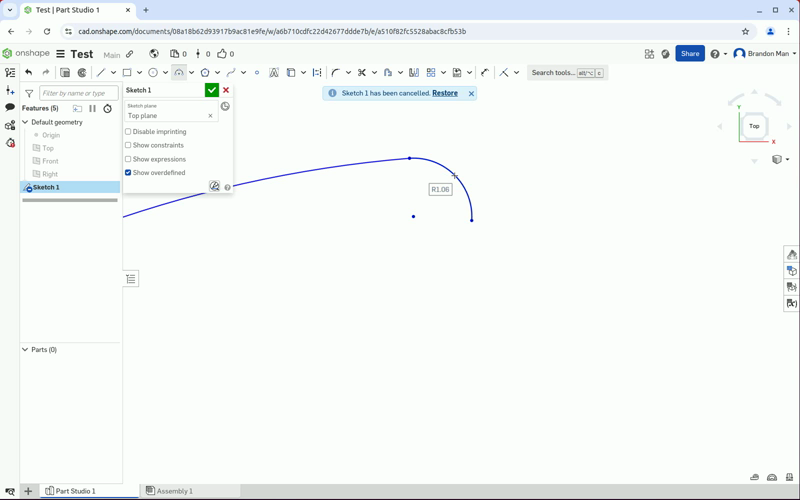
scroll(-6)
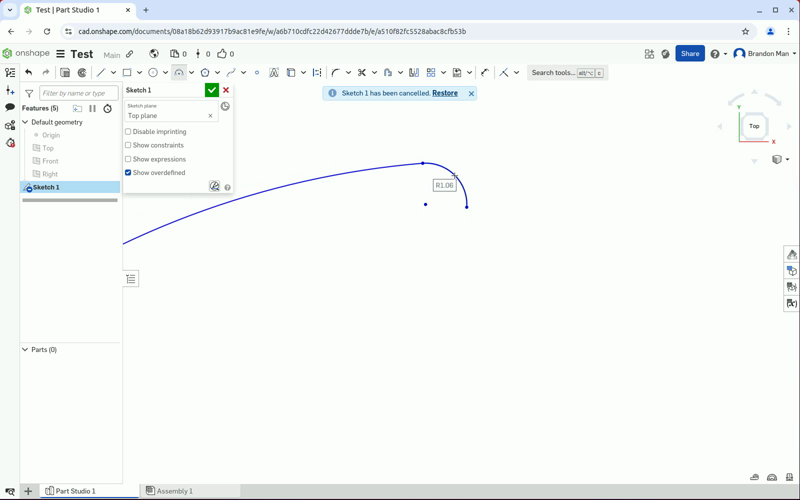
scroll(-6)
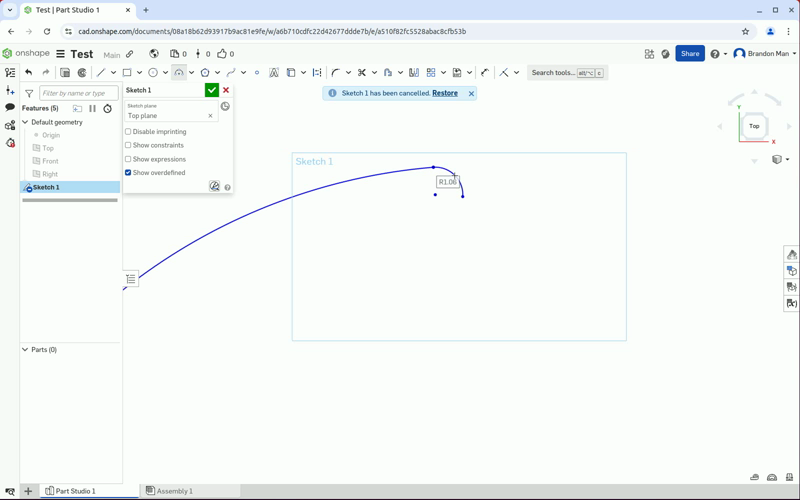
scroll(-6)
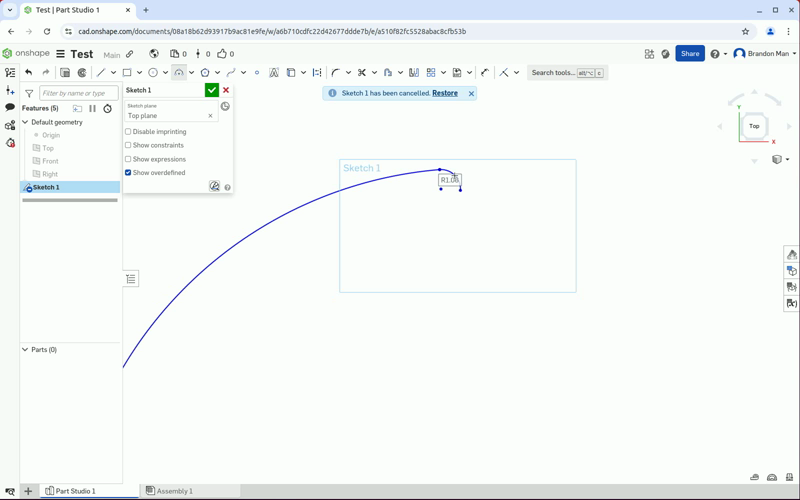
scroll(-6)
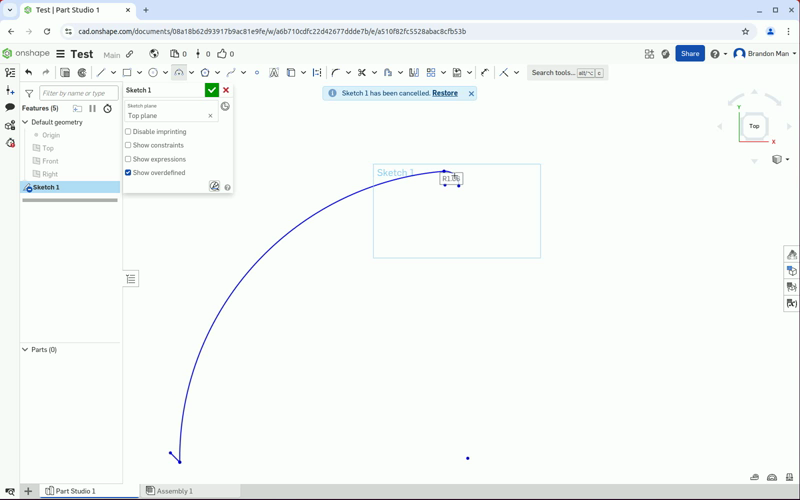
scroll(-6)
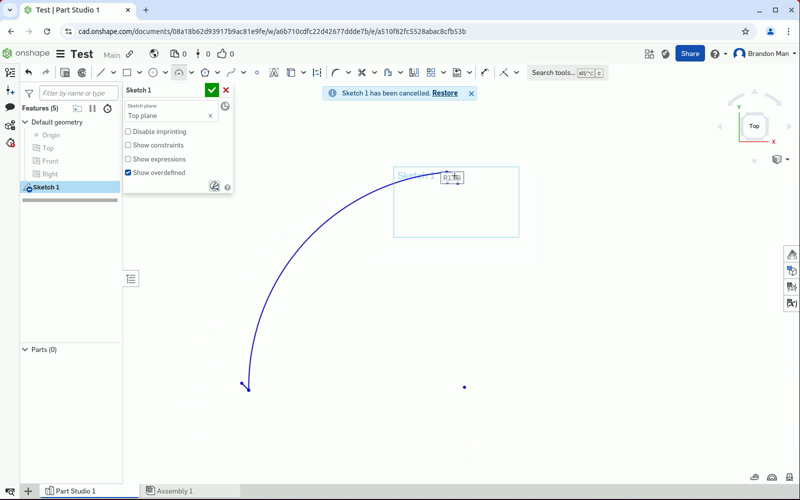
scroll(-6)
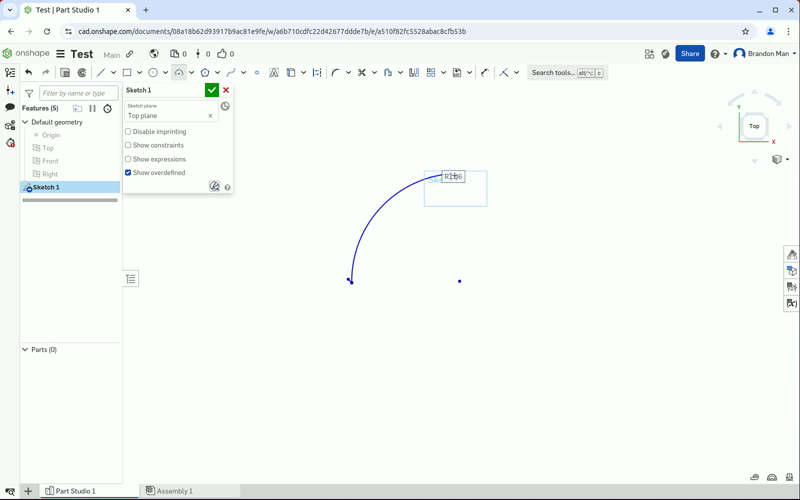
key_up(shift)
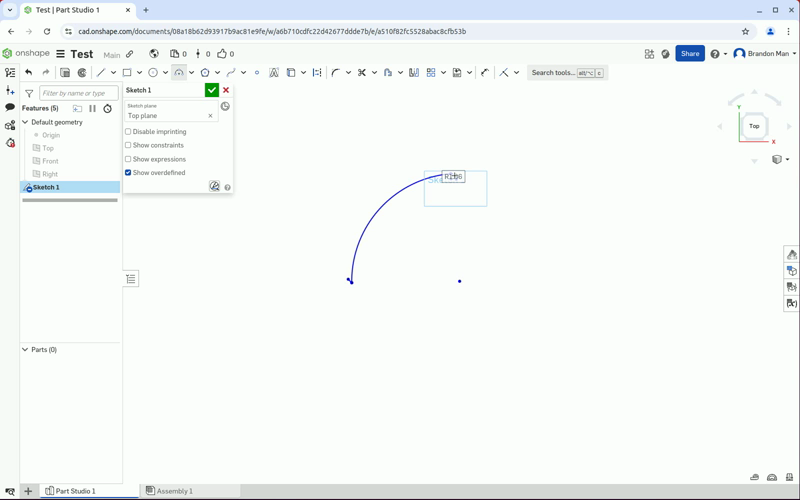
key(esc)
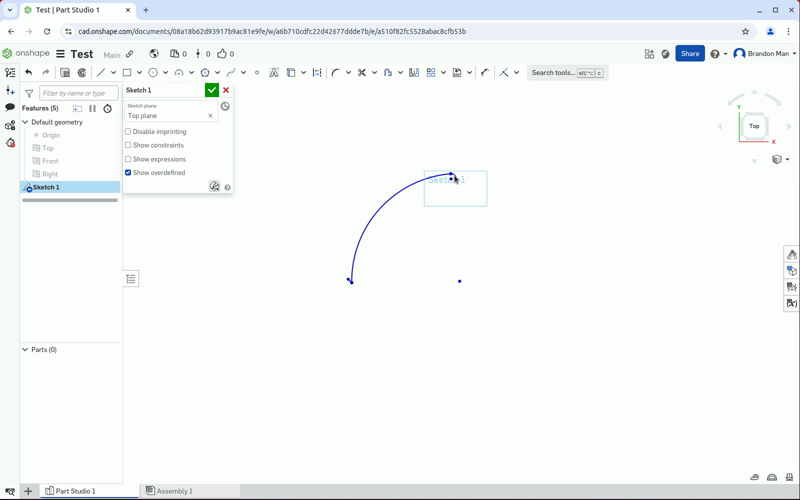
key(l)
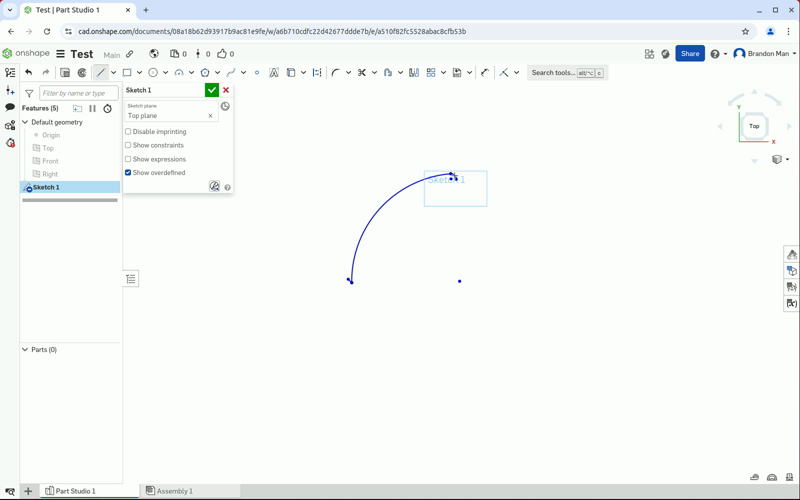
mouse_move(456, 179)
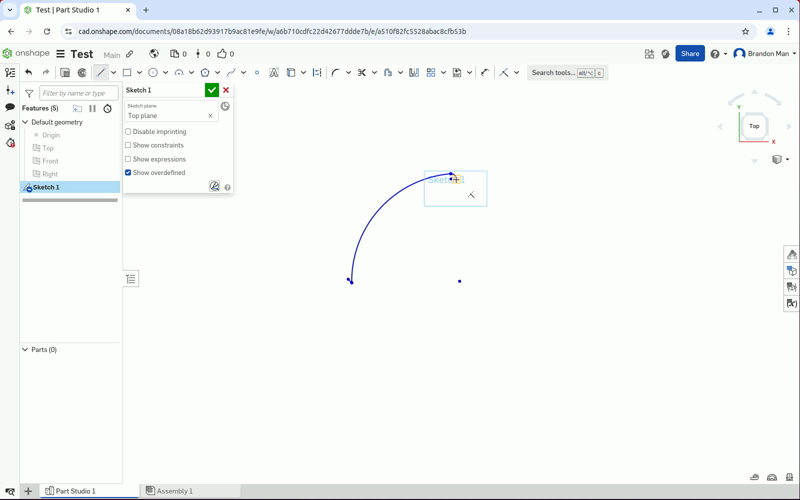
scroll(6)
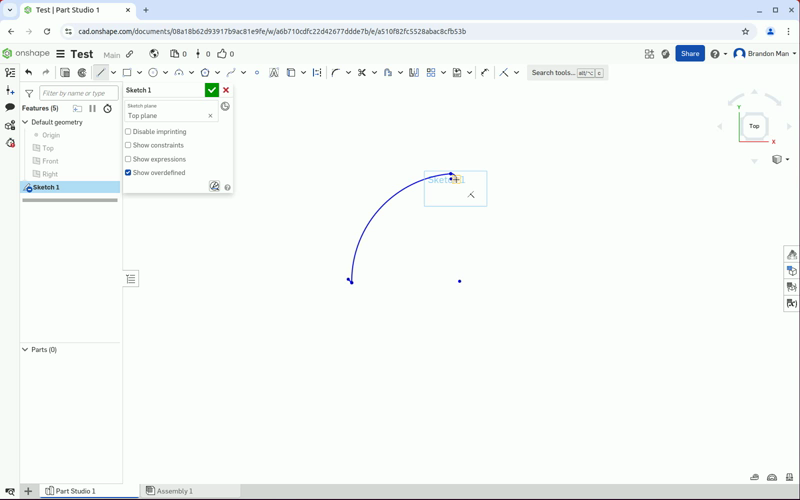
scroll(6)
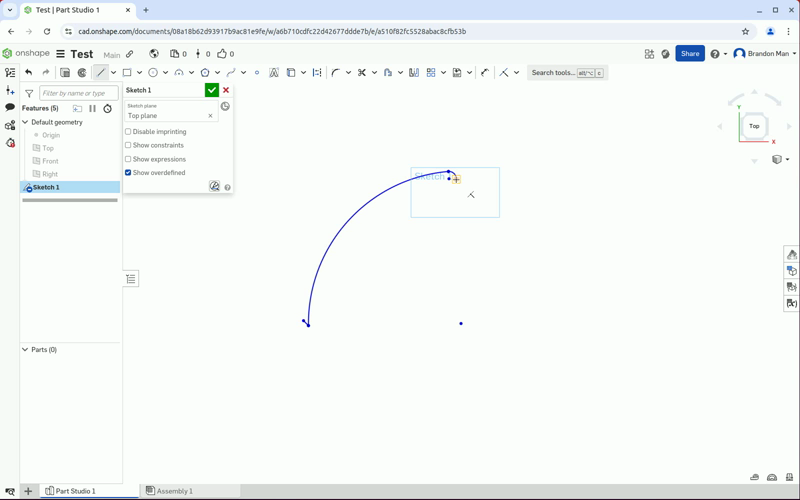
scroll(6)
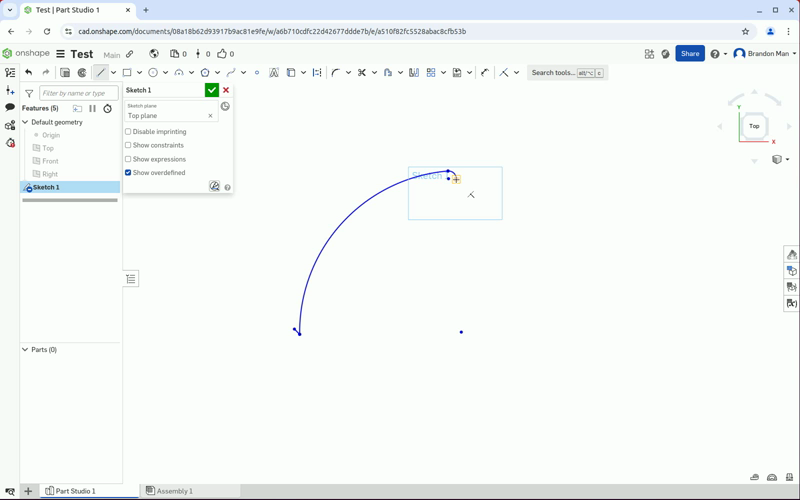
scroll(6)
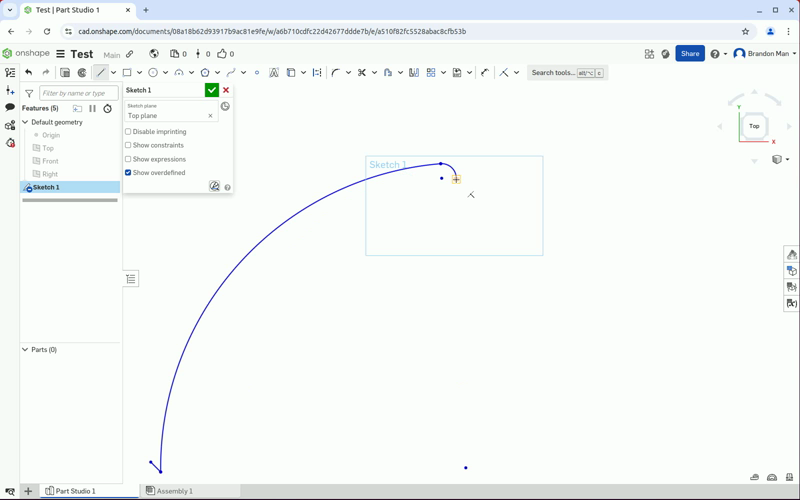
scroll(6)
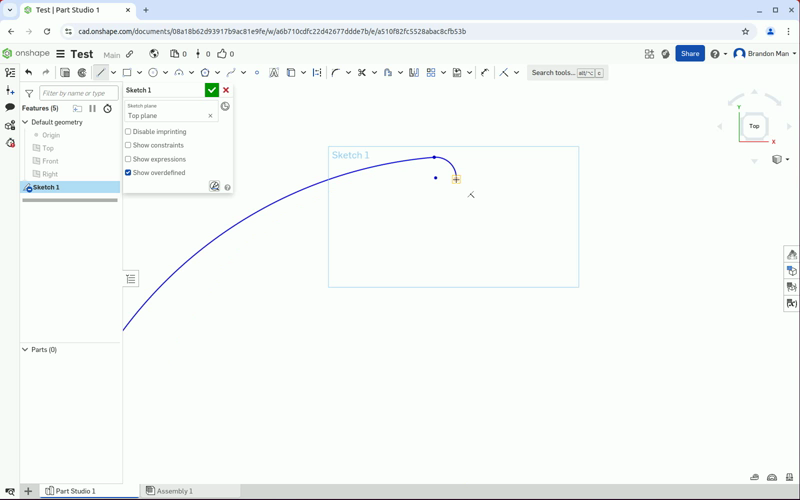
scroll(6)
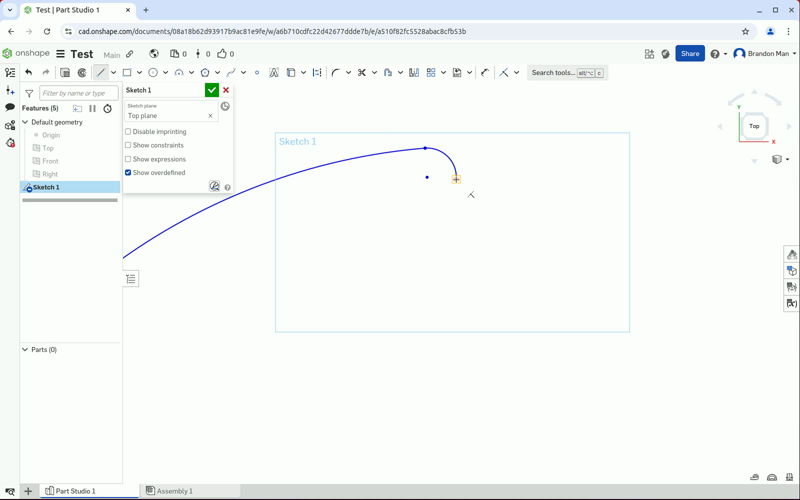
scroll(6)
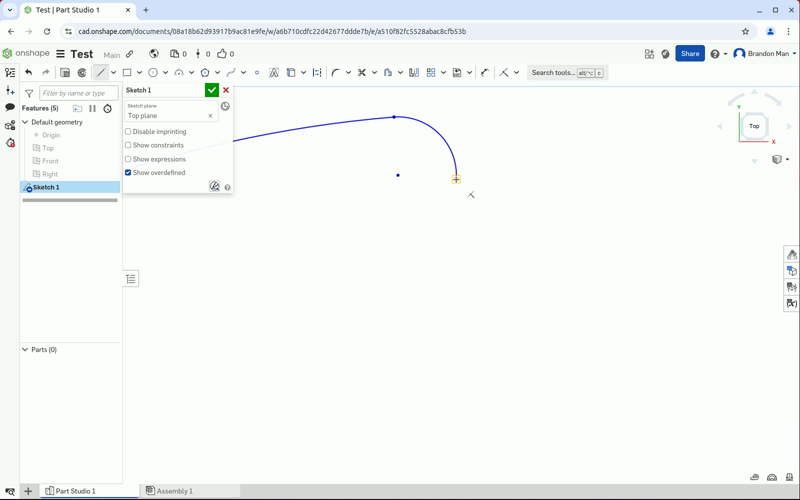
click(456, 179)
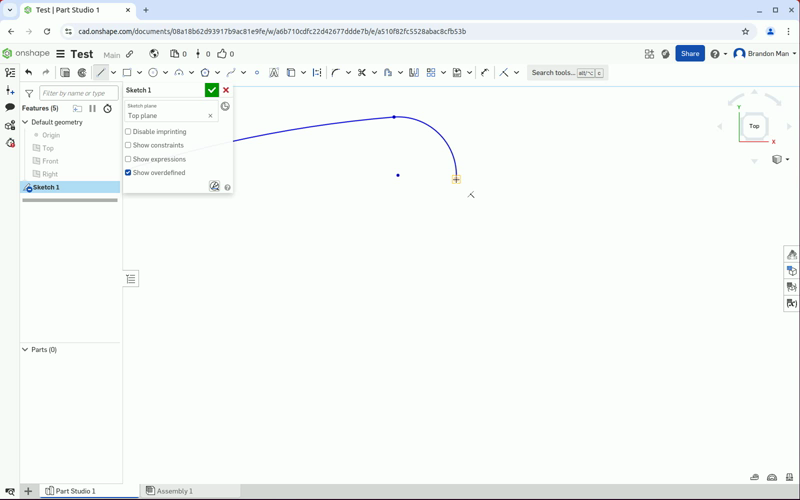
scroll(-6)
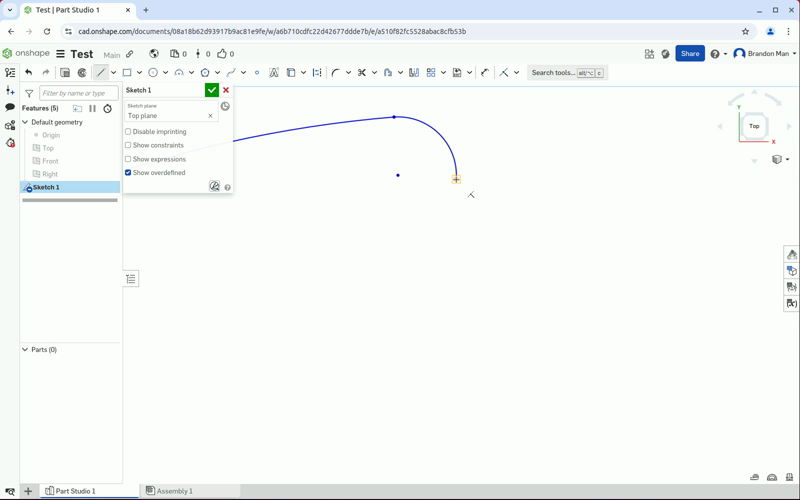
scroll(-6)
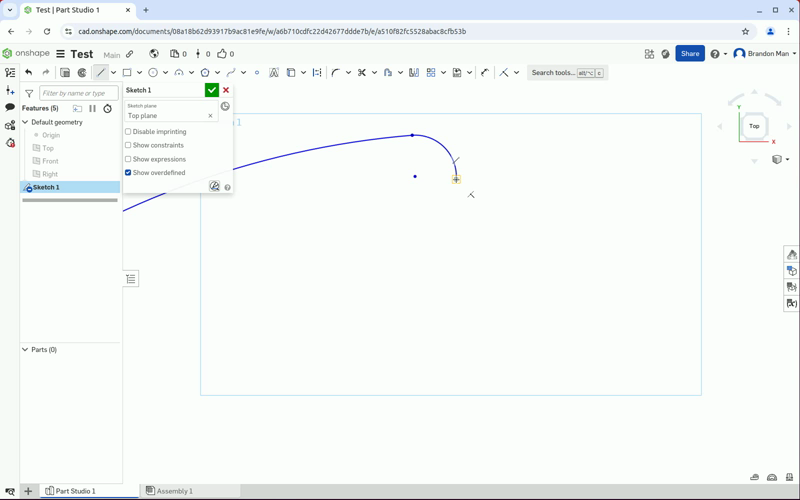
scroll(-6)
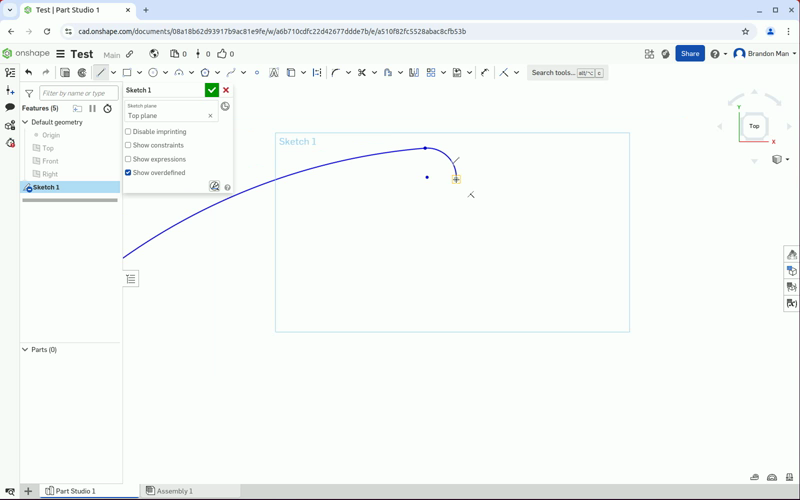
scroll(-6)
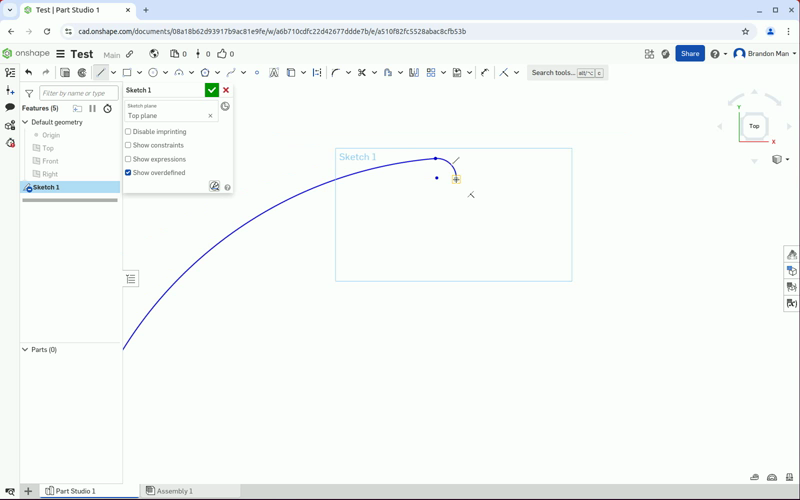
scroll(-6)
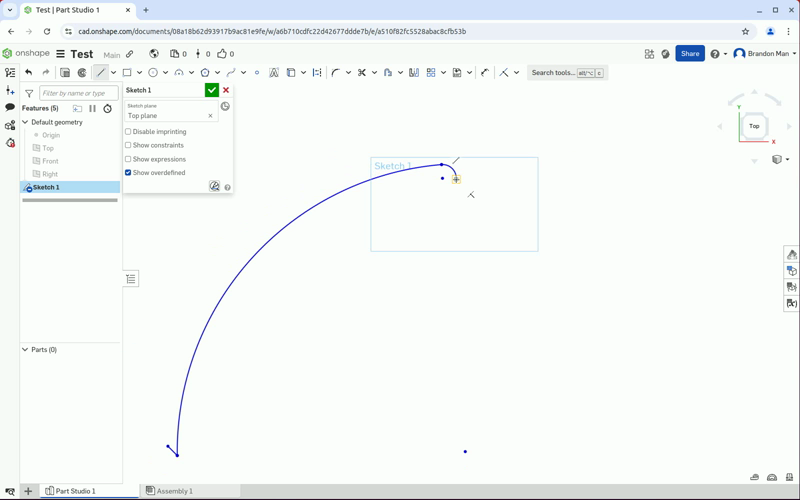
scroll(-6)
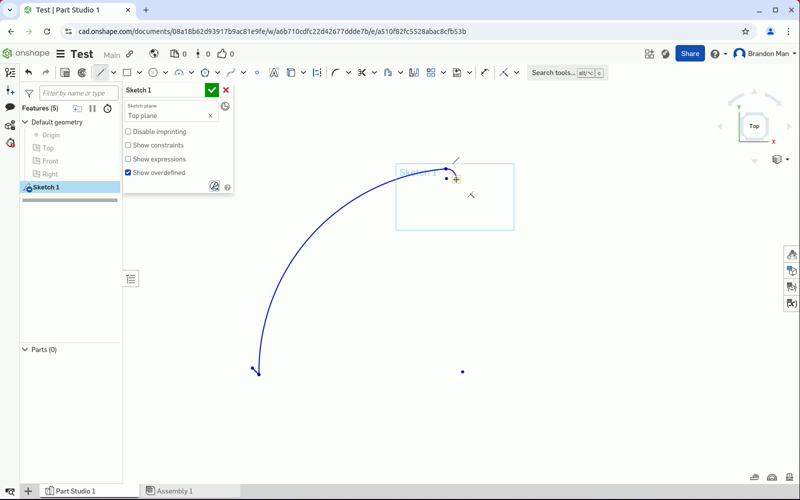
scroll(-6)
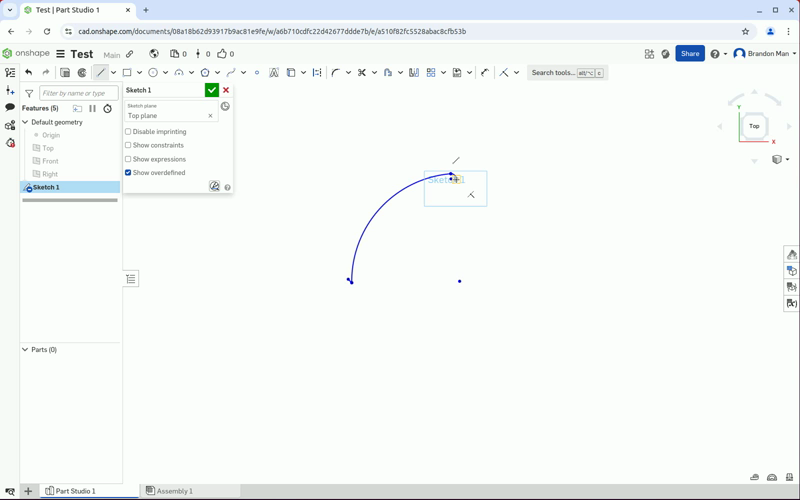
key_down(shift)
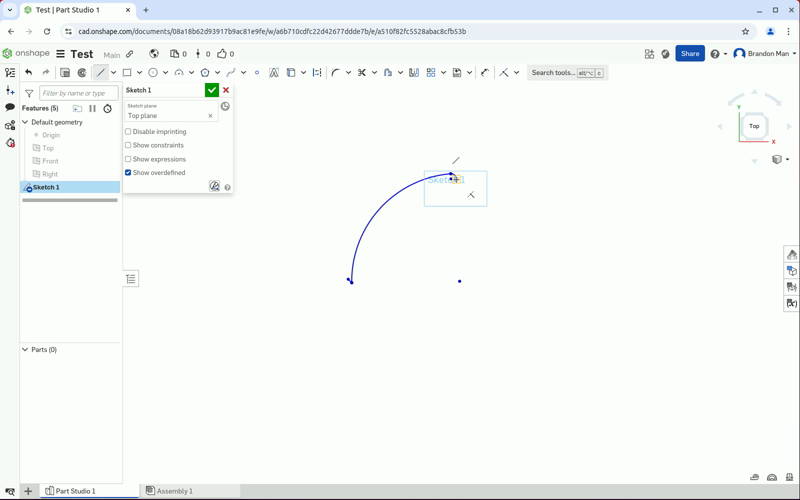
mouse_move(486, 179)
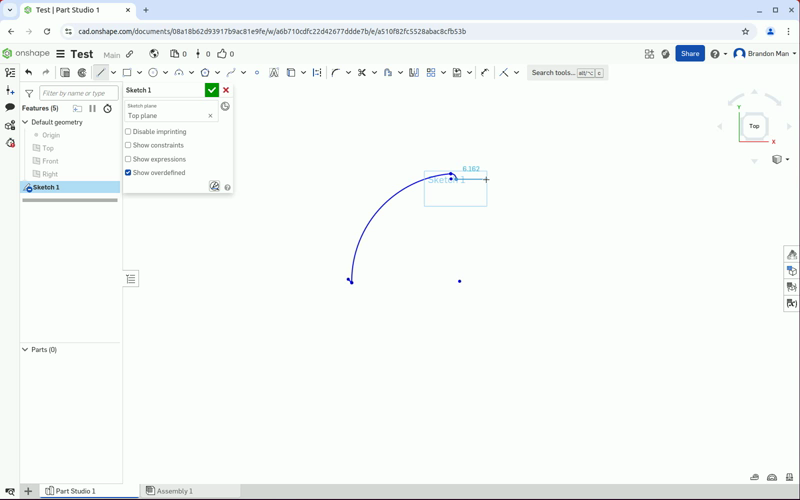
mouse_move(456, 184)
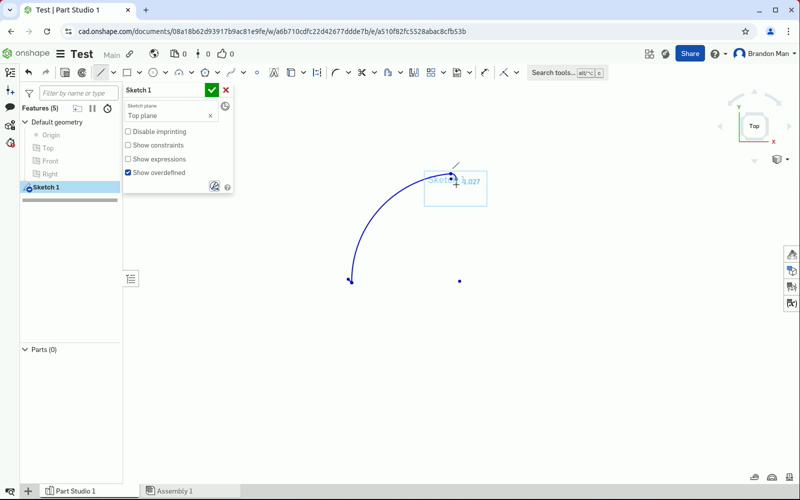
scroll(6)
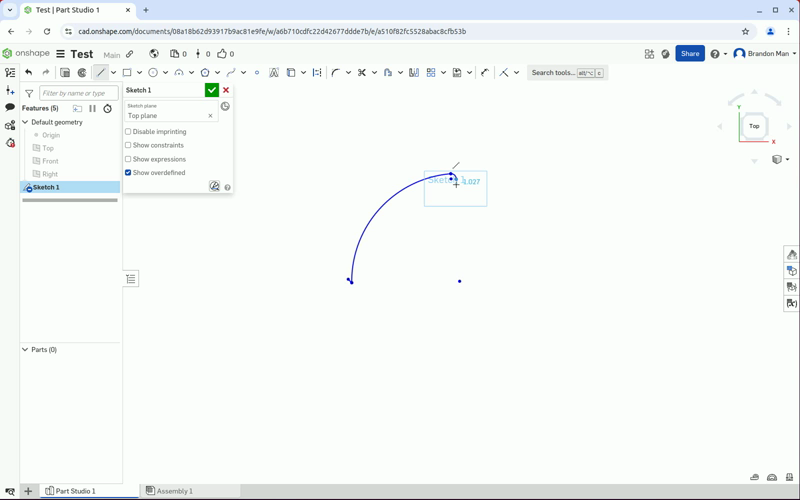
scroll(6)
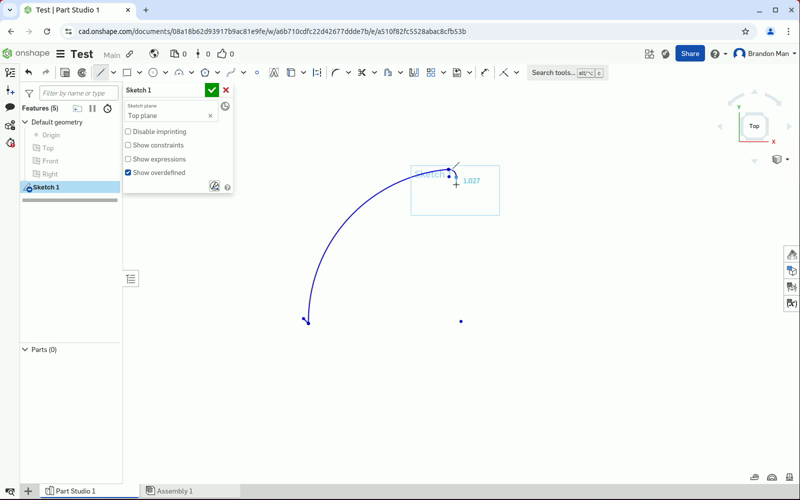
scroll(6)
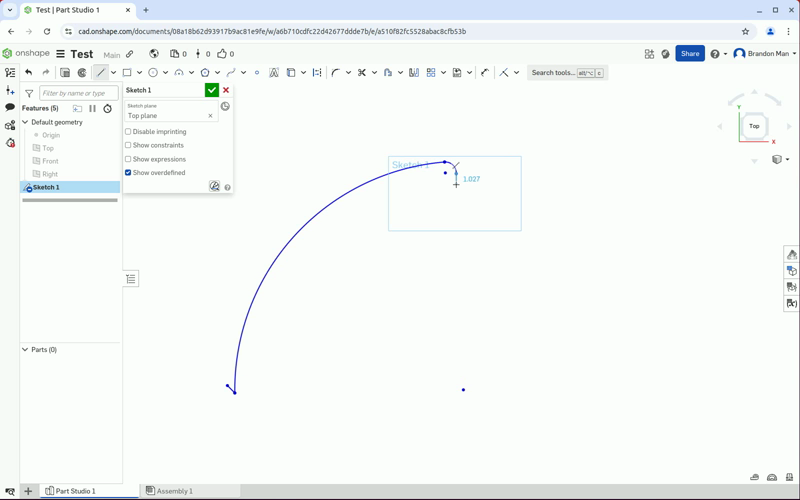
scroll(6)
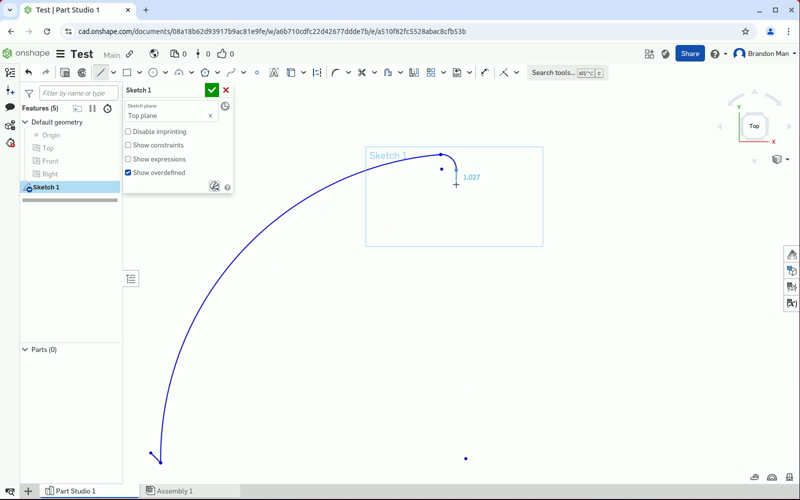
scroll(6)
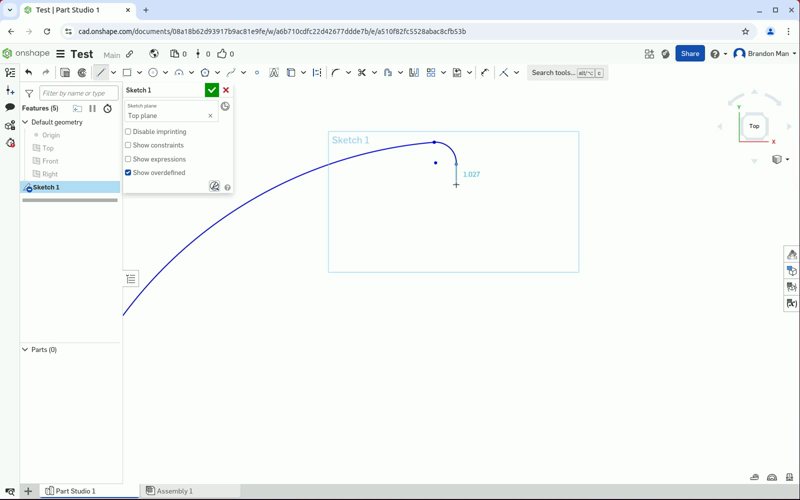
scroll(6)
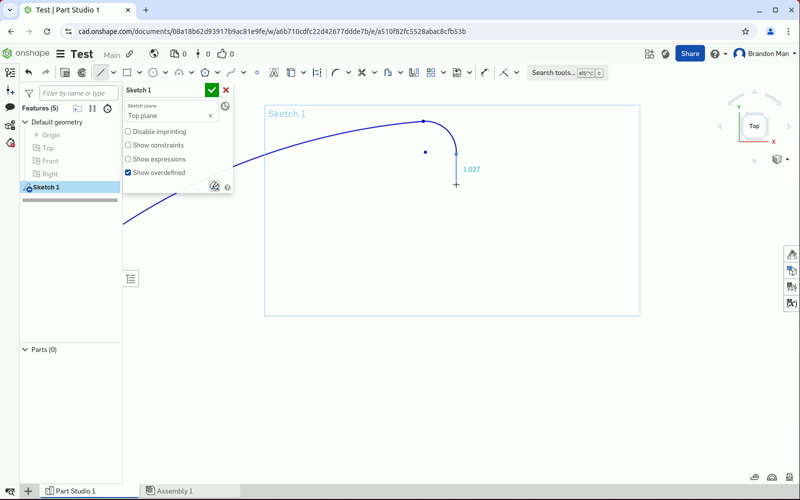
scroll(6)
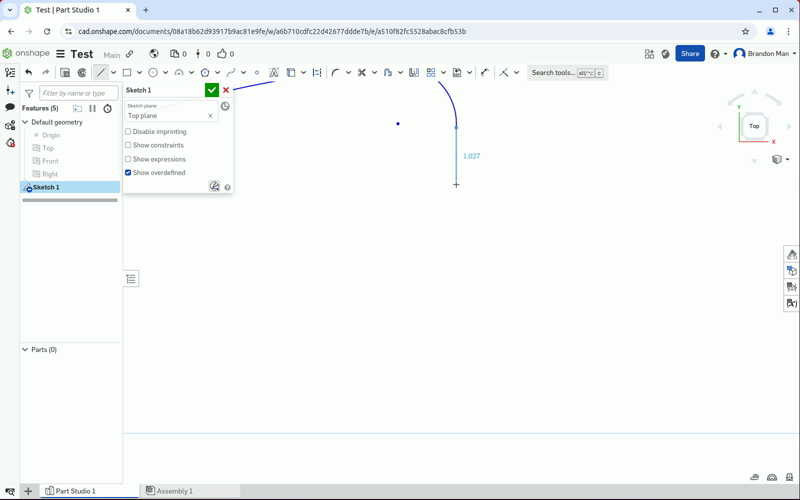
click(456, 184)
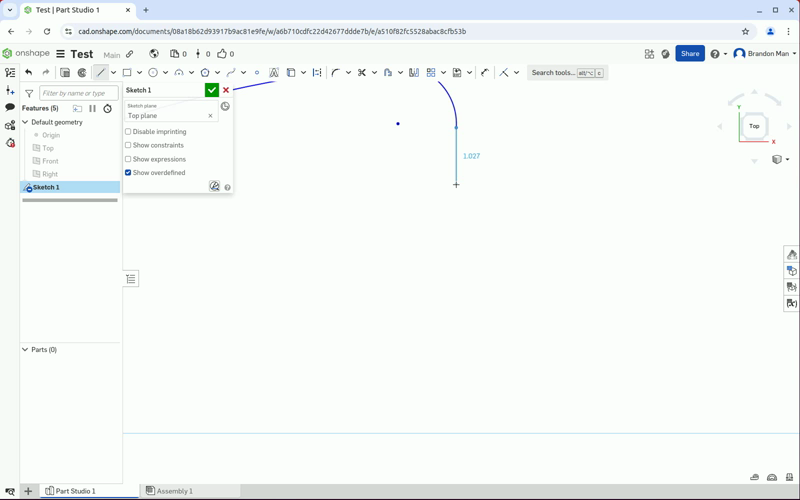
scroll(-6)
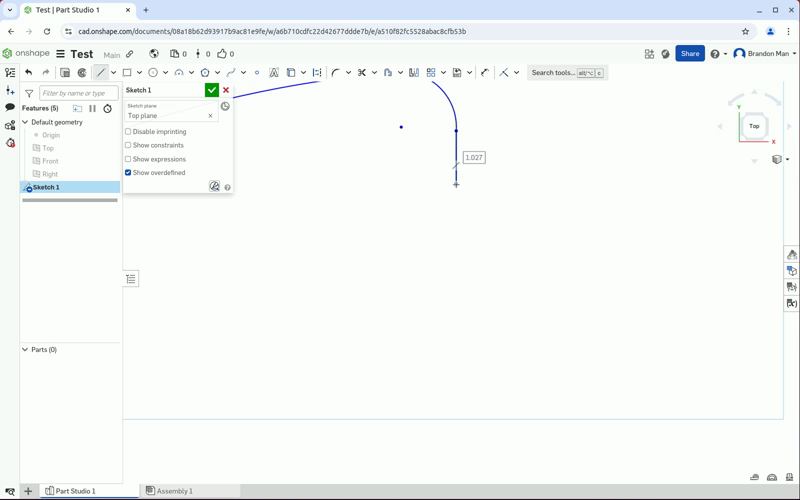
scroll(-6)
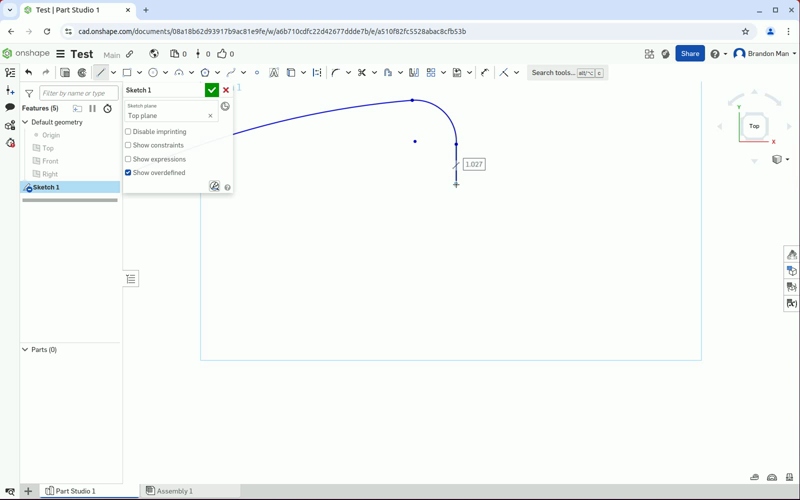
scroll(-6)
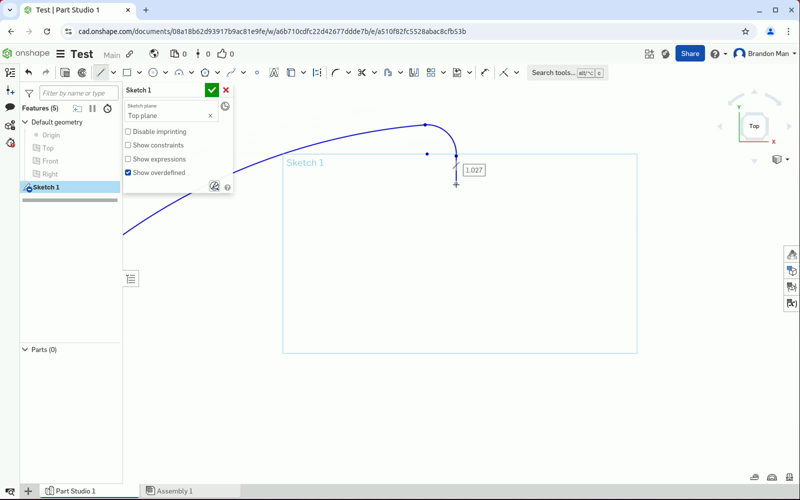
scroll(-6)
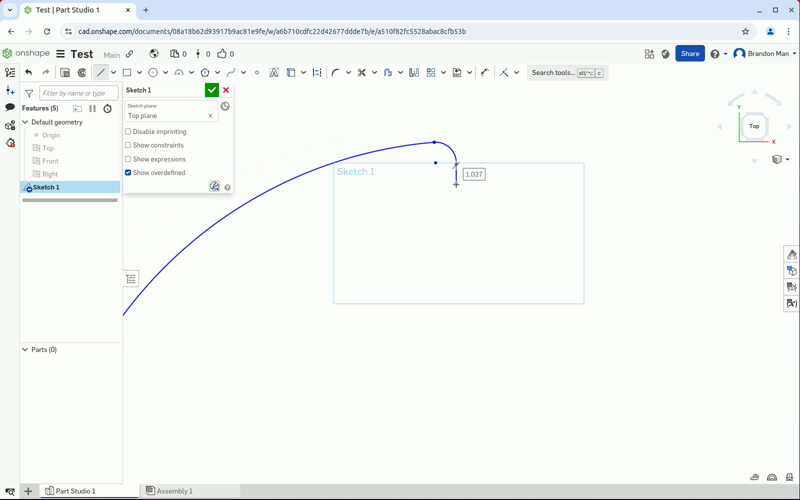
scroll(-6)
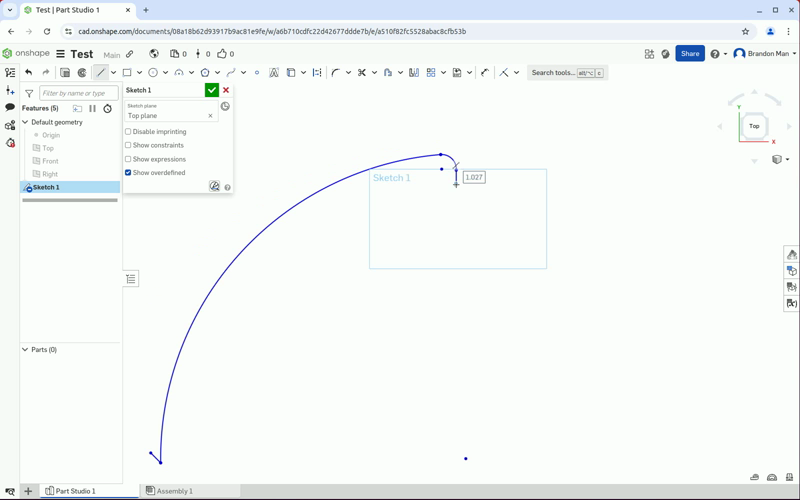
scroll(-6)
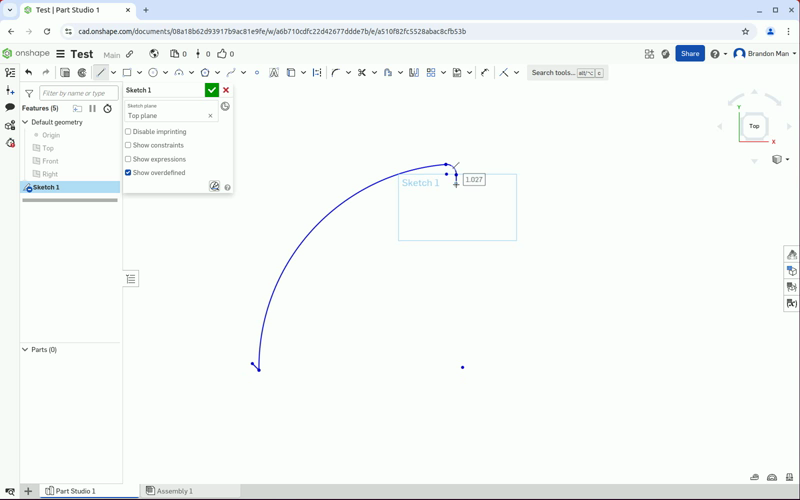
scroll(-6)
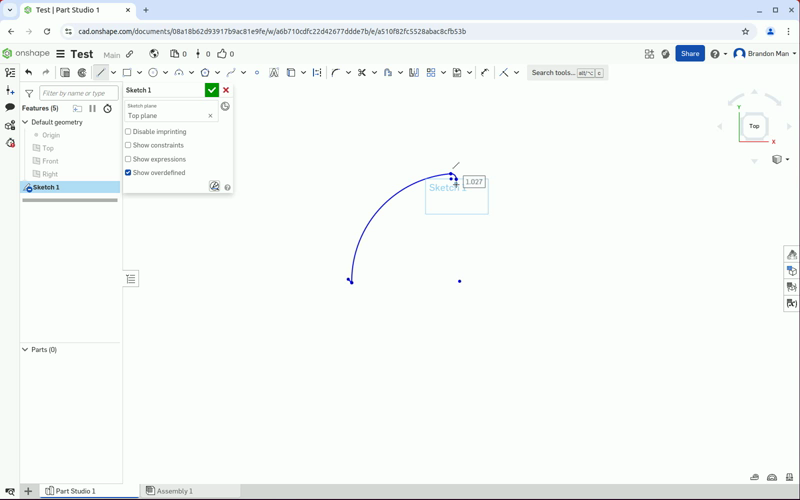
key_up(shift)
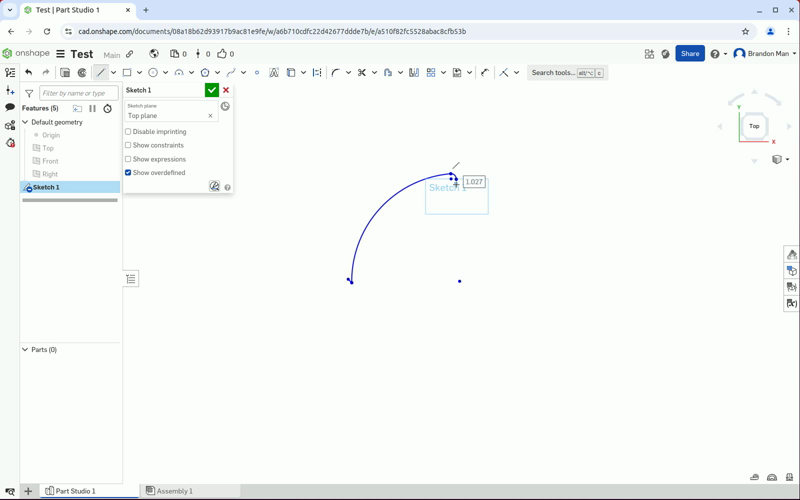
key(esc)
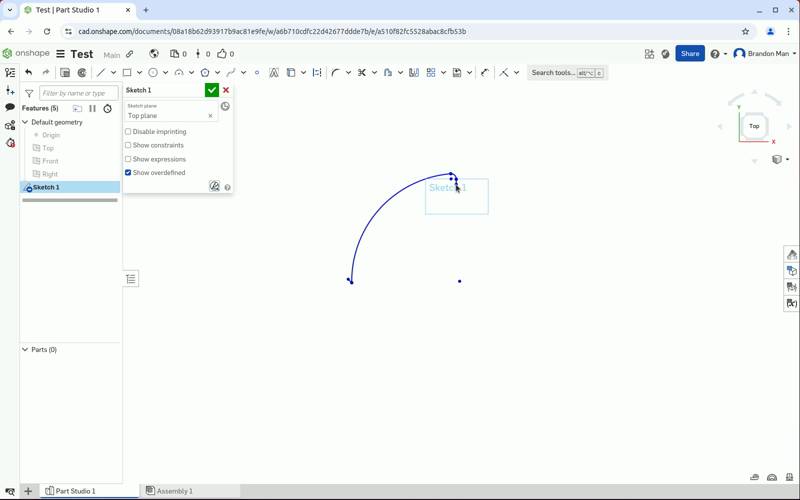
key(a)
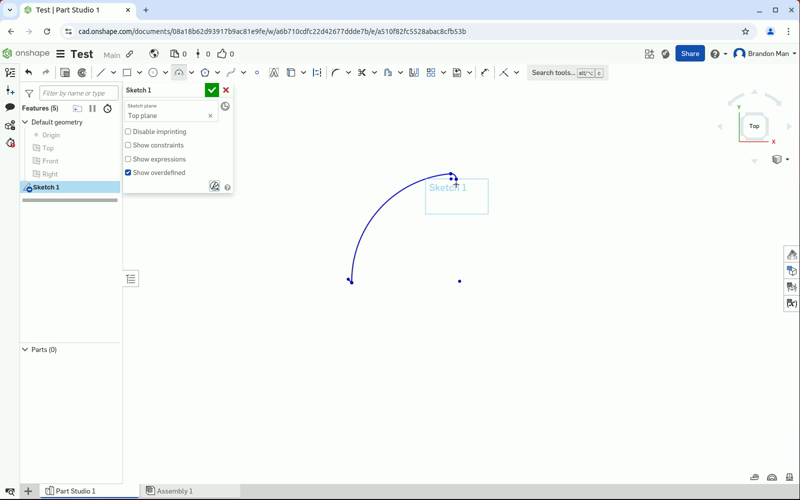
mouse_move(456, 184)
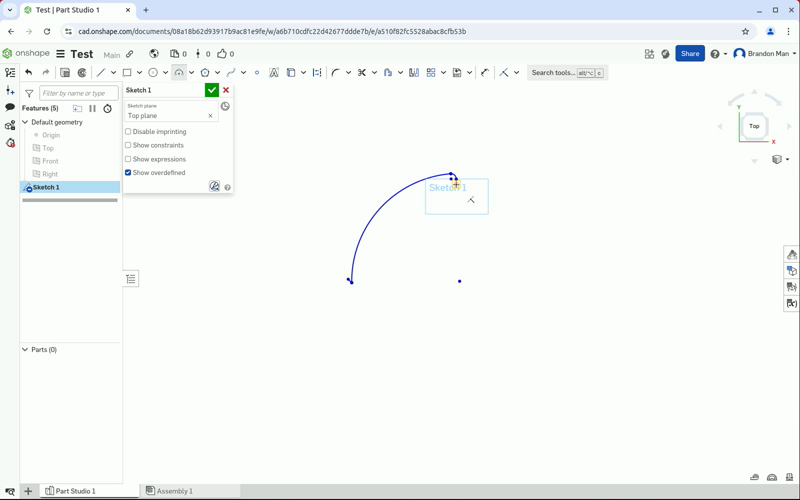
click(456, 184)
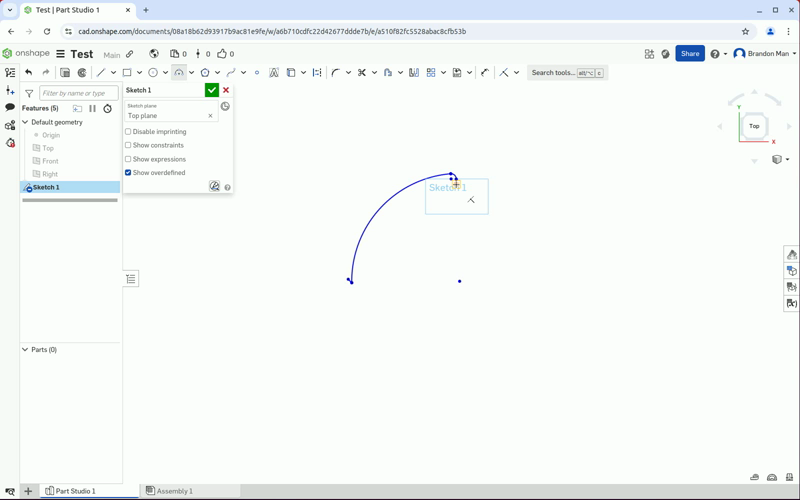
key_down(shift)
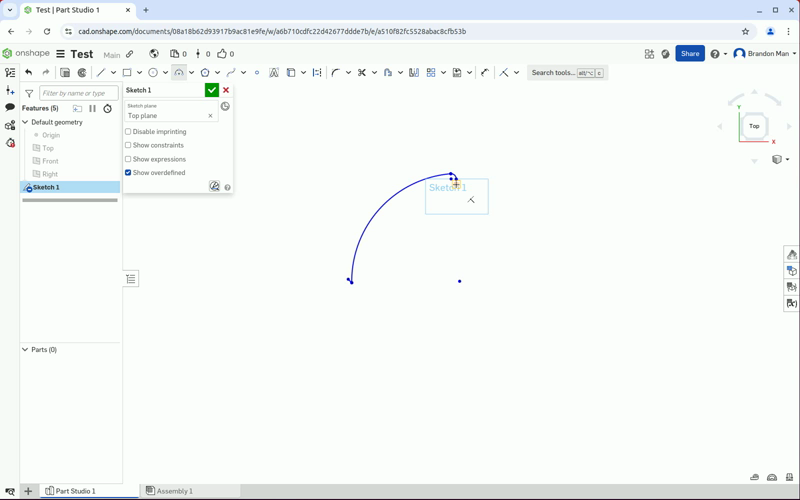
mouse_move(464, 184)
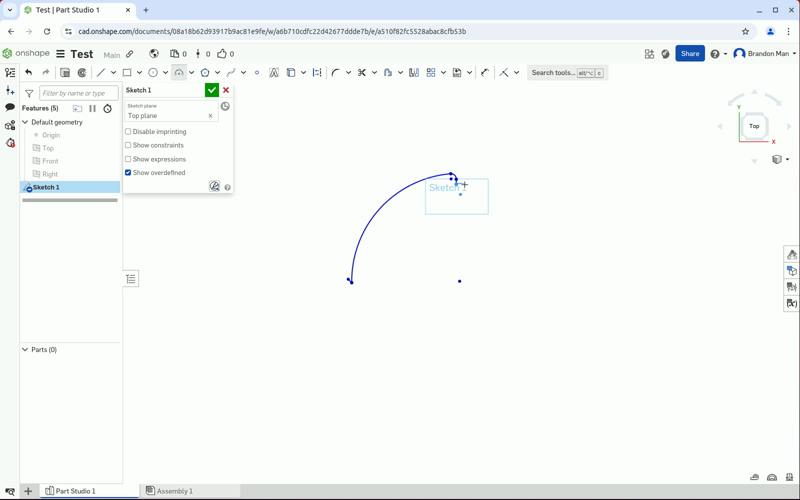
click(464, 184)
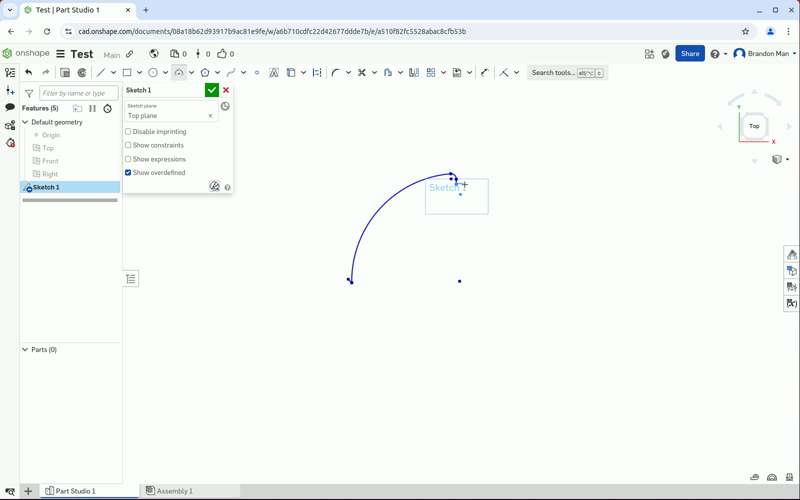
mouse_move(460, 188)
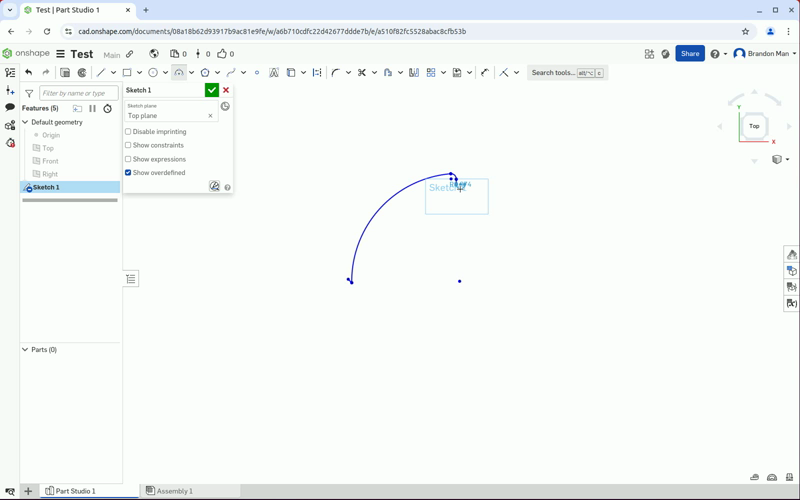
click(460, 188)
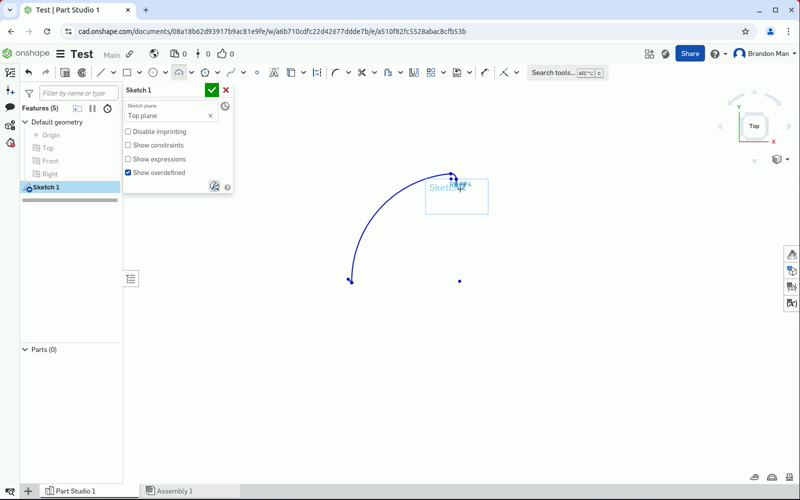
key_up(shift)
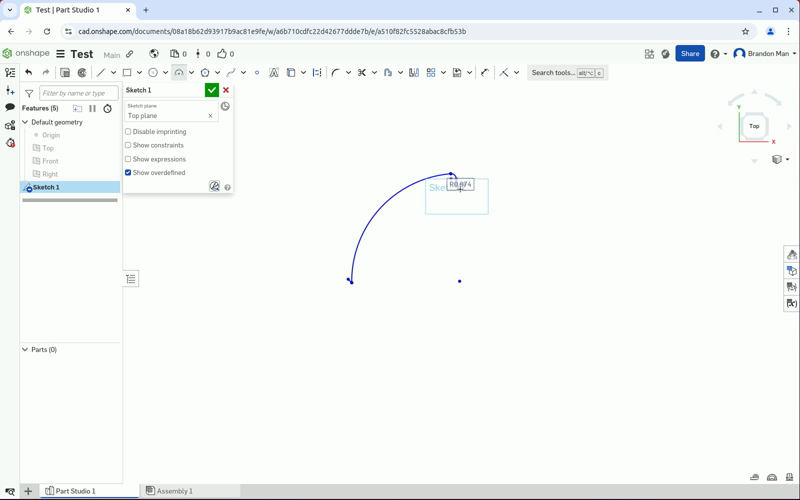
key(esc)
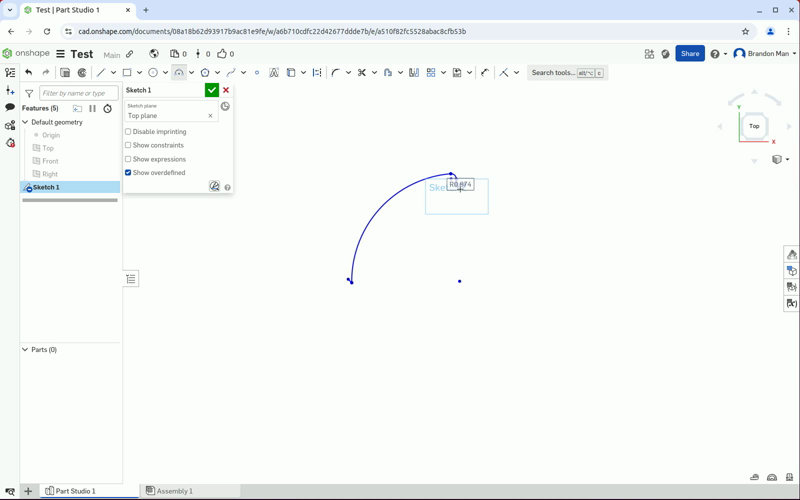
key(l)
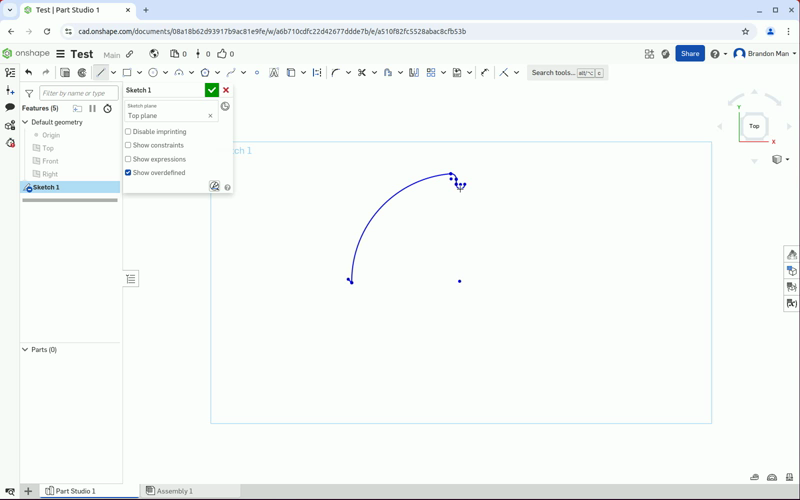
mouse_move(464, 184)
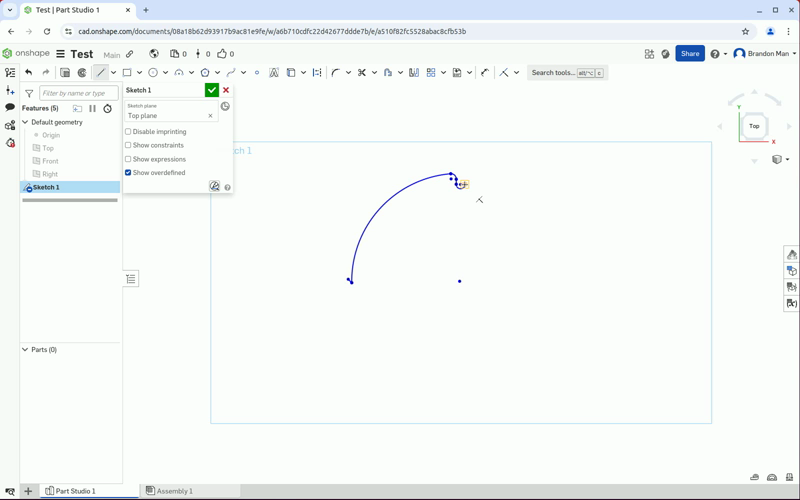
click(464, 184)
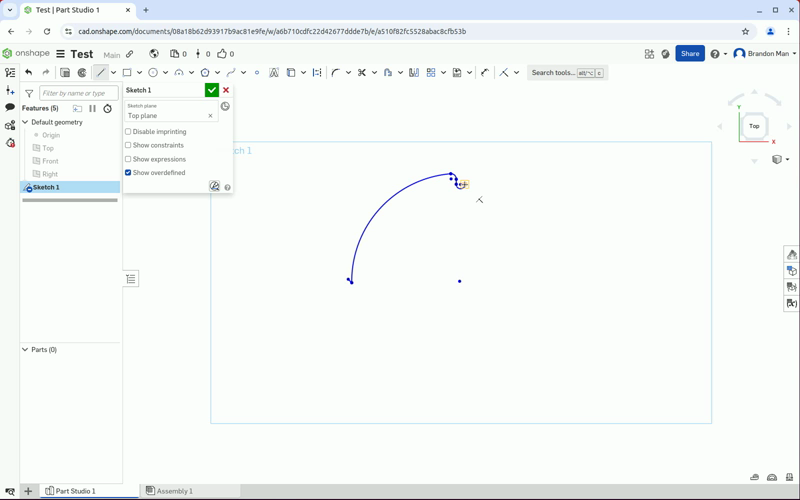
key_down(shift)
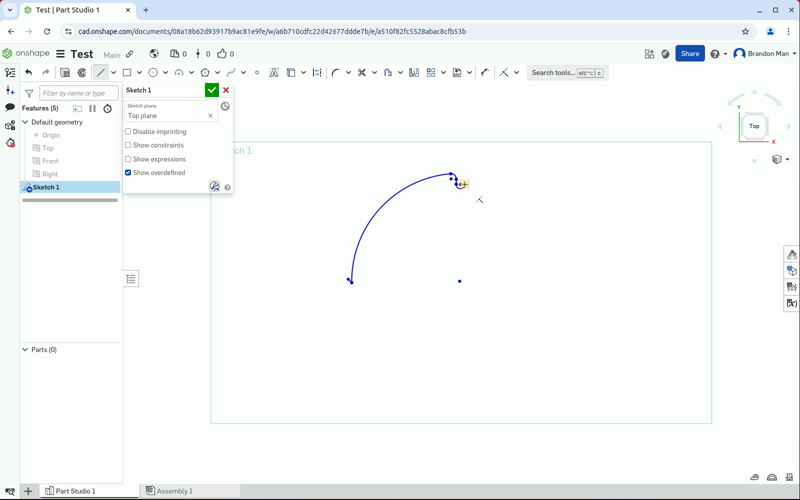
mouse_move(495, 184)
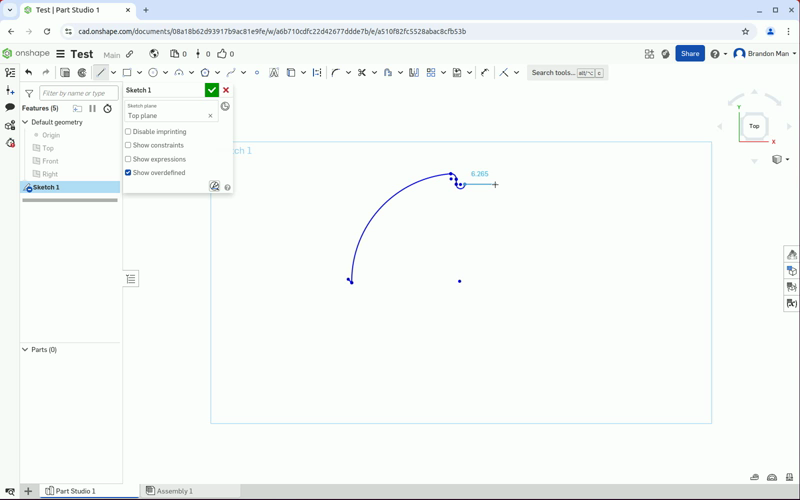
mouse_move(464, 179)
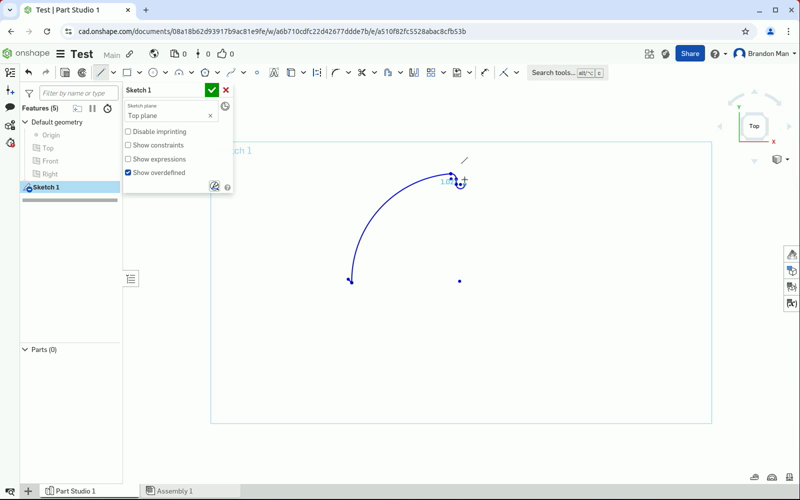
scroll(6)
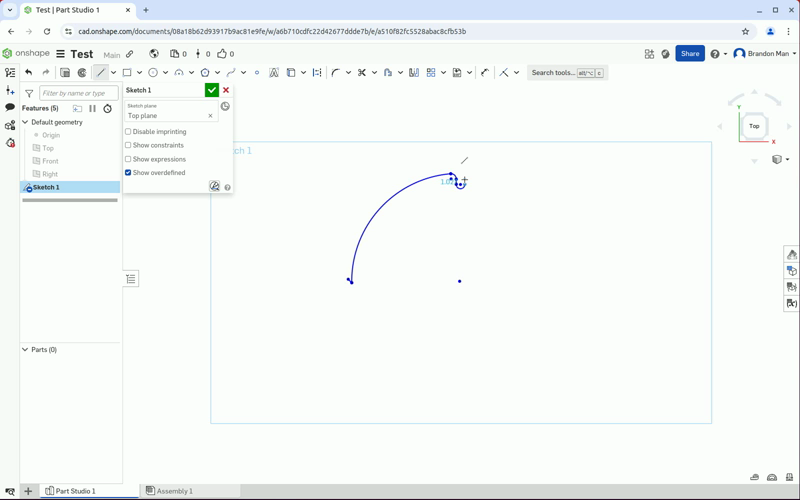
scroll(6)
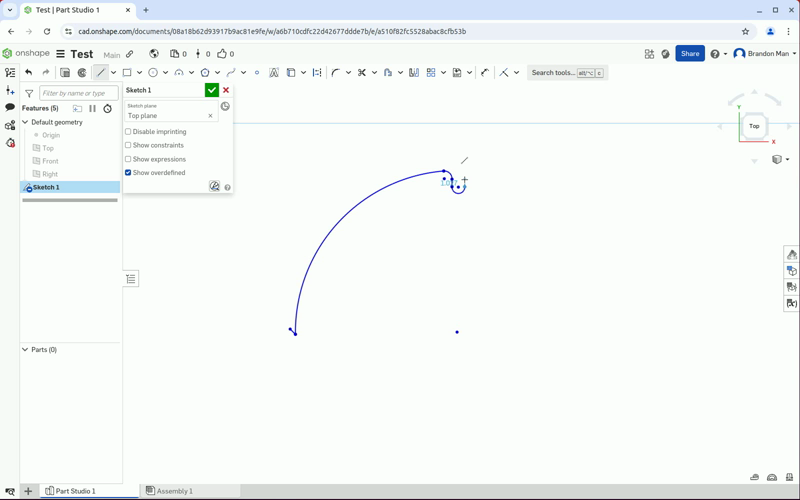
scroll(6)
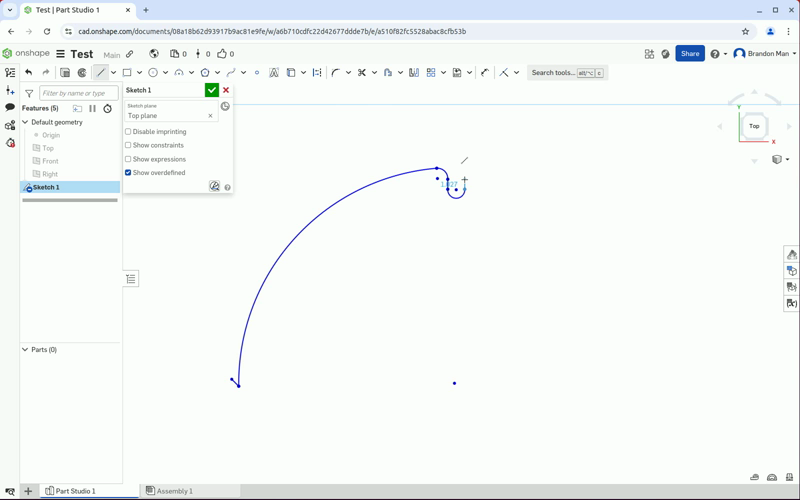
scroll(6)
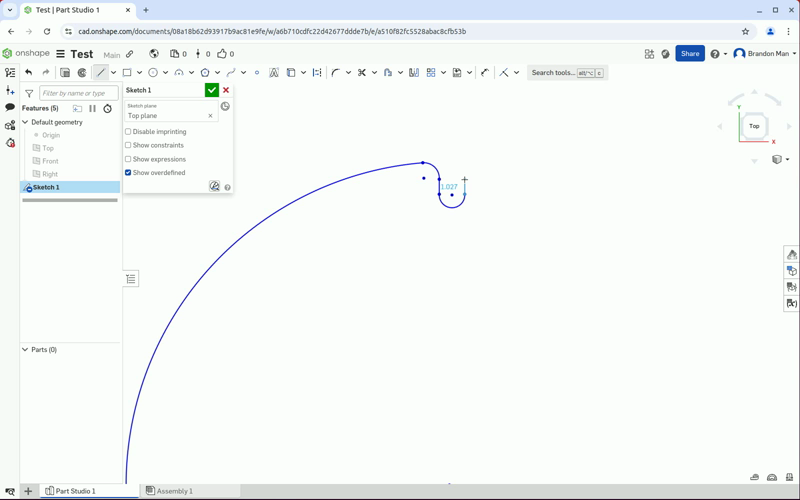
scroll(6)
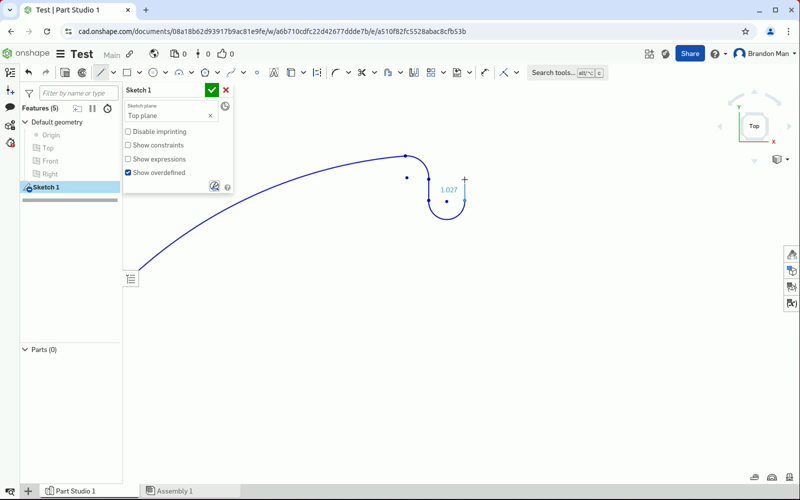
scroll(6)
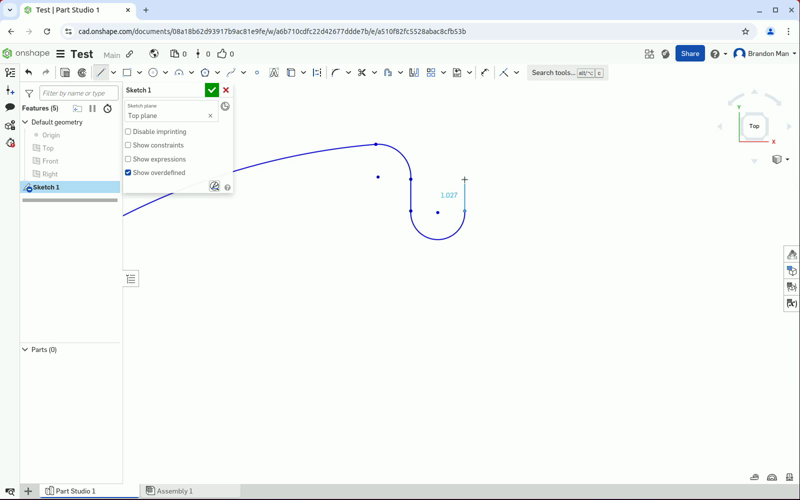
scroll(6)
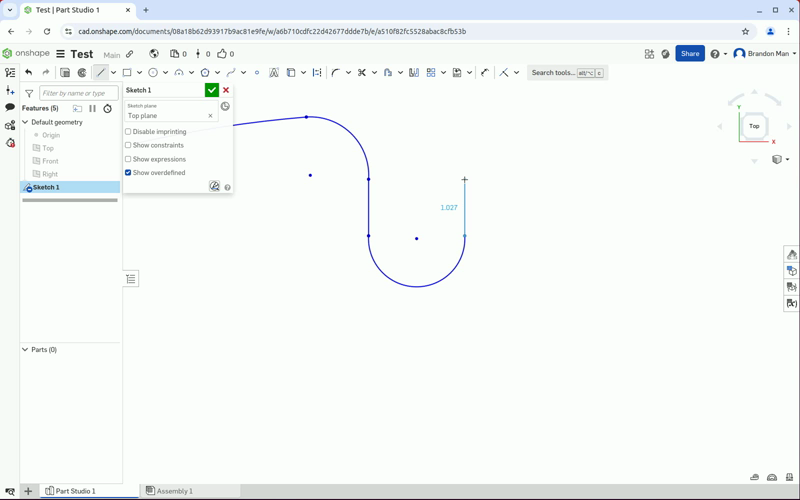
click(464, 179)
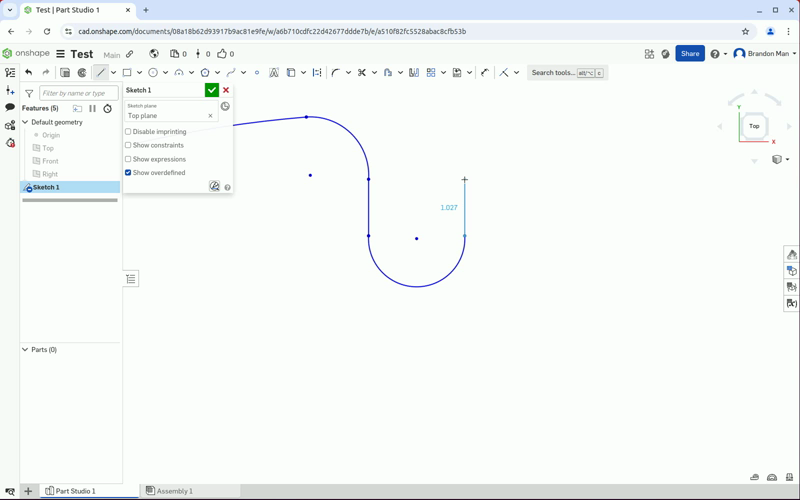
scroll(-6)
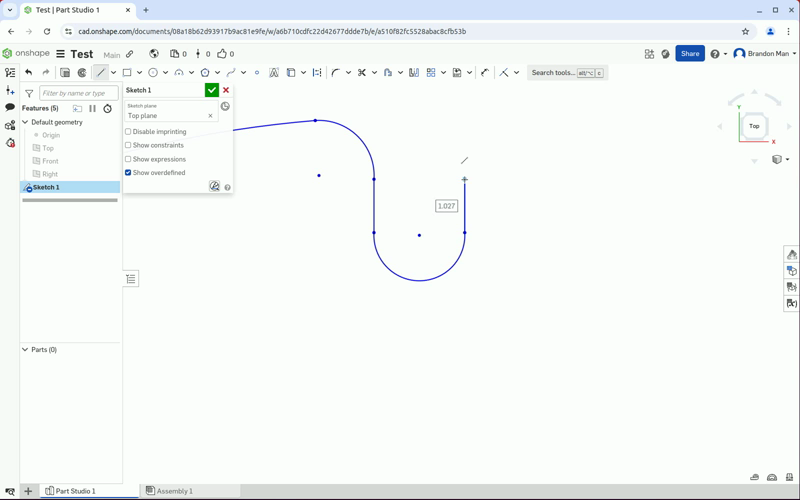
scroll(-6)
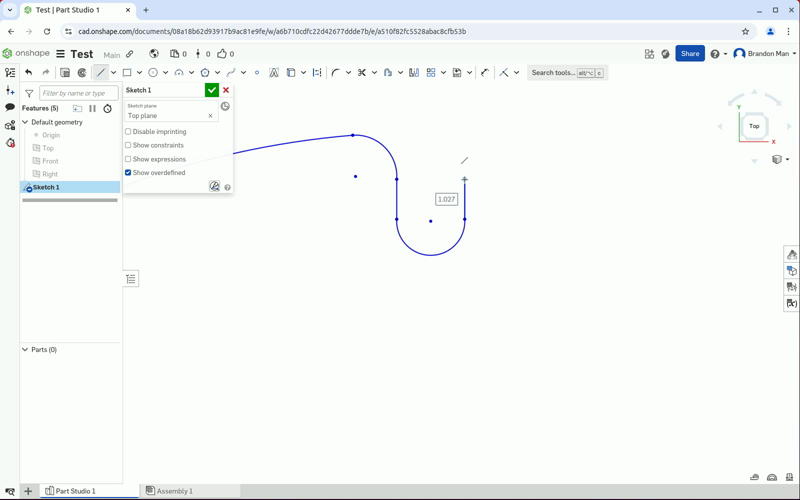
scroll(-6)
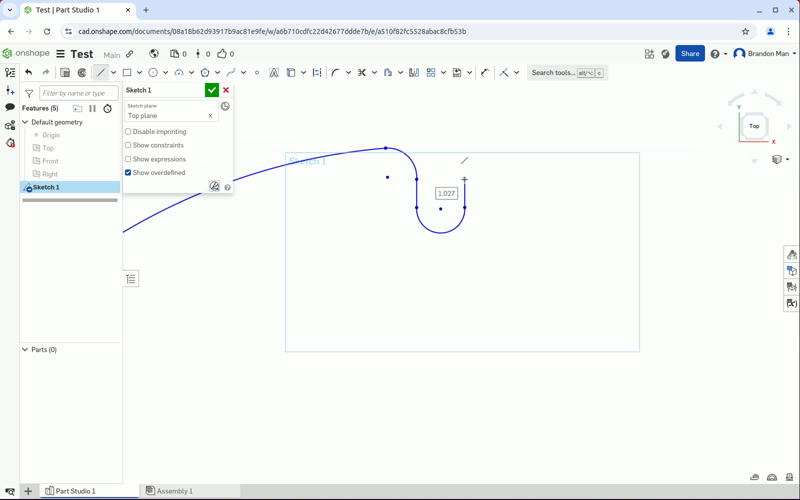
scroll(-6)
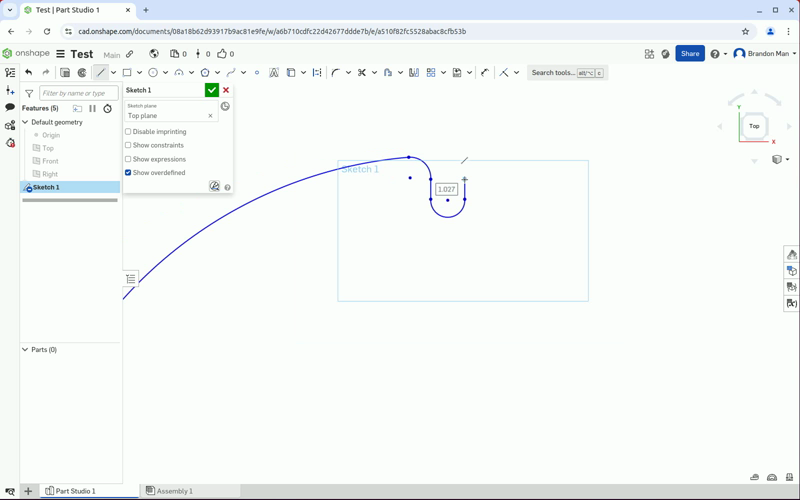
scroll(-6)
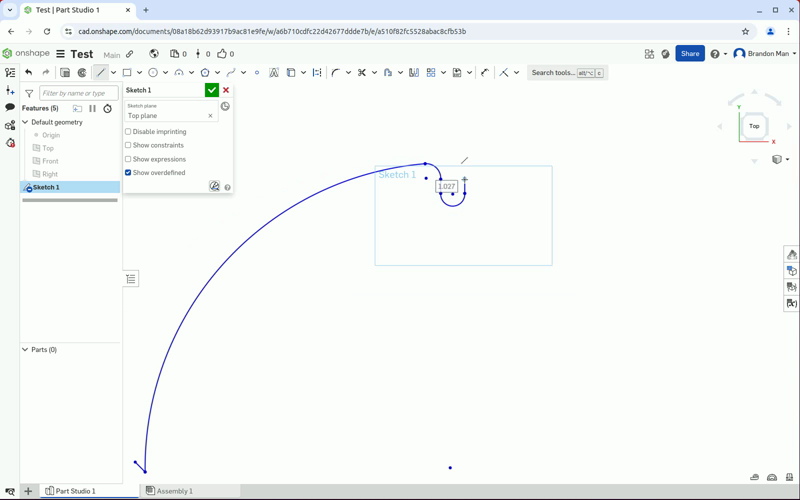
scroll(-6)
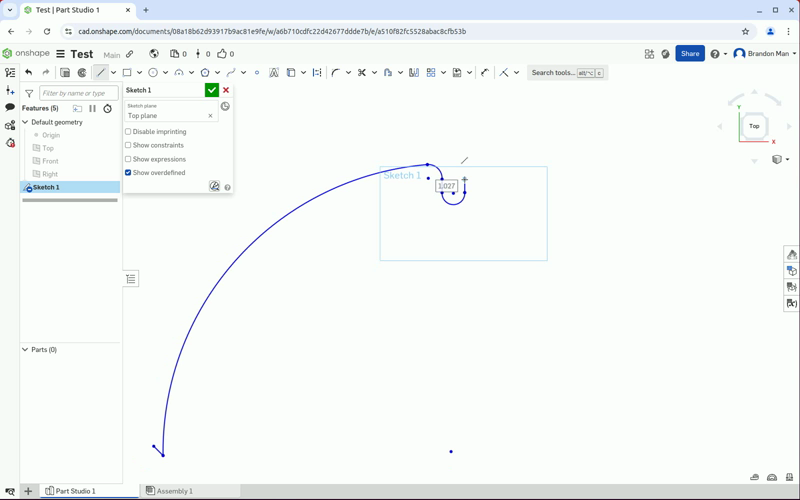
scroll(-6)
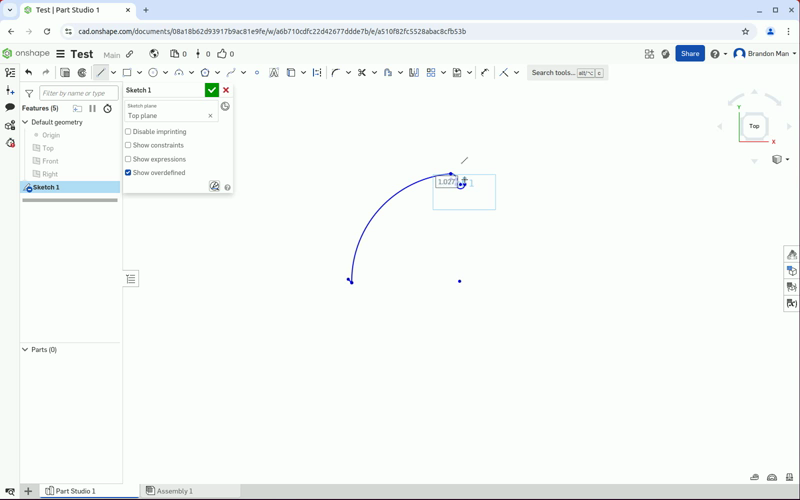
key_up(shift)
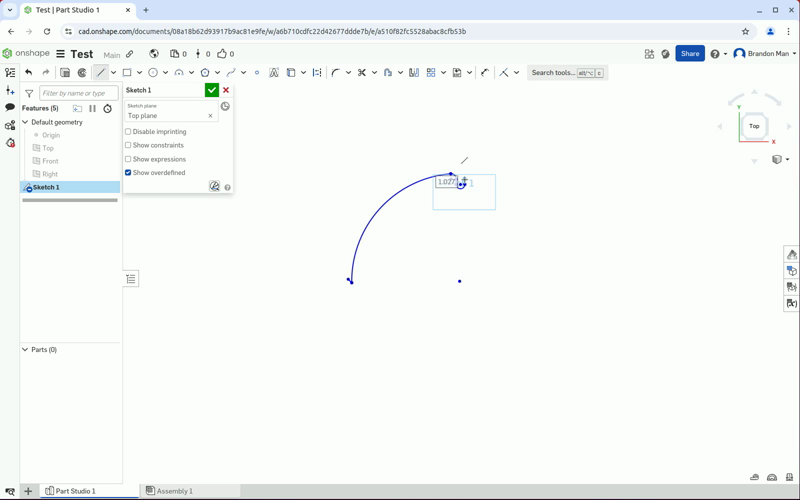
key(esc)
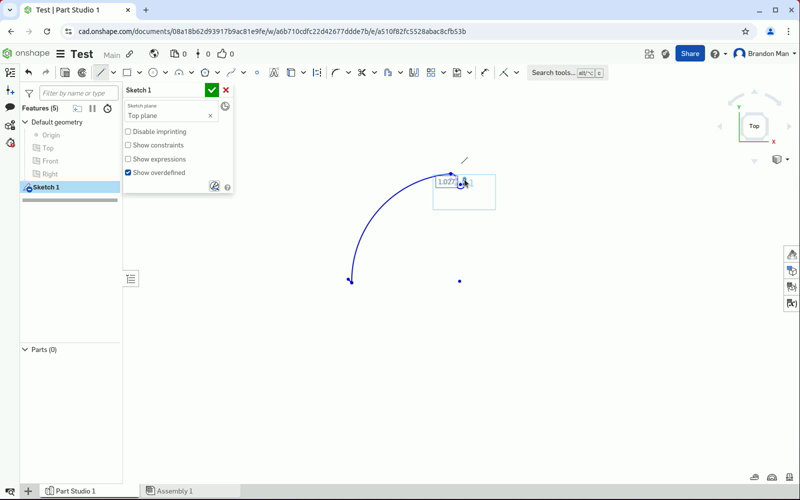
key(a)
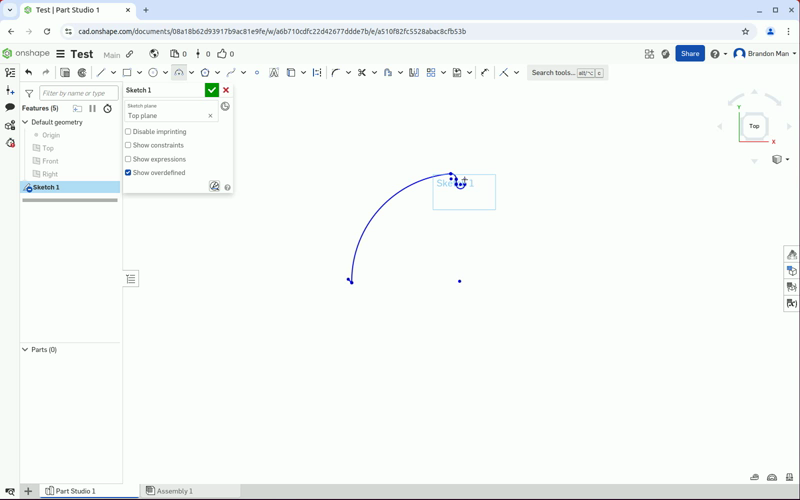
mouse_move(464, 179)
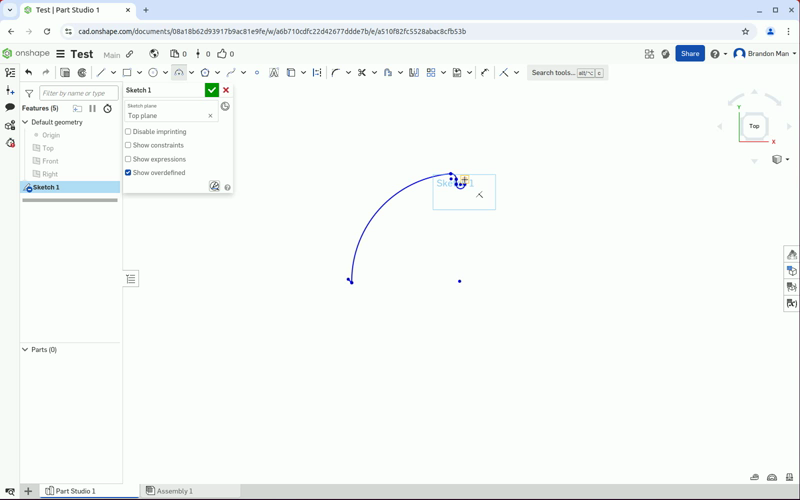
click(464, 179)
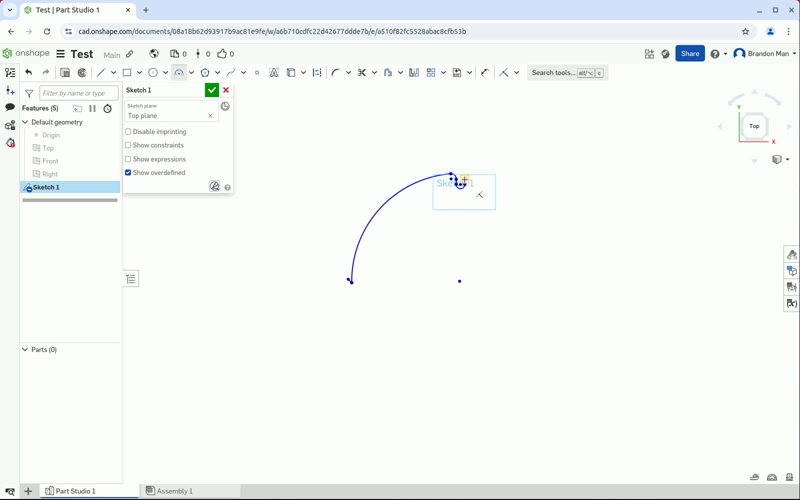
key_down(shift)
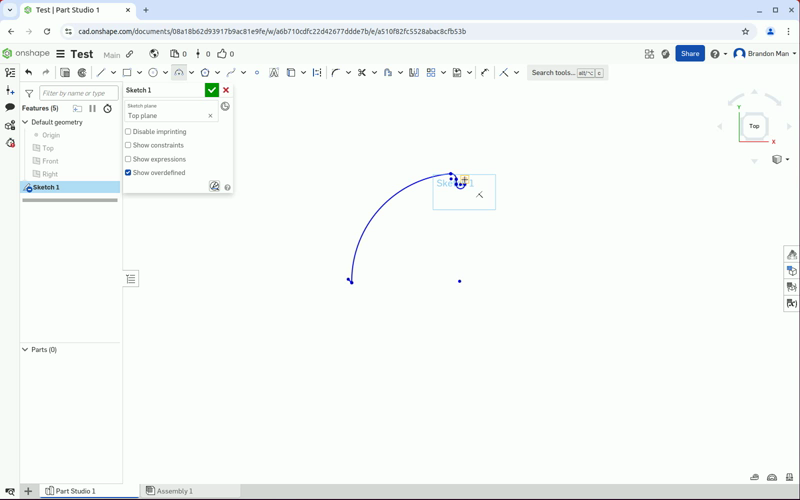
mouse_move(468, 173)
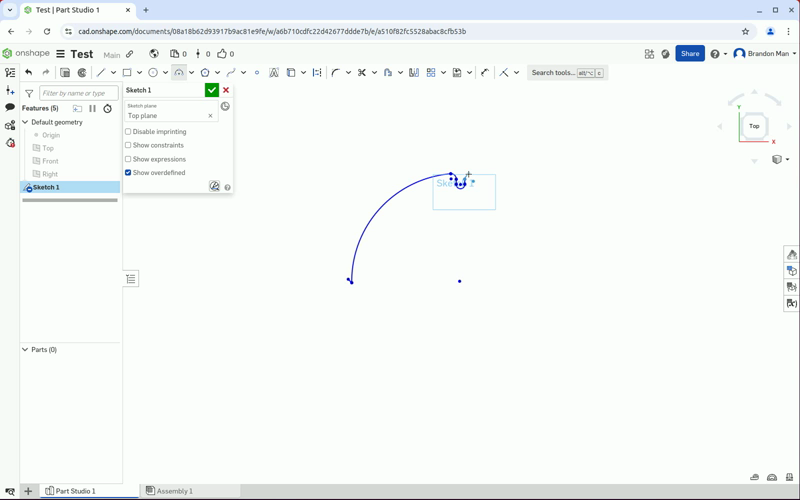
scroll(6)
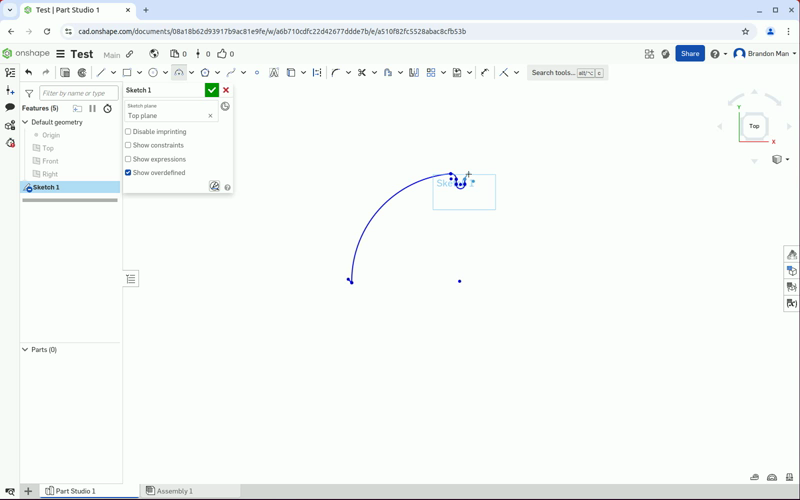
scroll(6)
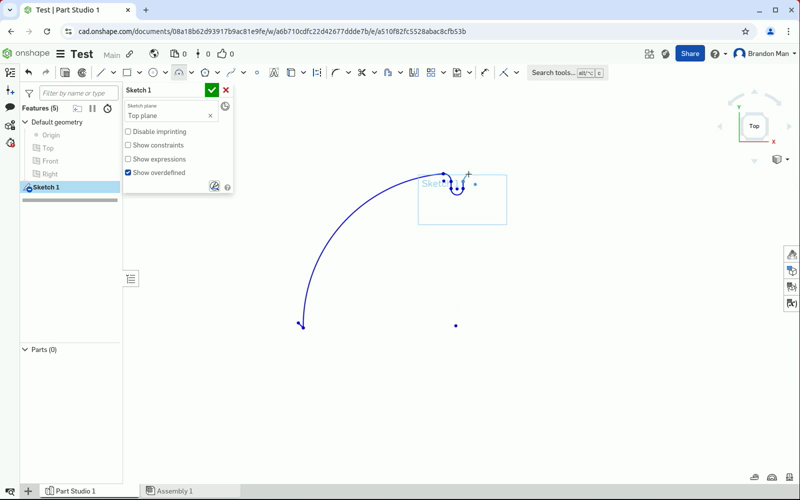
scroll(6)
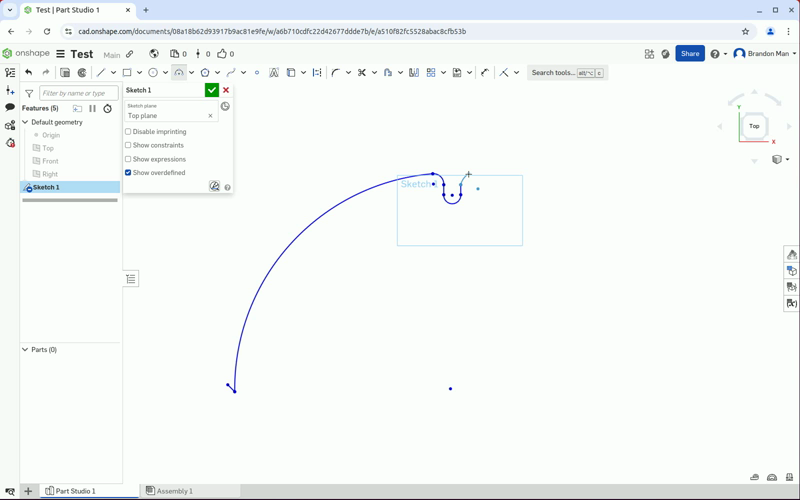
scroll(6)
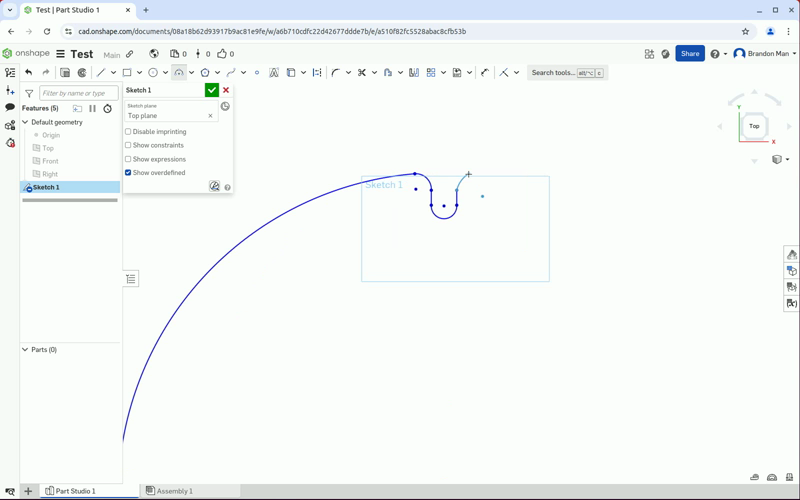
scroll(6)
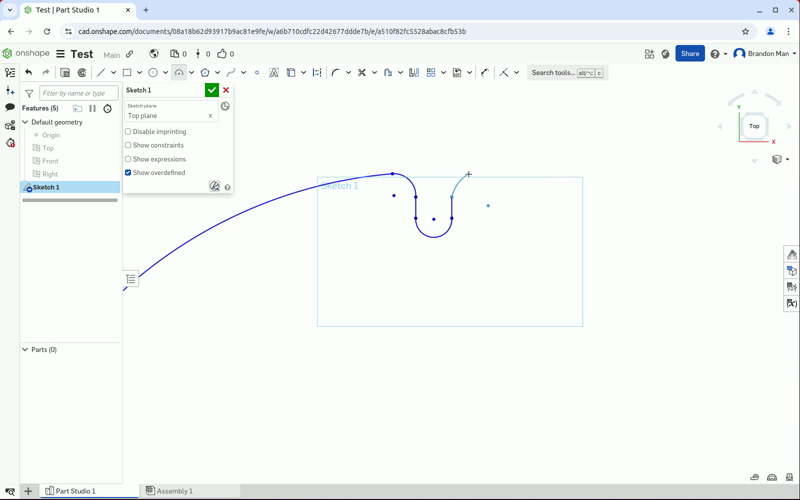
scroll(6)
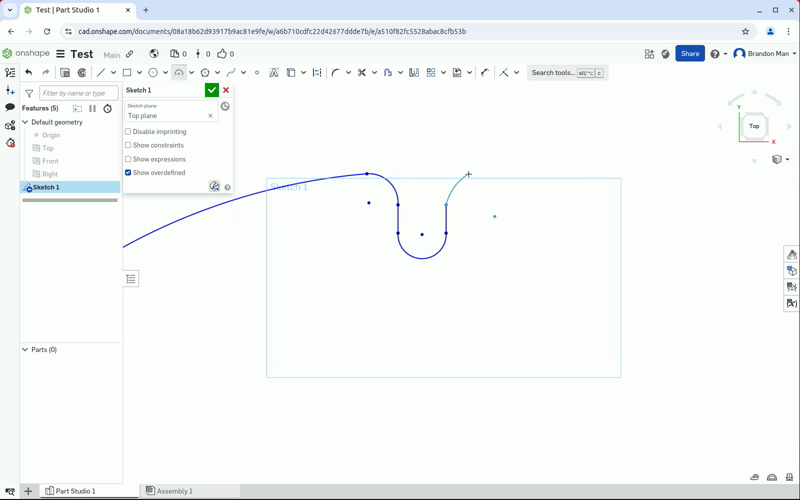
scroll(6)
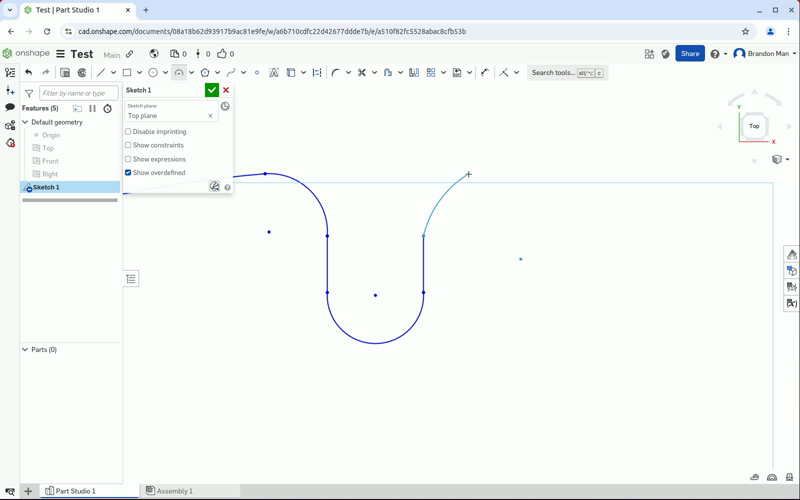
click(468, 173)
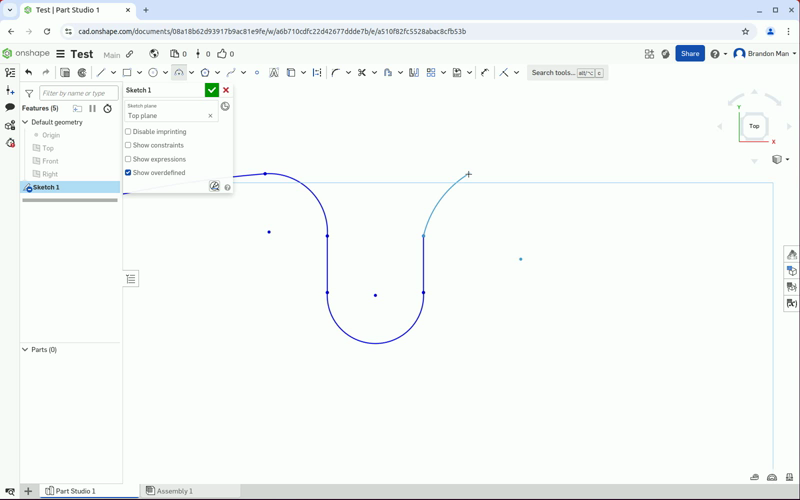
scroll(-6)
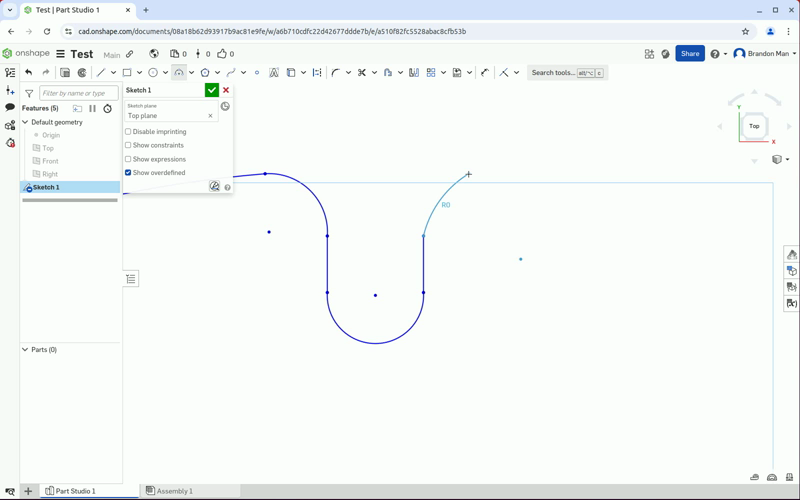
scroll(-6)
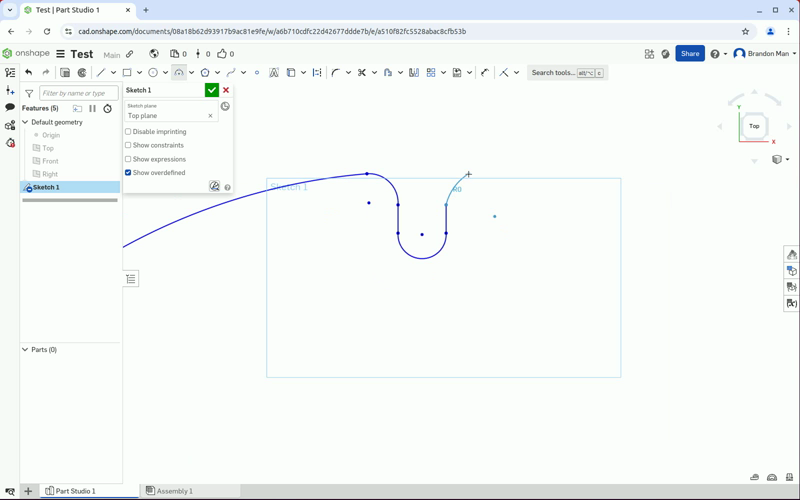
scroll(-6)
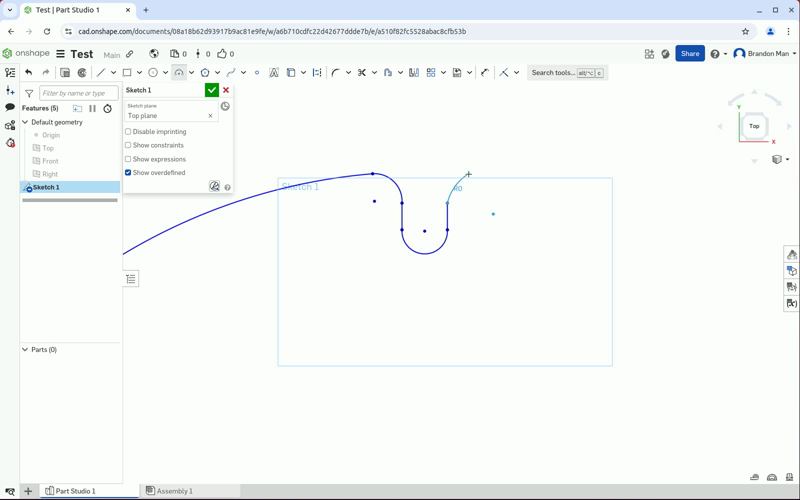
scroll(-6)
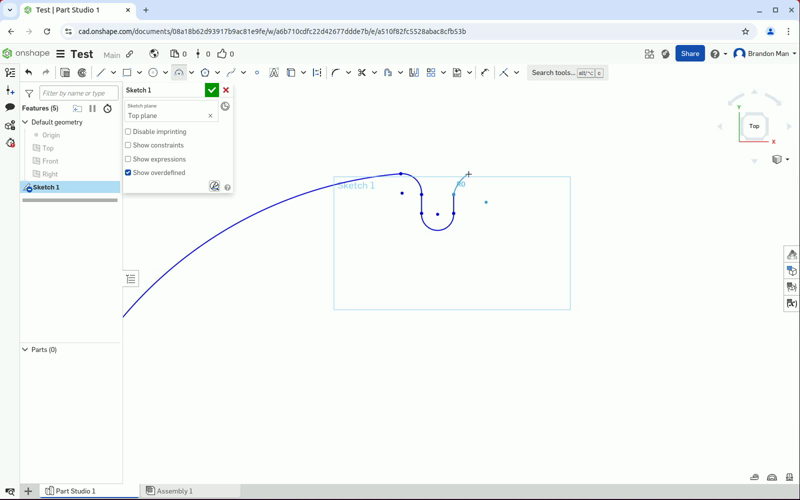
scroll(-6)
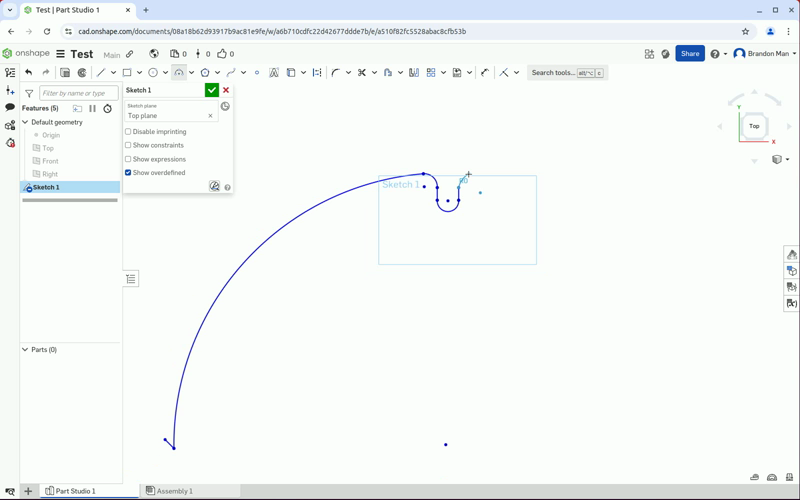
scroll(-6)
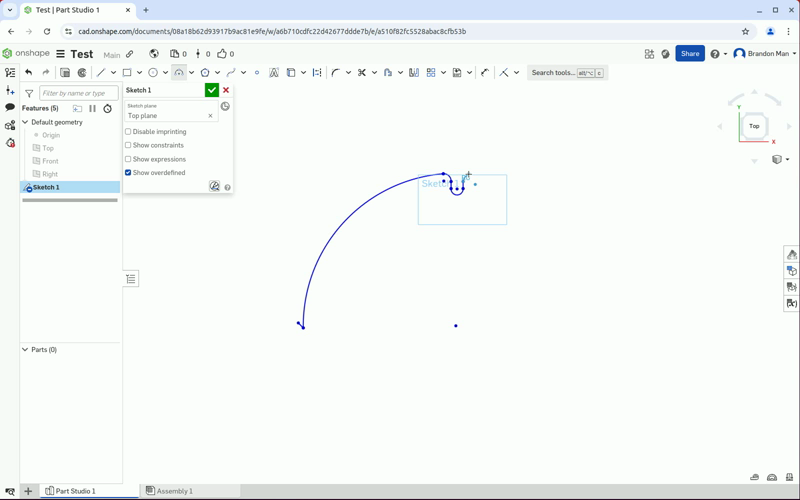
scroll(-6)
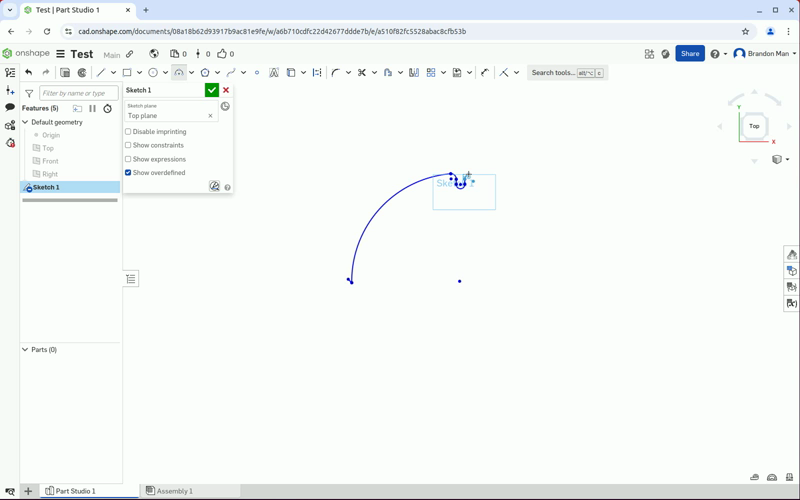
mouse_move(465, 175)
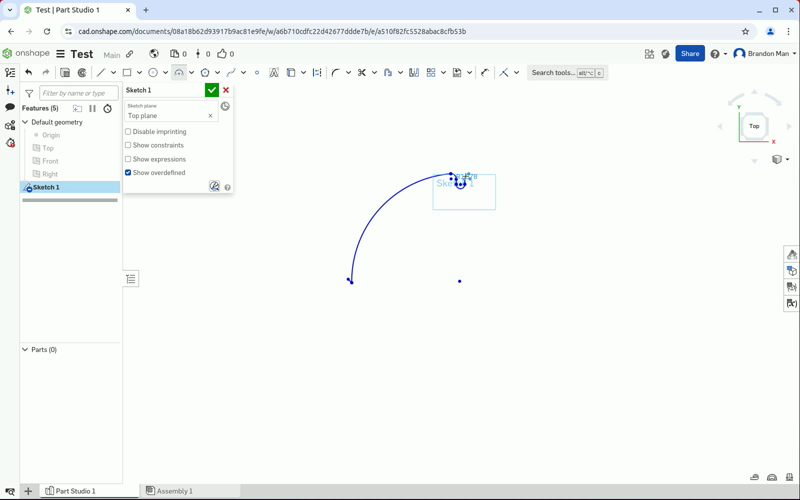
scroll(6)
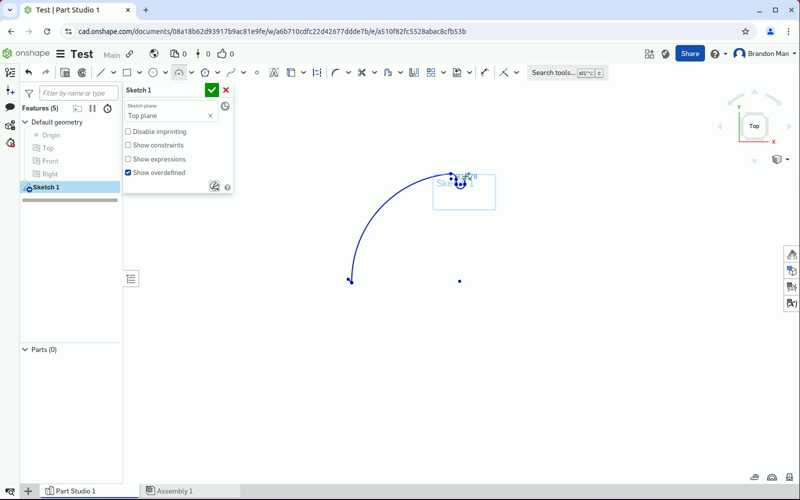
scroll(6)
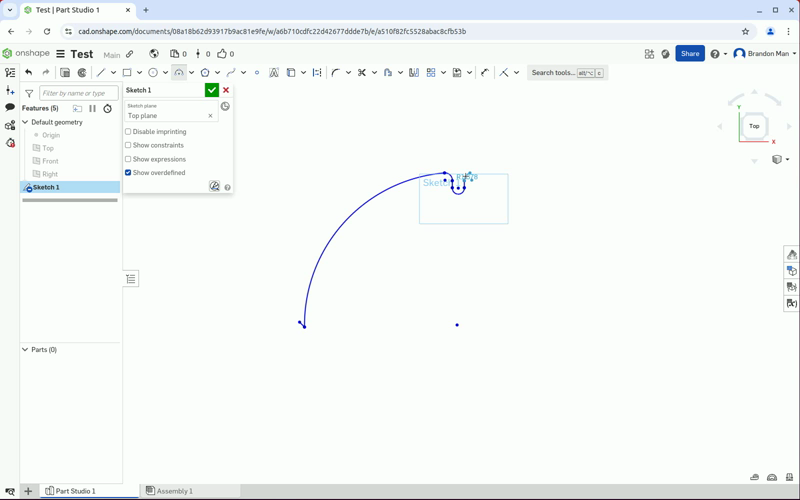
scroll(6)
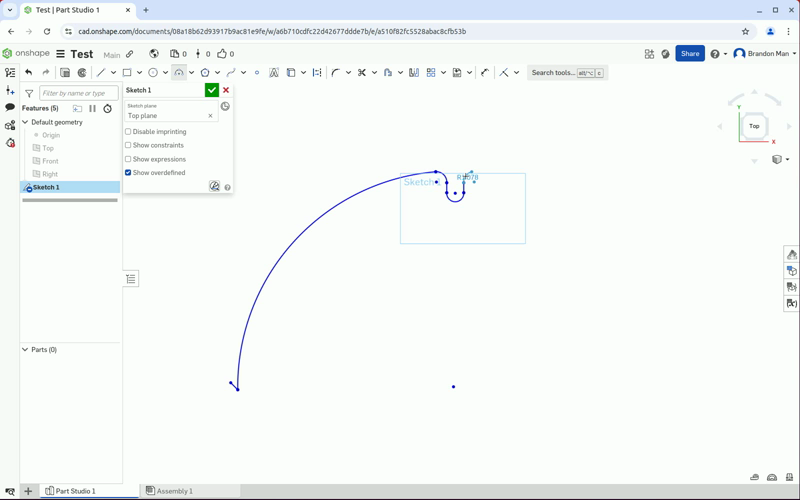
scroll(6)
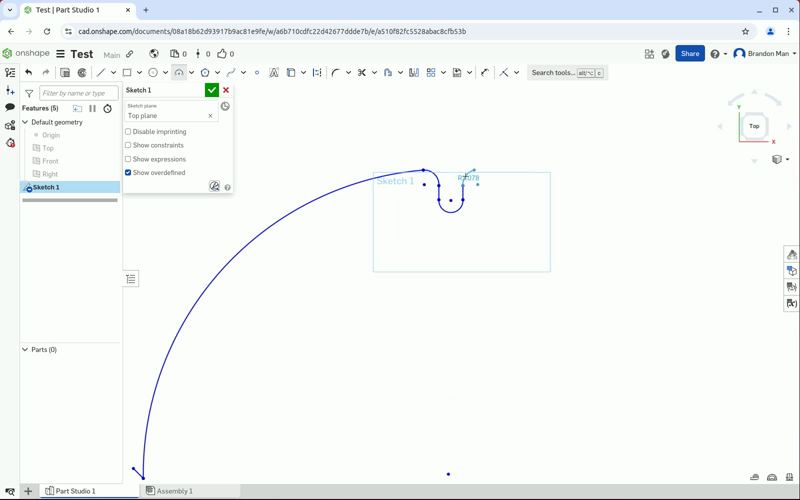
scroll(6)
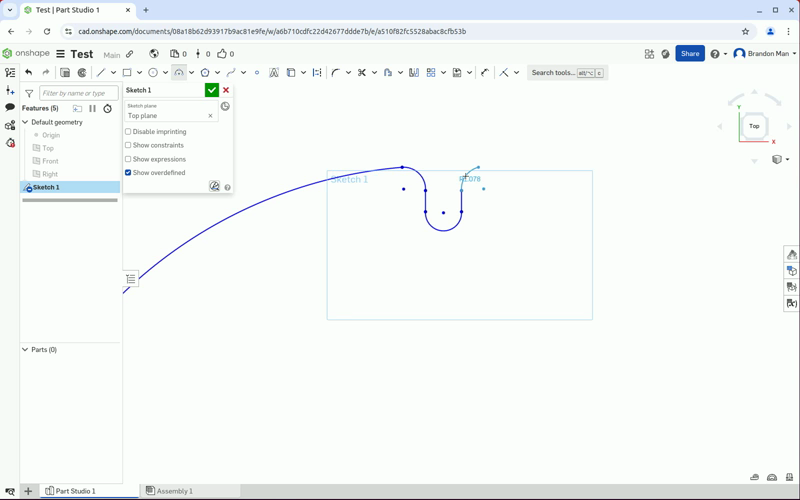
scroll(6)
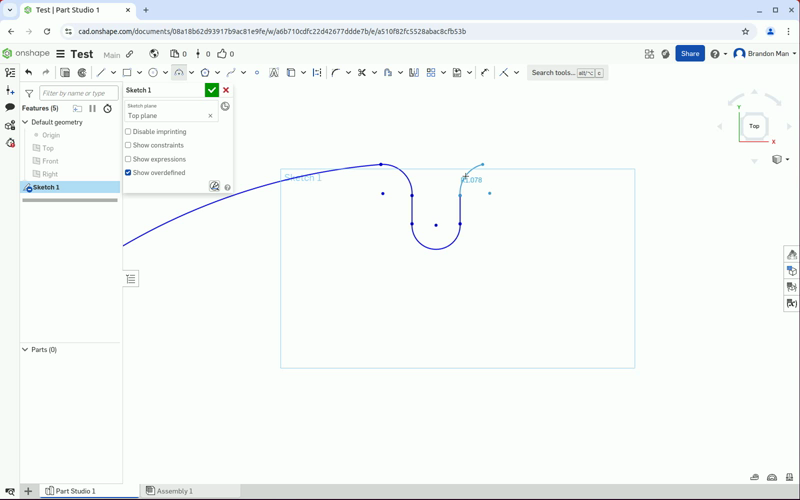
scroll(6)
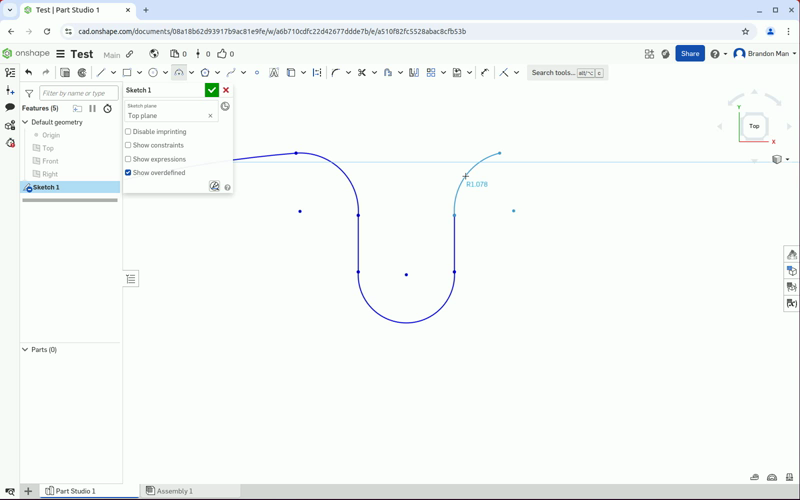
click(465, 175)
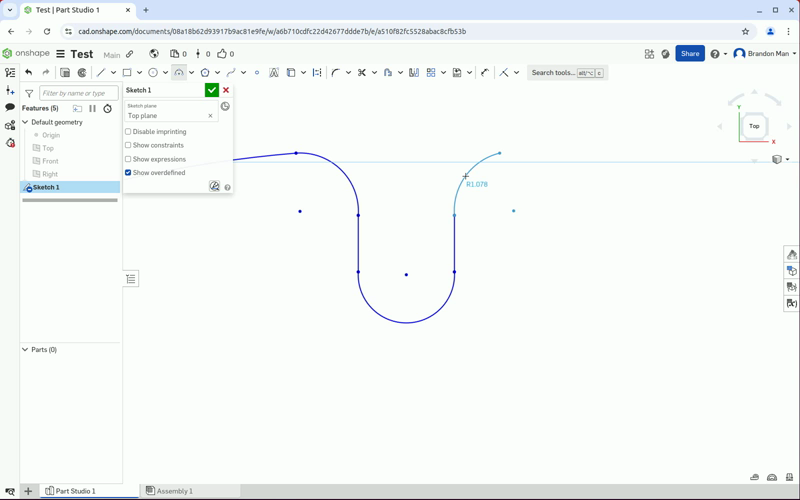
scroll(-6)
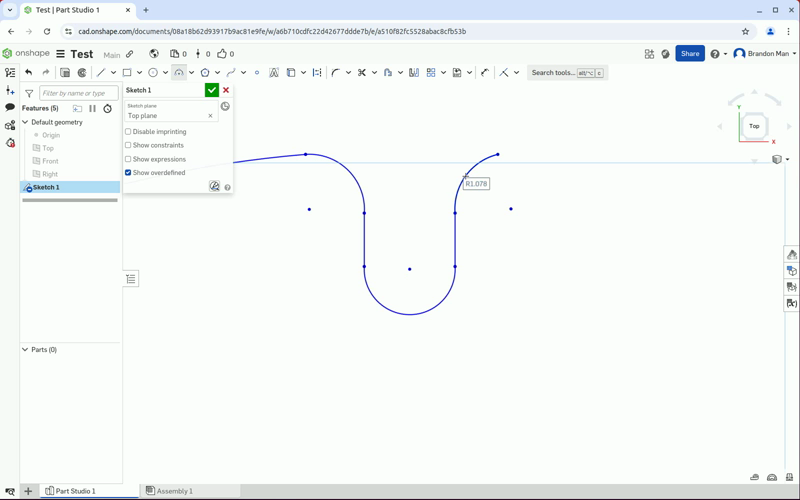
scroll(-6)
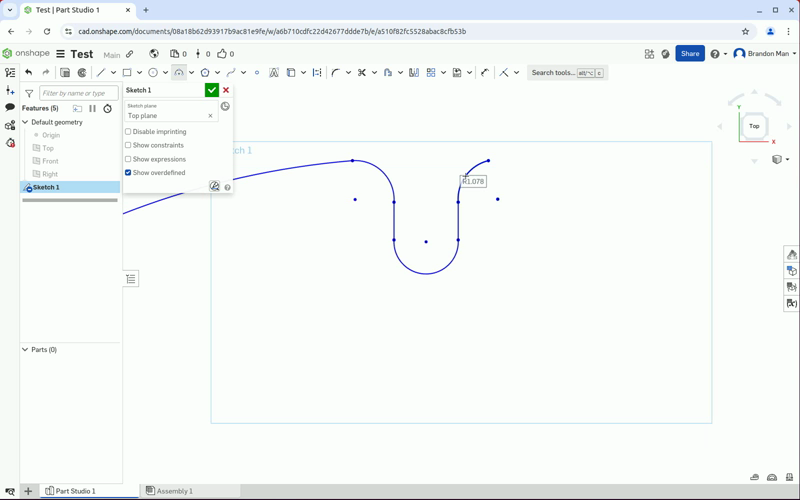
scroll(-6)
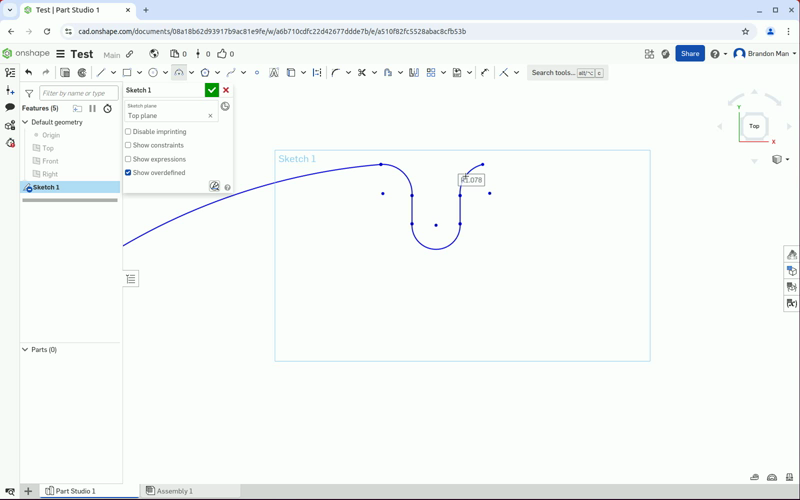
scroll(-6)
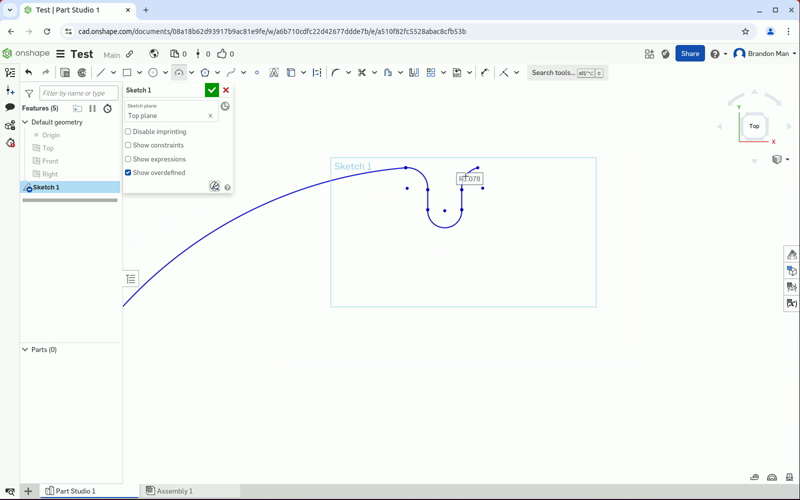
scroll(-6)
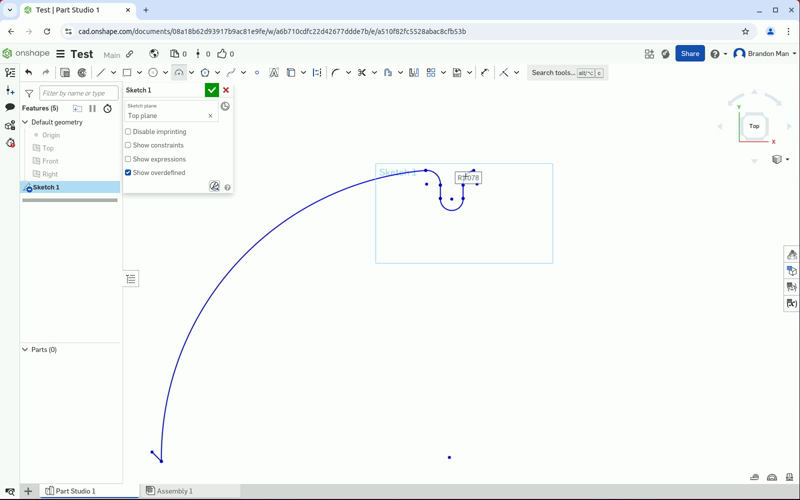
scroll(-6)
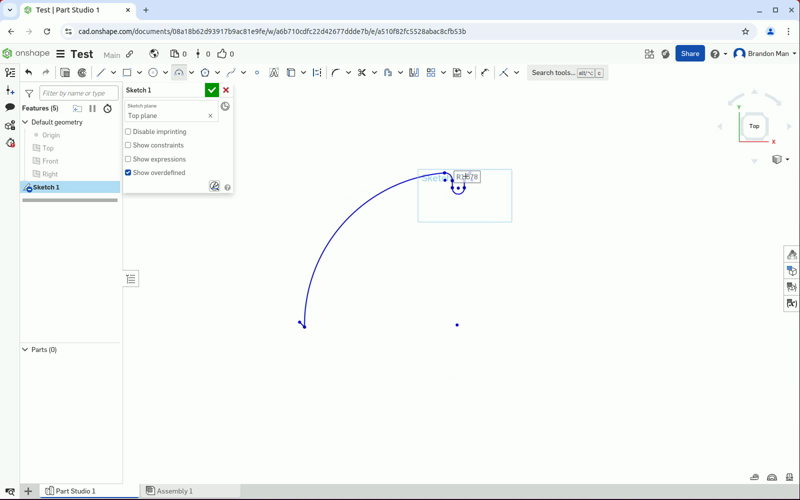
scroll(-6)
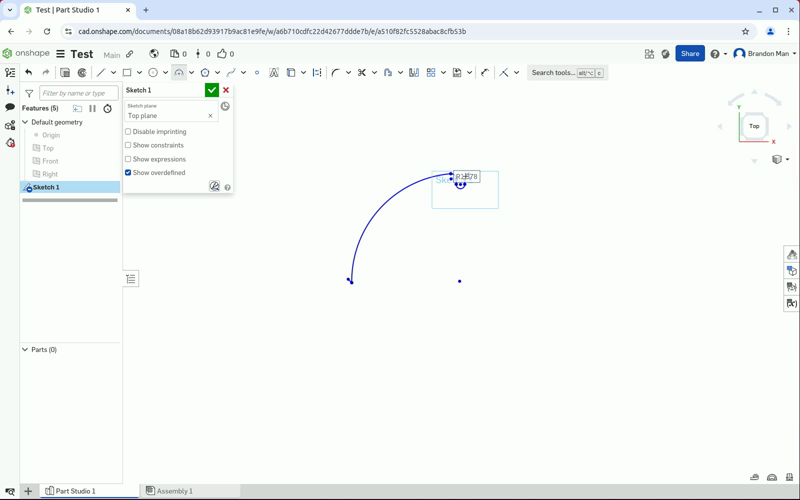
key_up(shift)
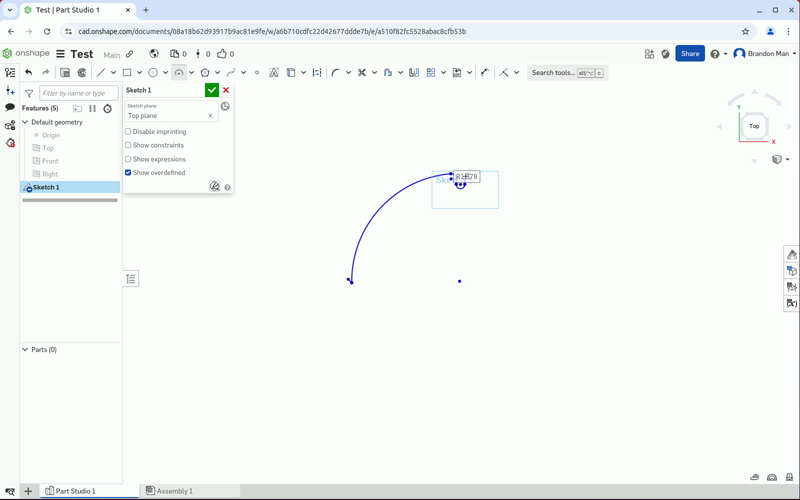
mouse_move(468, 173)
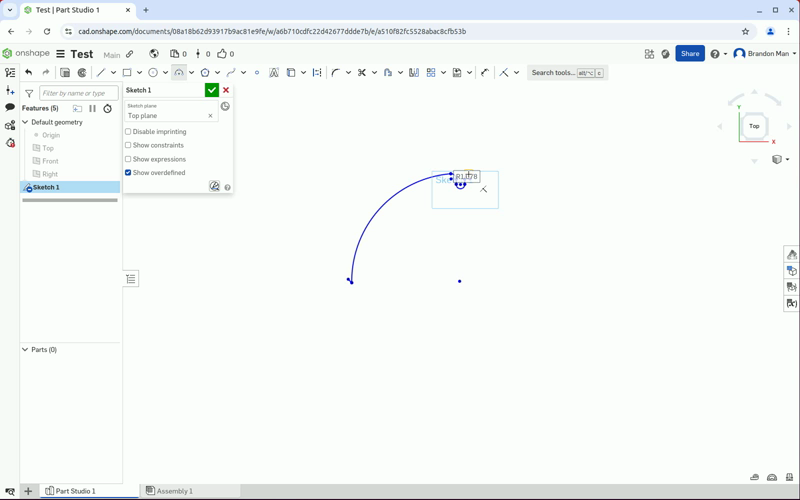
scroll(6)
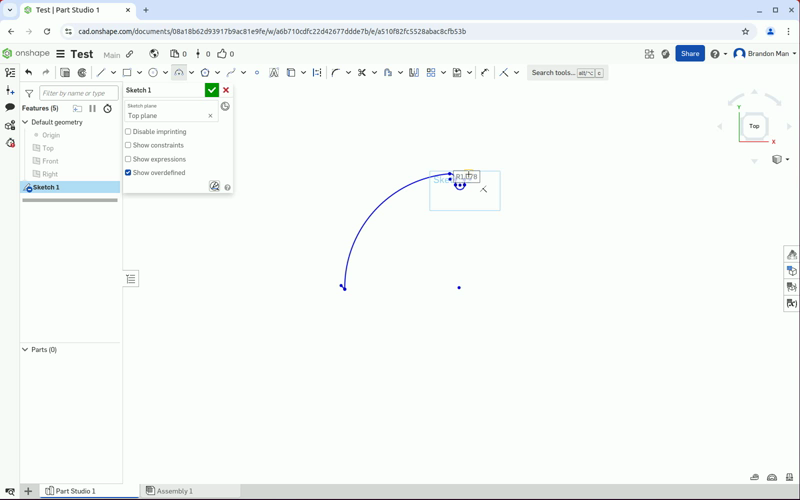
scroll(6)
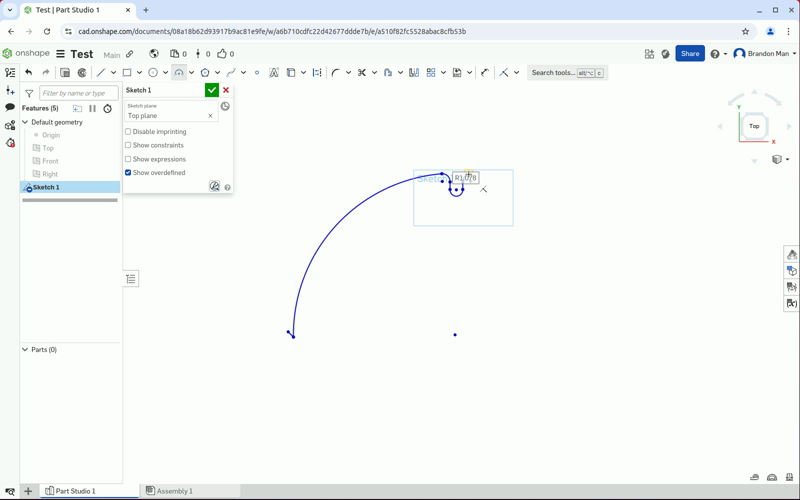
scroll(6)
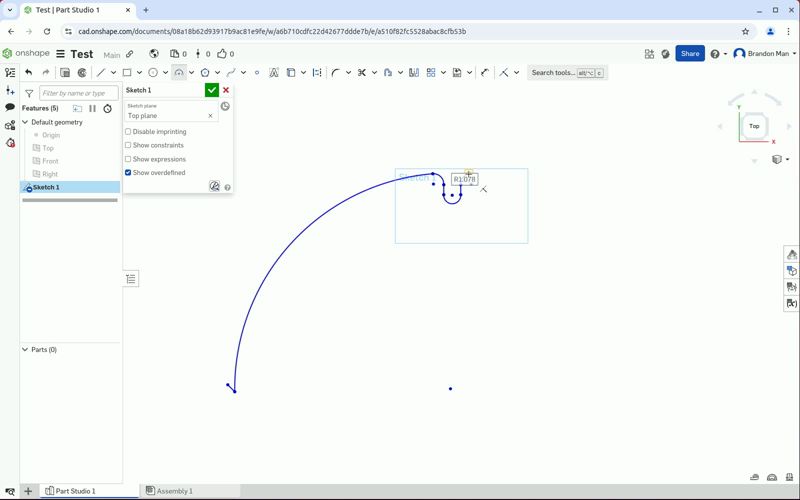
scroll(6)
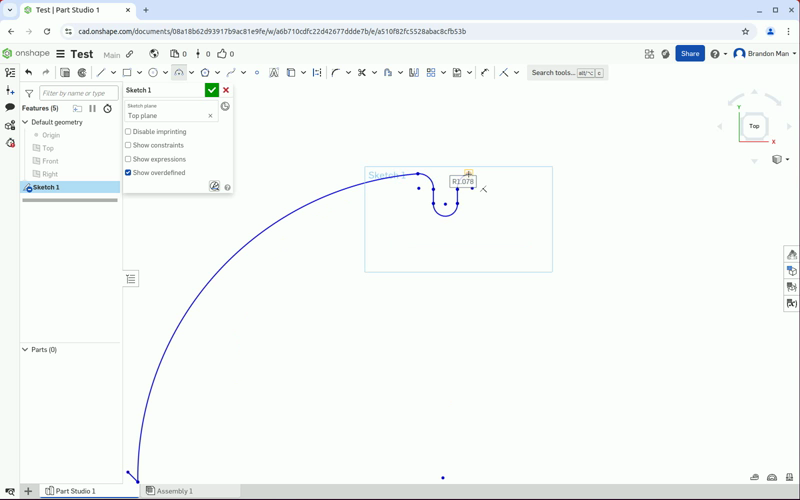
scroll(6)
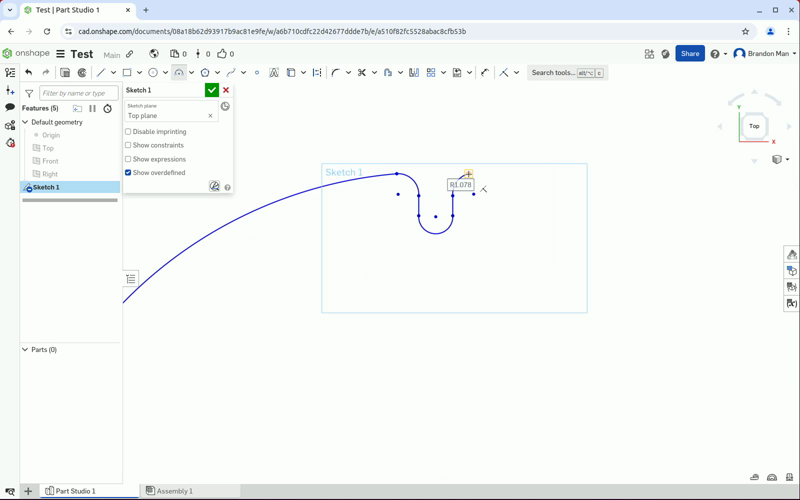
scroll(6)
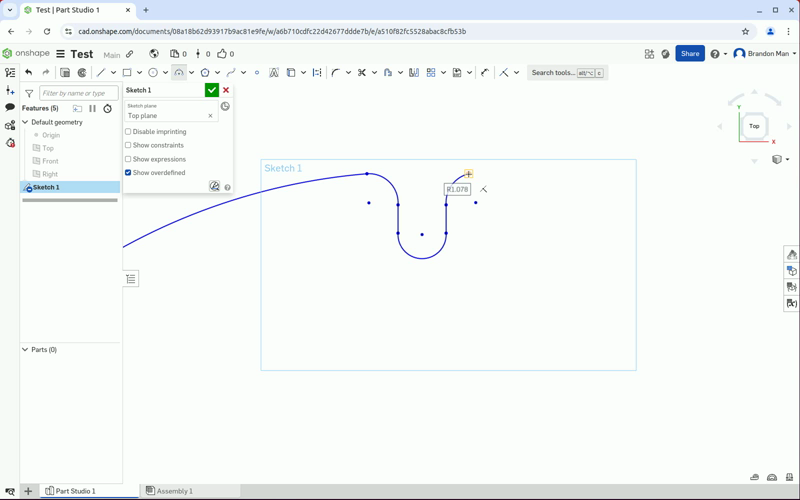
scroll(6)
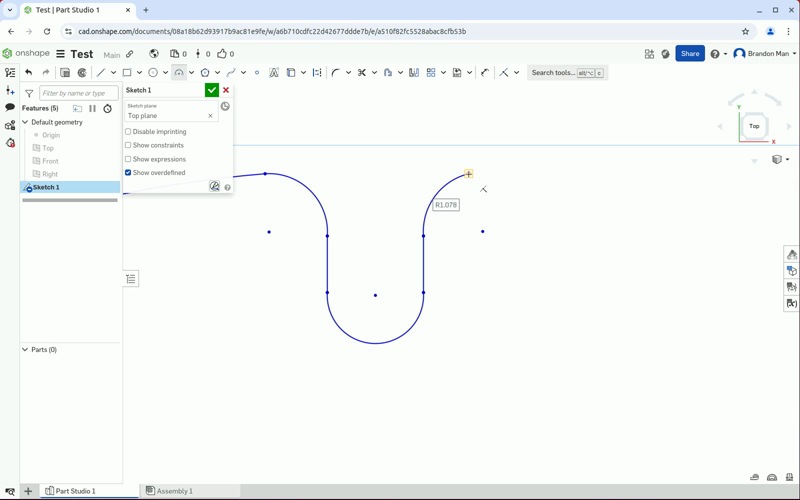
click(468, 173)
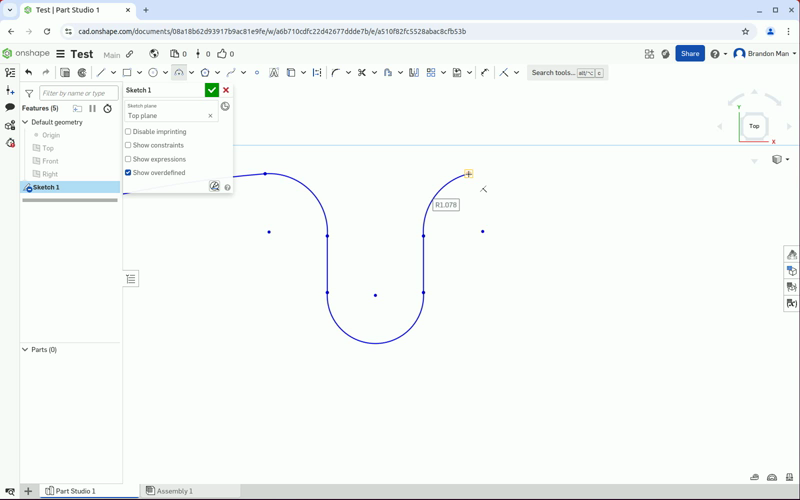
scroll(-6)
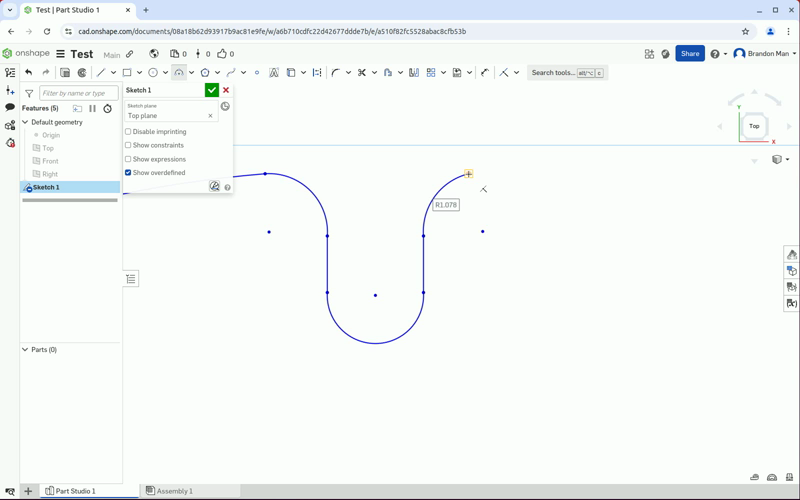
scroll(-6)
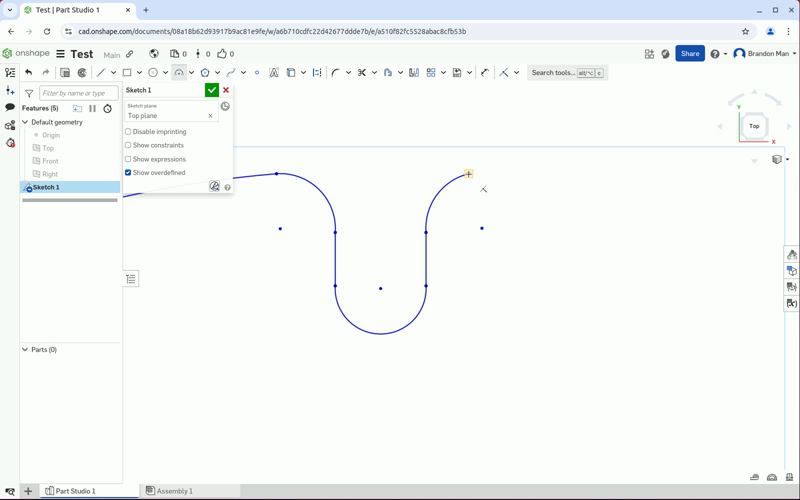
scroll(-6)
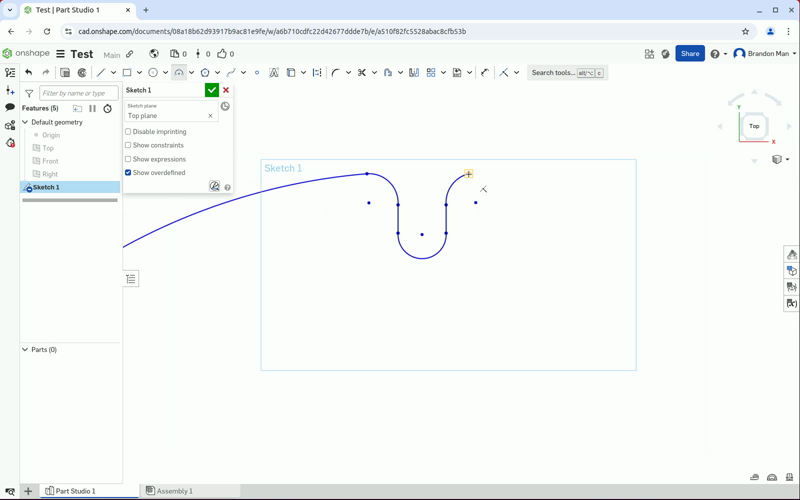
scroll(-6)
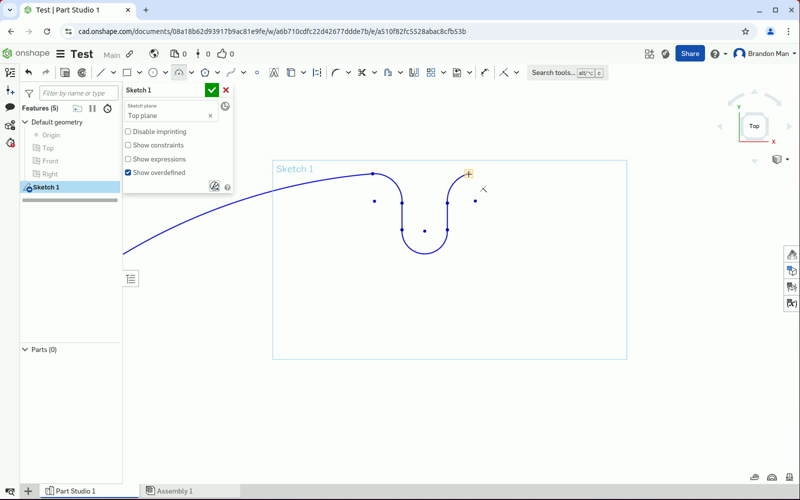
scroll(-6)
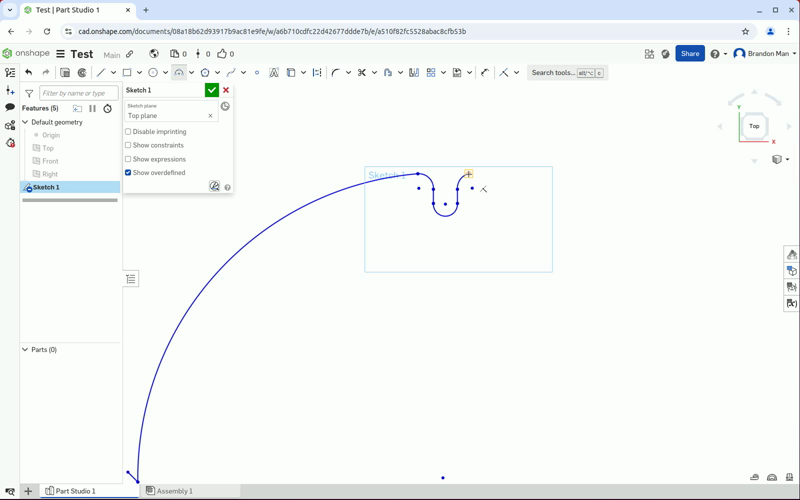
scroll(-6)
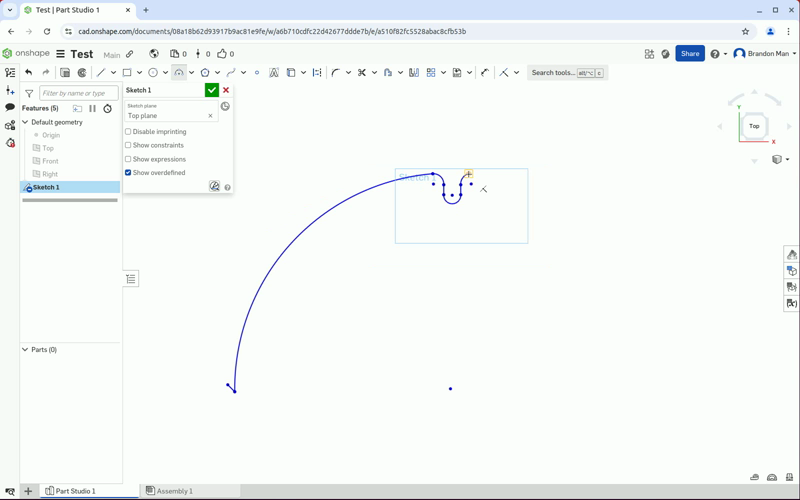
scroll(-6)
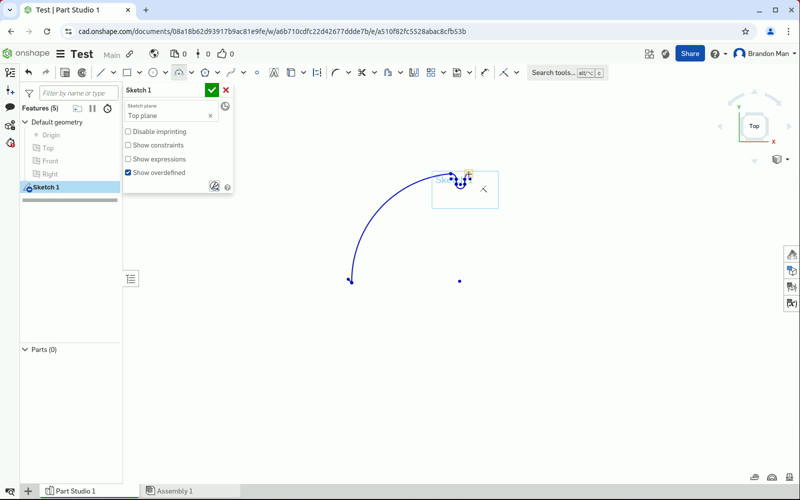
key_down(shift)
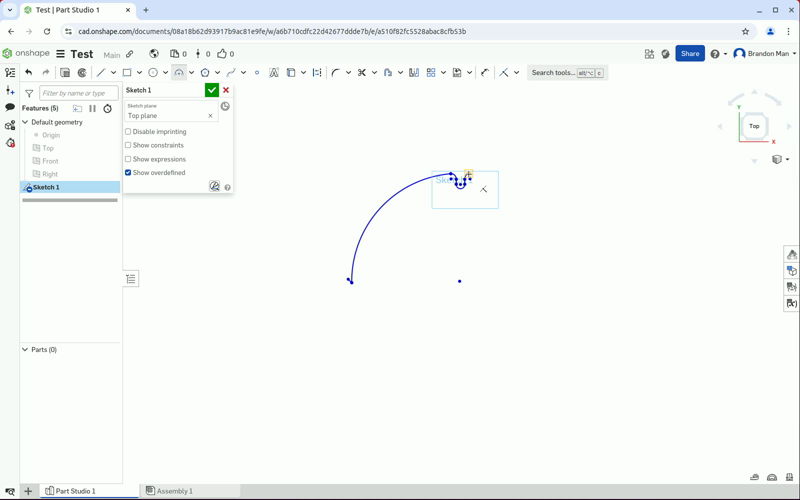
mouse_move(515, 187)
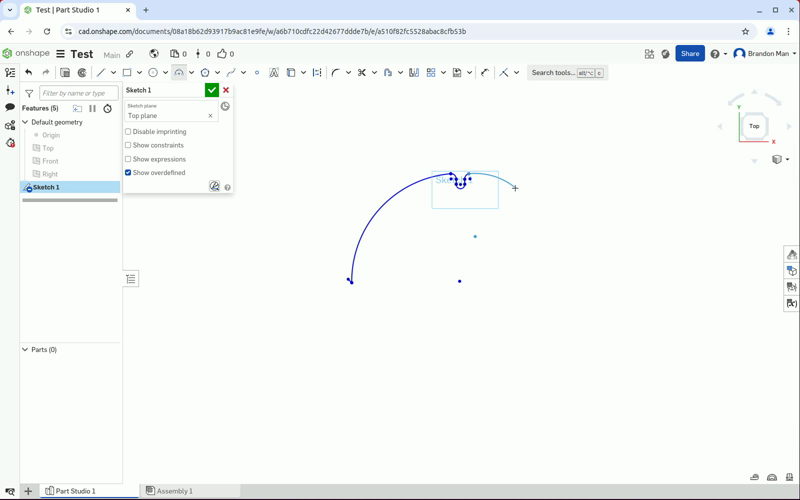
click(515, 187)
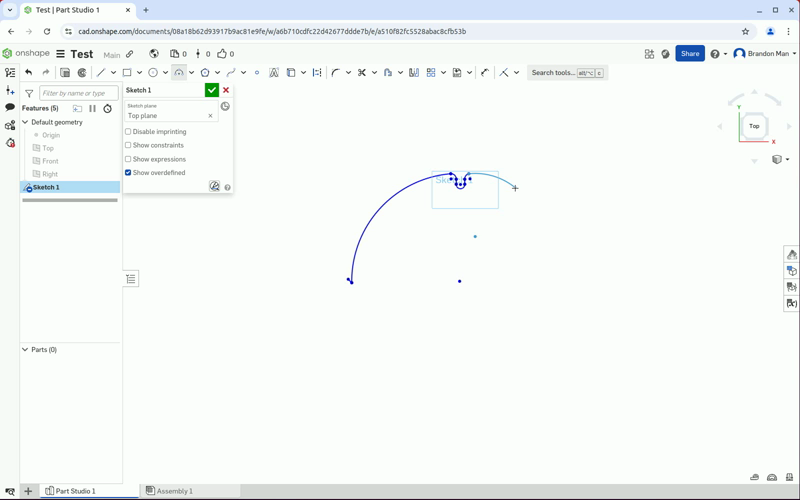
mouse_move(492, 178)
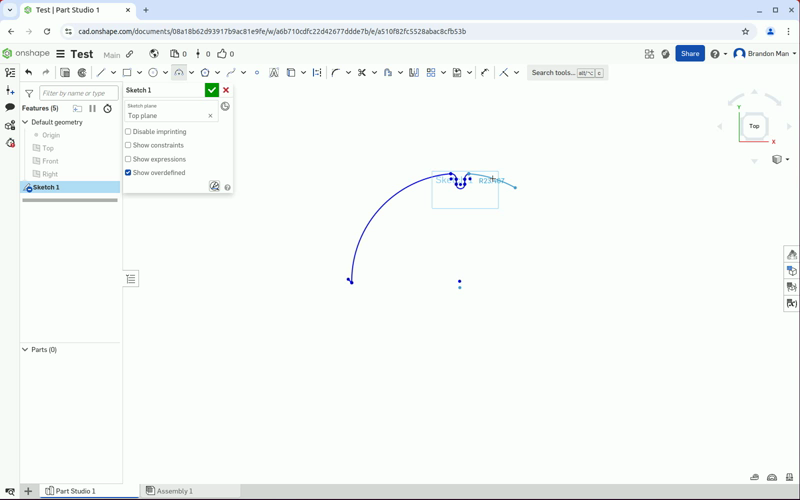
click(492, 178)
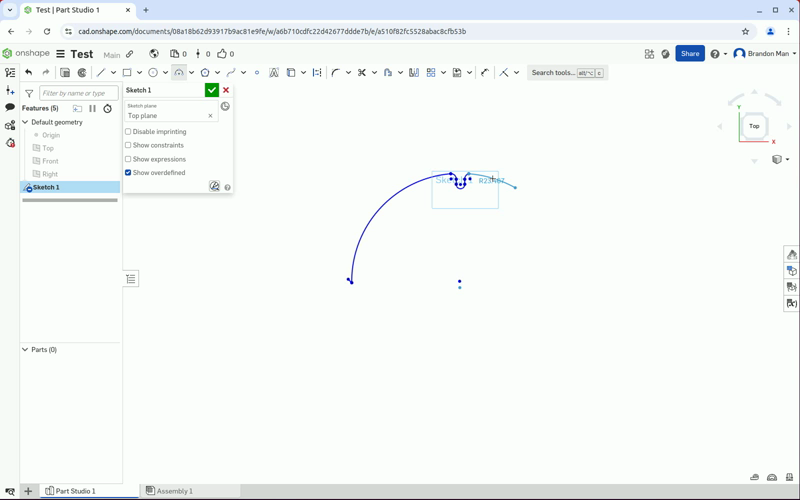
key_up(shift)
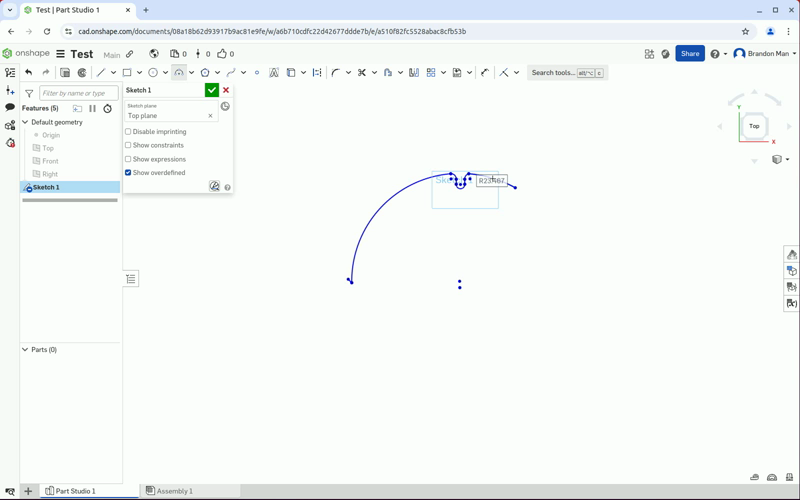
key(esc)
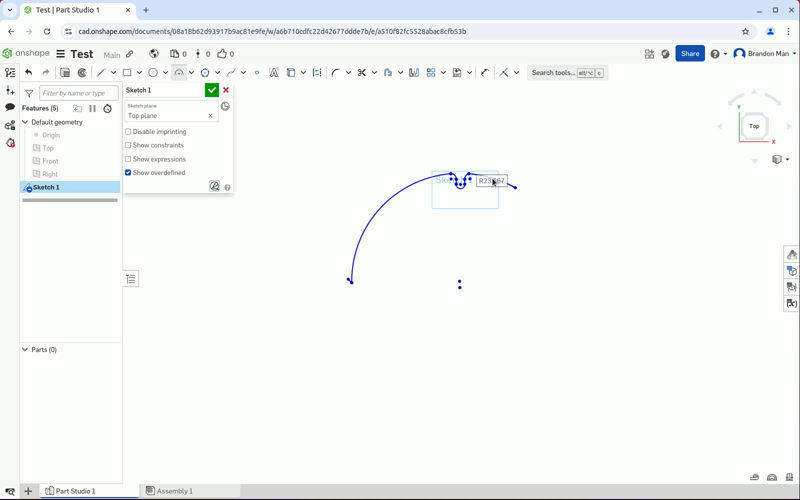
key(l)
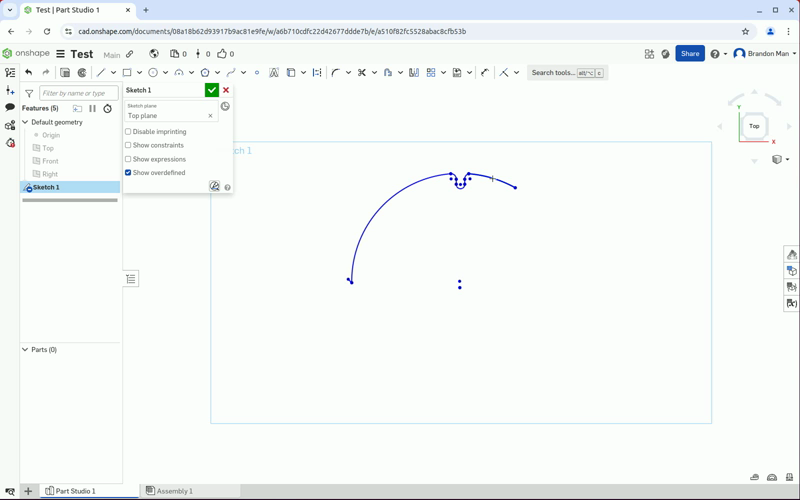
mouse_move(515, 187)
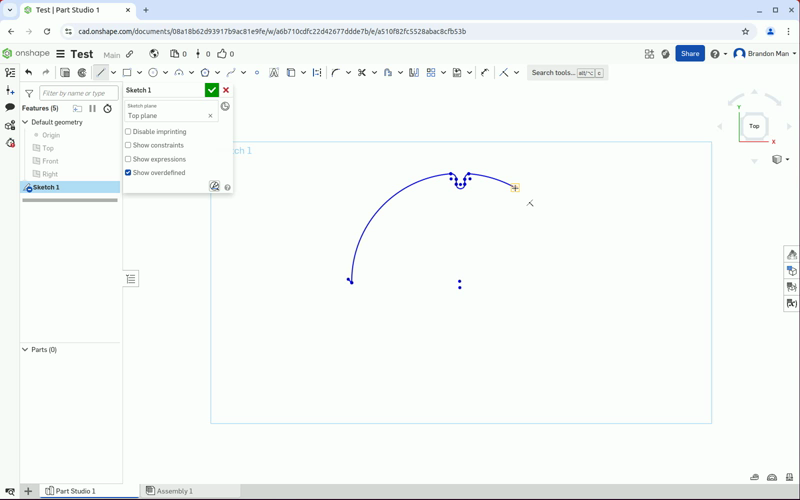
click(515, 187)
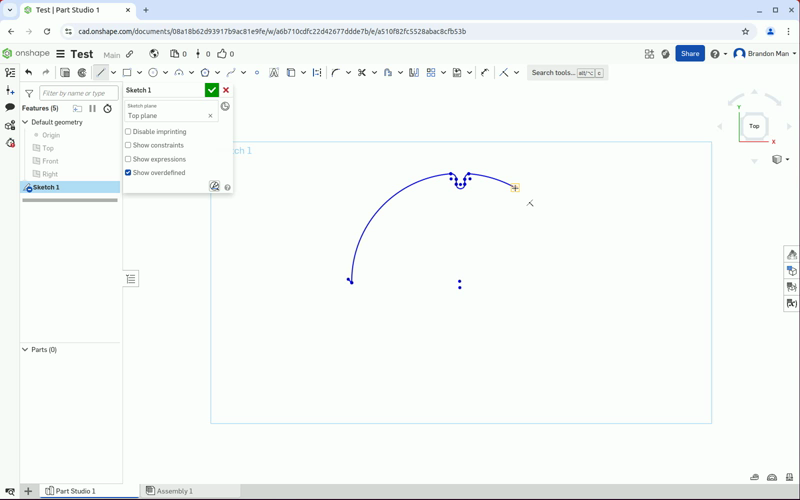
key_down(shift)
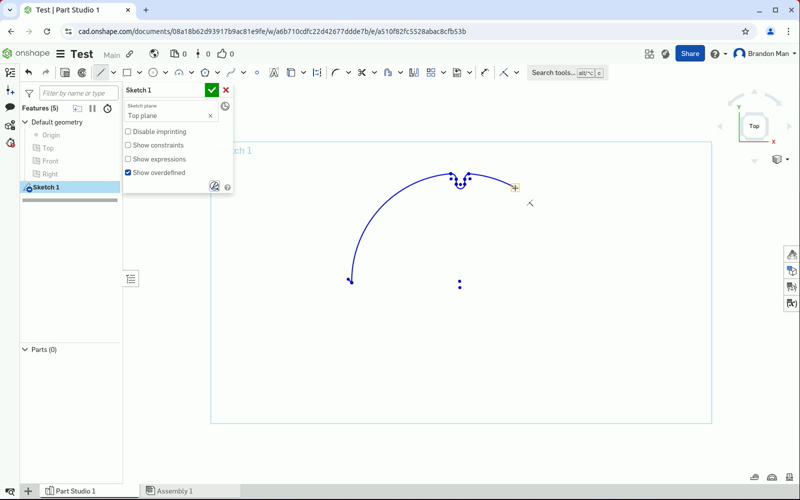
mouse_move(545, 187)
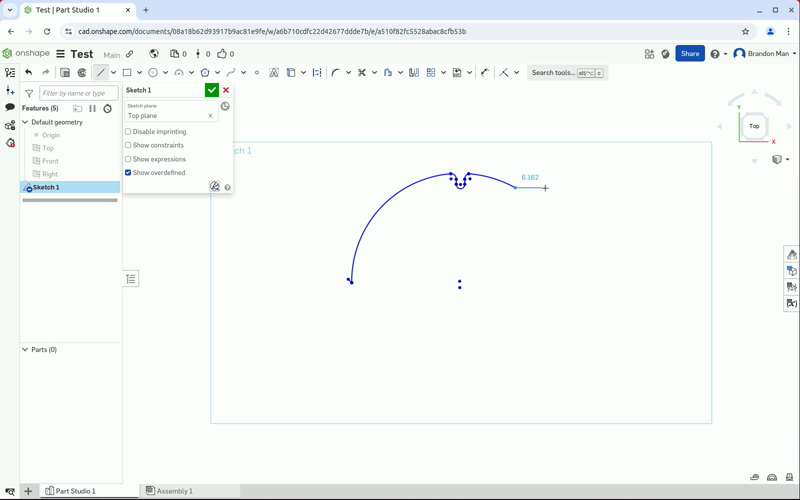
mouse_move(518, 187)
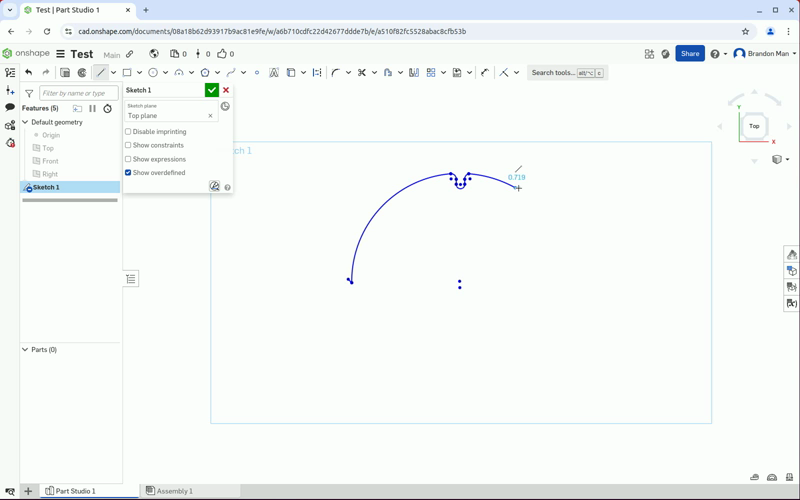
scroll(6)
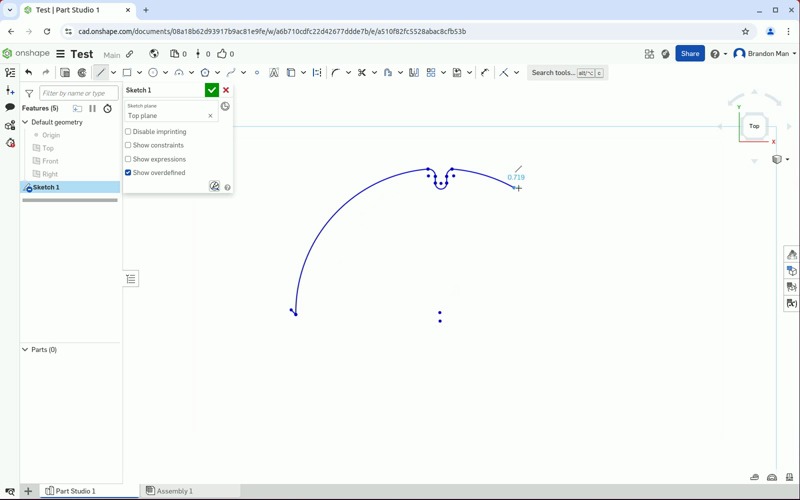
scroll(6)
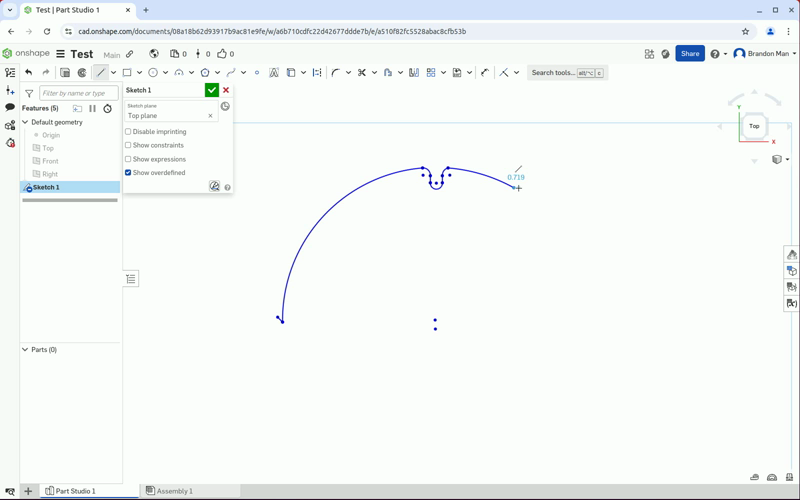
scroll(6)
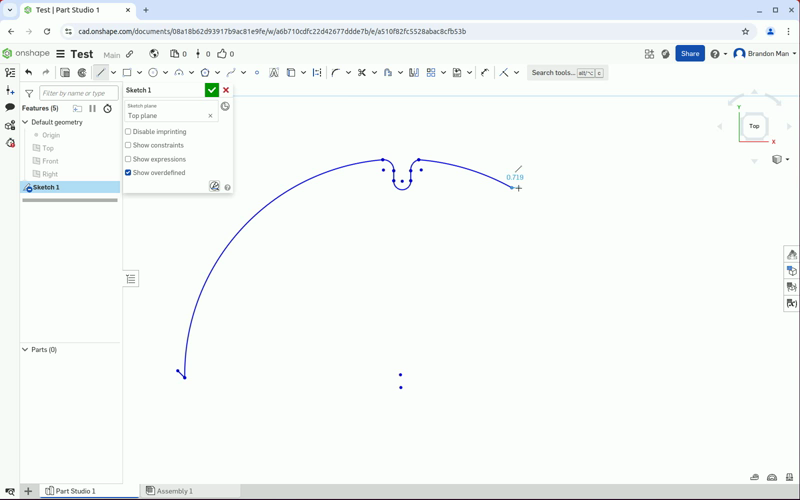
scroll(6)
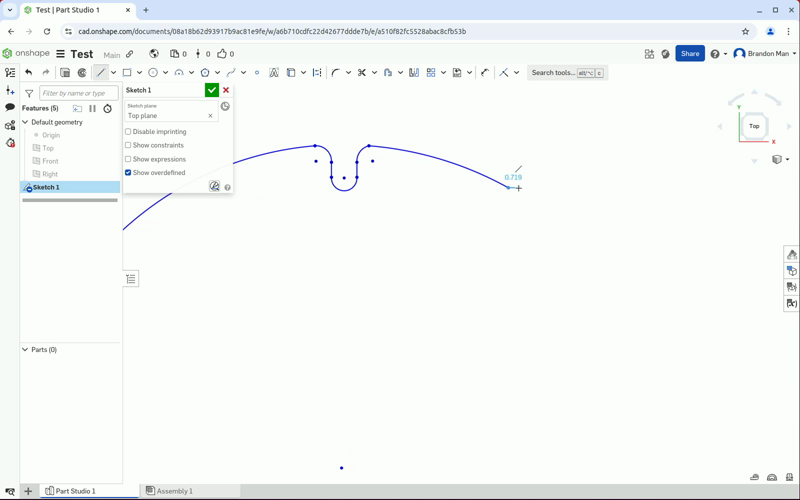
scroll(6)
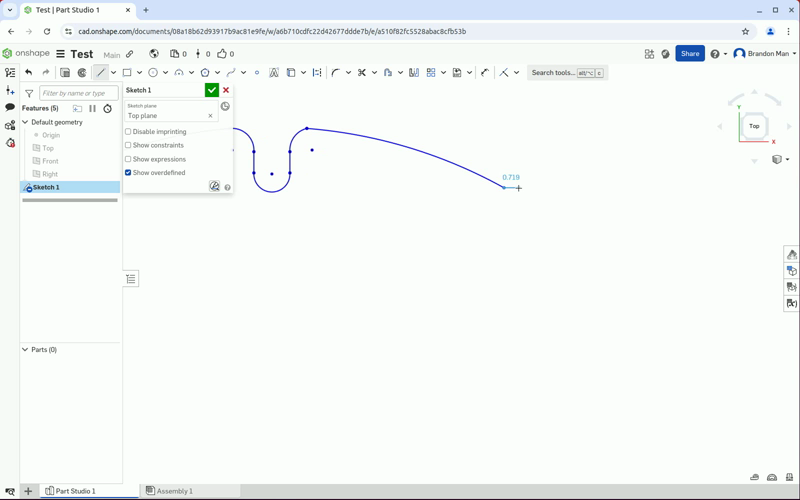
scroll(6)
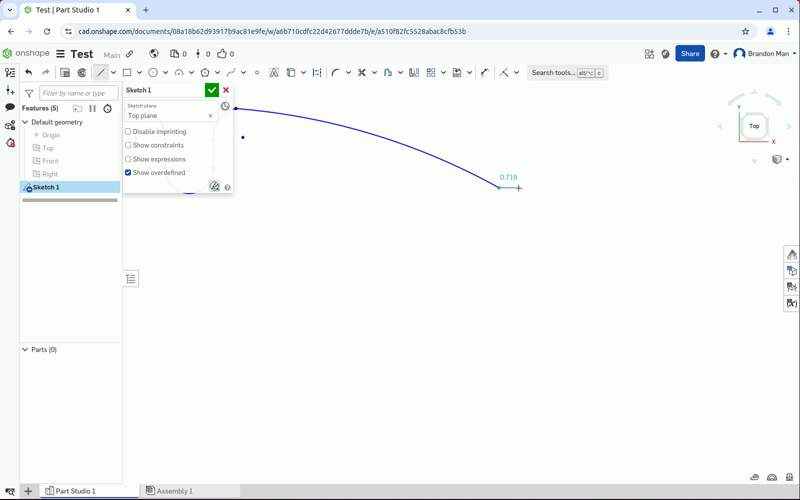
scroll(6)
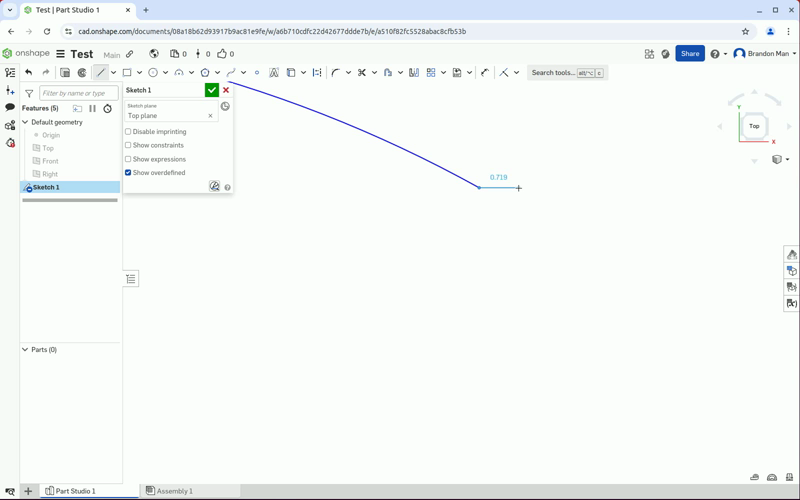
click(518, 187)
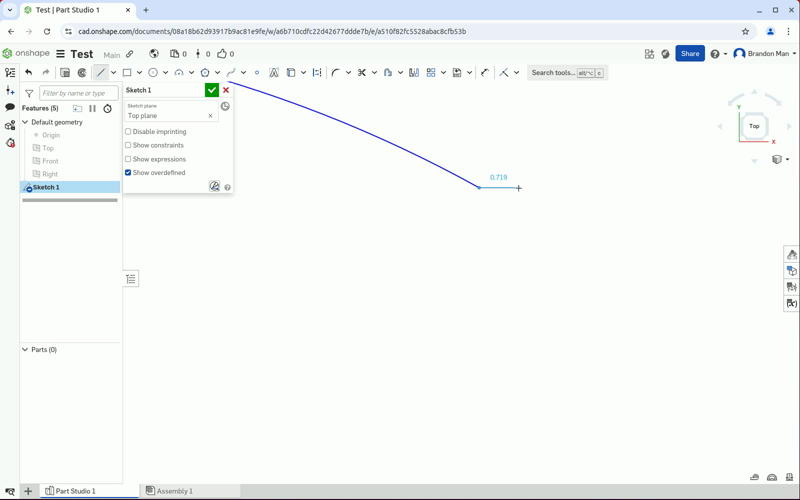
scroll(-6)
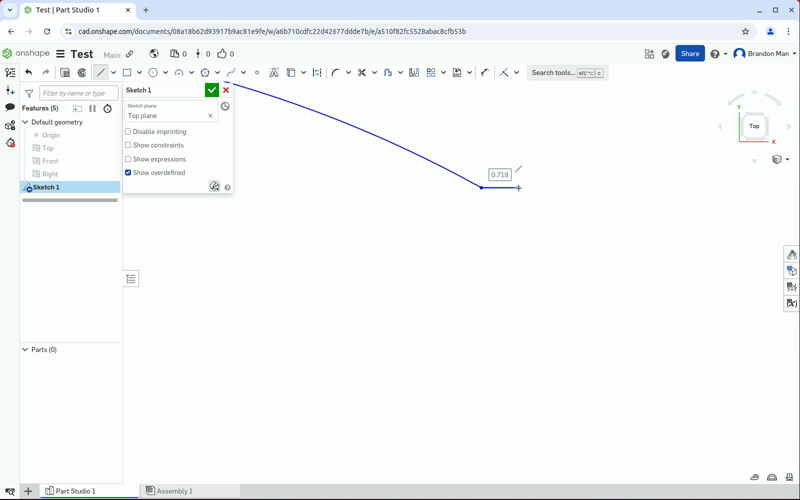
scroll(-6)
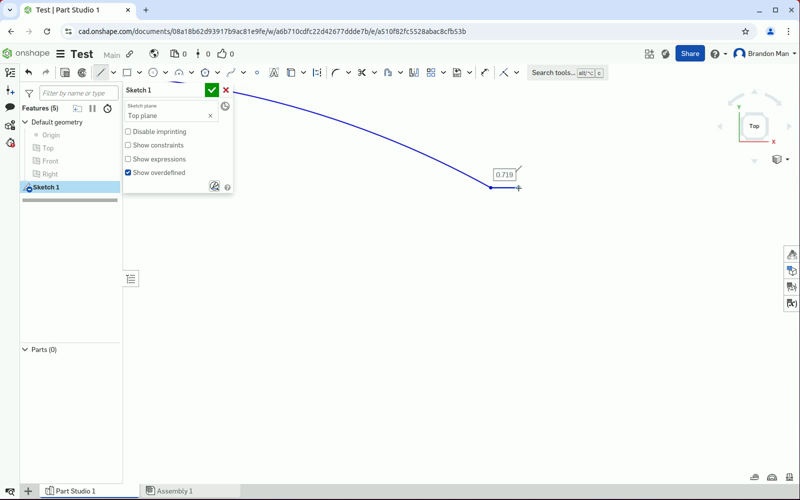
scroll(-6)
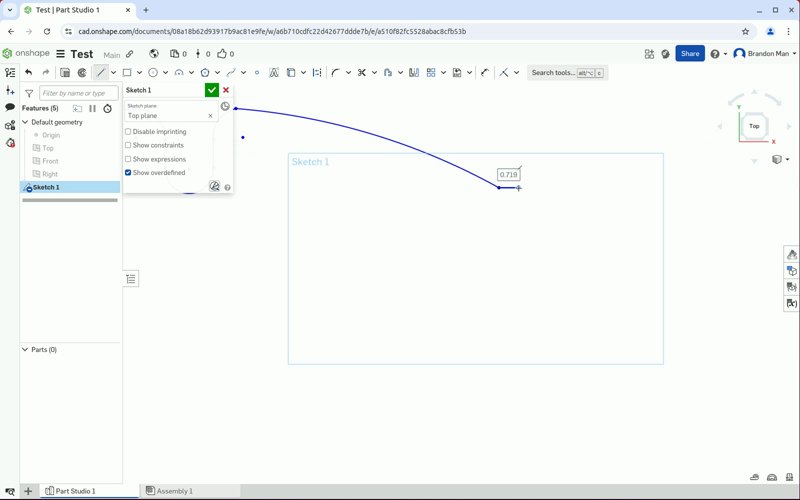
scroll(-6)
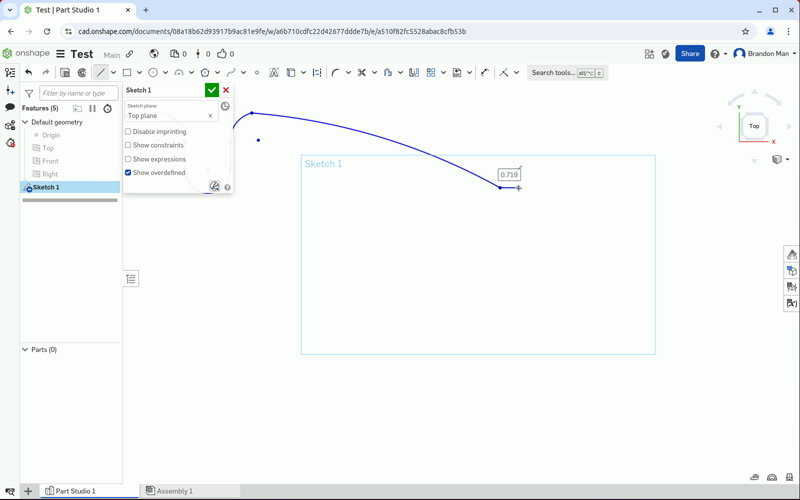
scroll(-6)
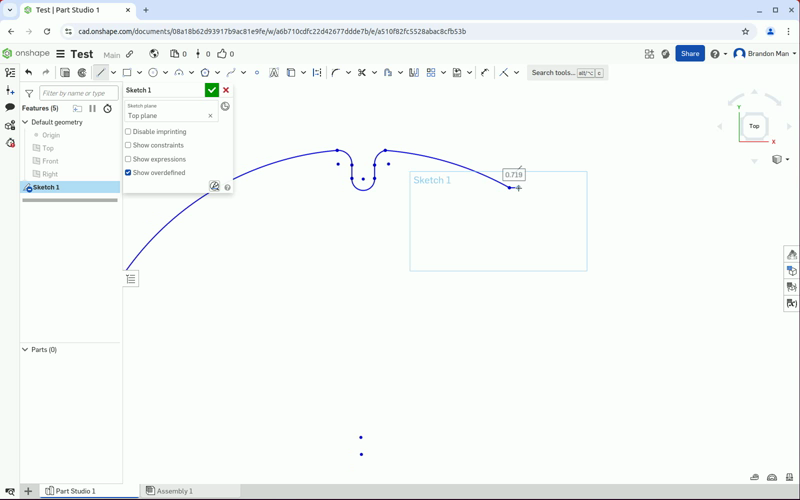
scroll(-6)
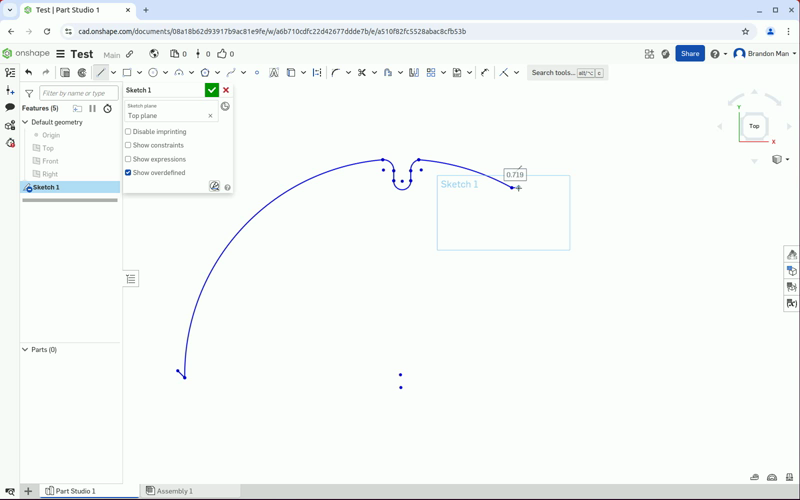
scroll(-6)
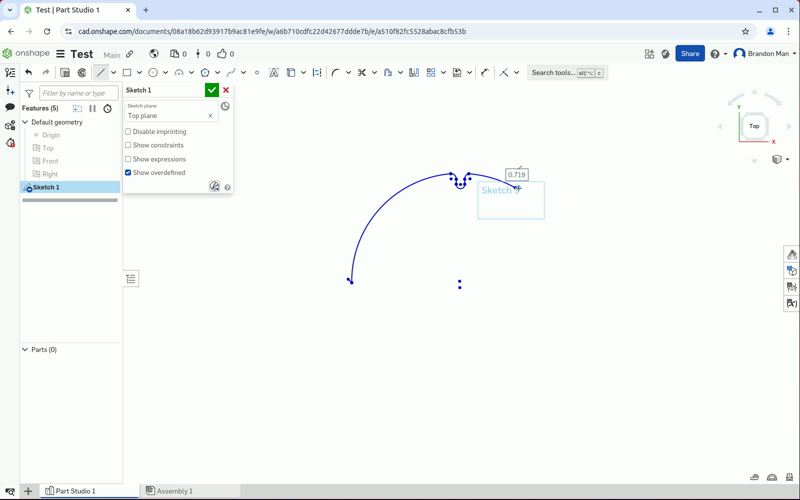
key_up(shift)
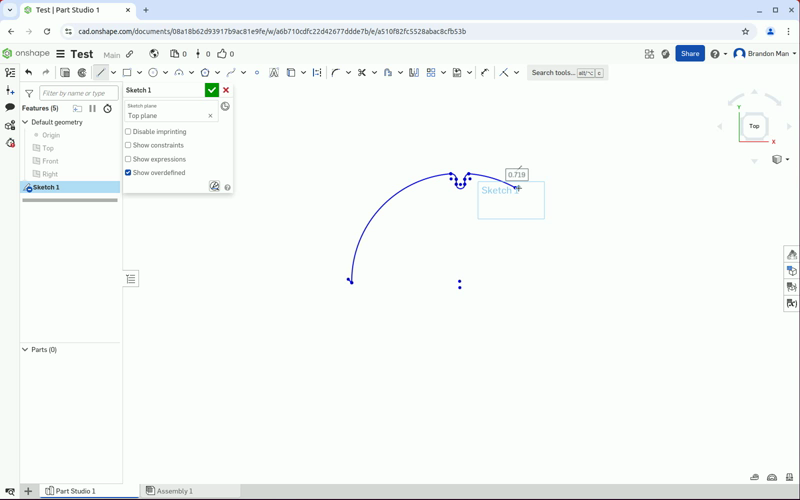
key(esc)
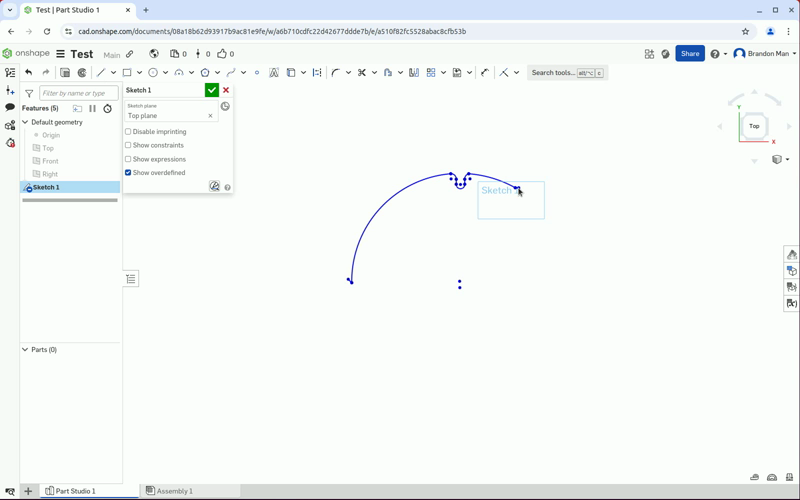
key(a)
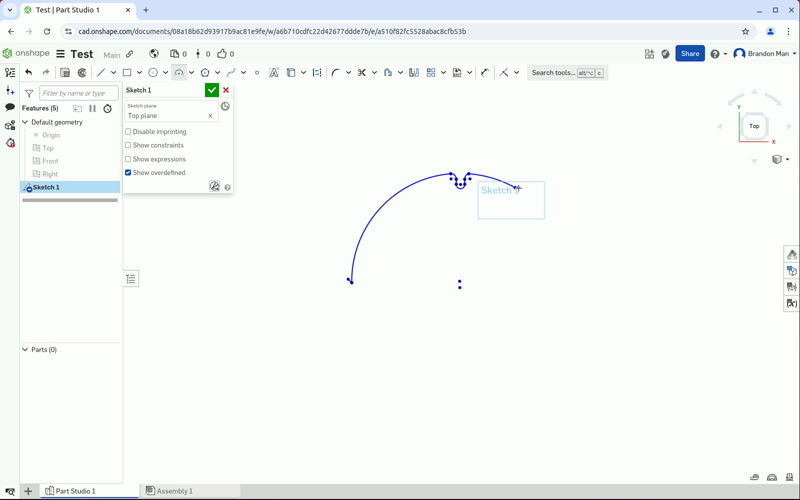
mouse_move(518, 187)
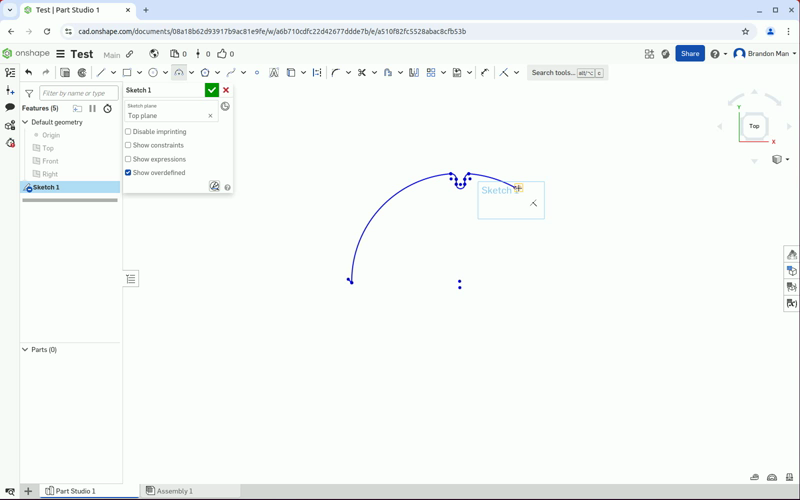
scroll(6)
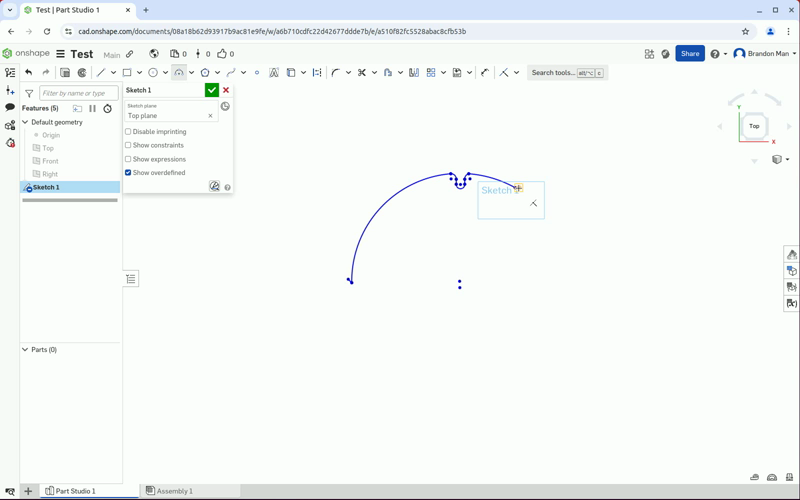
scroll(6)
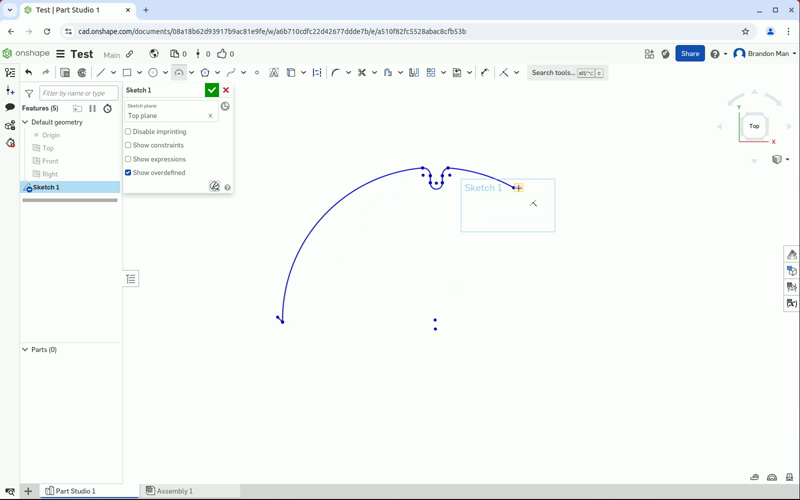
scroll(6)
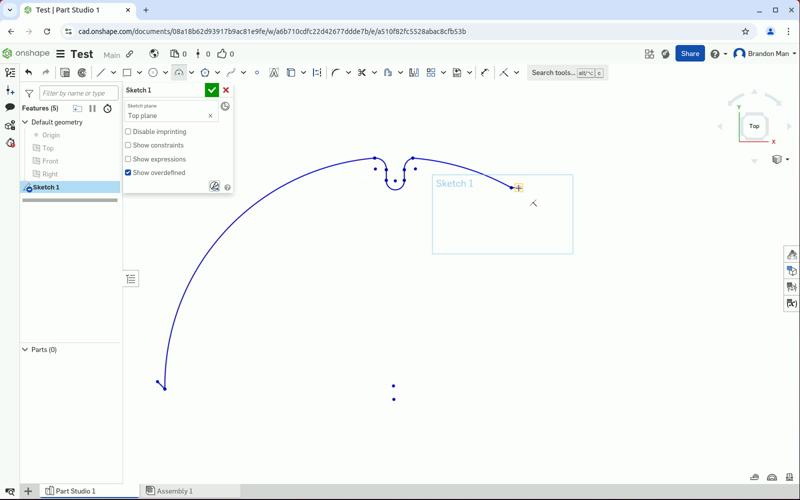
scroll(6)
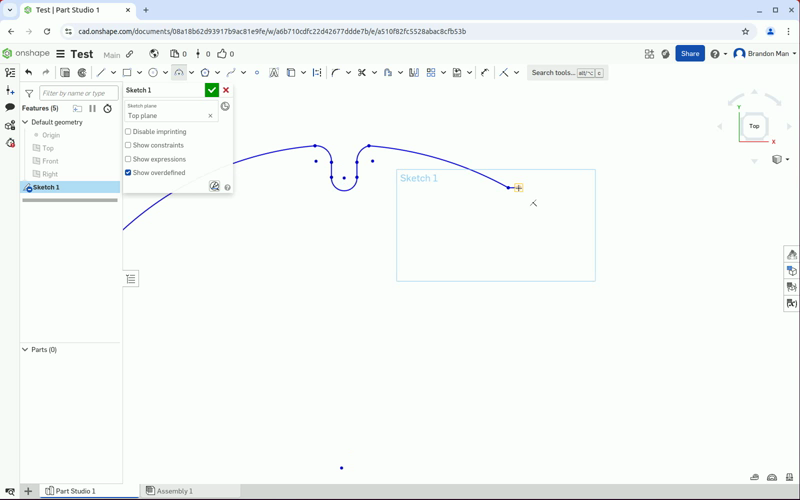
scroll(6)
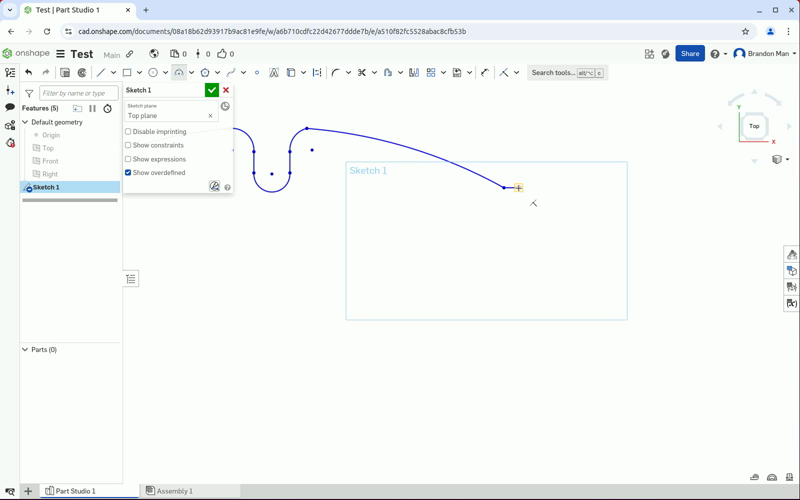
scroll(6)
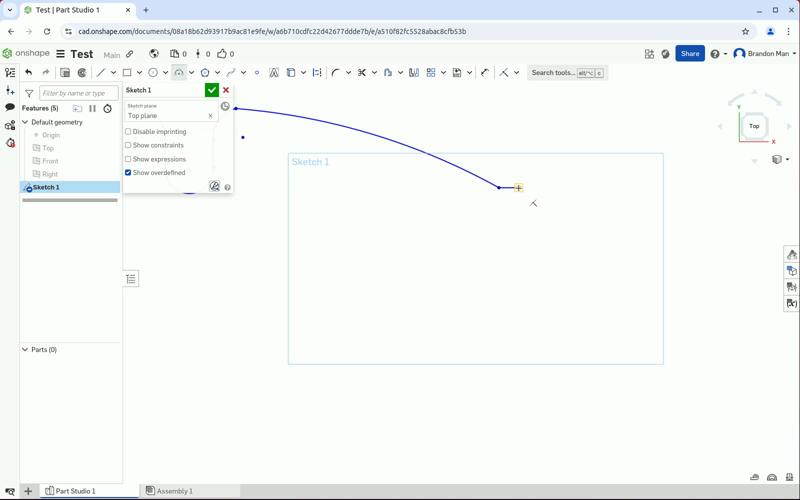
scroll(6)
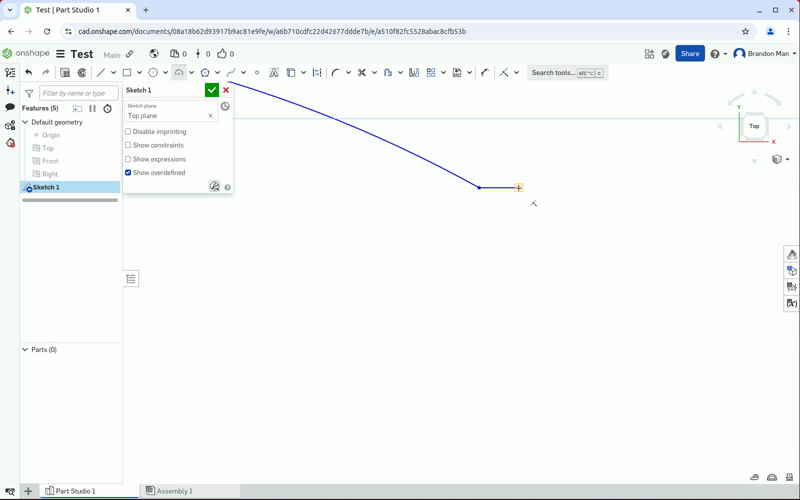
click(518, 187)
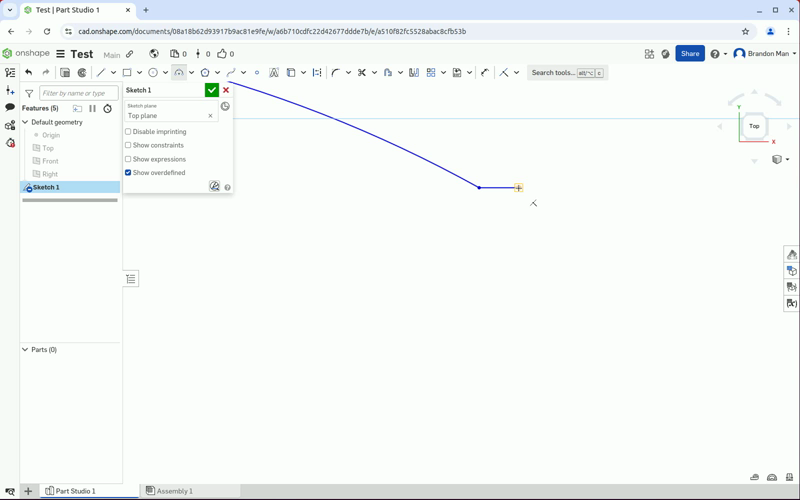
scroll(-6)
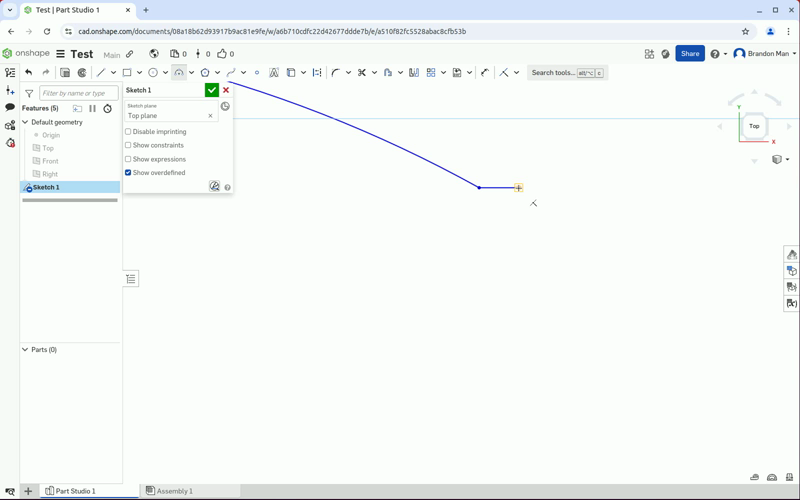
scroll(-6)
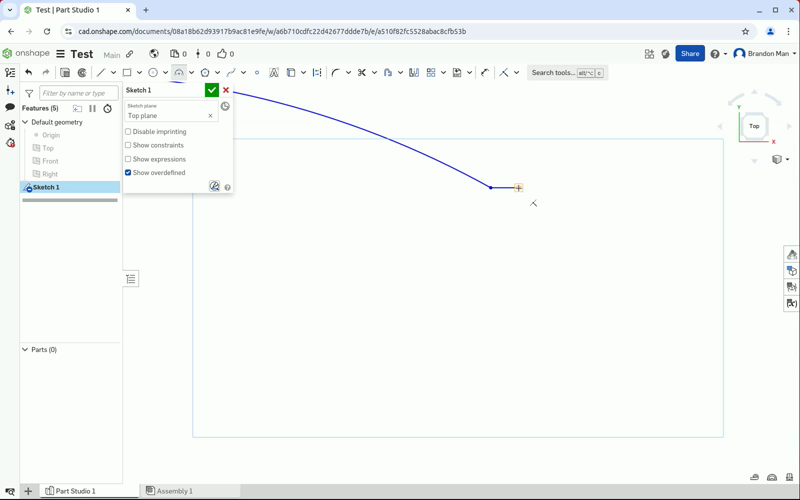
scroll(-6)
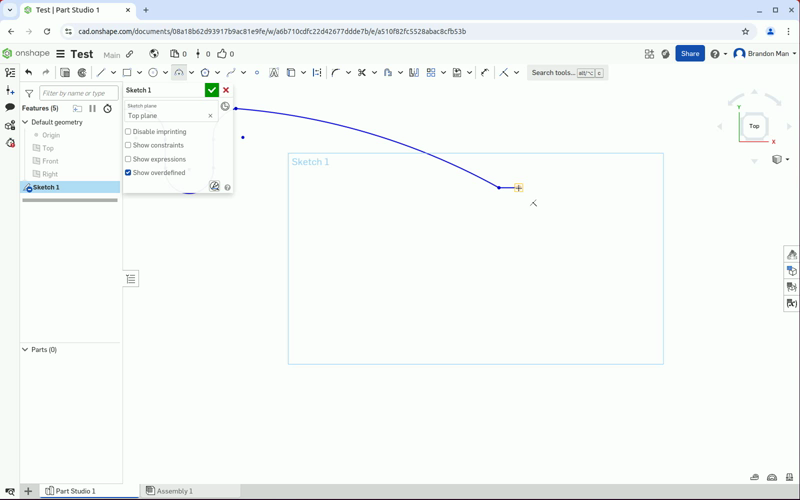
scroll(-6)
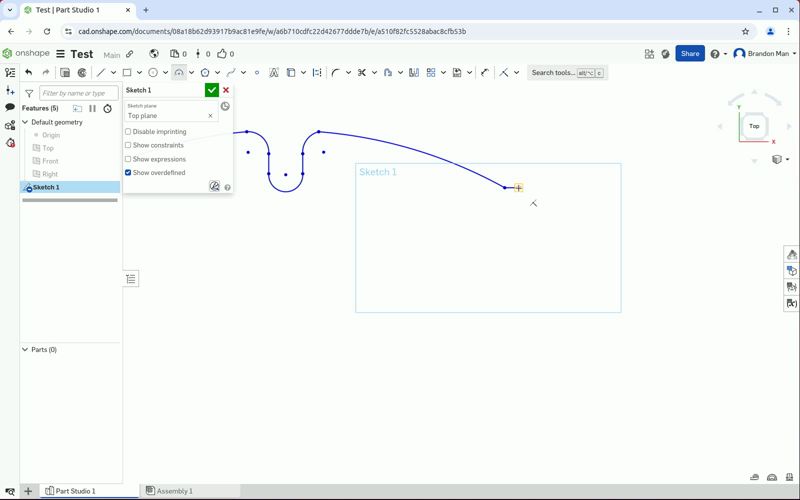
scroll(-6)
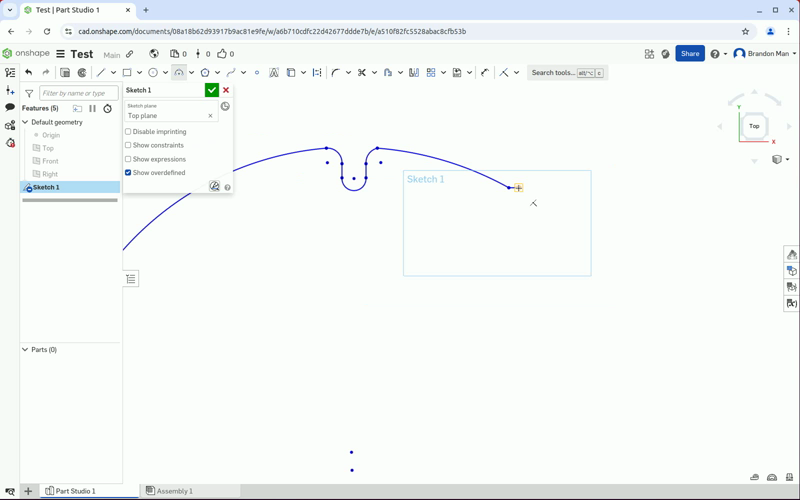
scroll(-6)
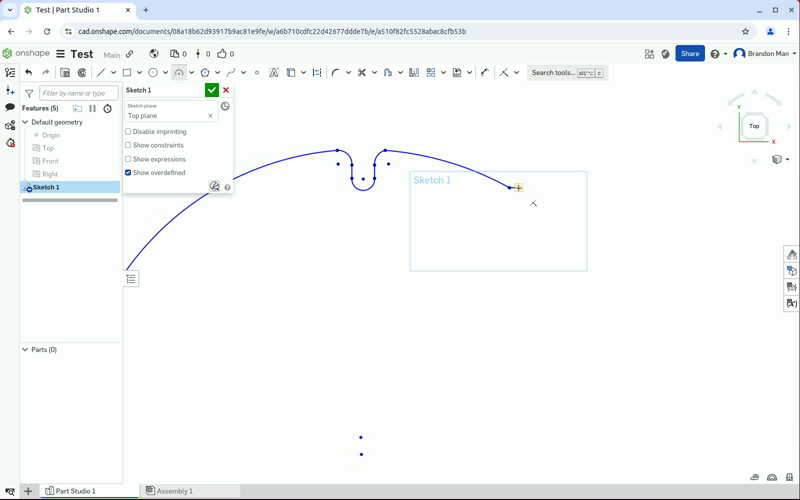
scroll(-6)
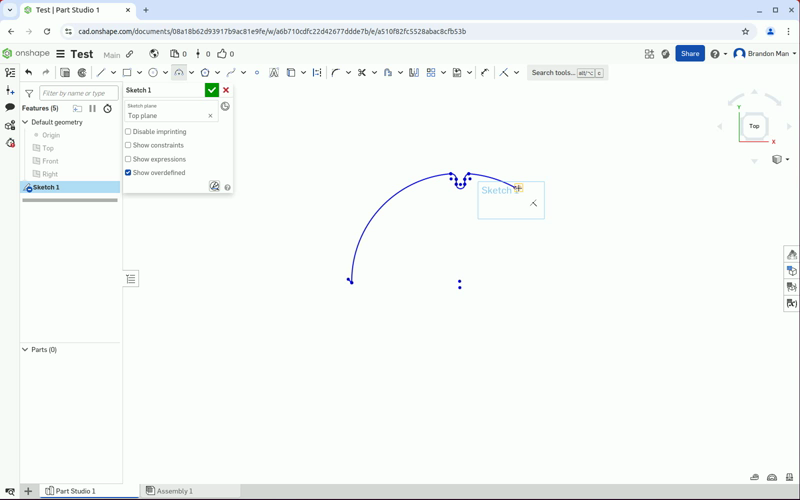
mouse_move(348, 279)
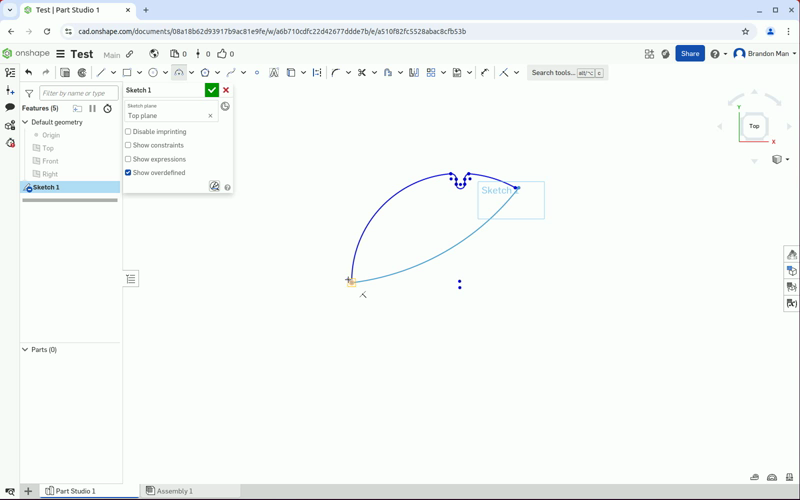
click(348, 279)
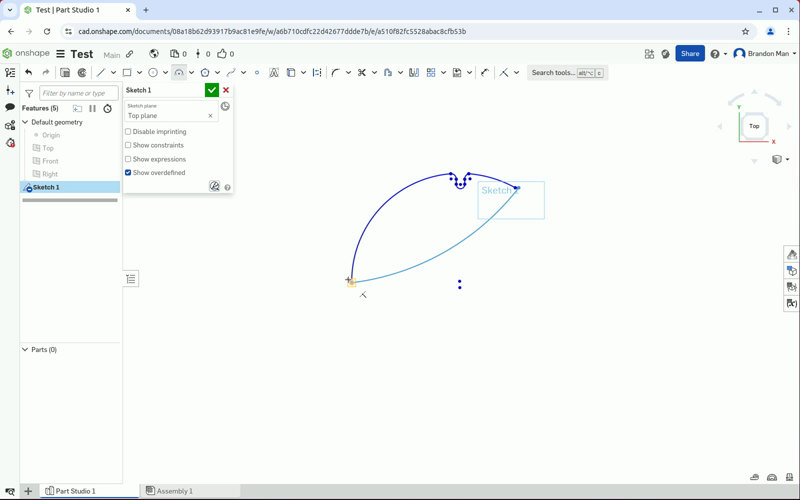
key_down(shift)
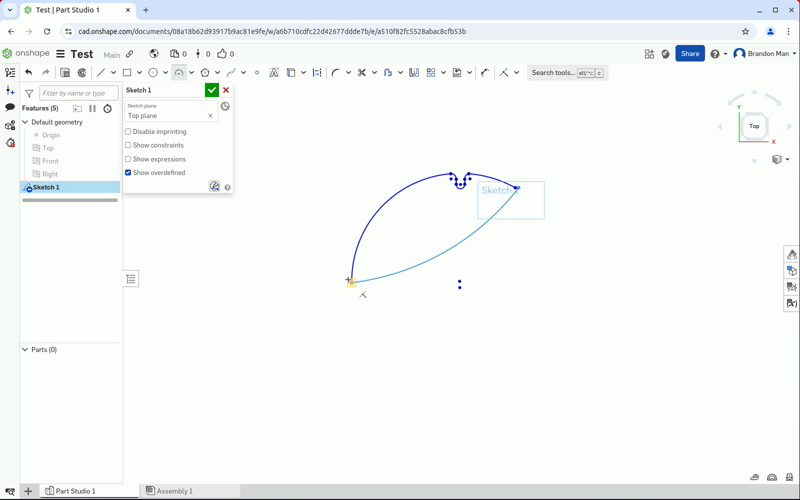
mouse_move(407, 184)
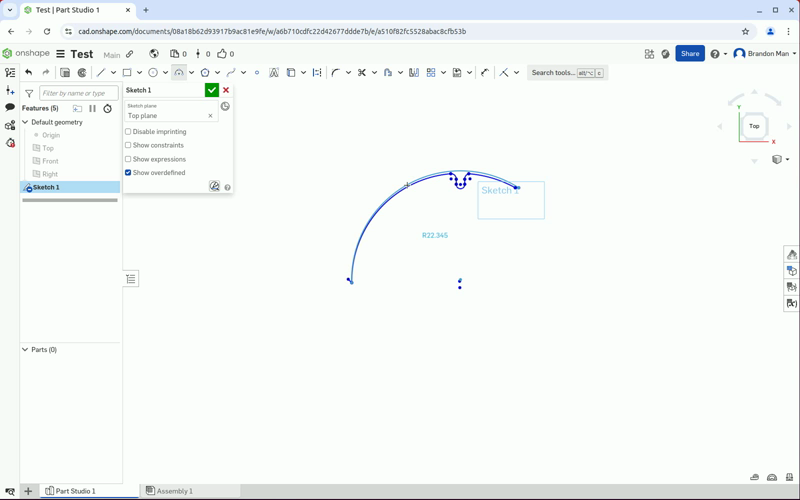
click(407, 184)
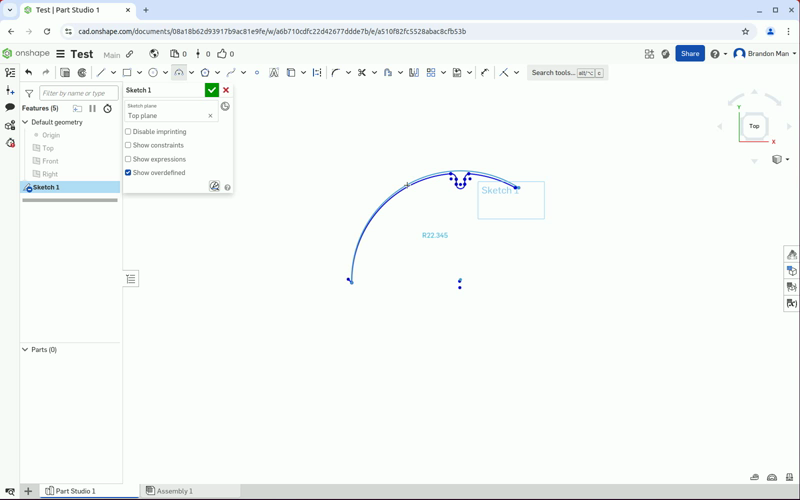
key_up(shift)
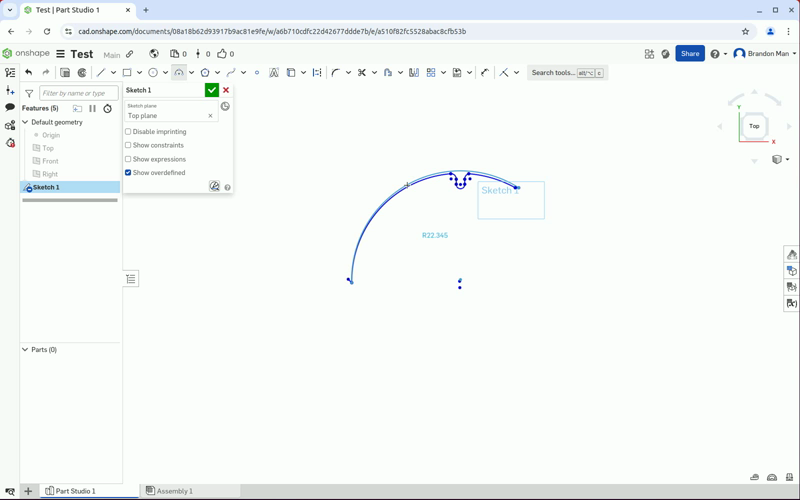
key(esc)
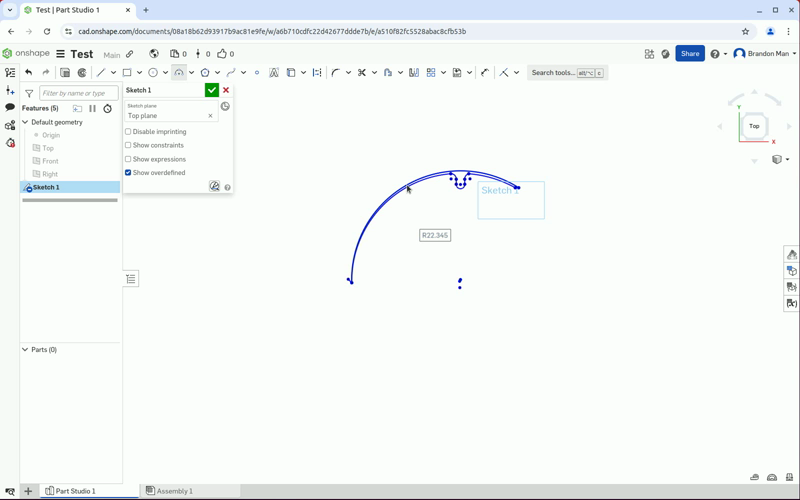
key(a)
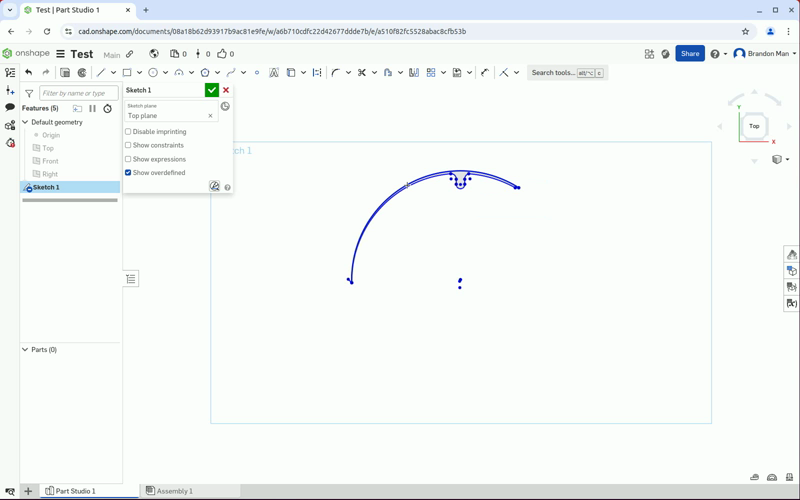
key_down(shift)
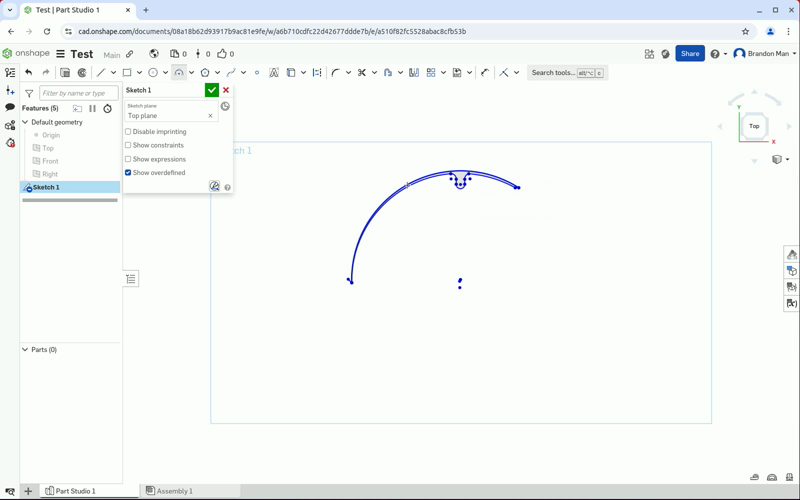
mouse_move(457, 184)
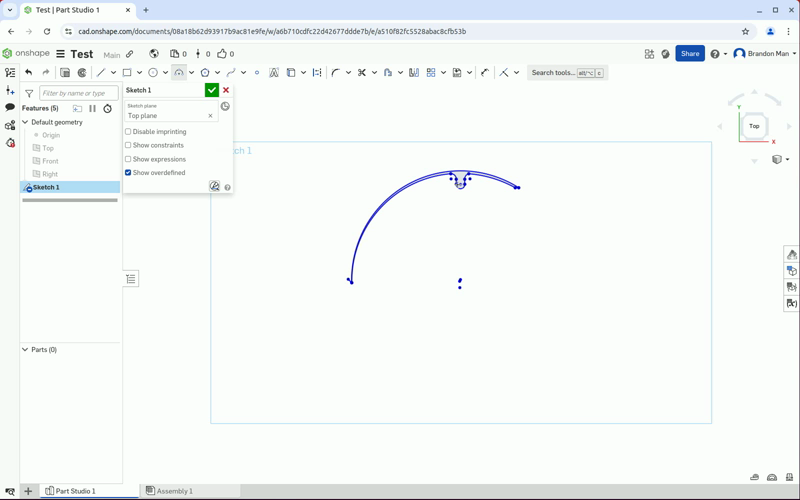
scroll(6)
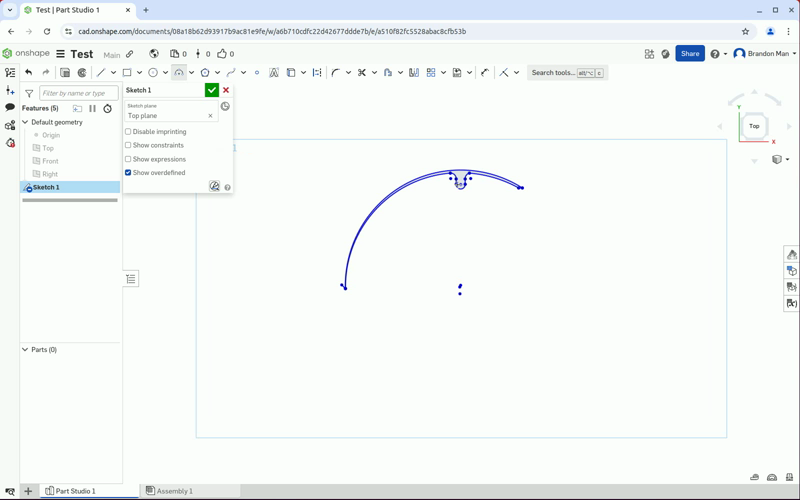
scroll(6)
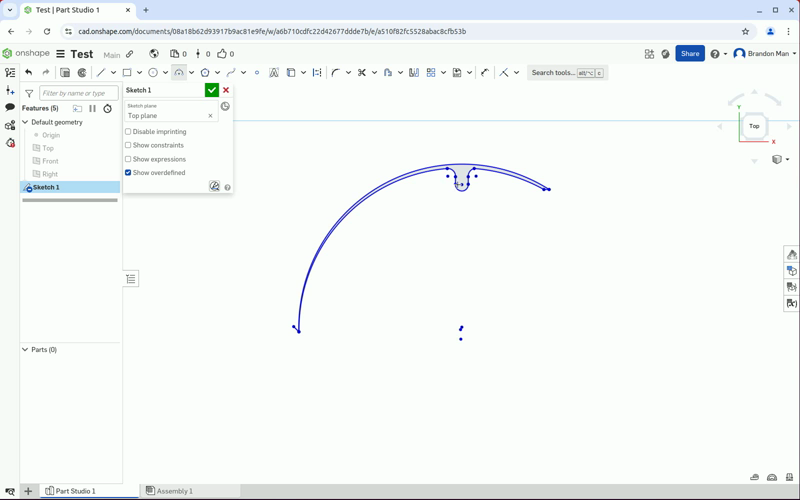
scroll(6)
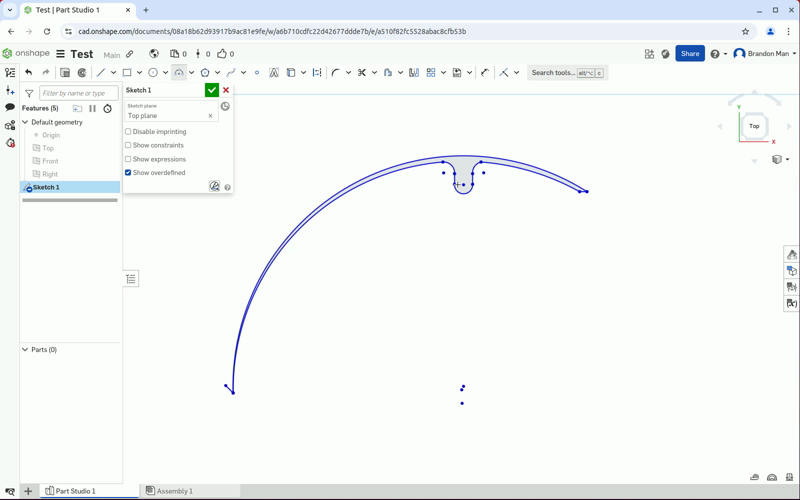
scroll(6)
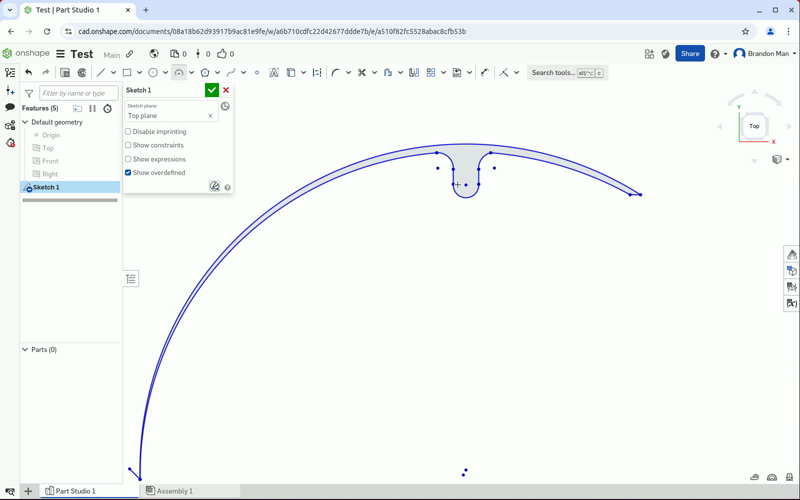
scroll(6)
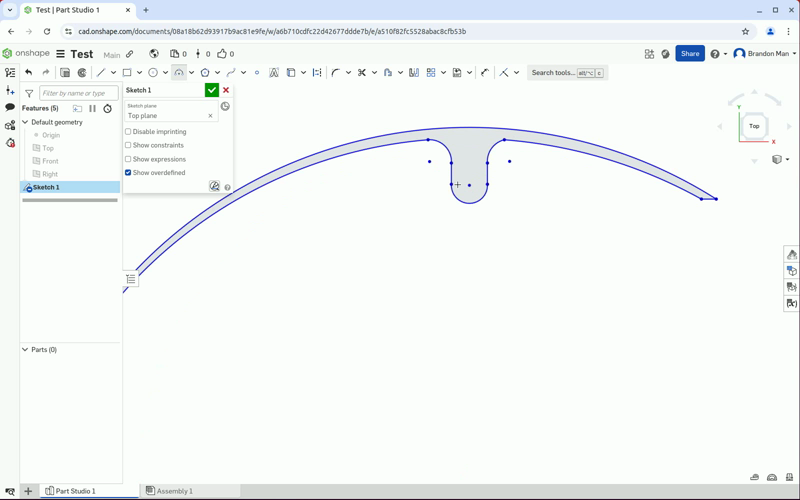
scroll(6)
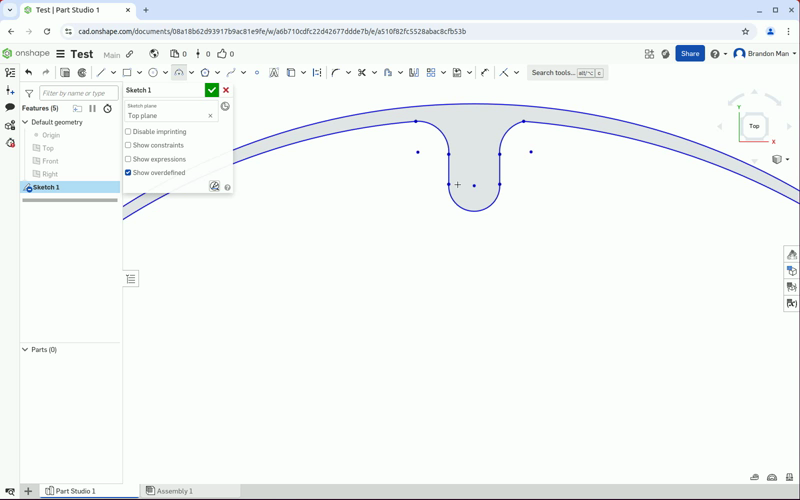
scroll(6)
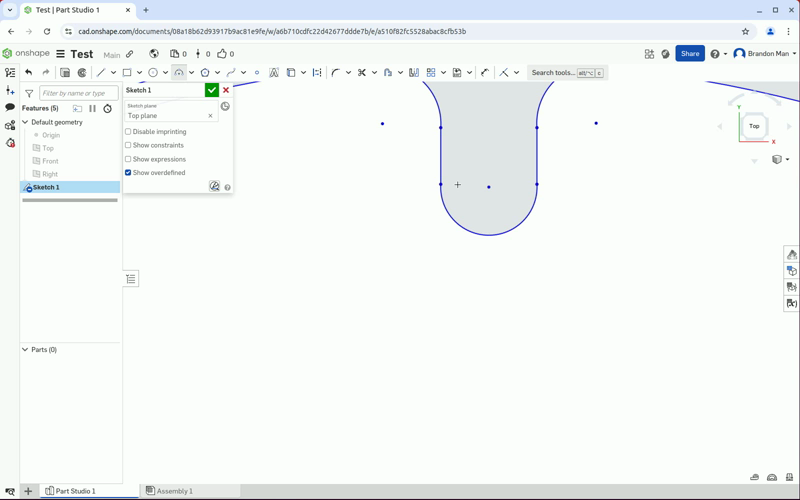
click(457, 184)
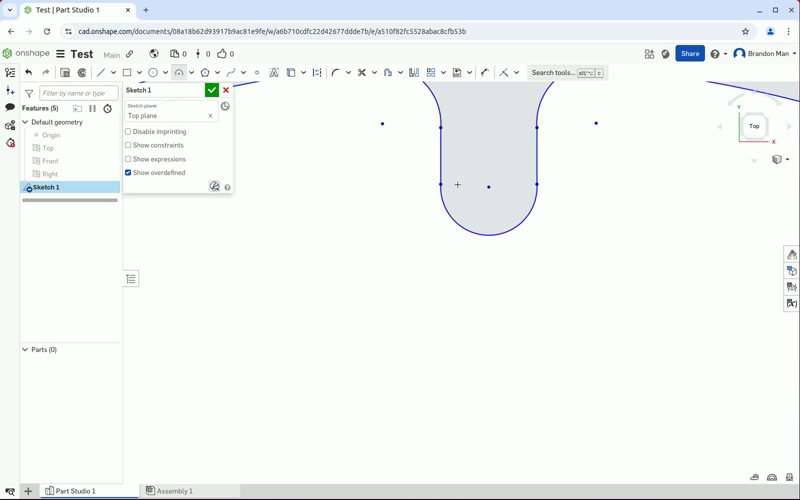
scroll(-6)
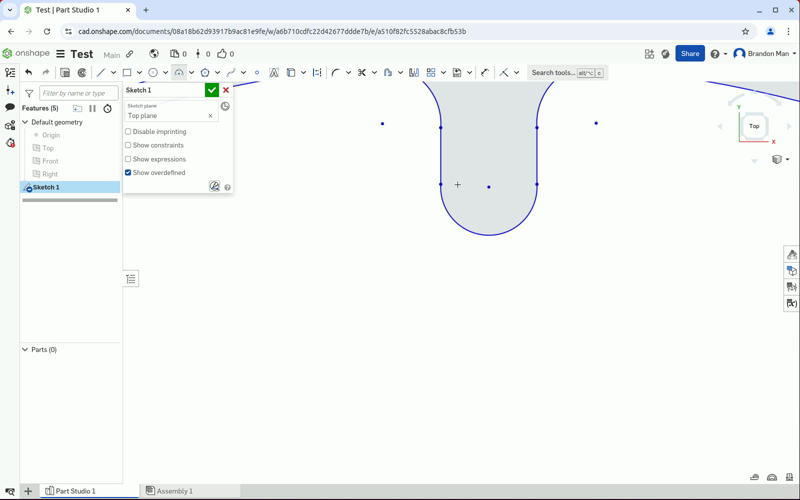
scroll(-6)
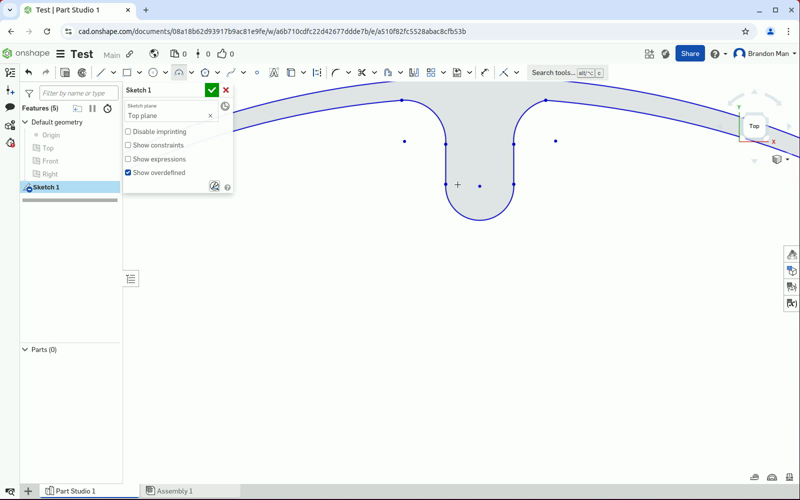
scroll(-6)
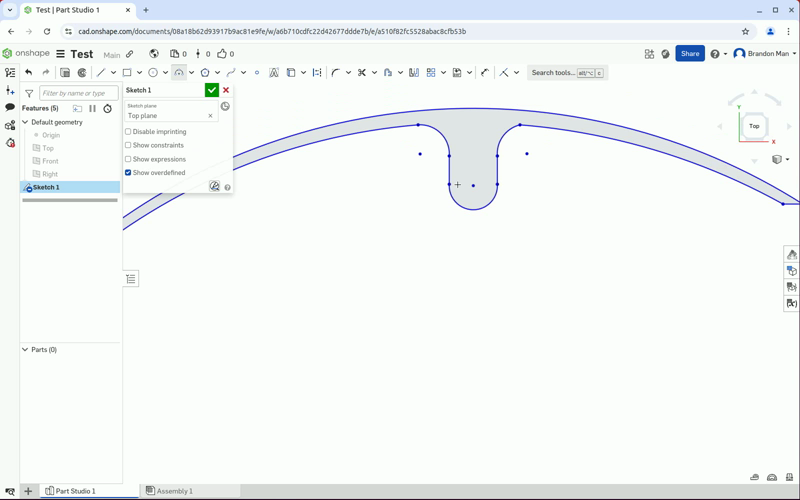
scroll(-6)
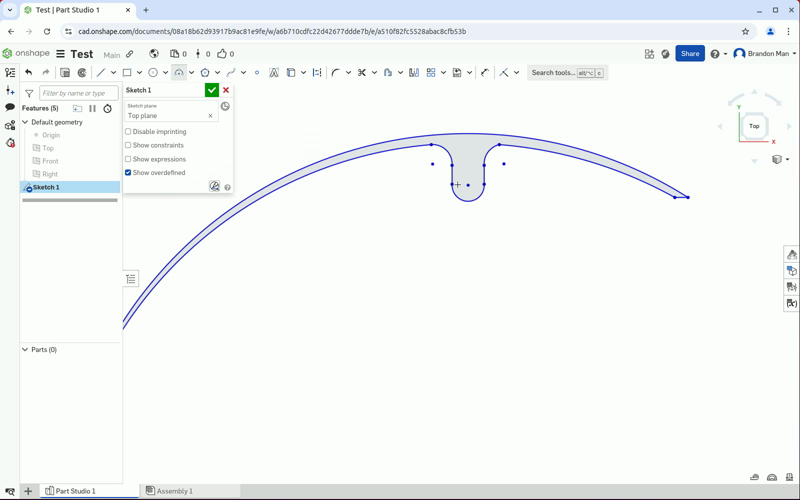
scroll(-6)
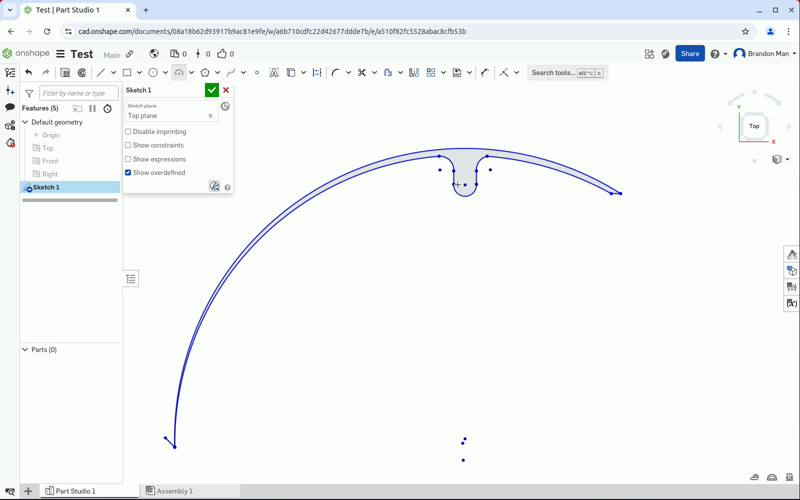
scroll(-6)
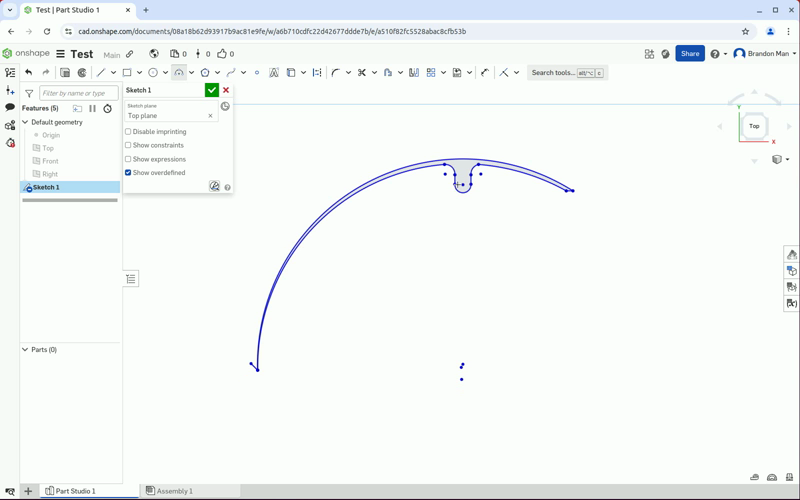
scroll(-6)
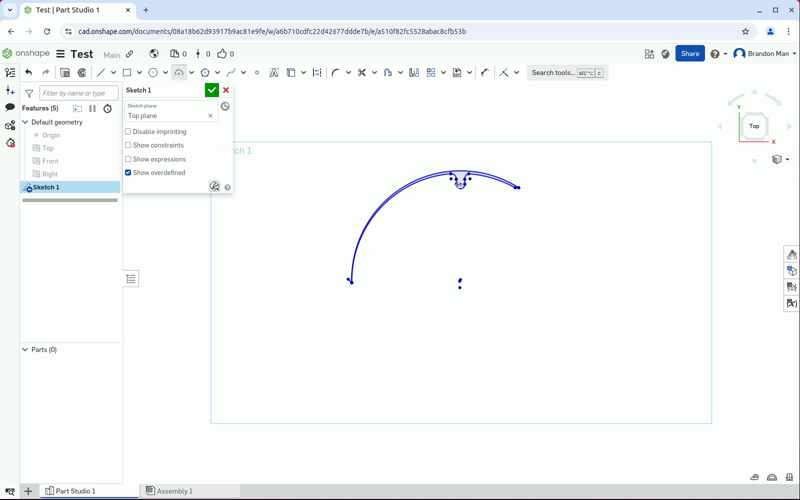
key_up(shift)
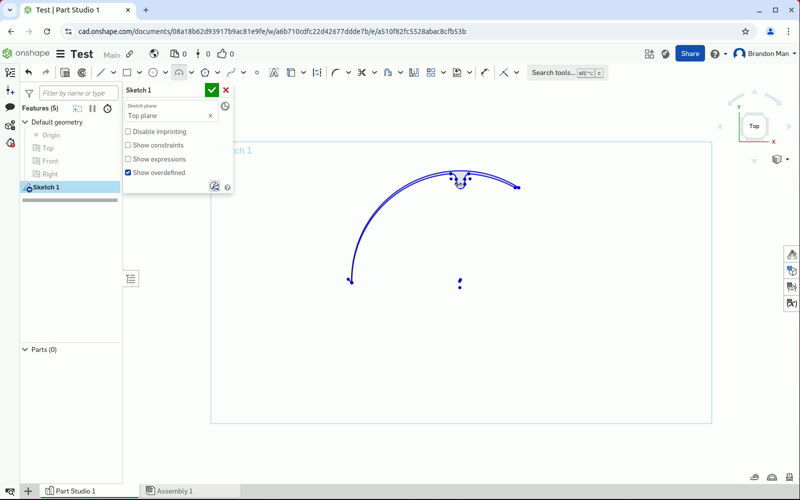
key_down(shift)
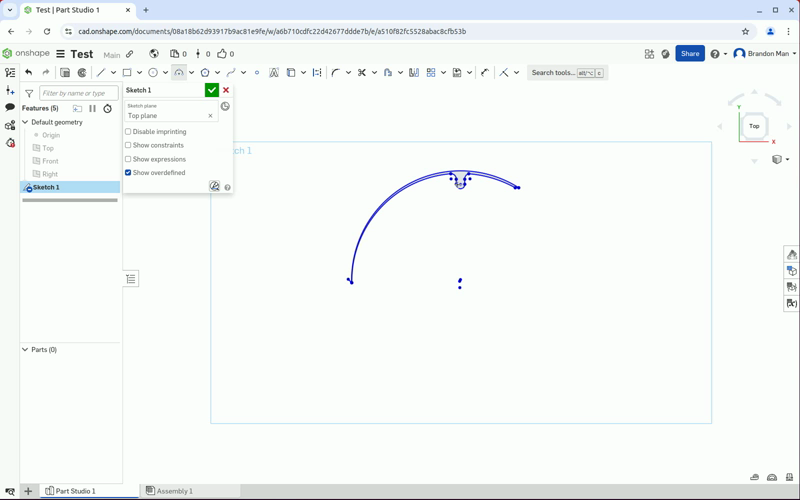
mouse_move(463, 184)
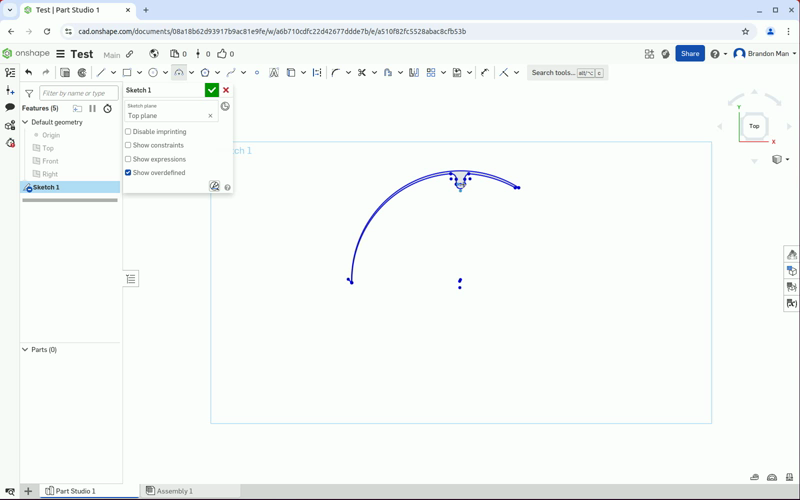
scroll(6)
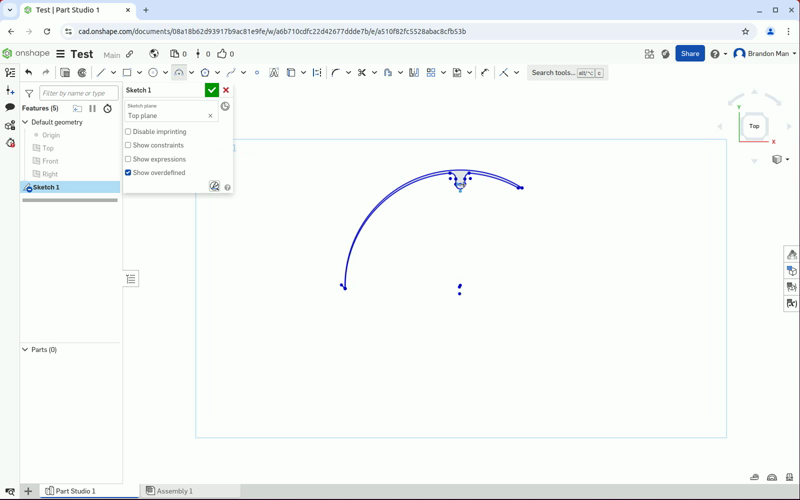
scroll(6)
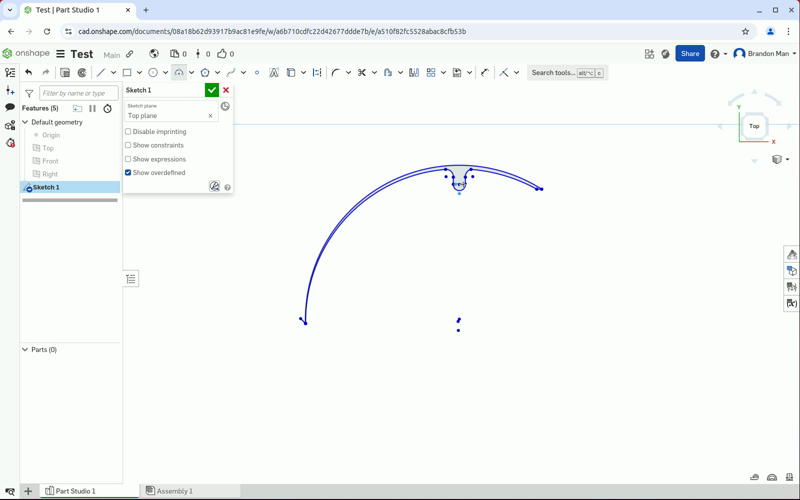
scroll(6)
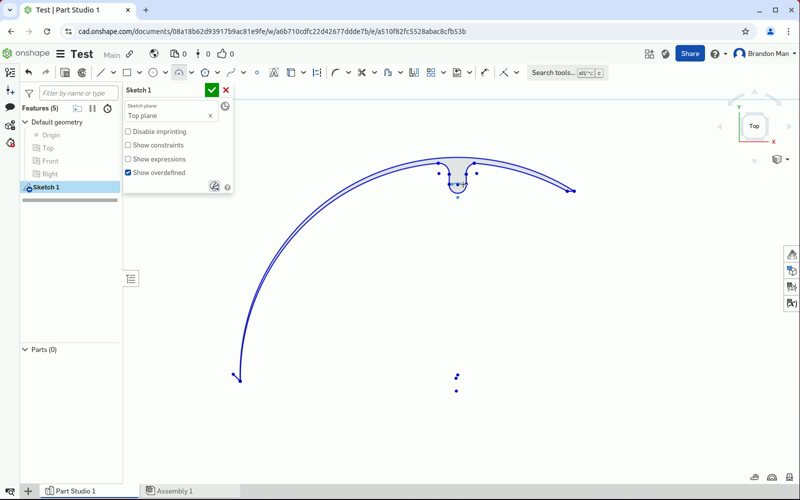
scroll(6)
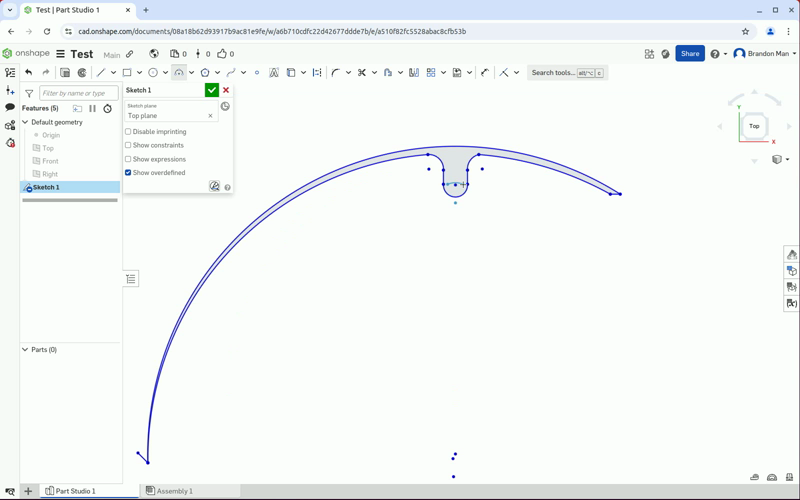
scroll(6)
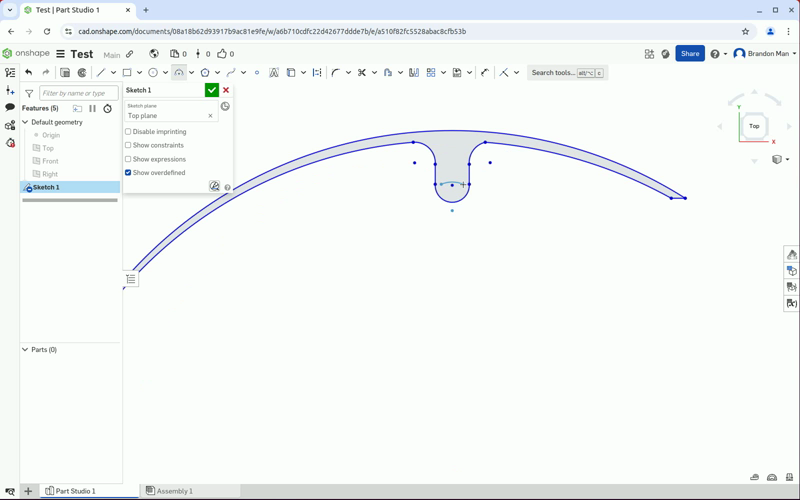
scroll(6)
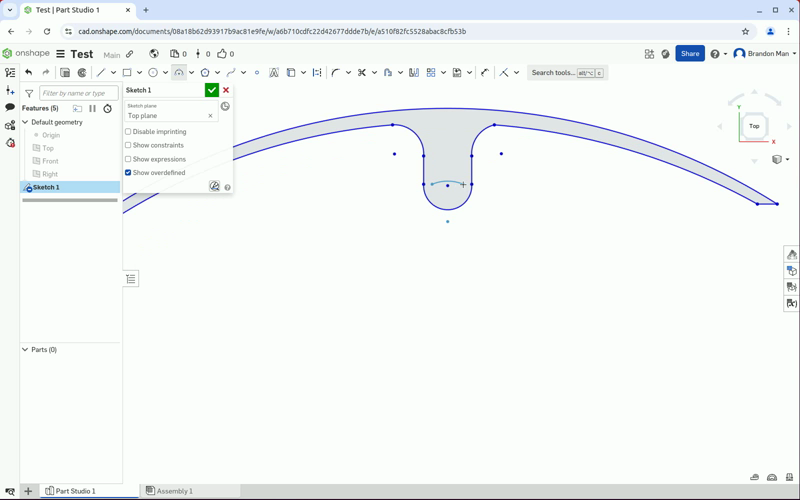
scroll(6)
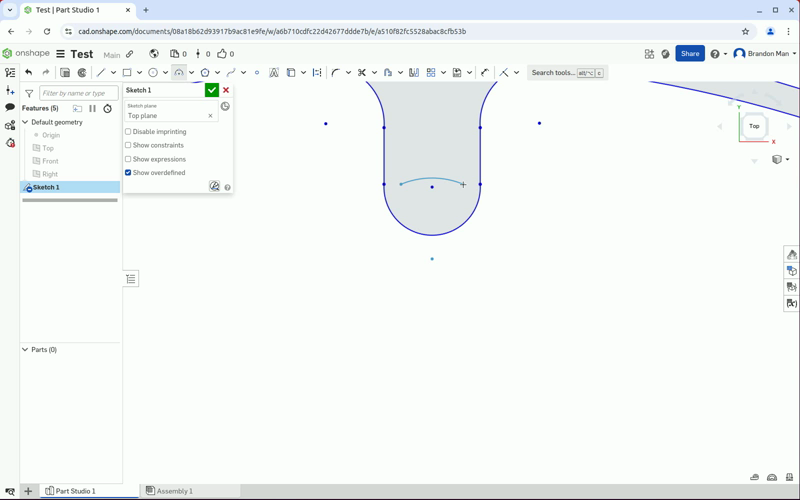
click(463, 184)
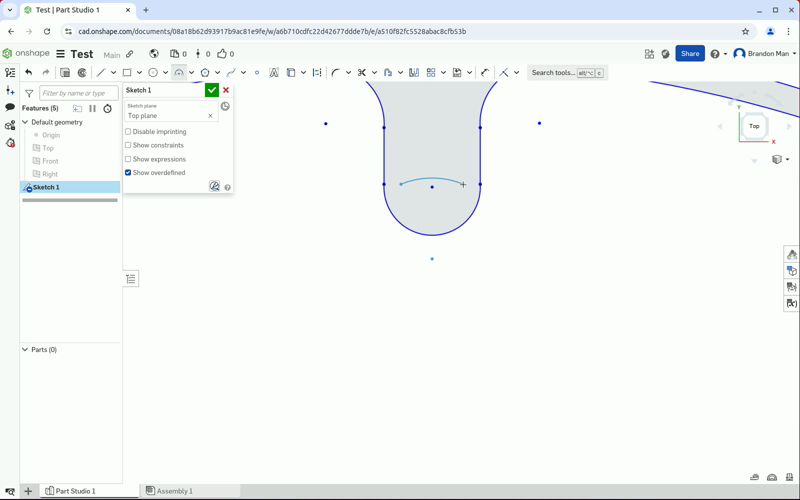
scroll(-6)
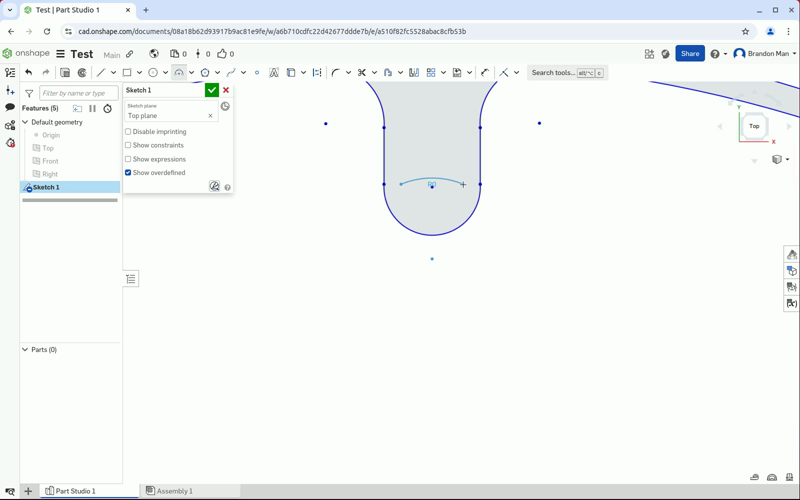
scroll(-6)
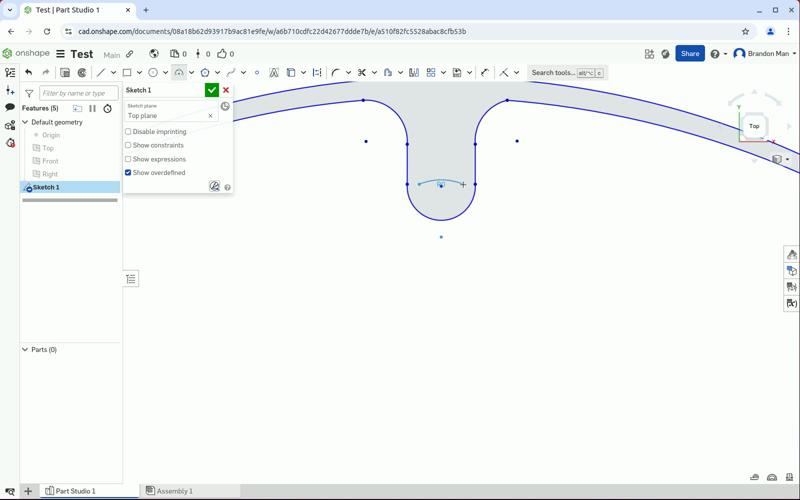
scroll(-6)
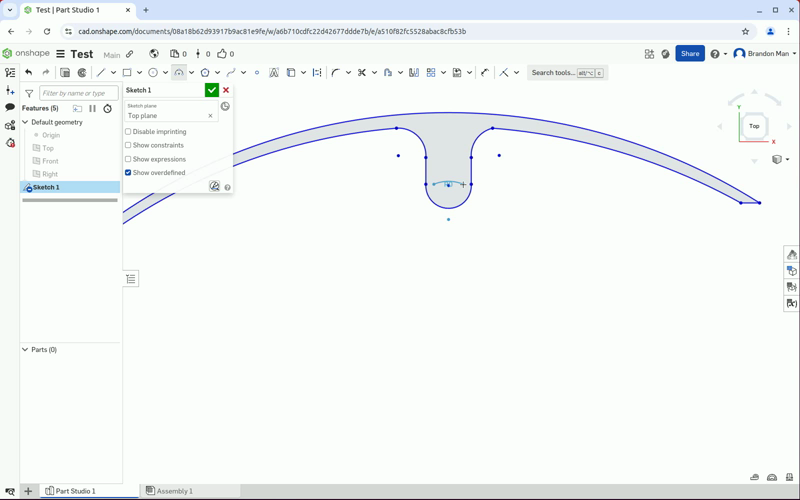
scroll(-6)
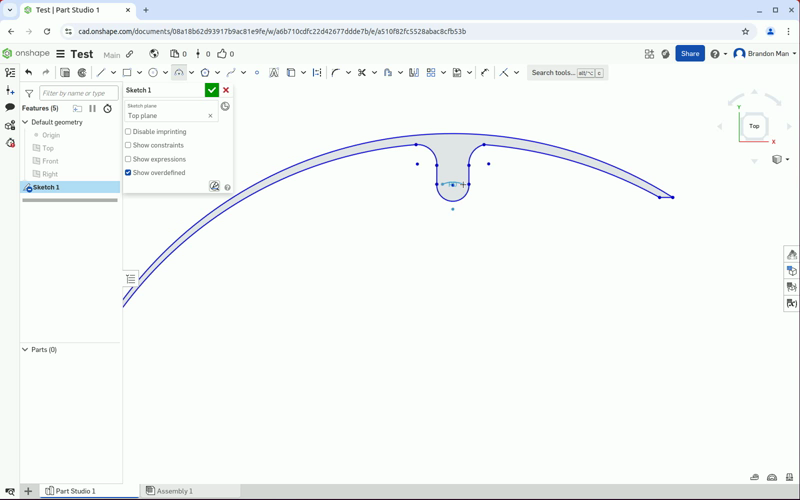
scroll(-6)
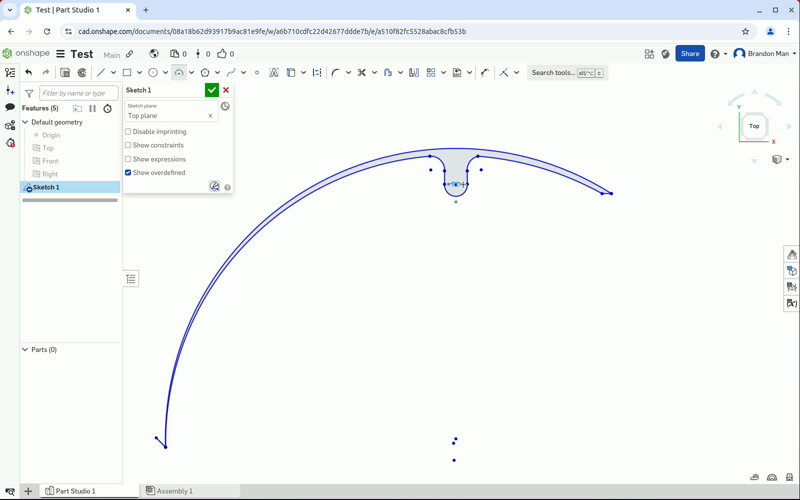
scroll(-6)
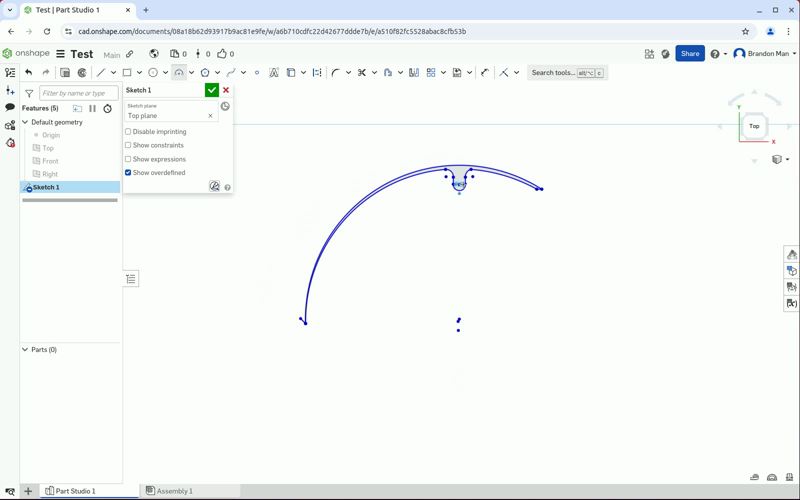
scroll(-6)
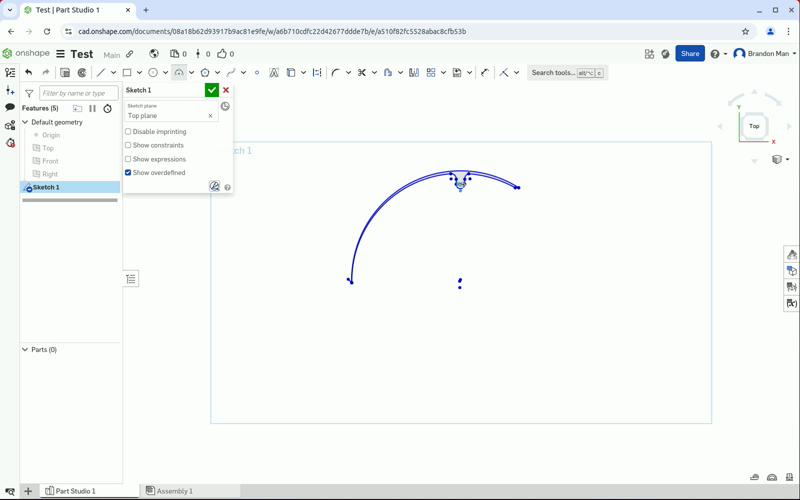
mouse_move(460, 186)
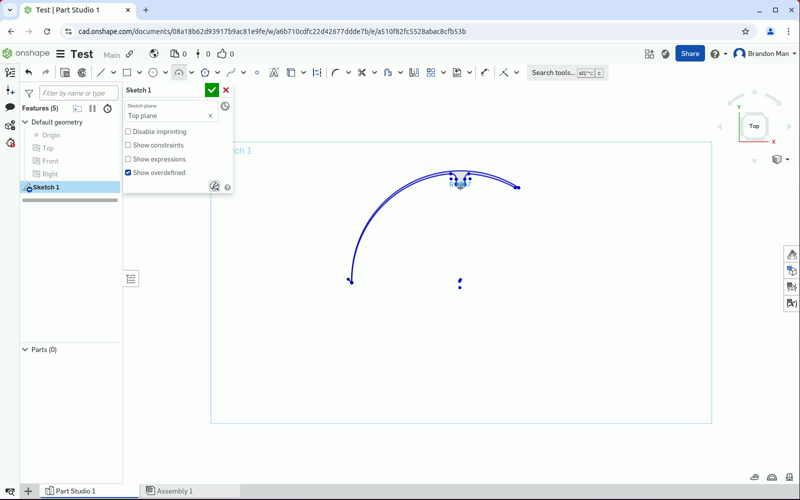
scroll(6)
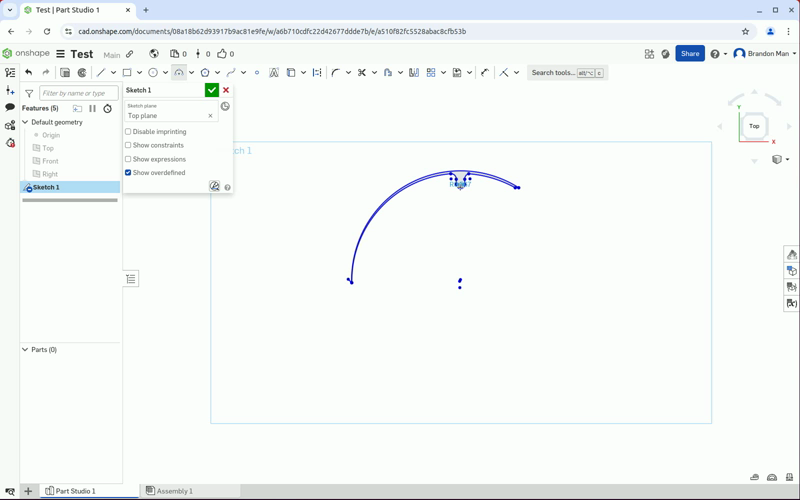
scroll(6)
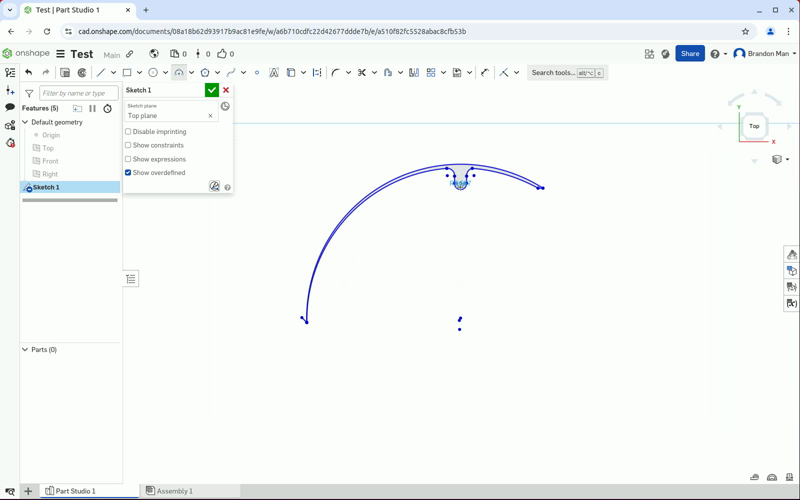
scroll(6)
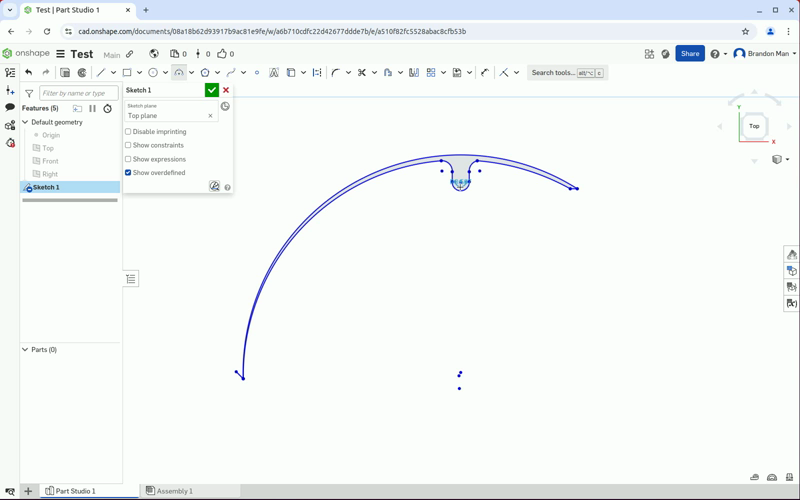
scroll(6)
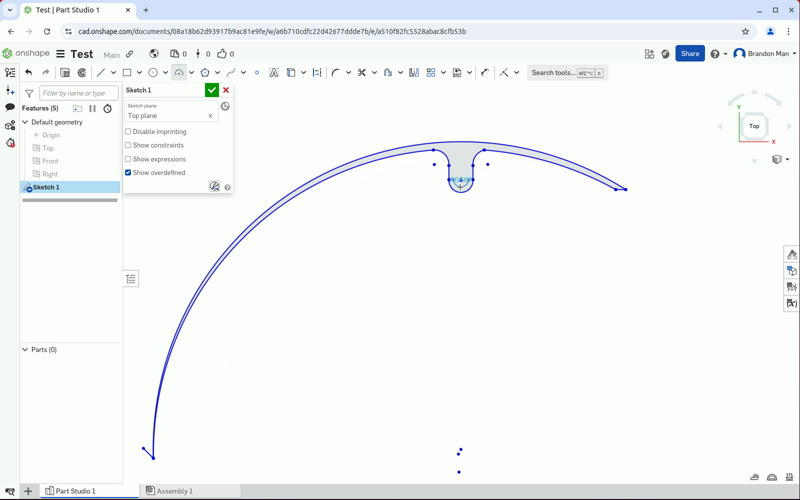
scroll(6)
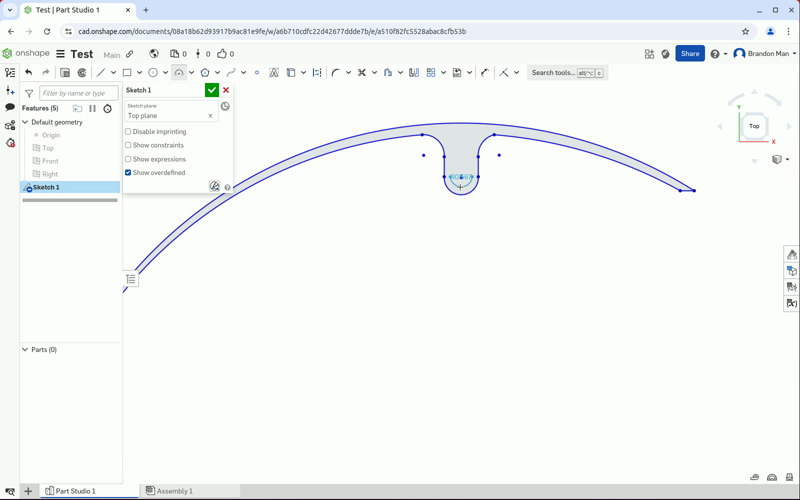
scroll(6)
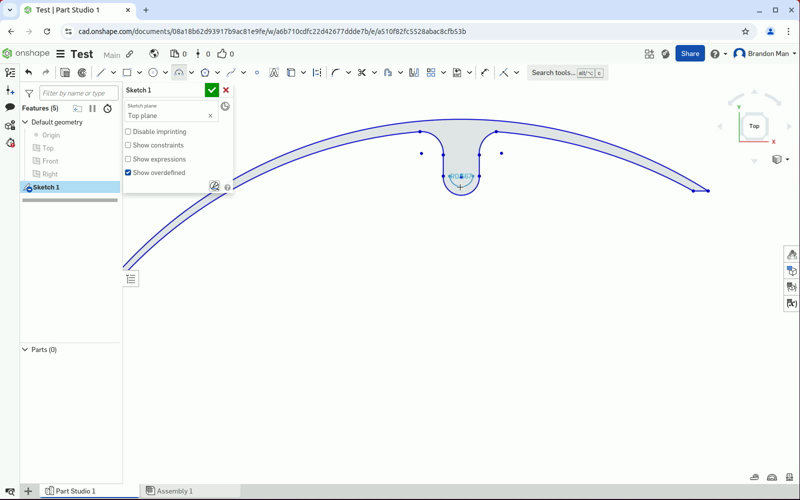
scroll(6)
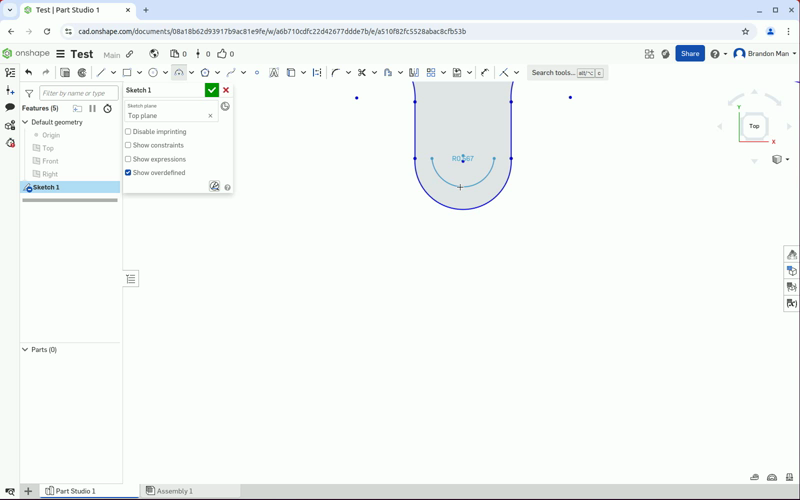
click(460, 186)
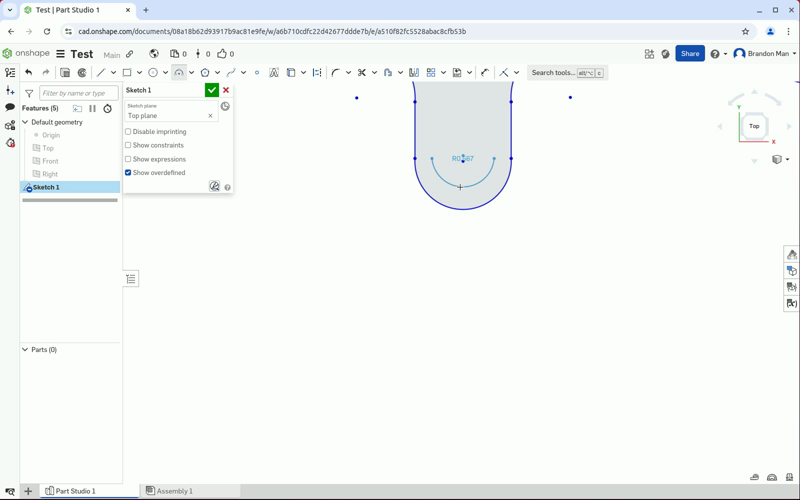
scroll(-6)
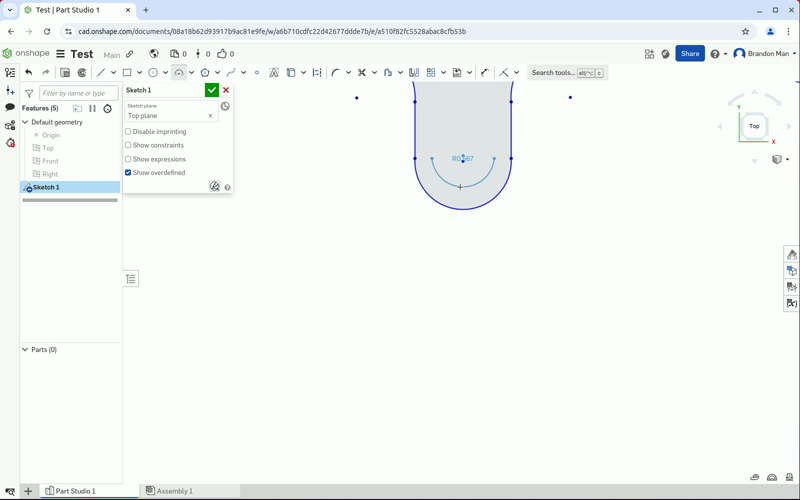
scroll(-6)
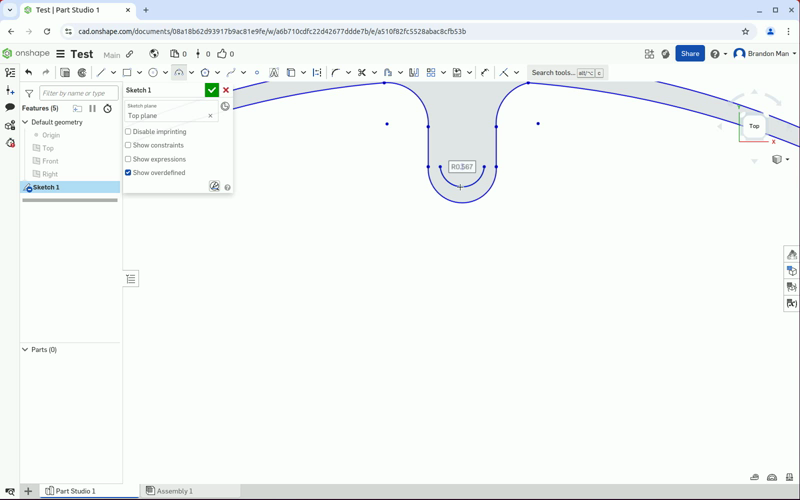
scroll(-6)
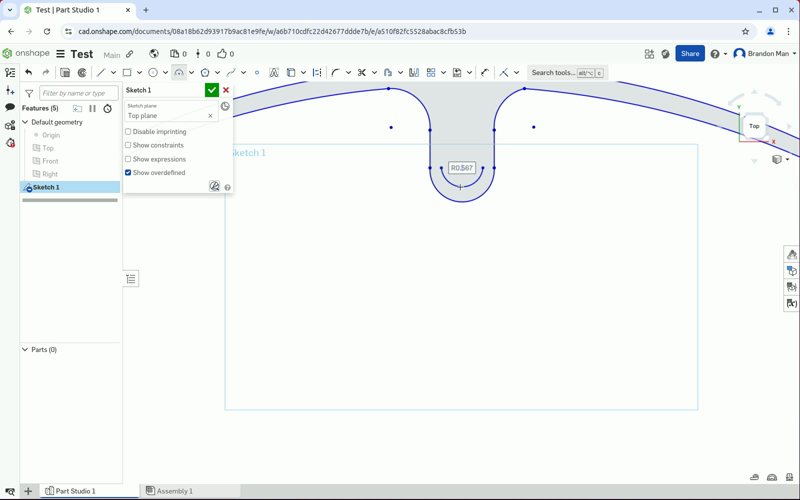
scroll(-6)
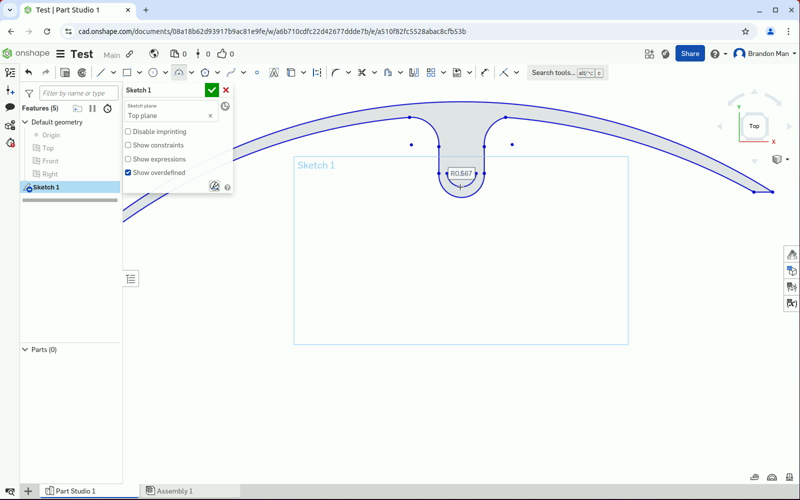
scroll(-6)
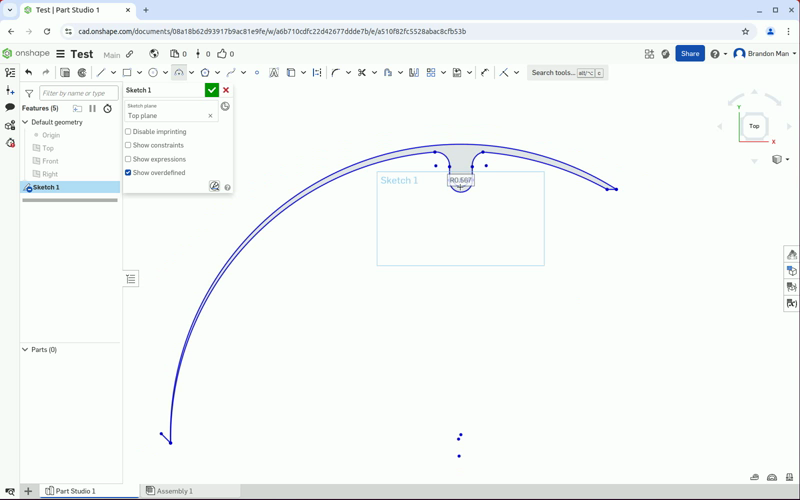
scroll(-6)
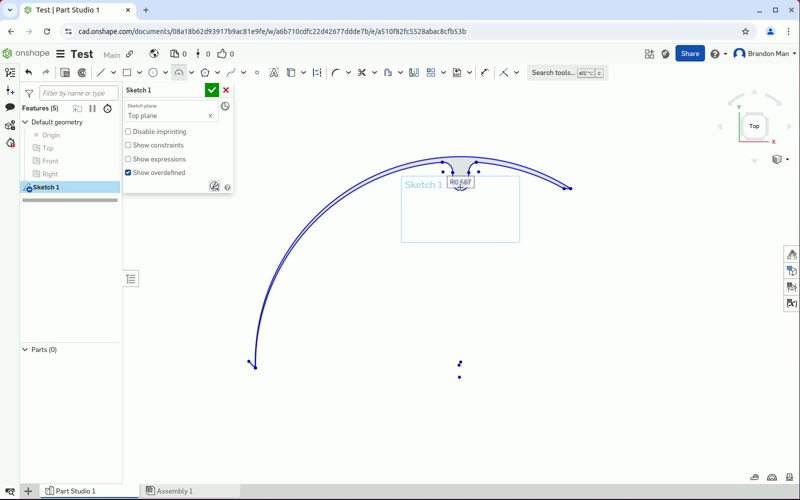
scroll(-6)
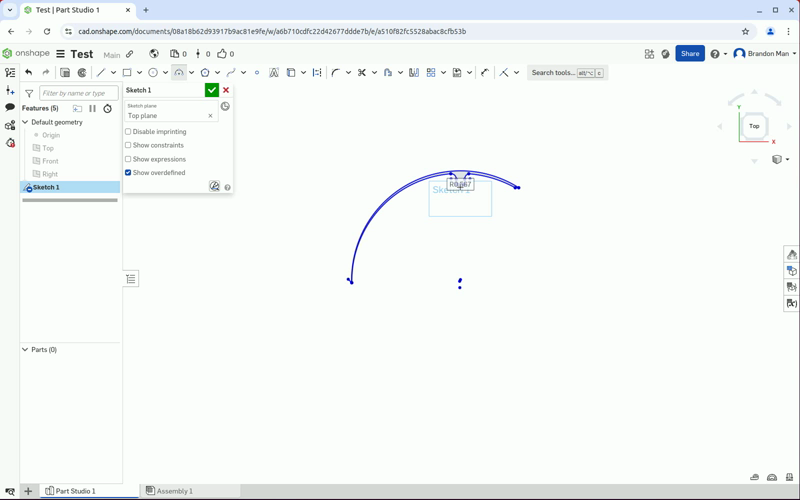
key_up(shift)
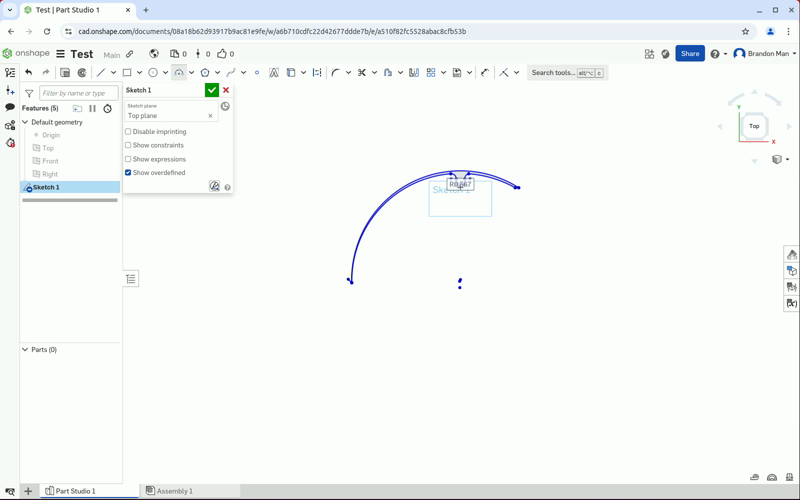
key(esc)
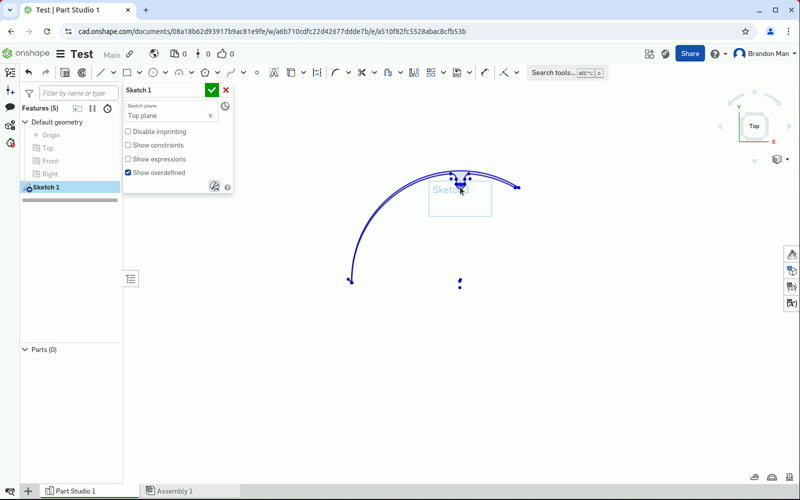
key(l)
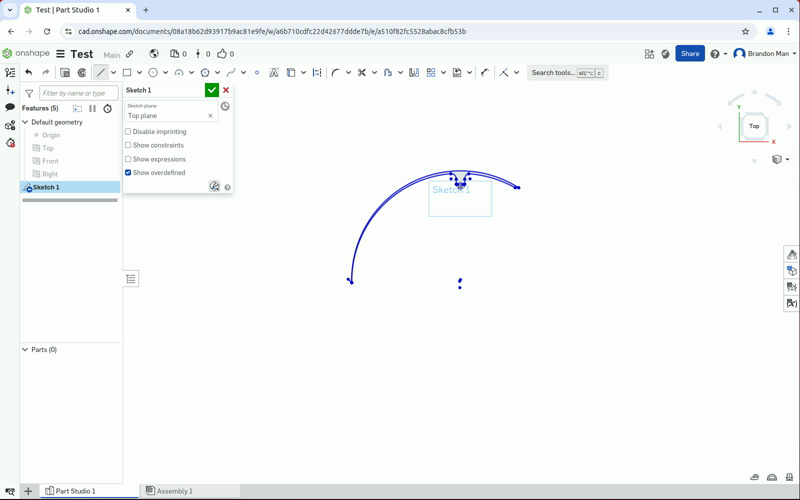
mouse_move(463, 184)
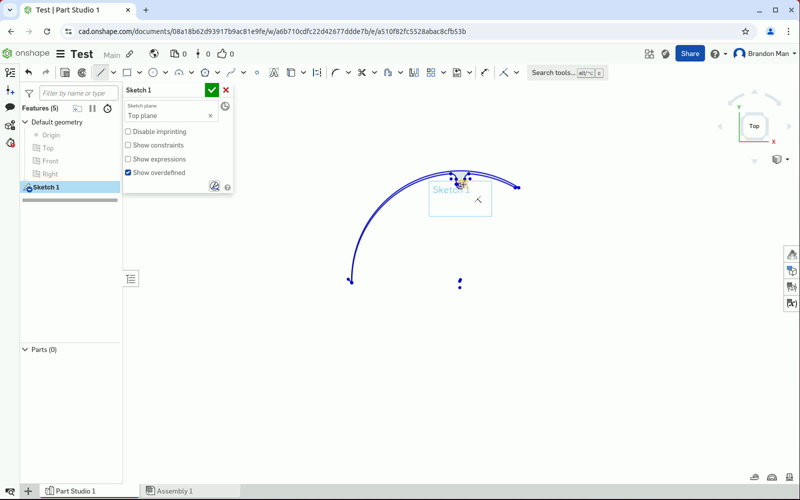
scroll(6)
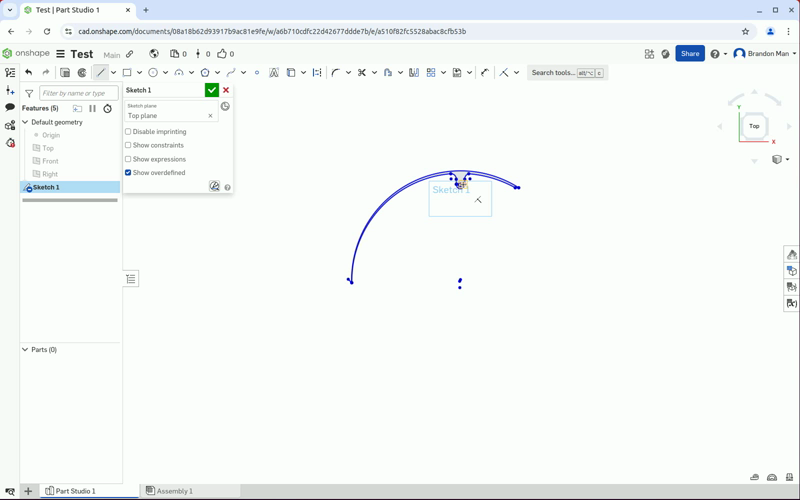
scroll(6)
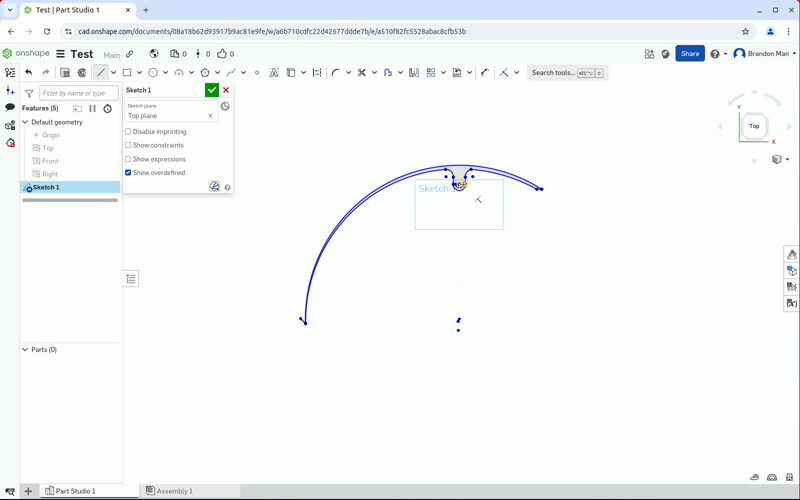
scroll(6)
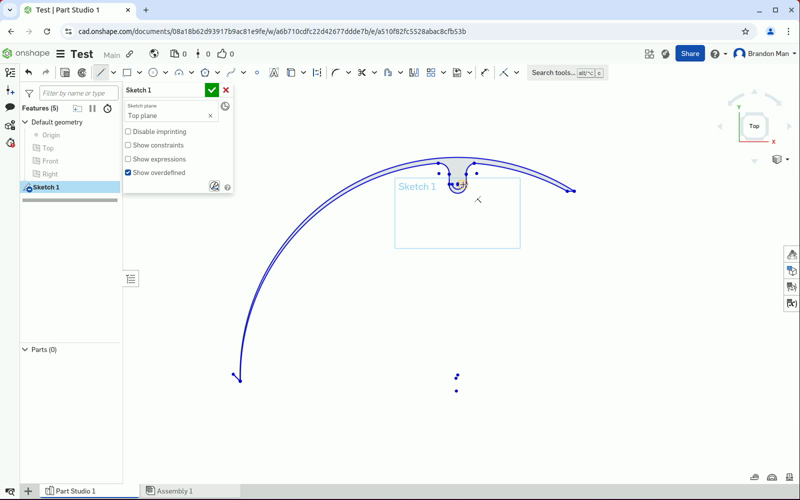
scroll(6)
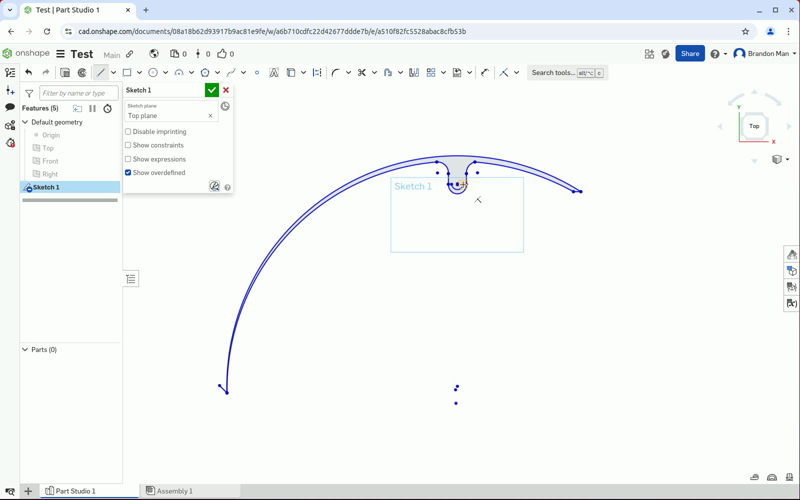
scroll(6)
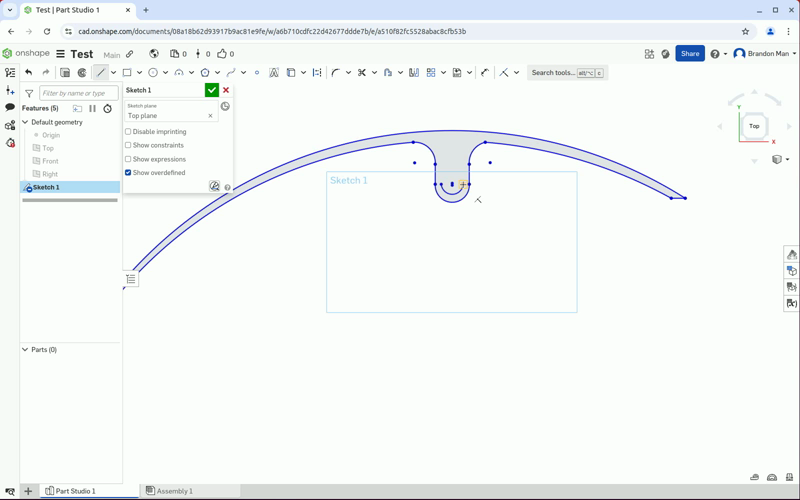
scroll(6)
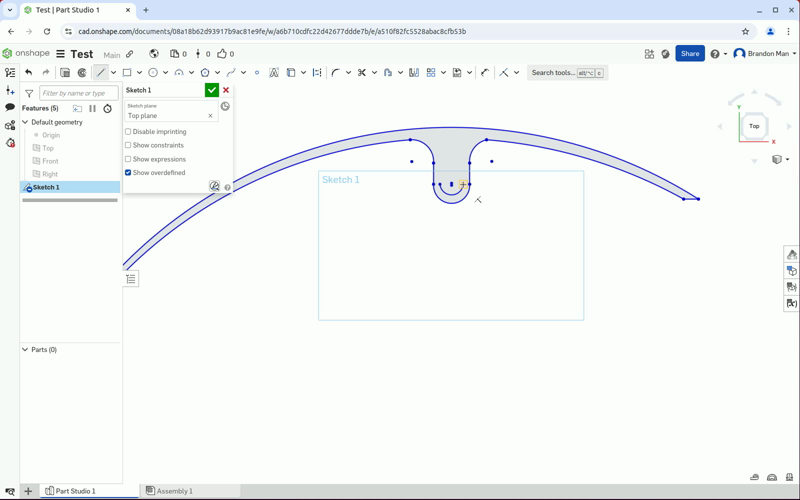
scroll(6)
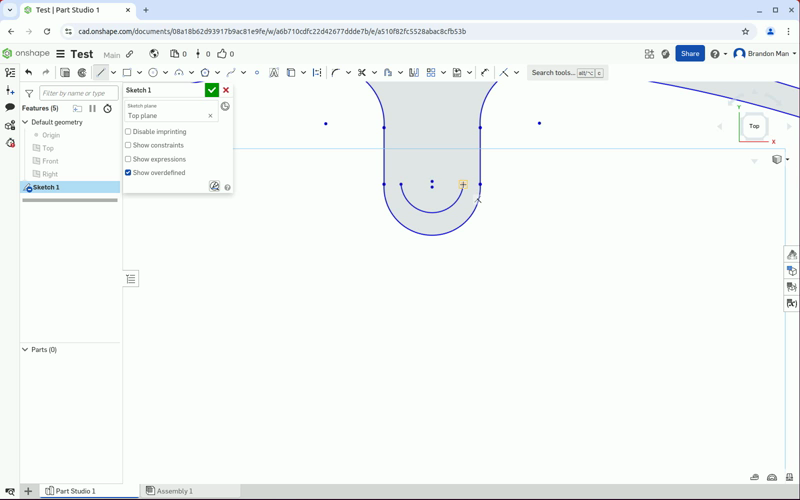
click(463, 184)
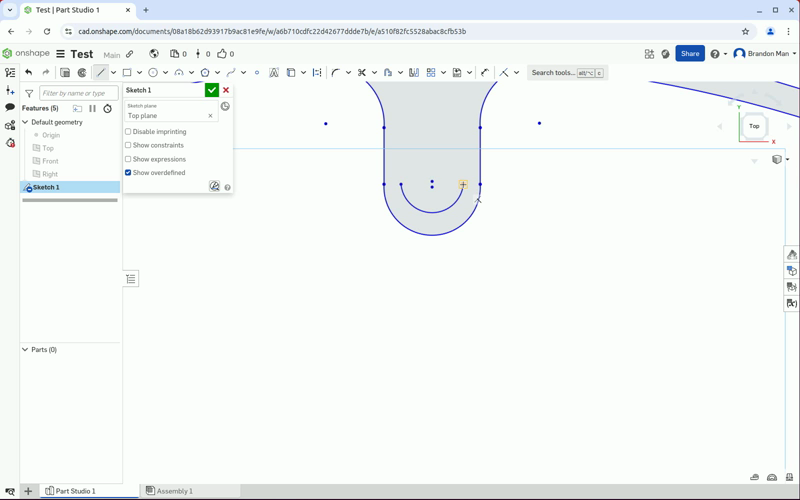
scroll(-6)
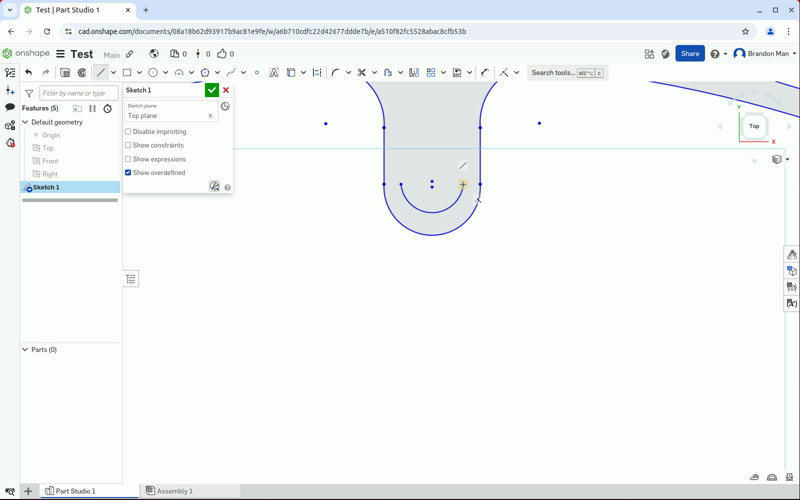
scroll(-6)
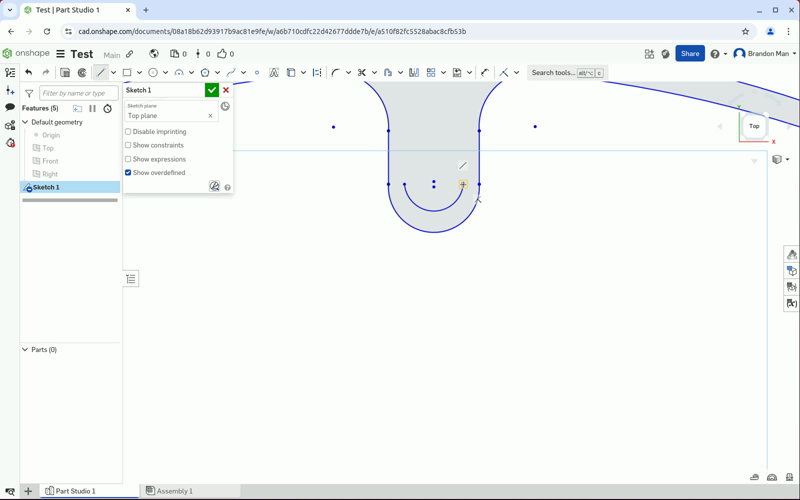
scroll(-6)
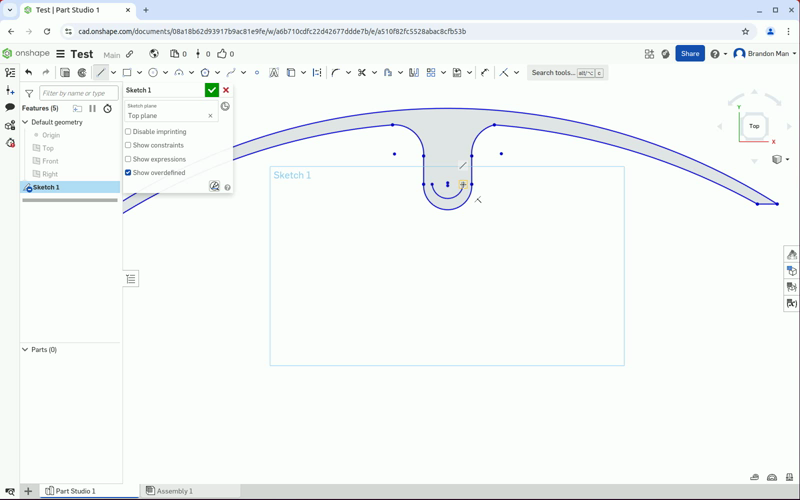
scroll(-6)
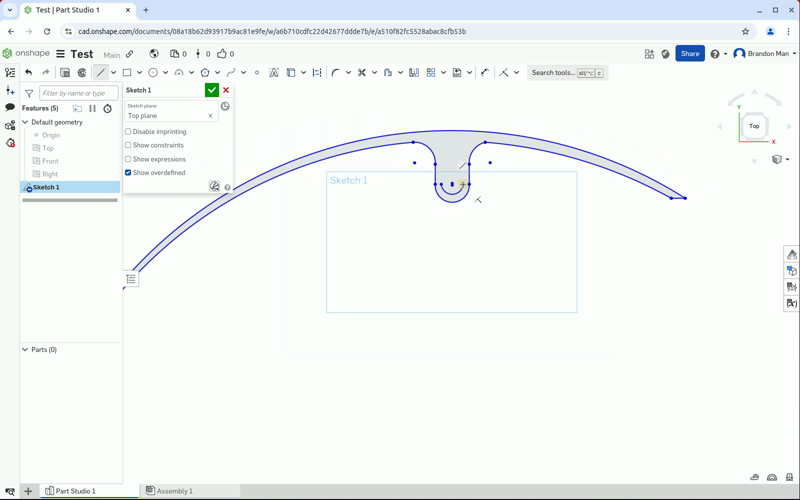
scroll(-6)
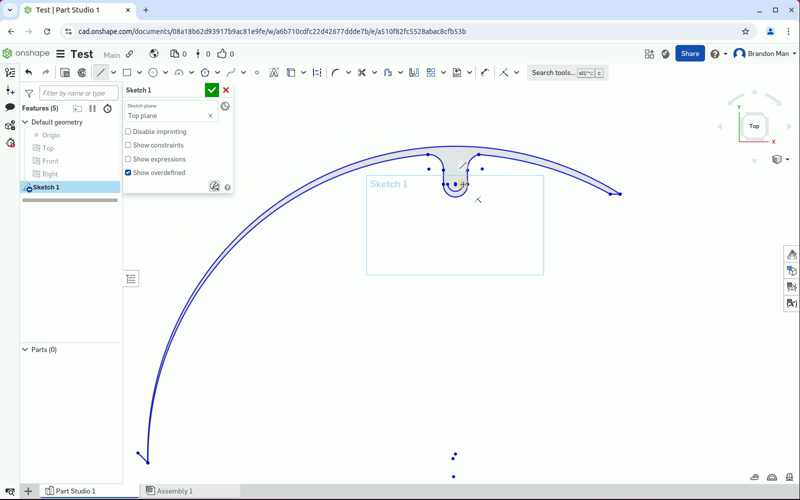
scroll(-6)
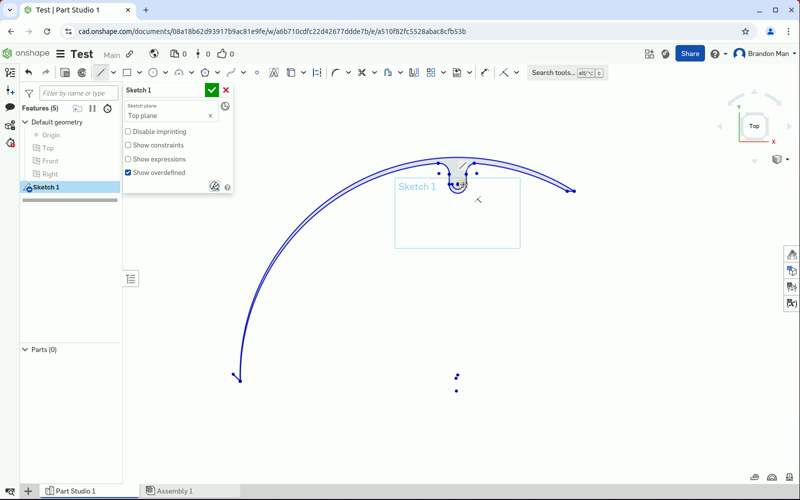
scroll(-6)
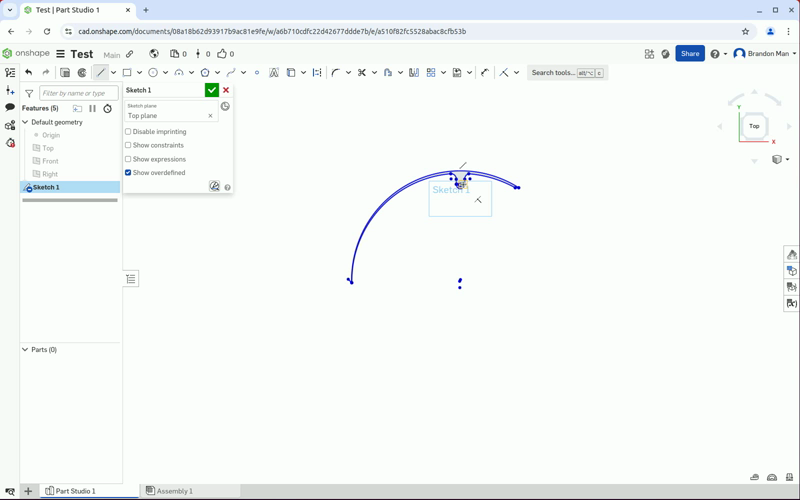
key_down(shift)
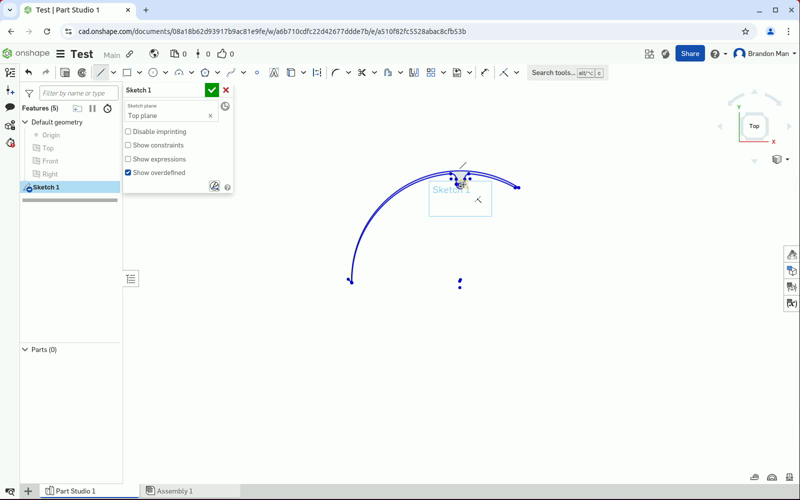
mouse_move(493, 184)
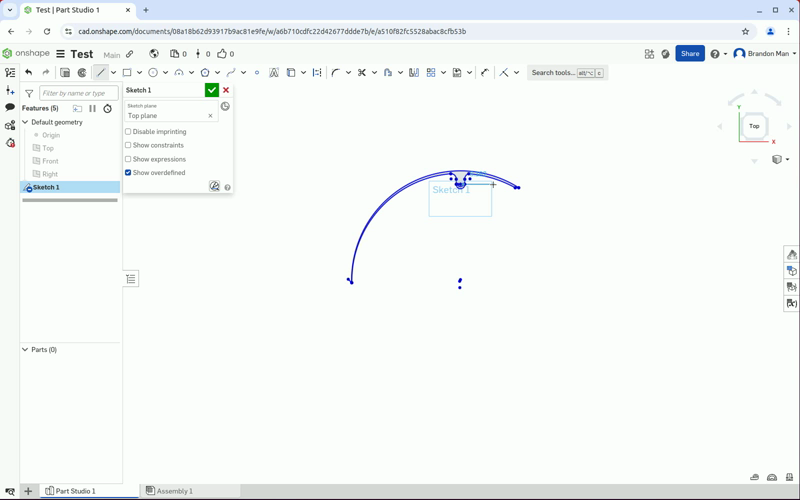
mouse_move(463, 173)
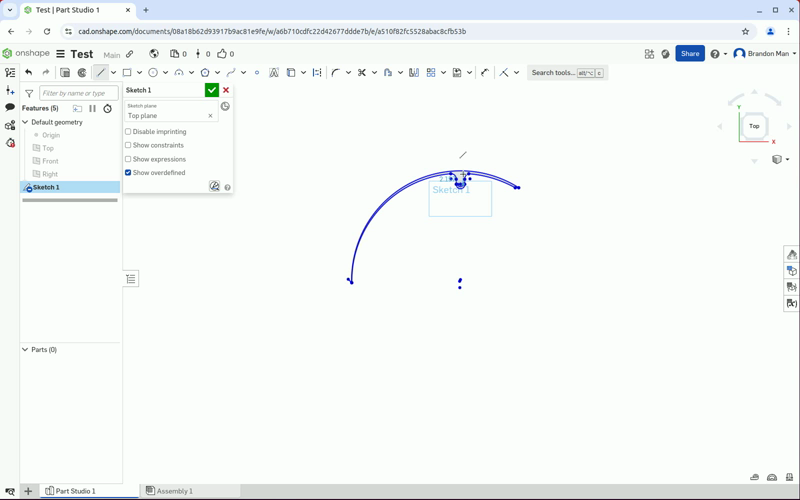
scroll(6)
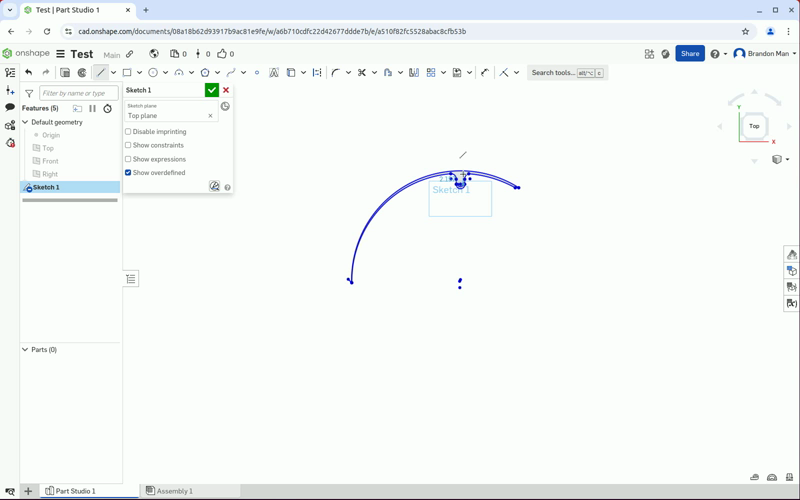
scroll(6)
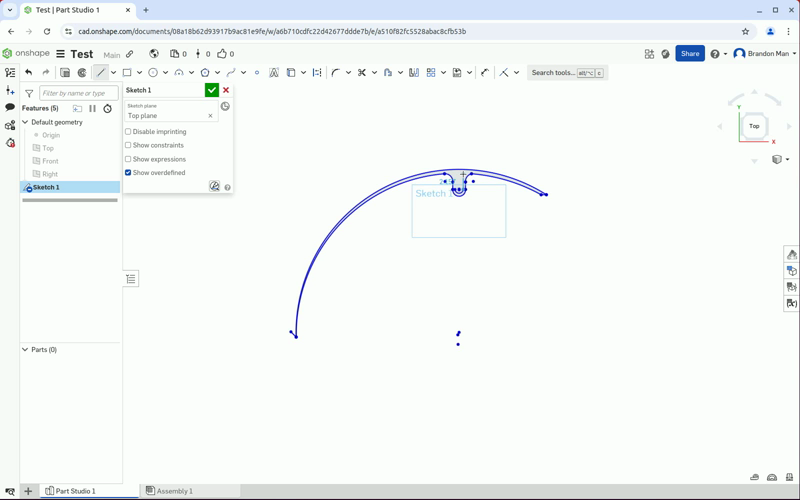
scroll(6)
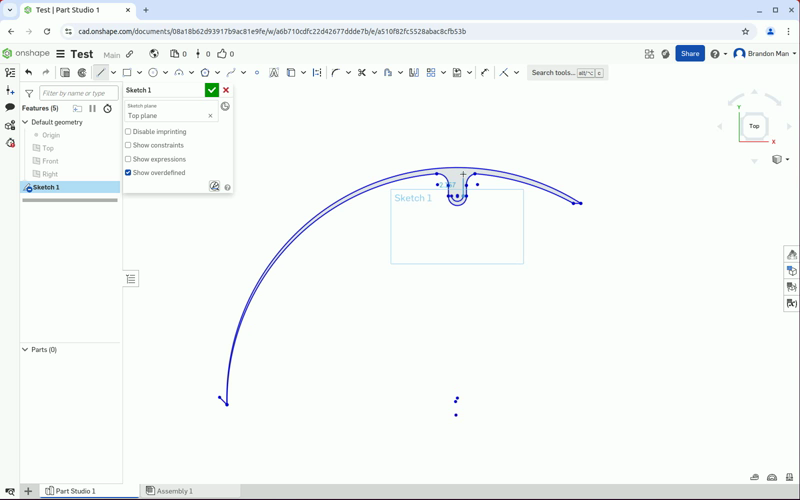
scroll(6)
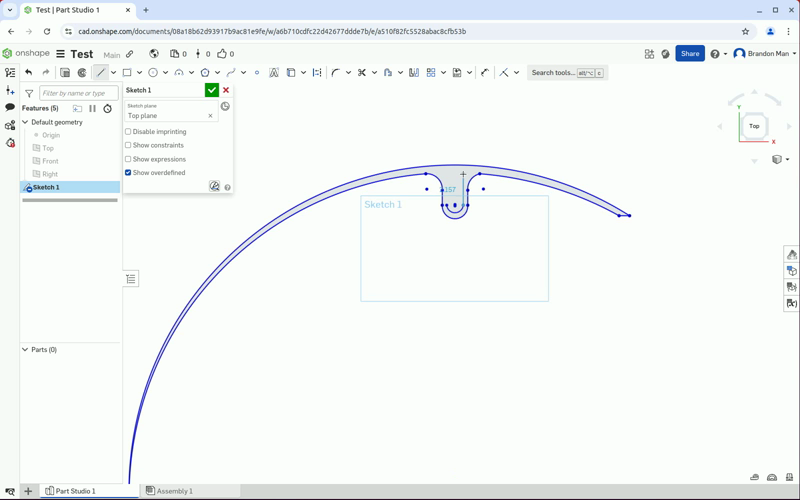
scroll(6)
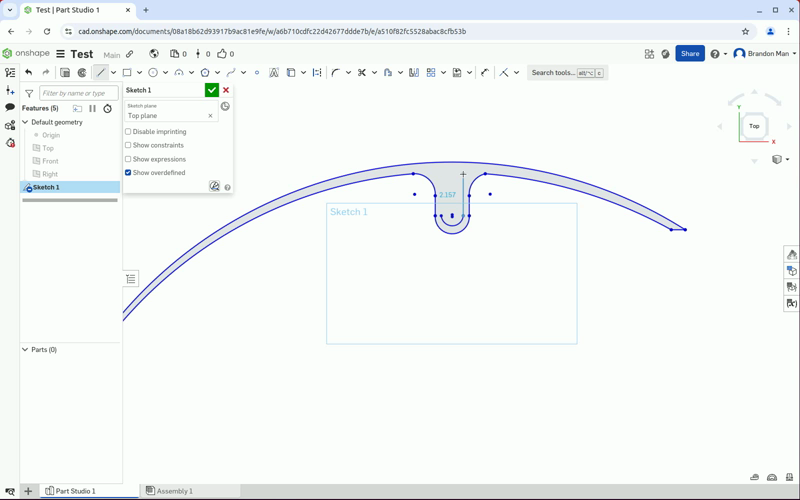
scroll(6)
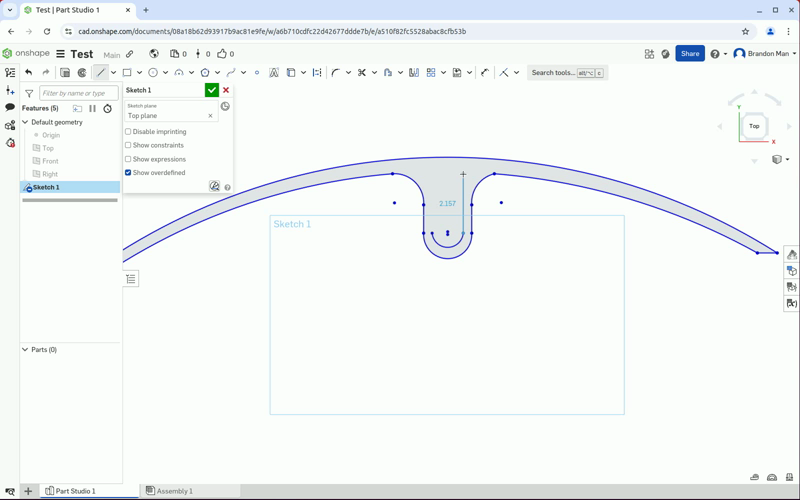
scroll(6)
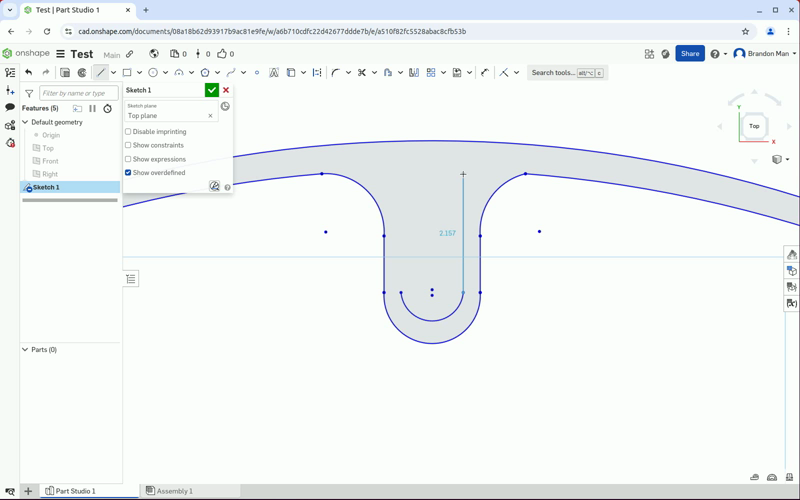
click(463, 173)
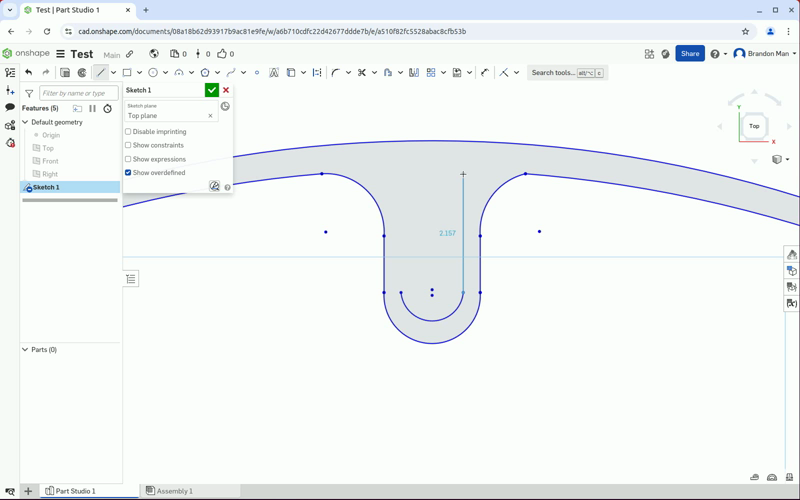
scroll(-6)
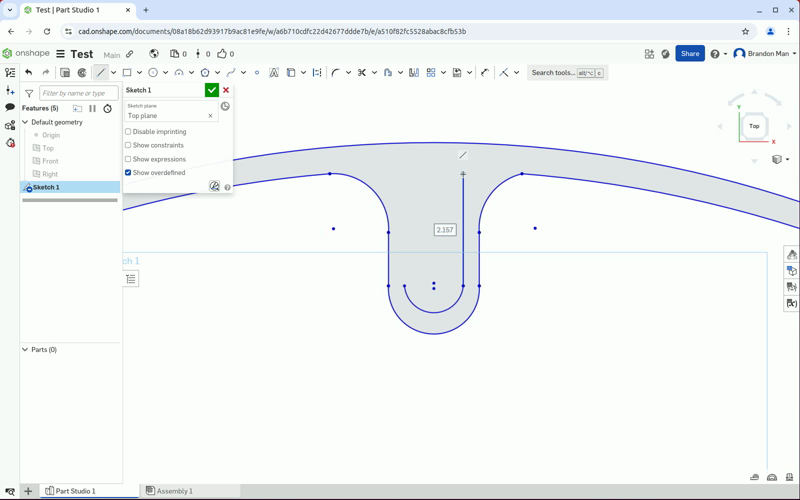
scroll(-6)
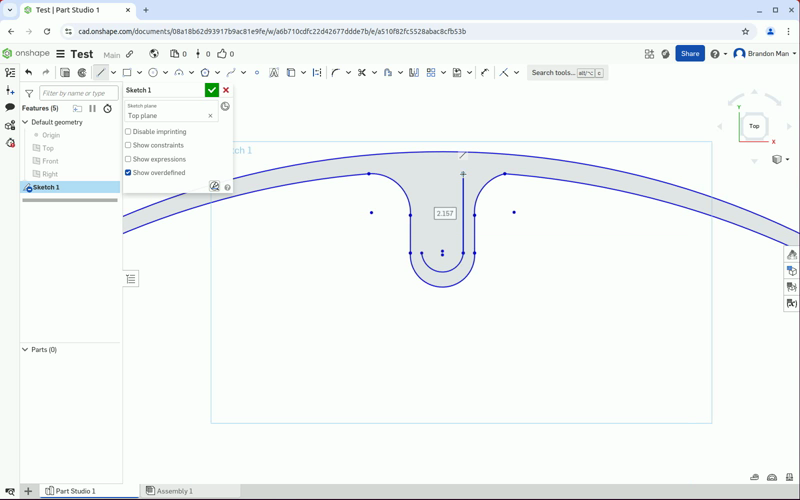
scroll(-6)
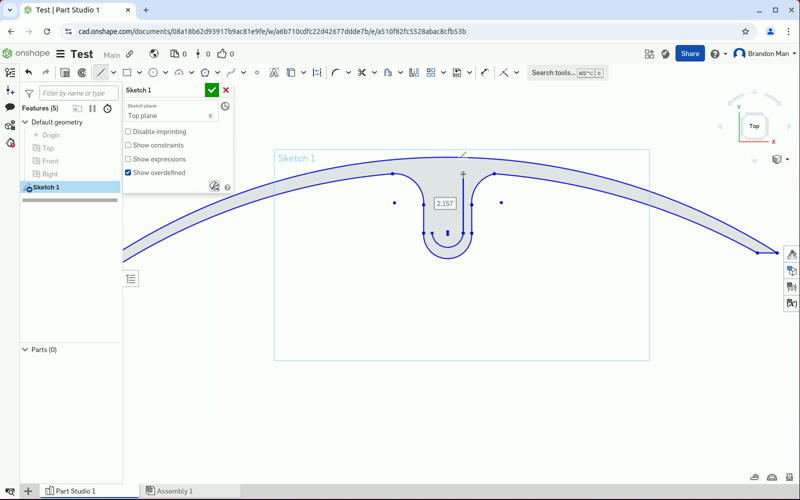
scroll(-6)
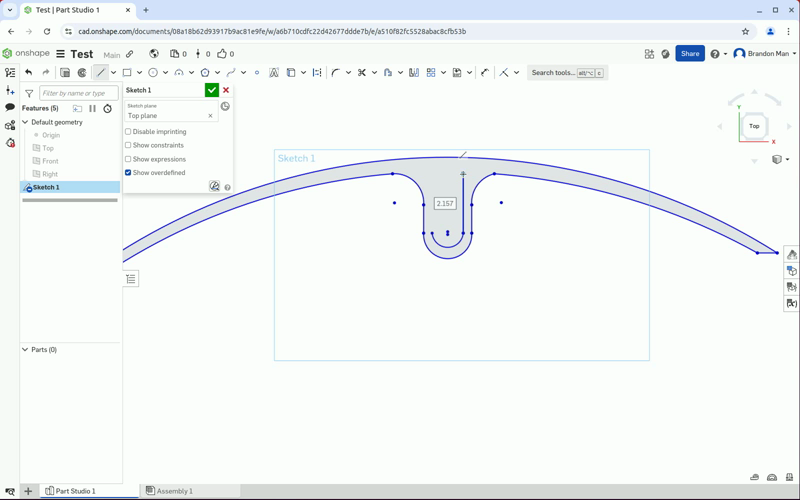
scroll(-6)
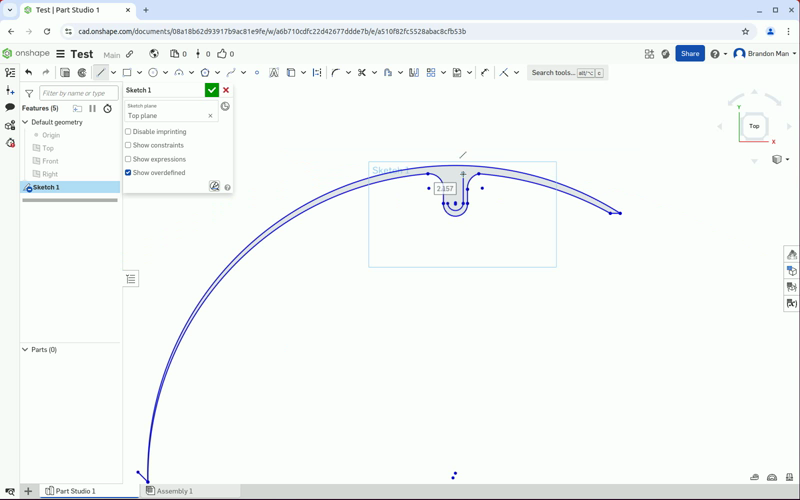
scroll(-6)
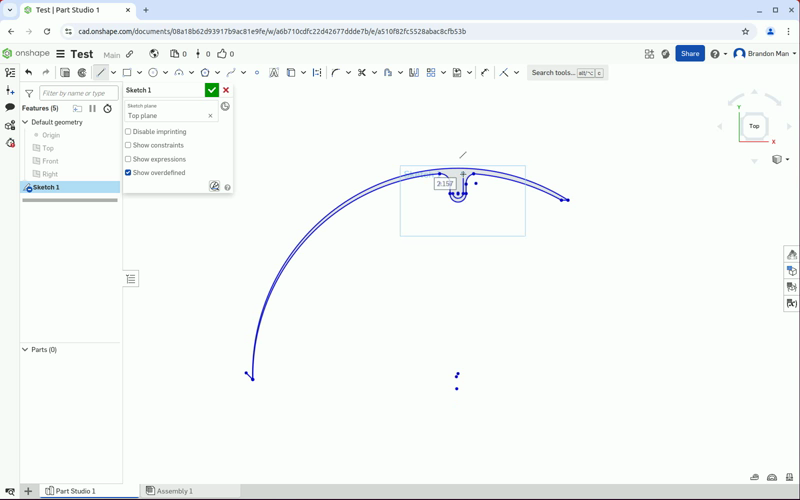
scroll(-6)
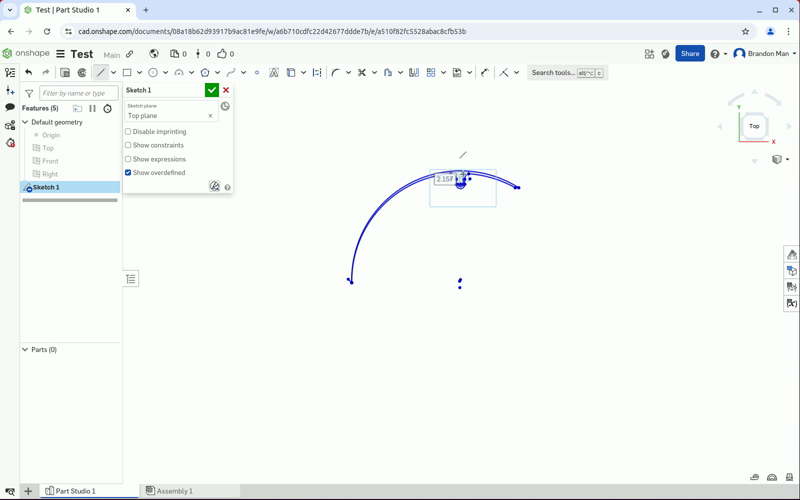
key_up(shift)
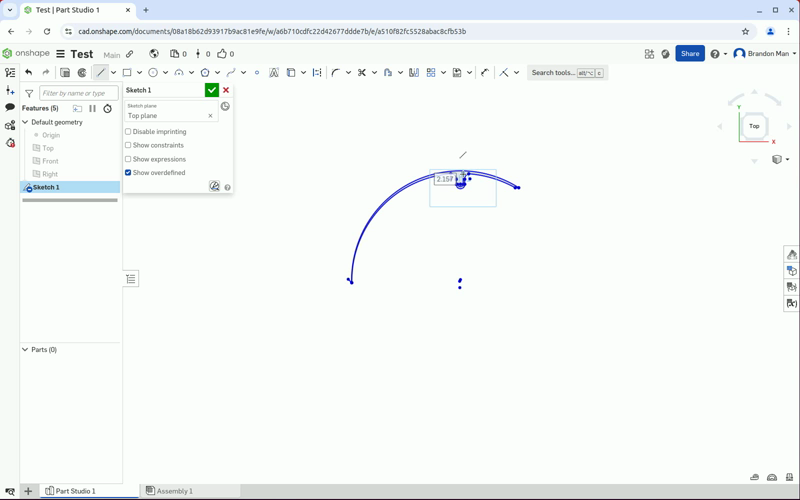
key_down(shift)
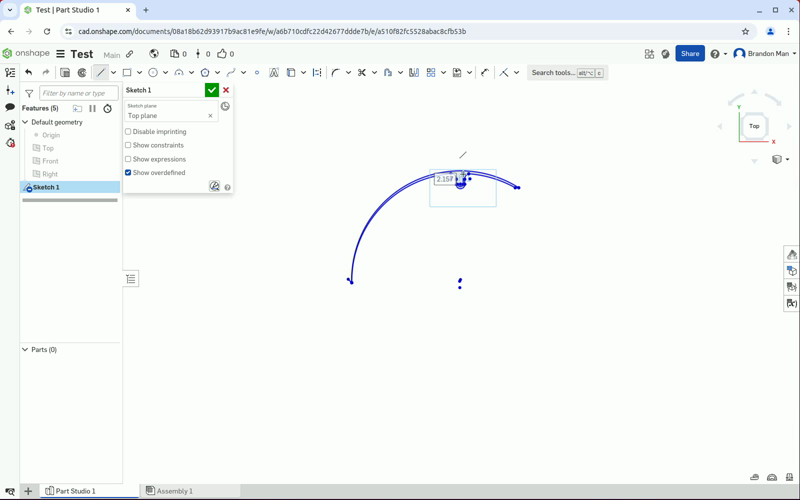
mouse_move(493, 173)
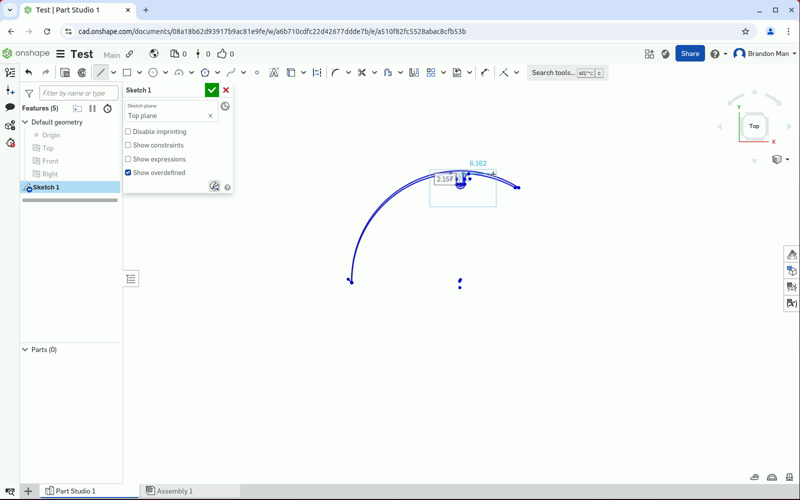
mouse_move(457, 173)
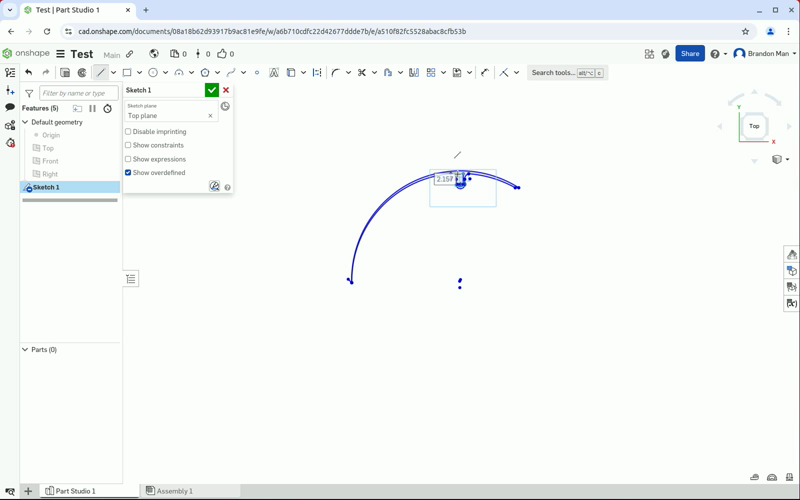
scroll(6)
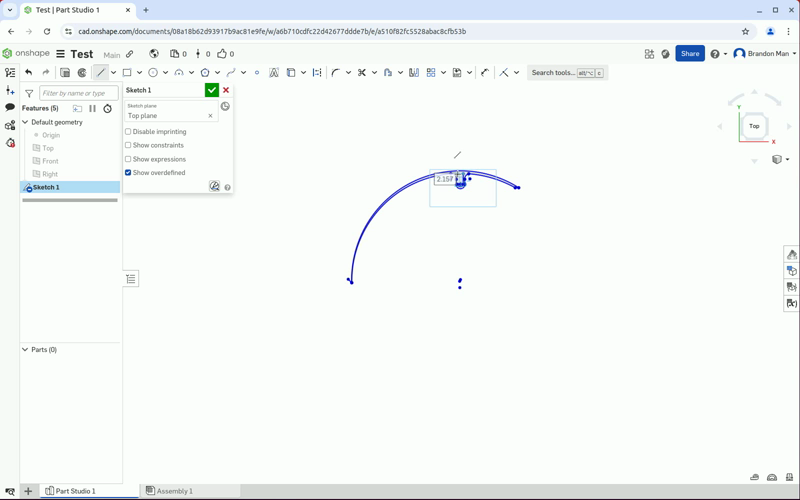
scroll(6)
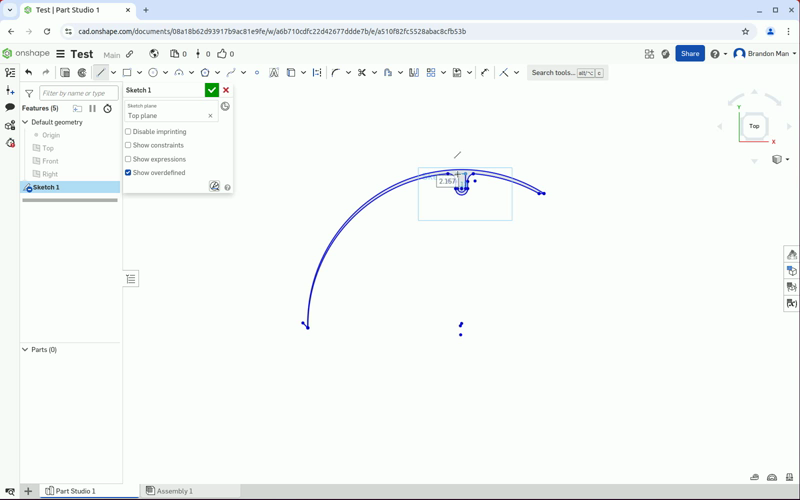
scroll(6)
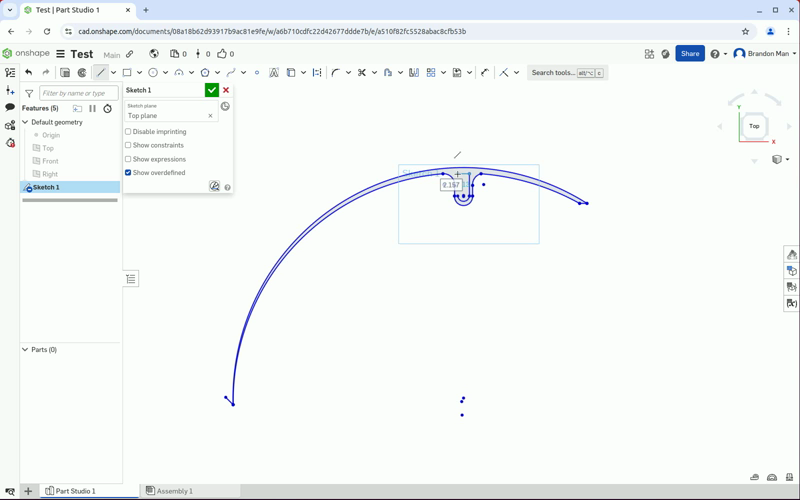
scroll(6)
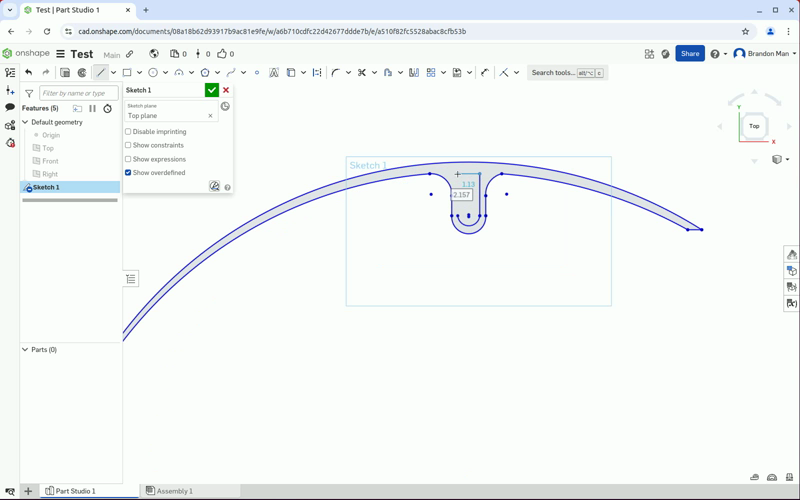
scroll(6)
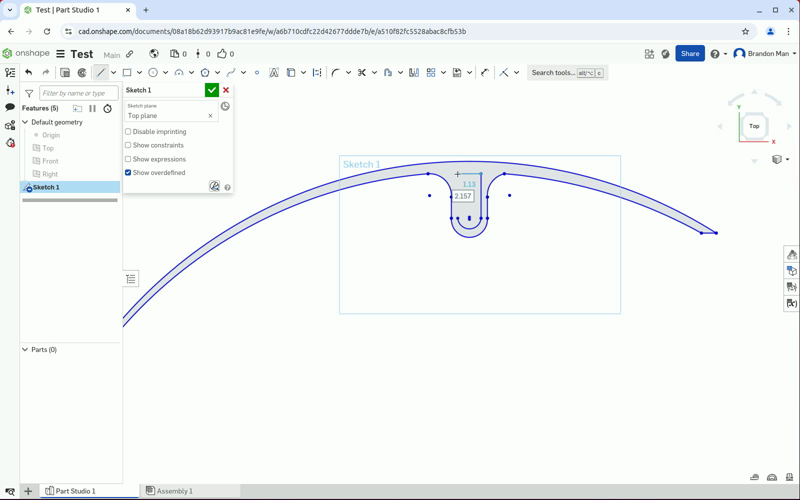
scroll(6)
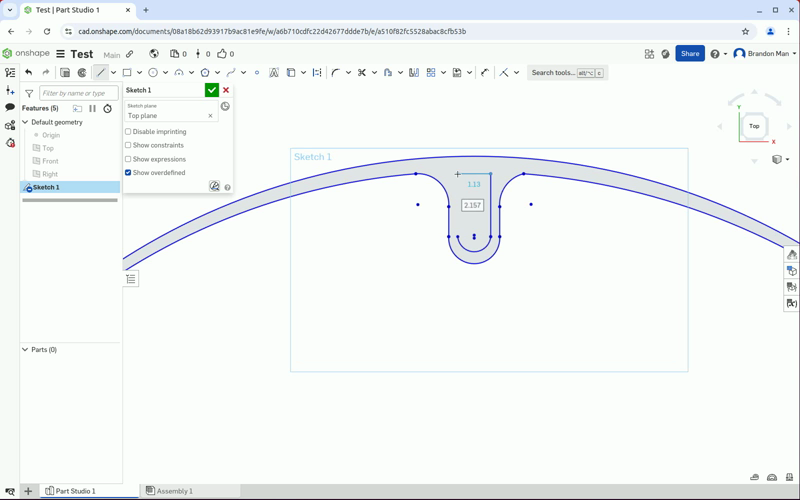
scroll(6)
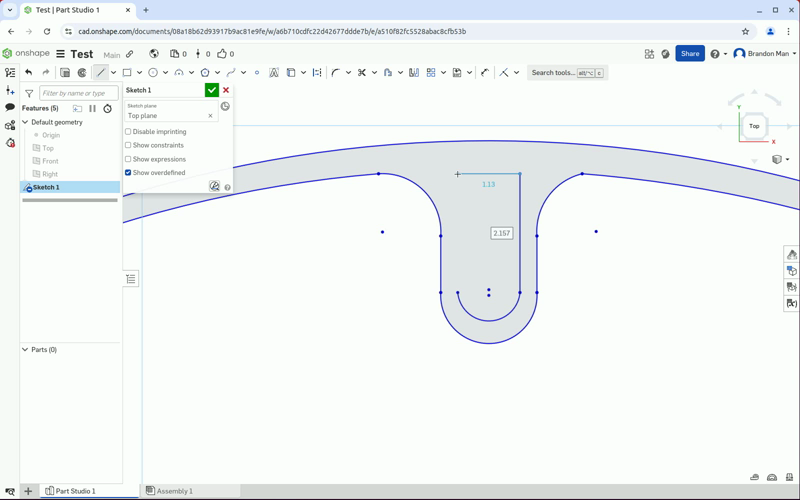
click(457, 173)
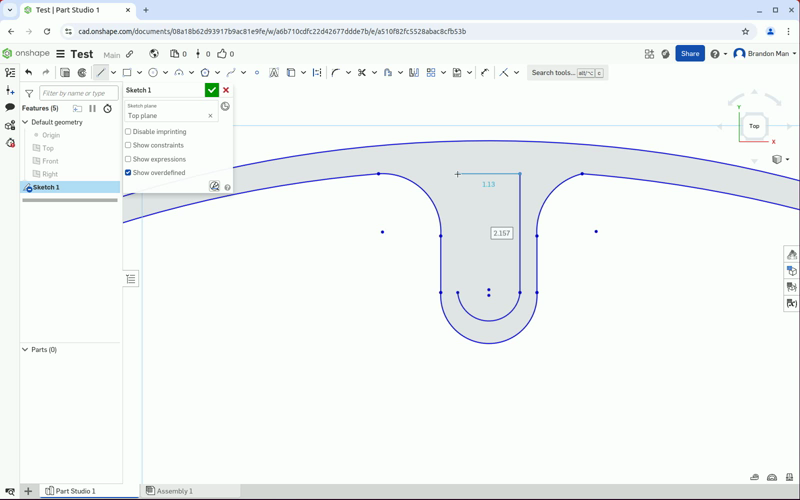
scroll(-6)
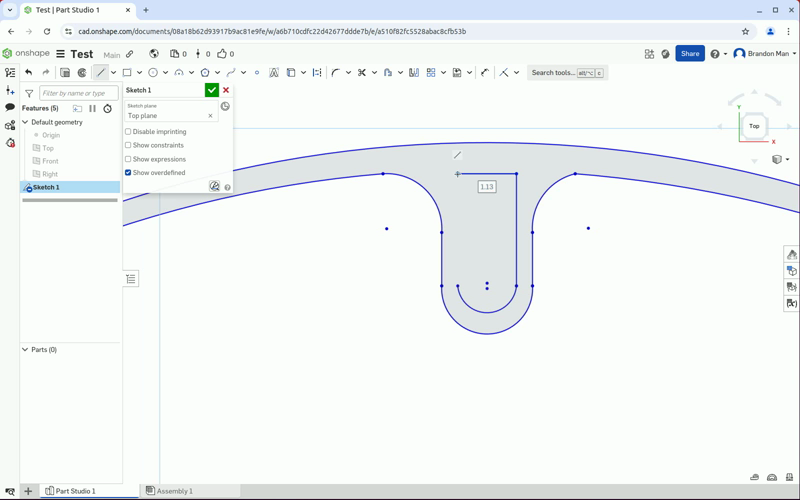
scroll(-6)
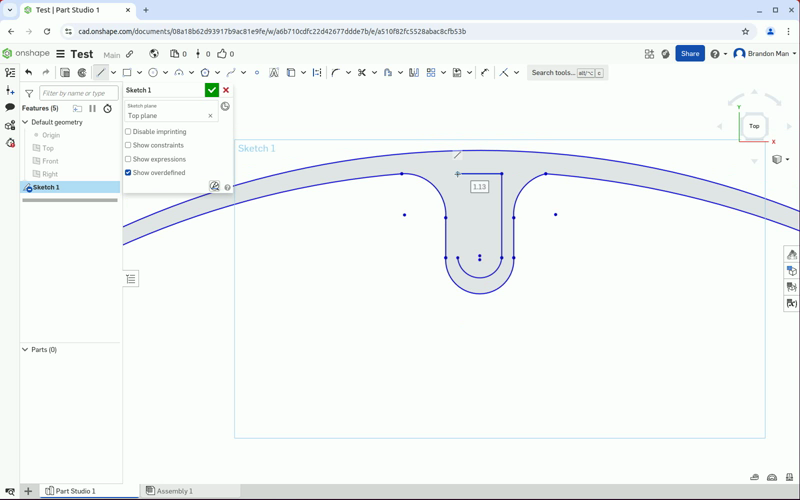
scroll(-6)
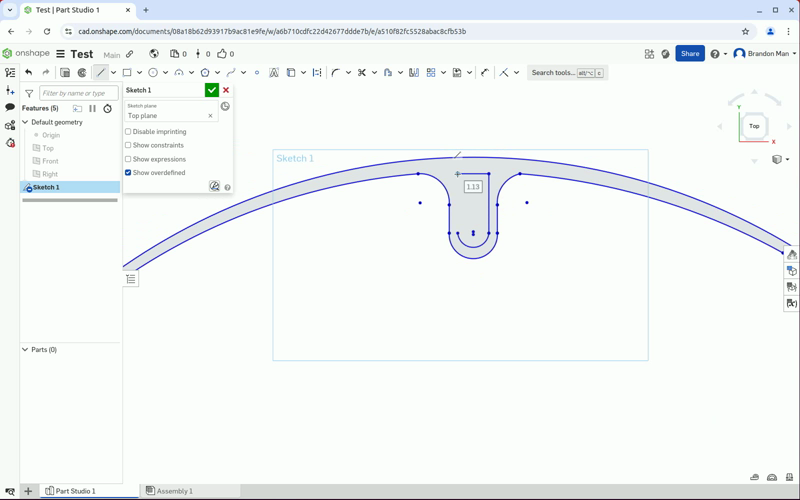
scroll(-6)
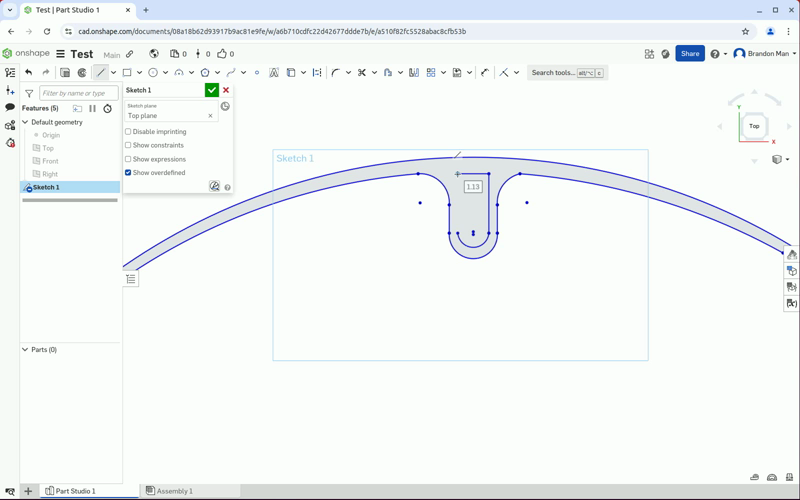
scroll(-6)
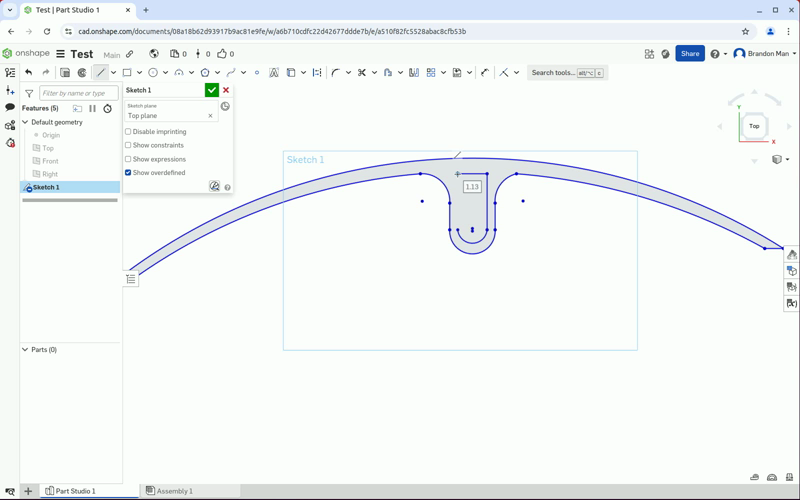
scroll(-6)
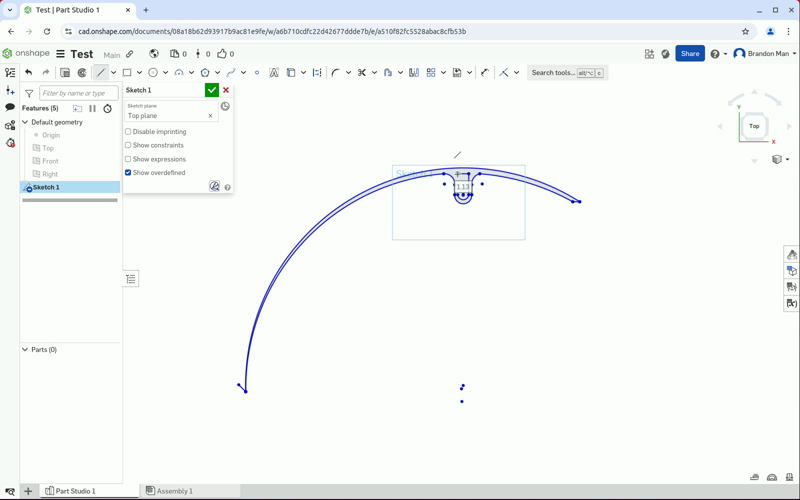
scroll(-6)
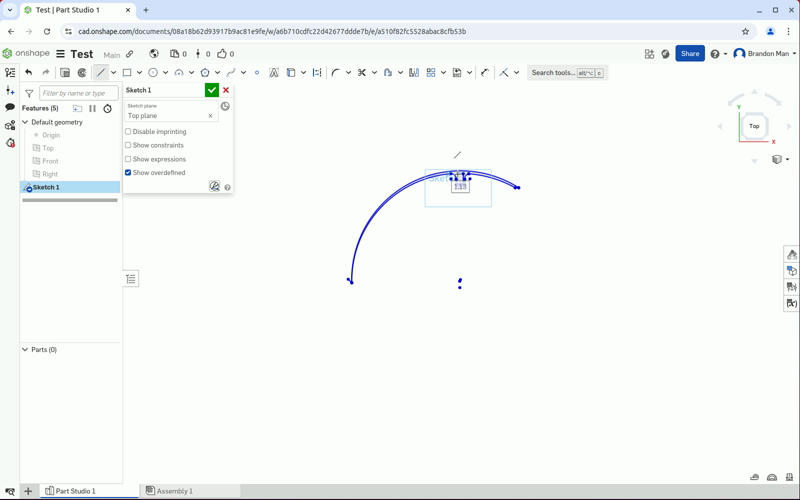
key_up(shift)
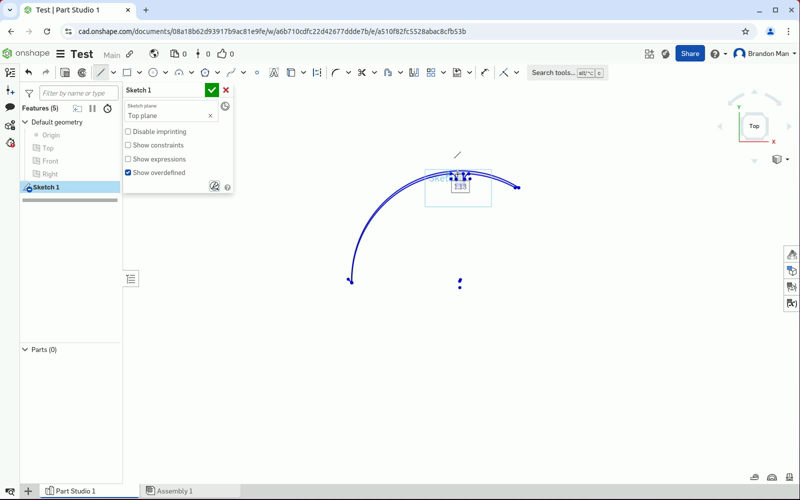
mouse_move(487, 173)
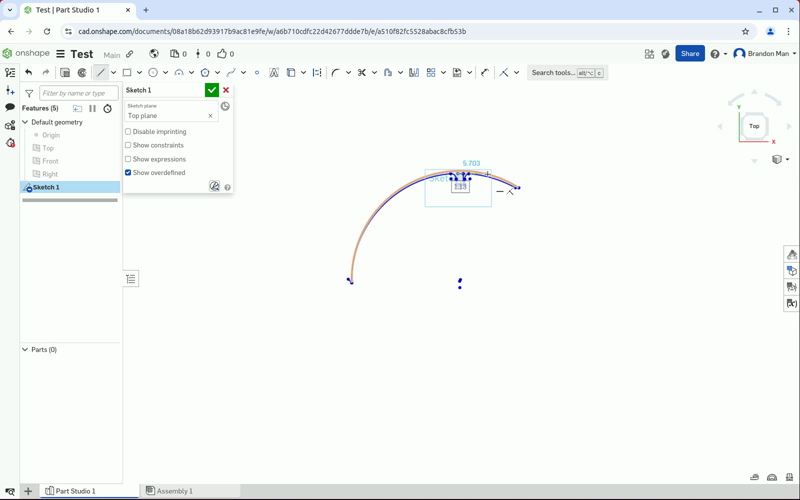
key_down(shift)
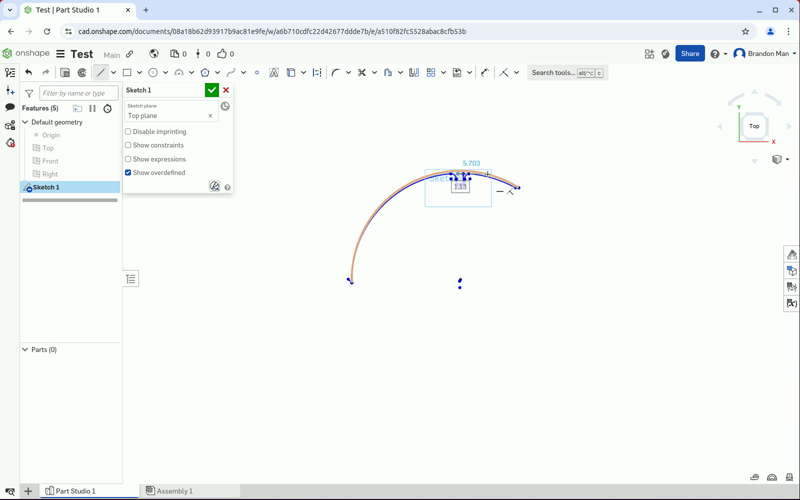
mouse_move(457, 184)
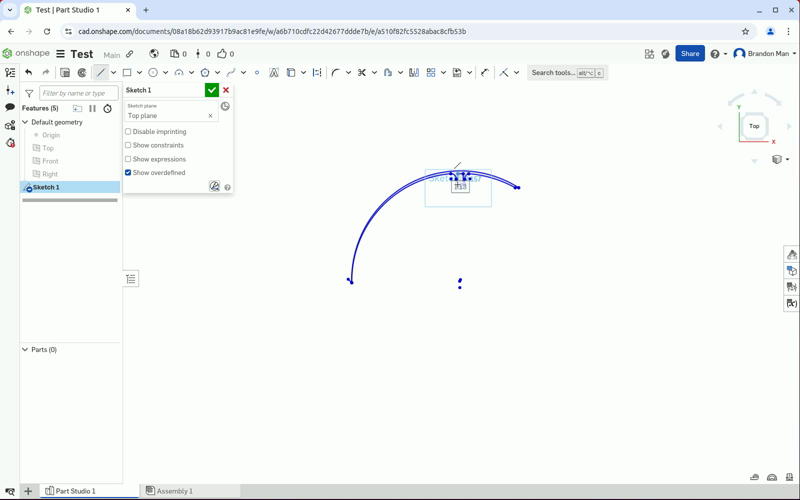
scroll(6)
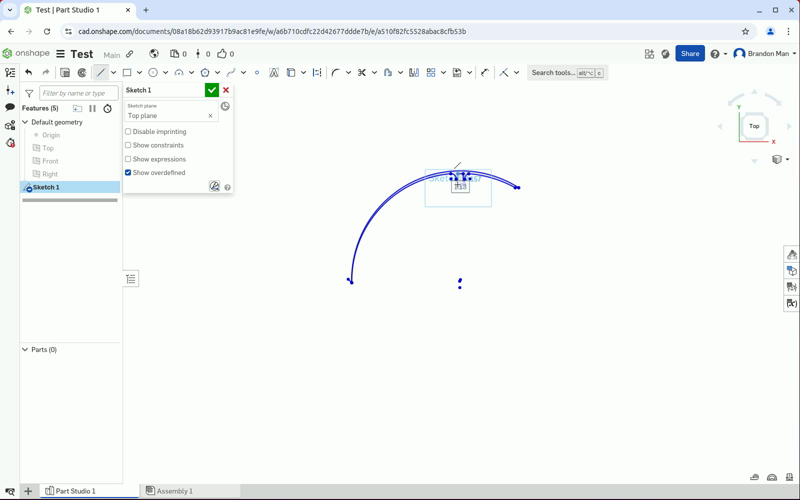
scroll(6)
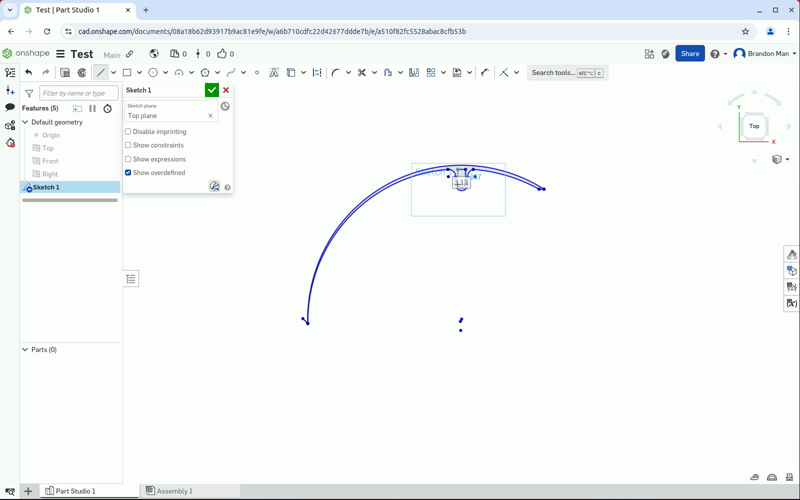
scroll(6)
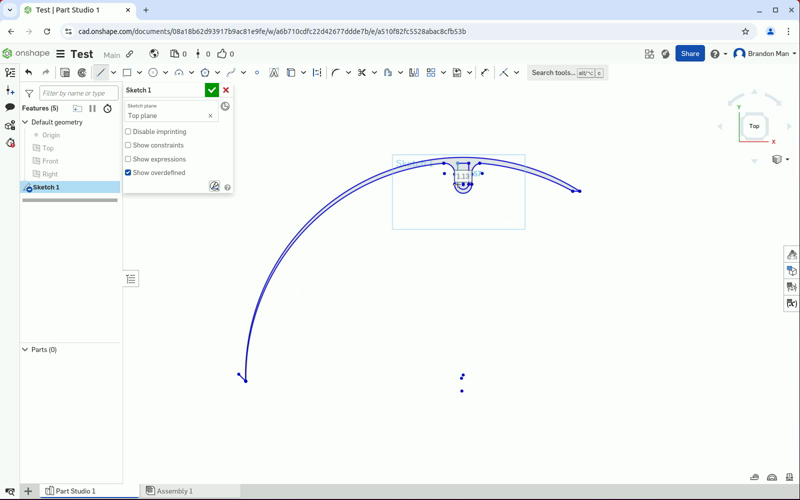
scroll(6)
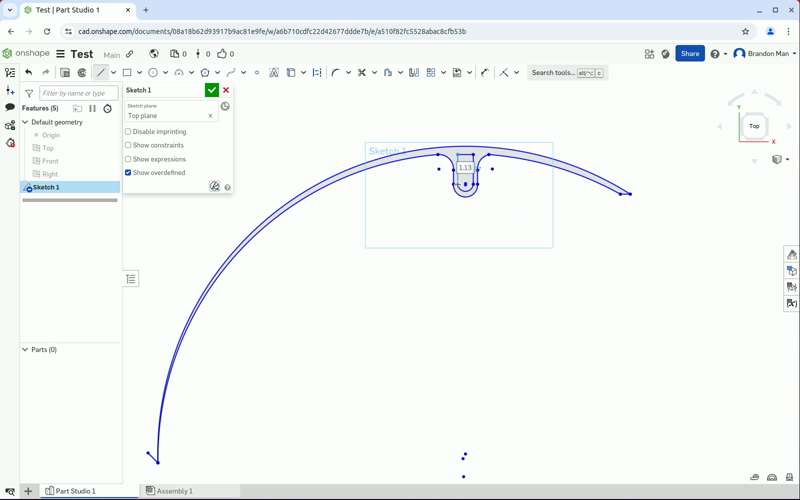
scroll(6)
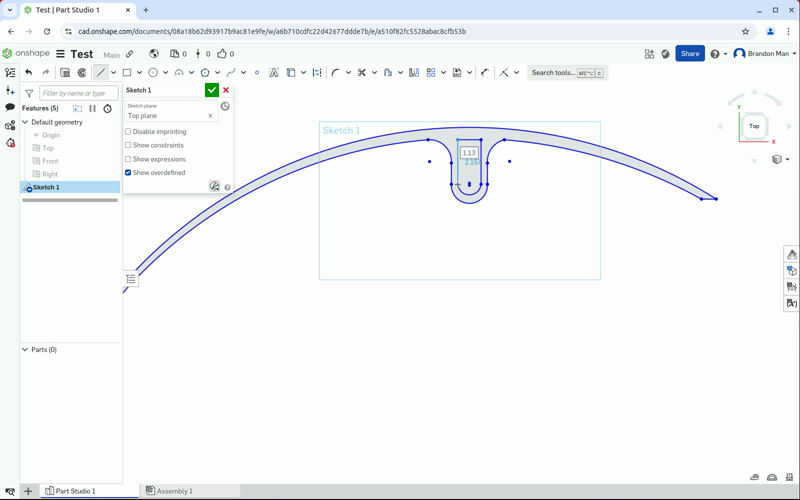
scroll(6)
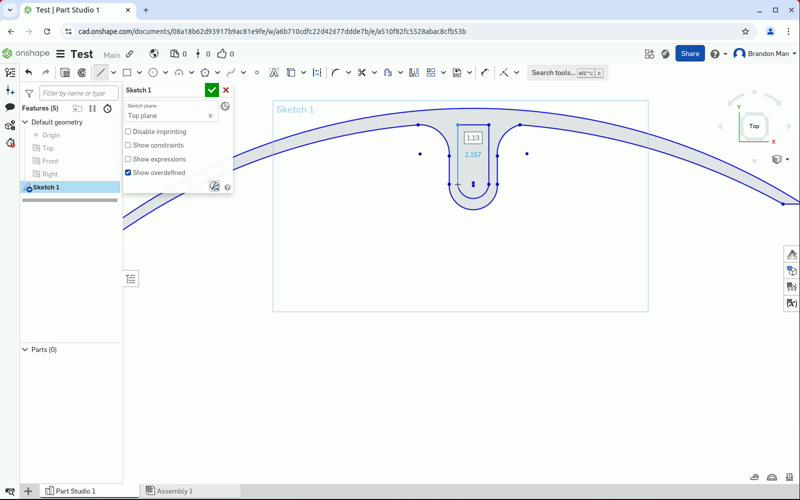
scroll(6)
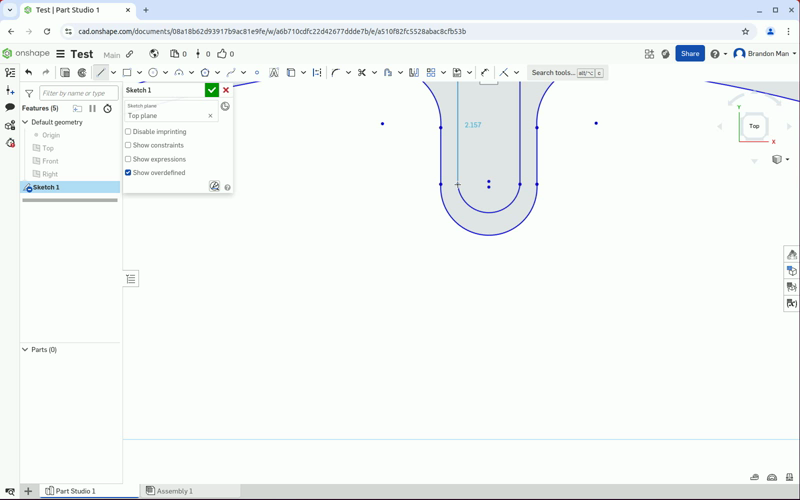
key_up(shift)
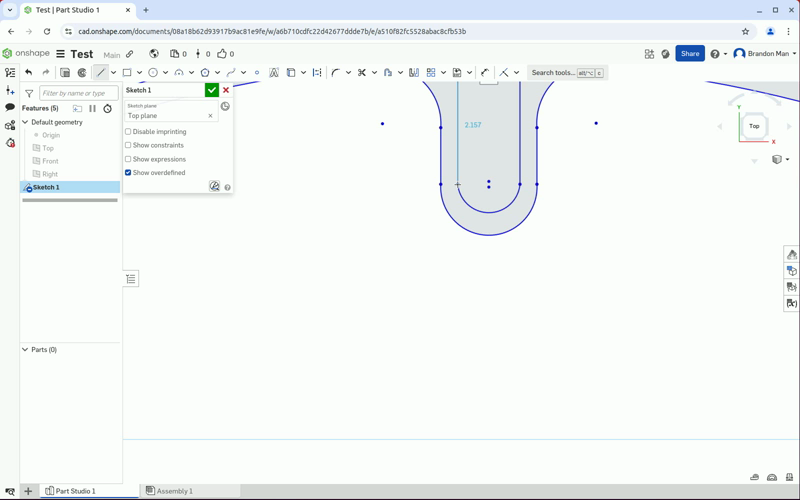
click(457, 184)
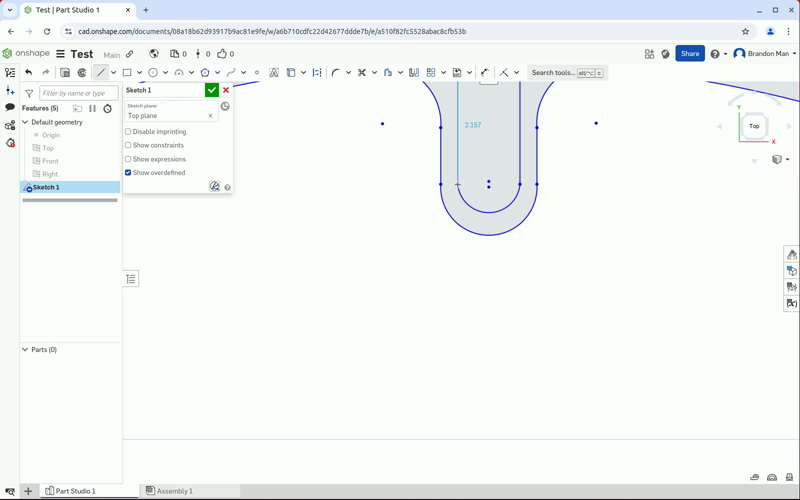
scroll(-6)
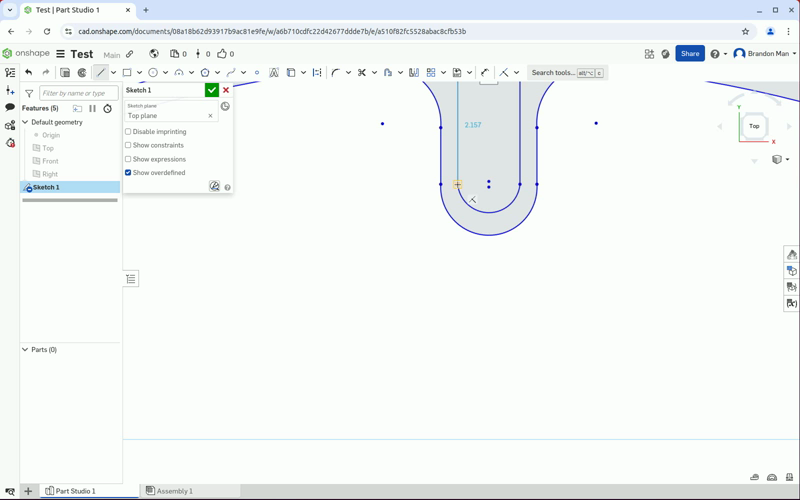
scroll(-6)
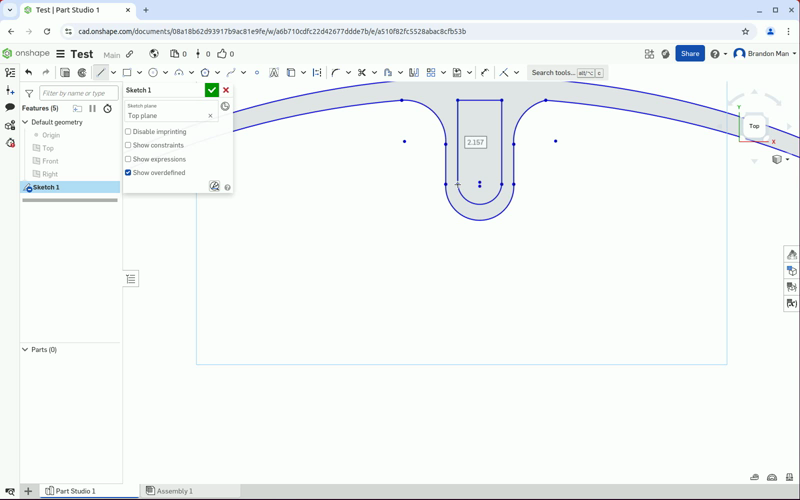
scroll(-6)
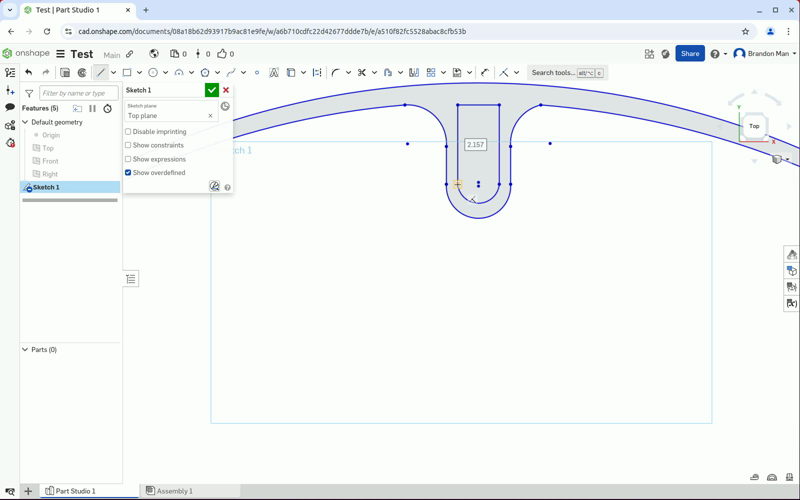
scroll(-6)
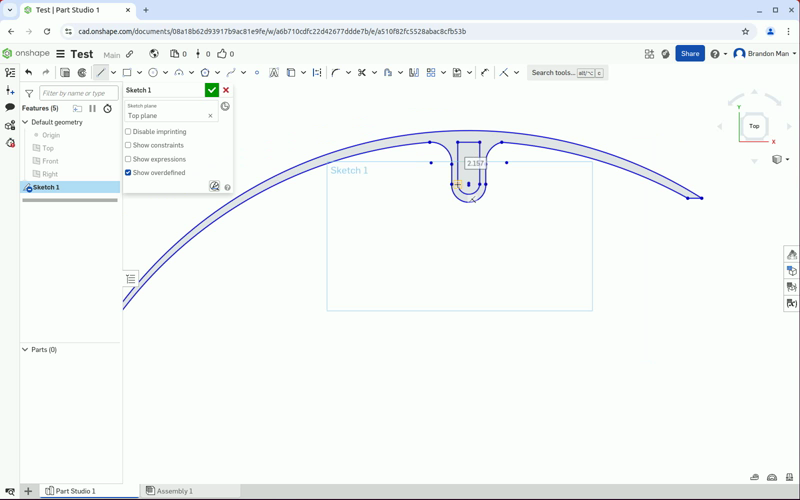
scroll(-6)
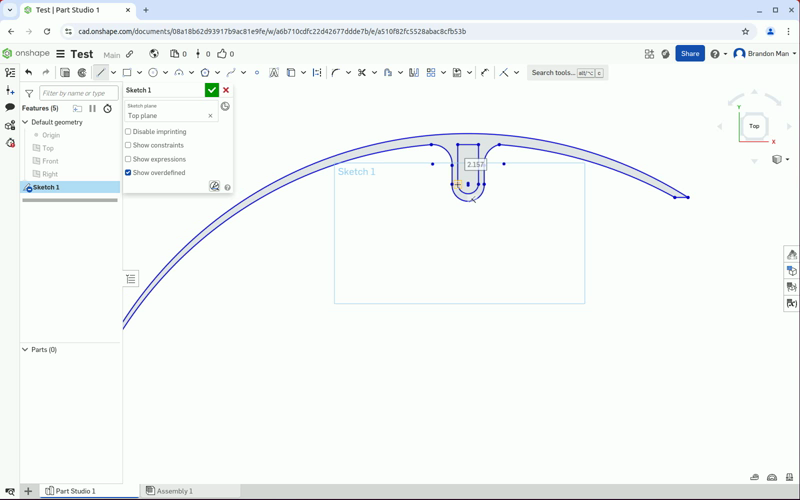
scroll(-6)
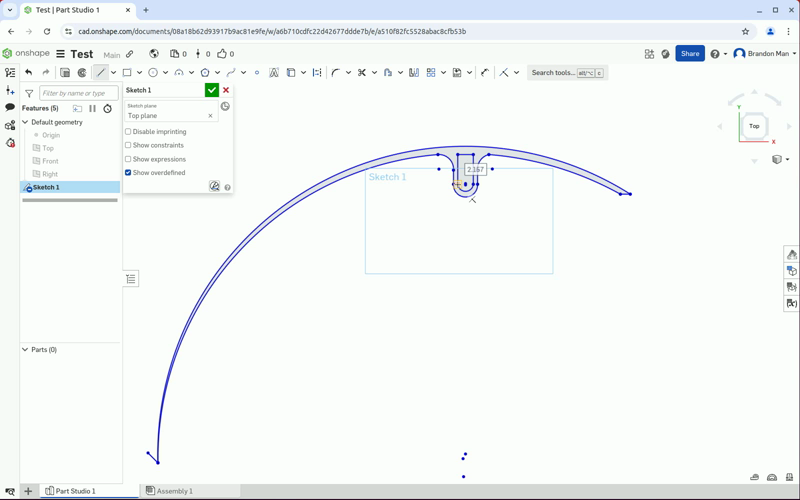
scroll(-6)
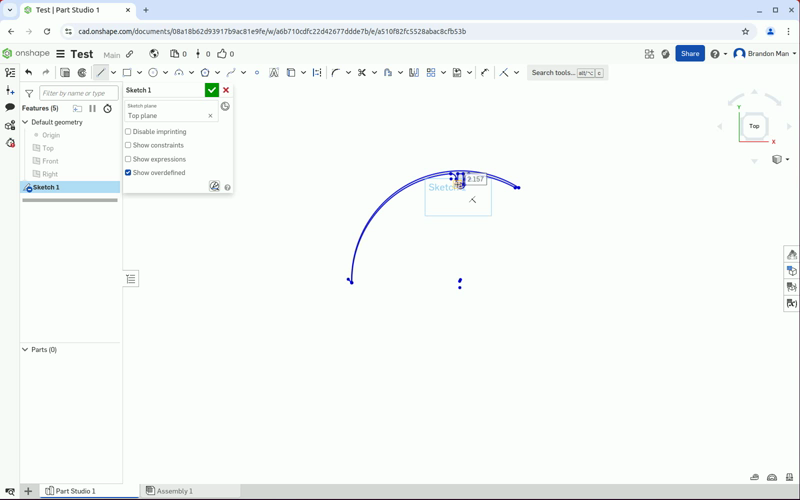
key(esc)
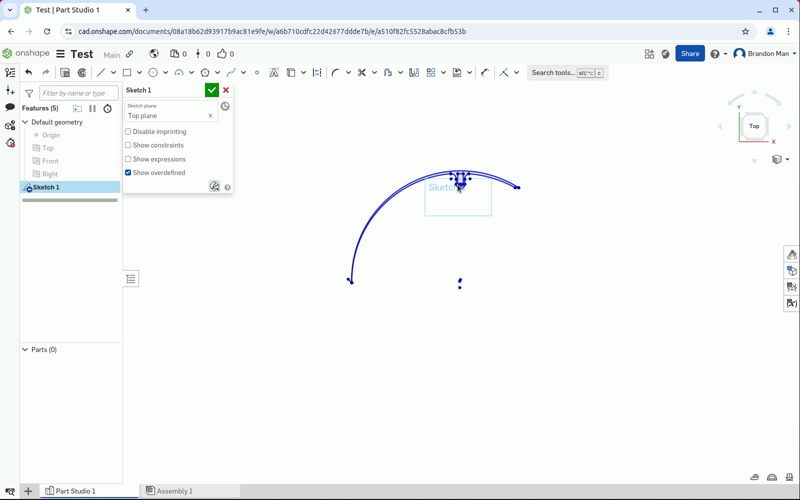
mouse_move(445, 182)
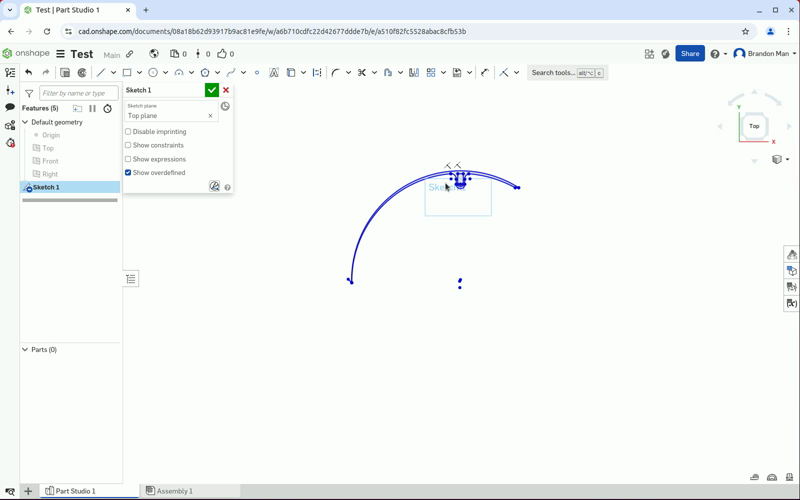
scroll(6)
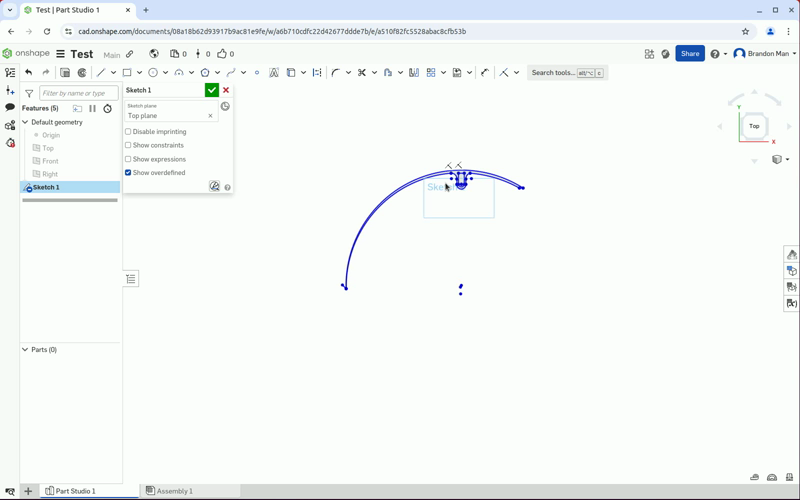
scroll(6)
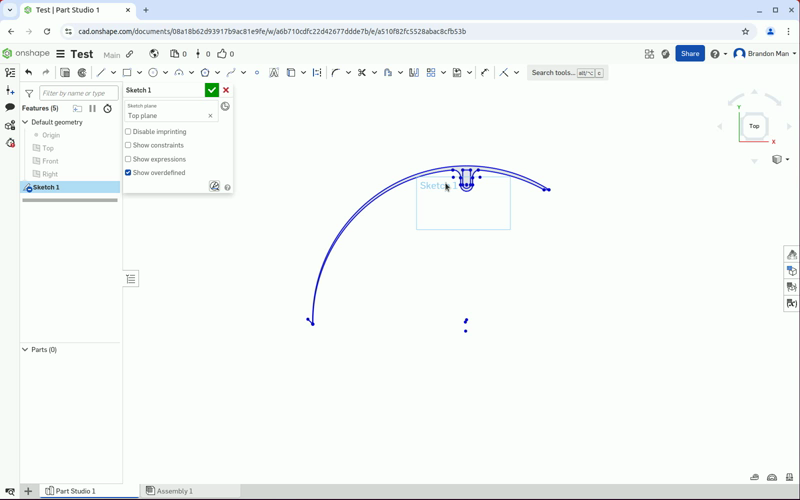
scroll(6)
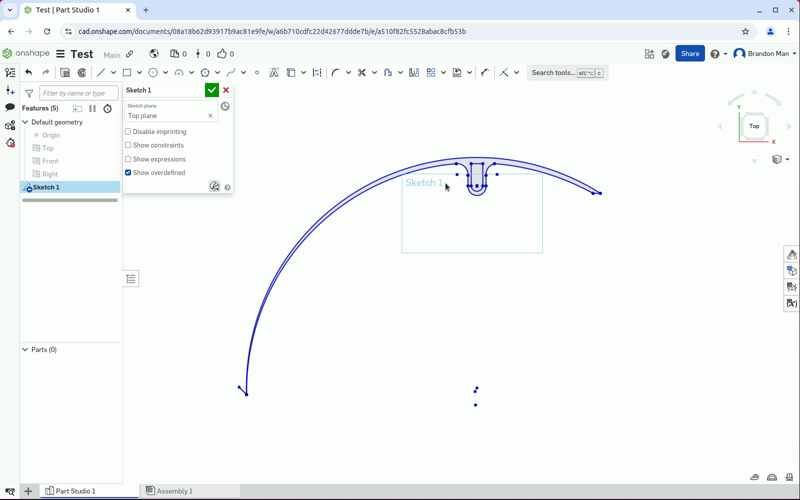
scroll(6)
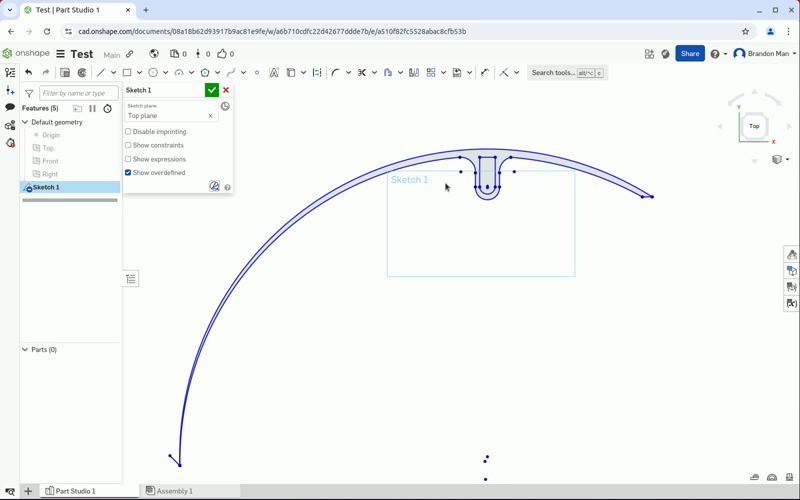
scroll(6)
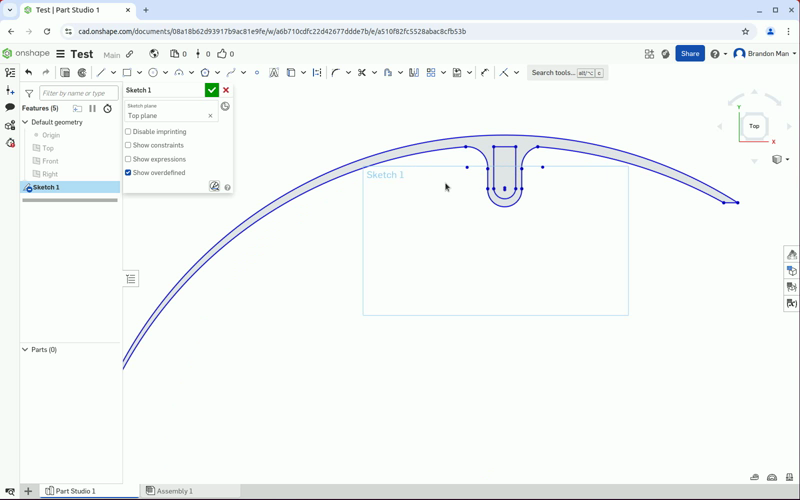
scroll(6)
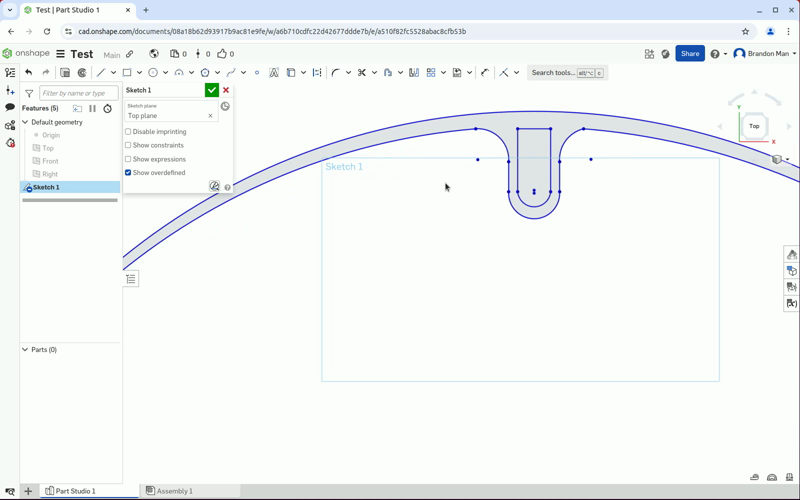
scroll(6)
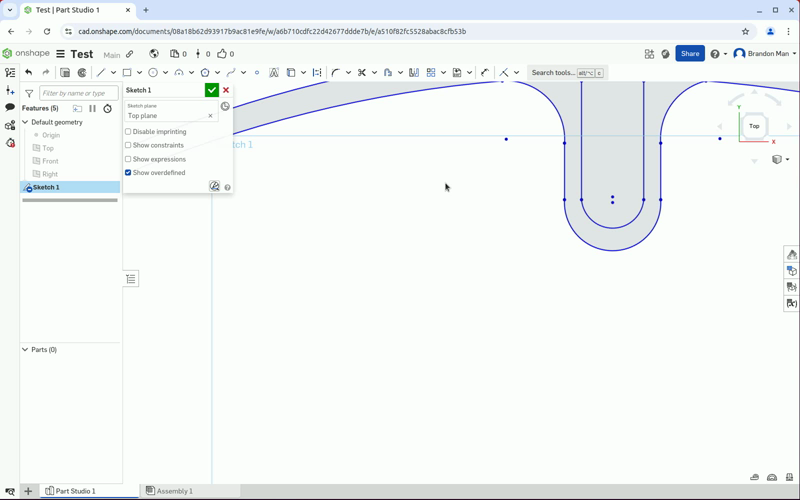
click(445, 182)
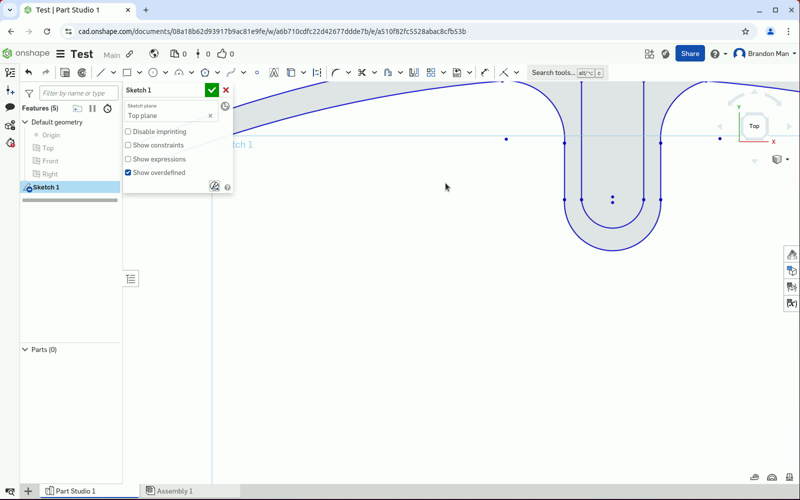
scroll(-6)
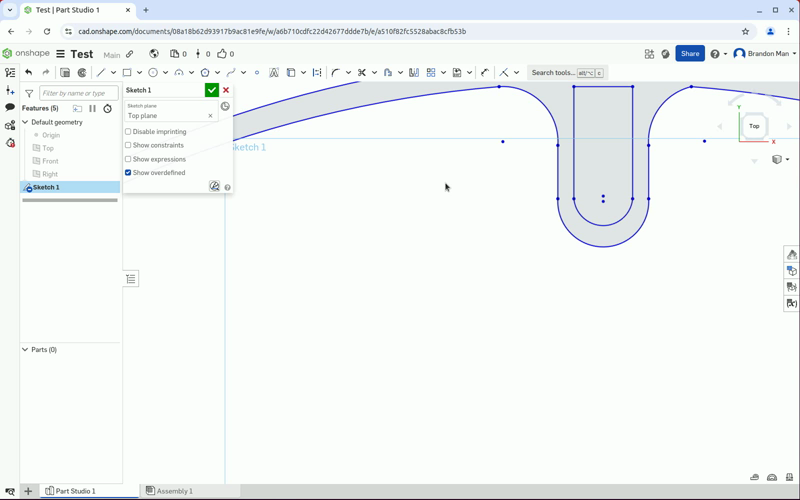
scroll(-6)
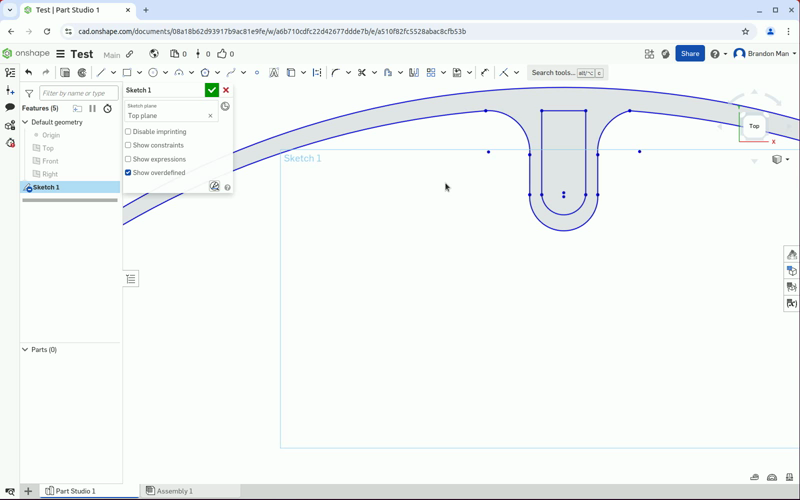
scroll(-6)
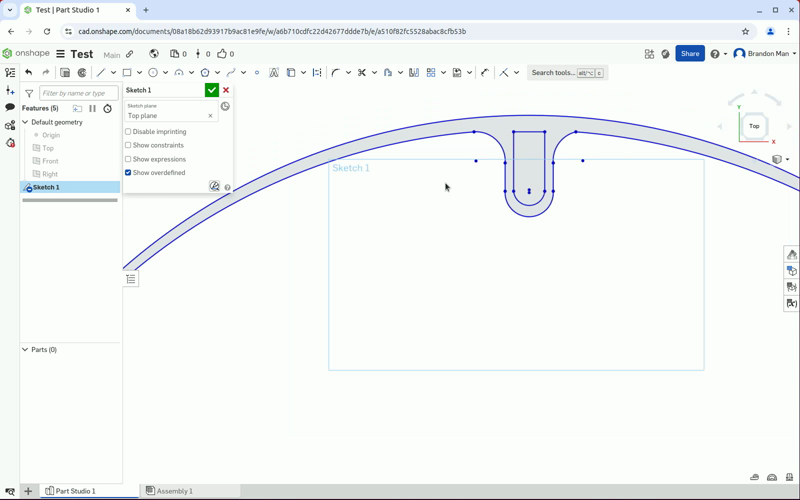
scroll(-6)
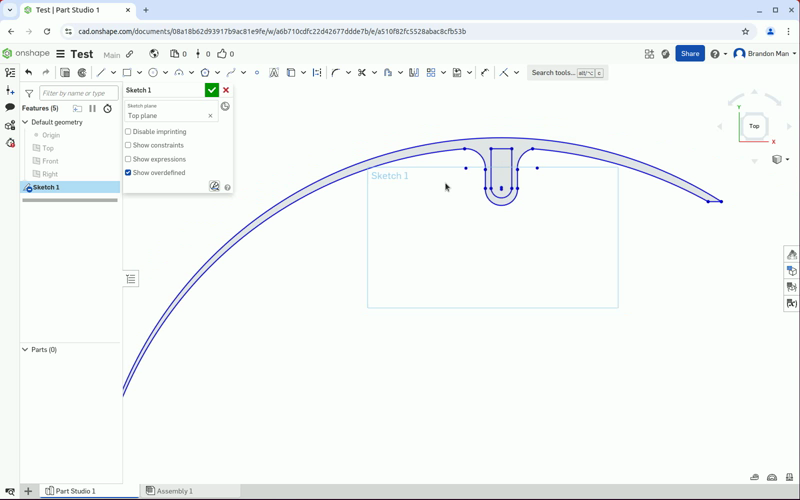
scroll(-6)
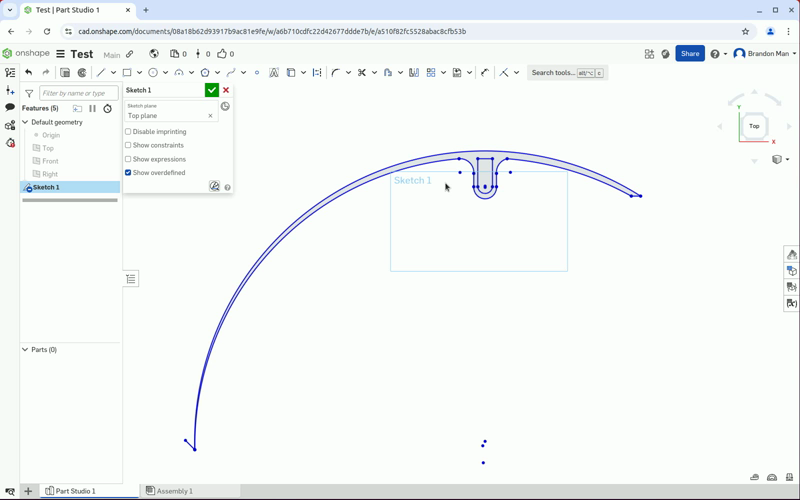
scroll(-6)
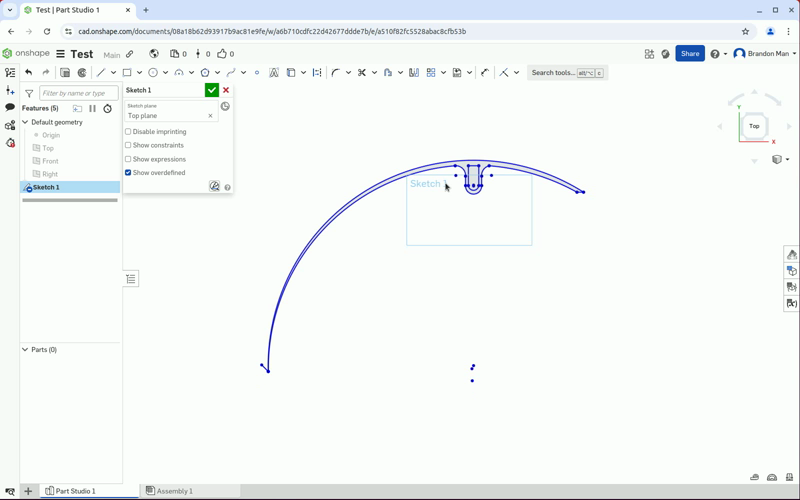
scroll(-6)
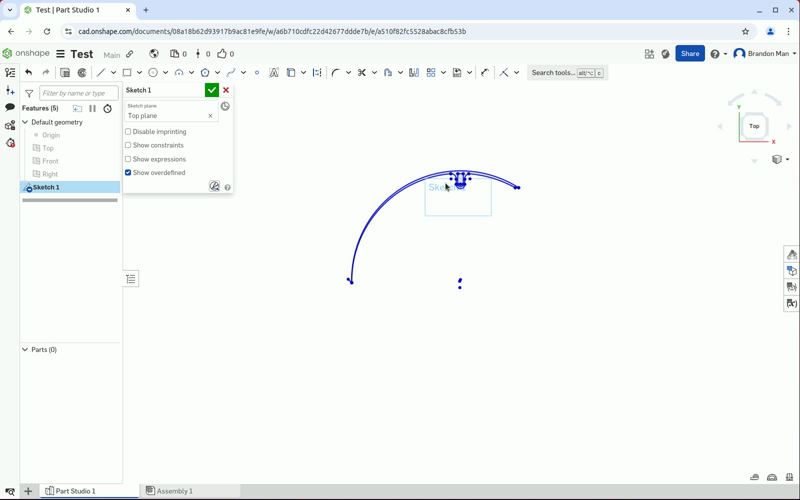
mouse_move(73, 352)
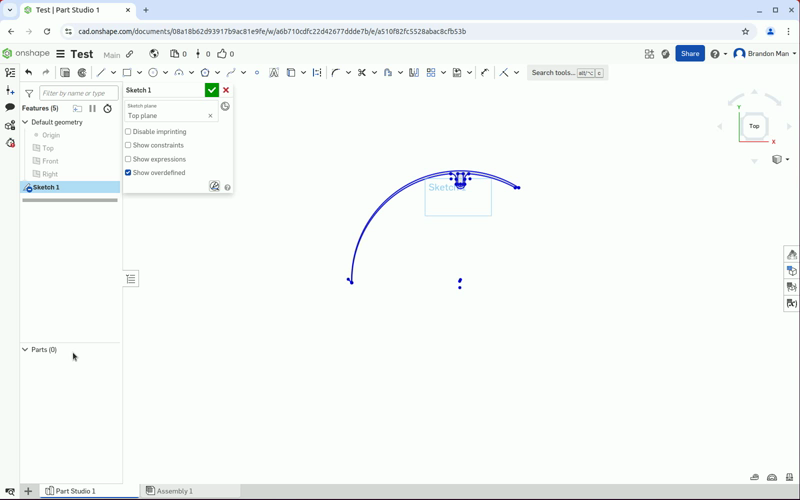
key(shift+y)
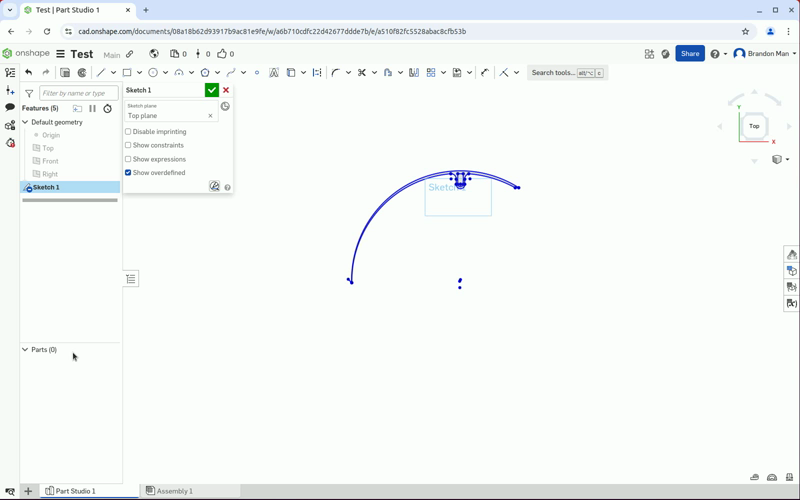
key(shift+e)
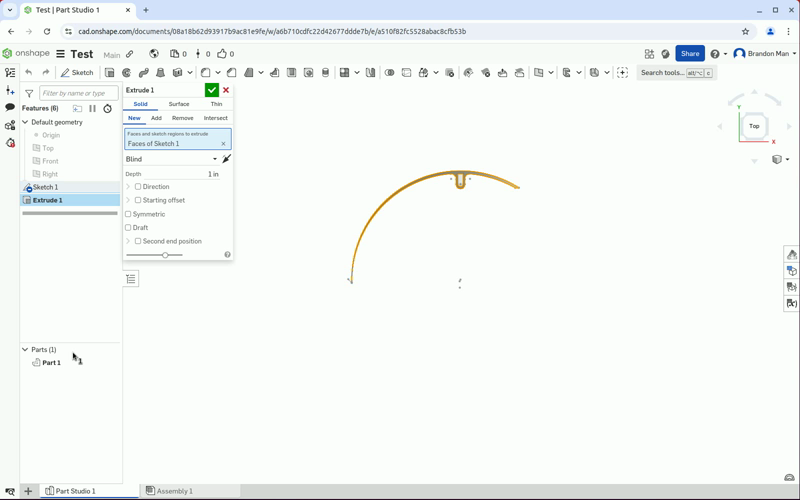
mouse_move(143, 106)
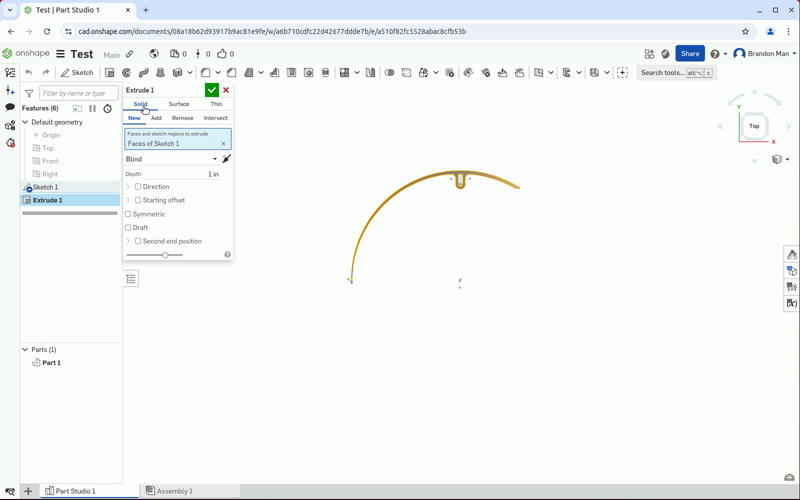
click(143, 106)
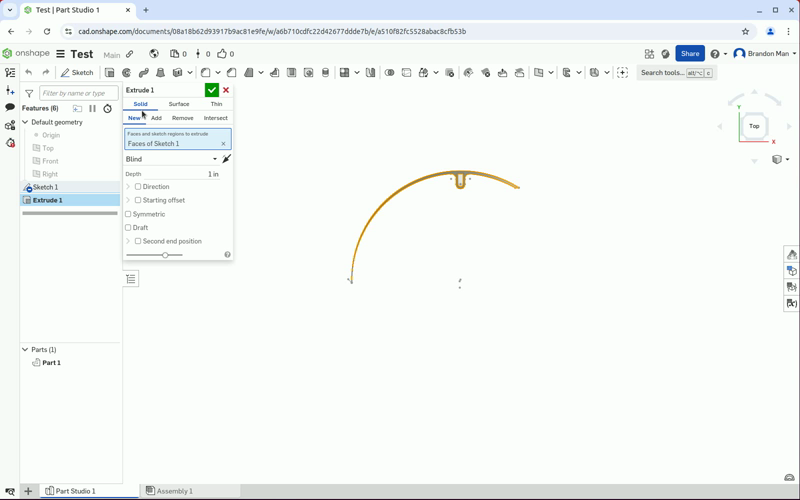
mouse_move(137, 120)
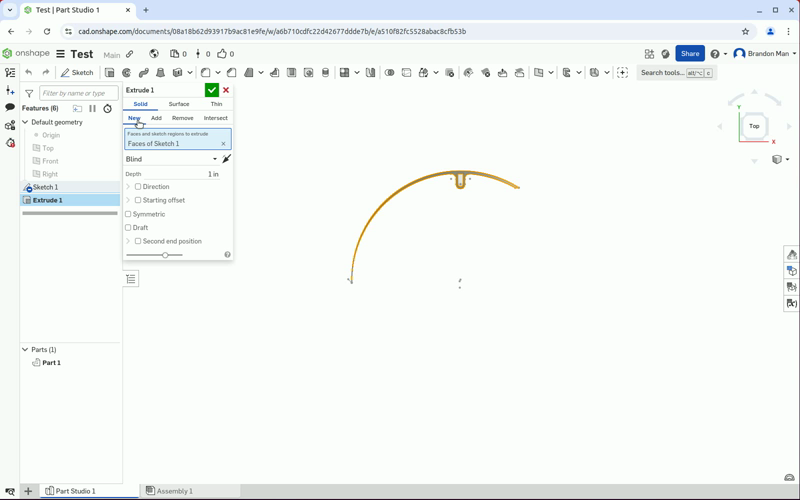
click(137, 120)
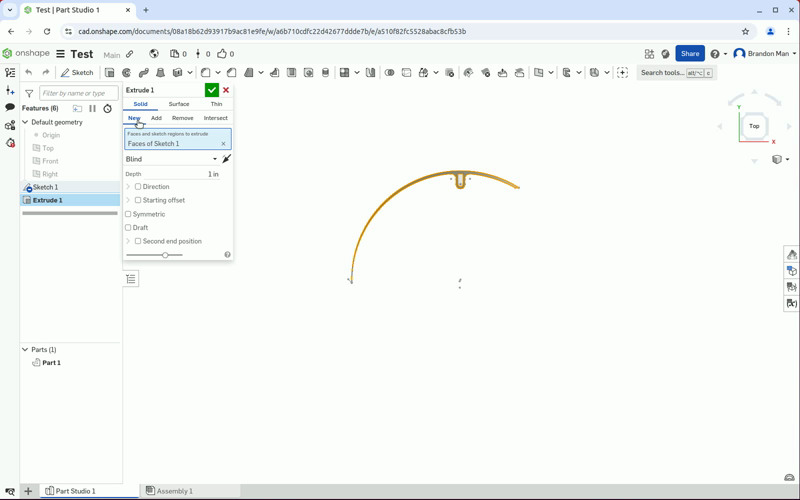
key(tab, 4)
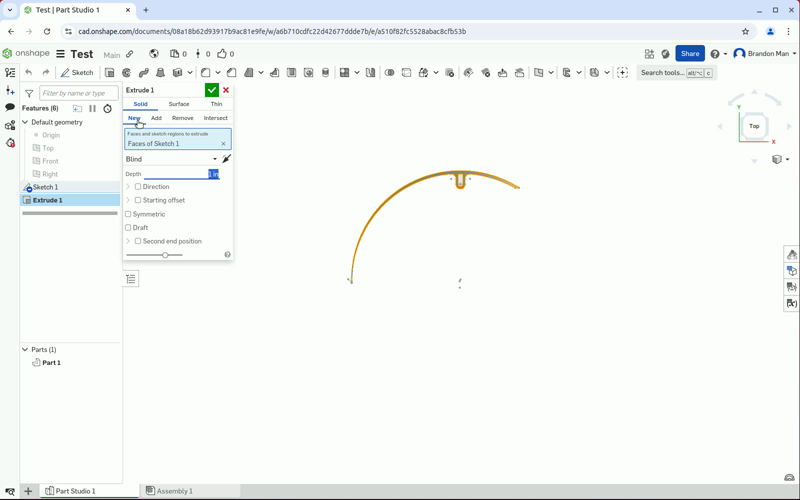
text(1.204)
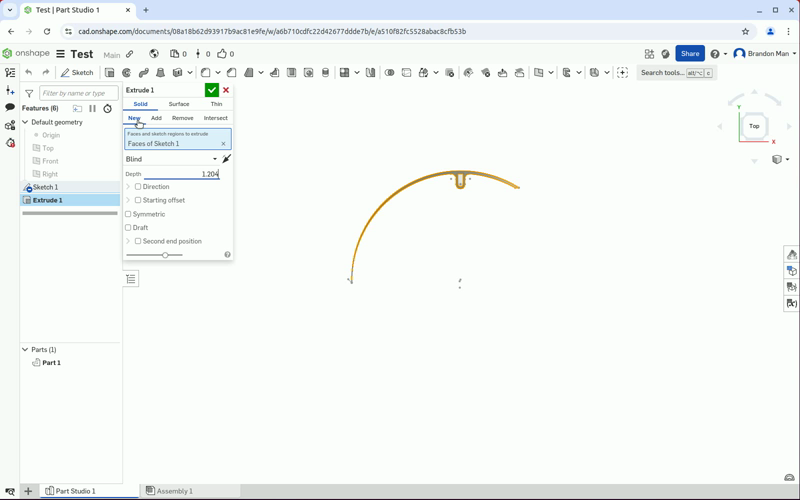
key(enter)
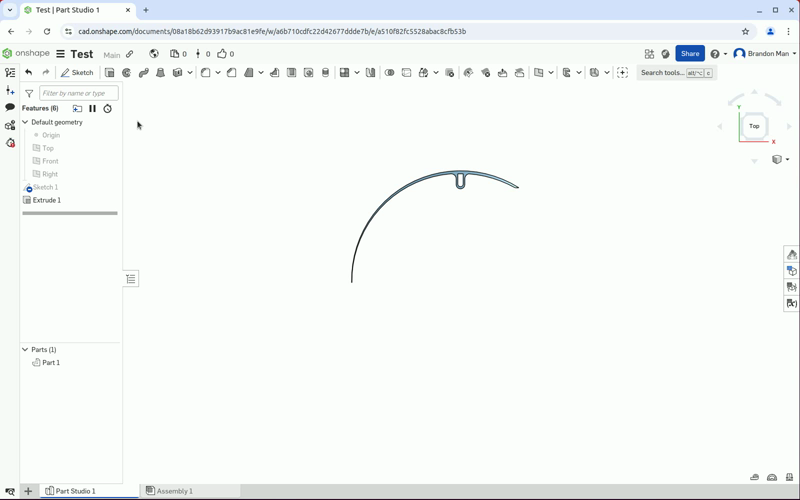
key(shift+h)
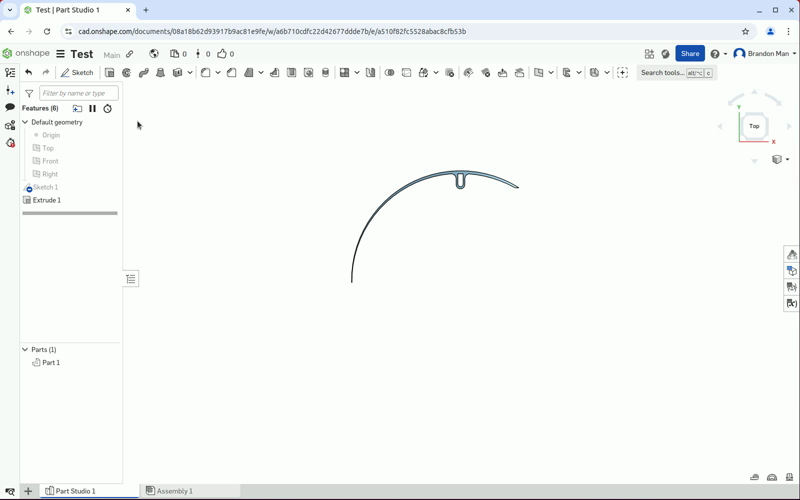
key(shift+h)
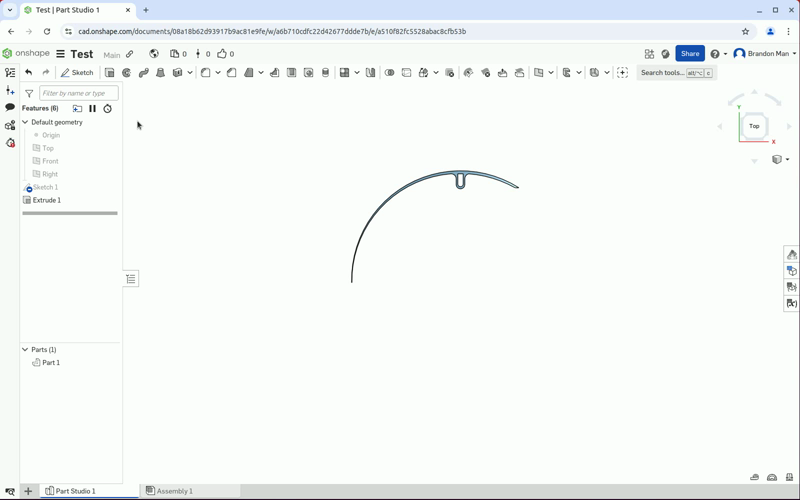
mouse_move(73, 189)
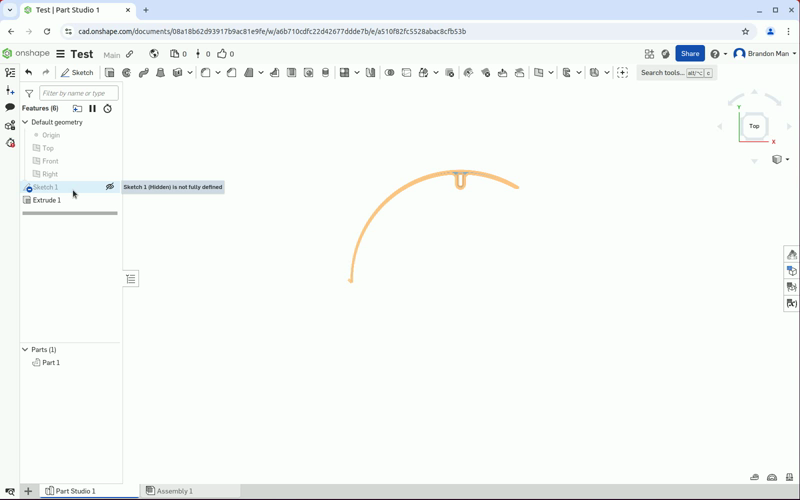
click(73, 189)
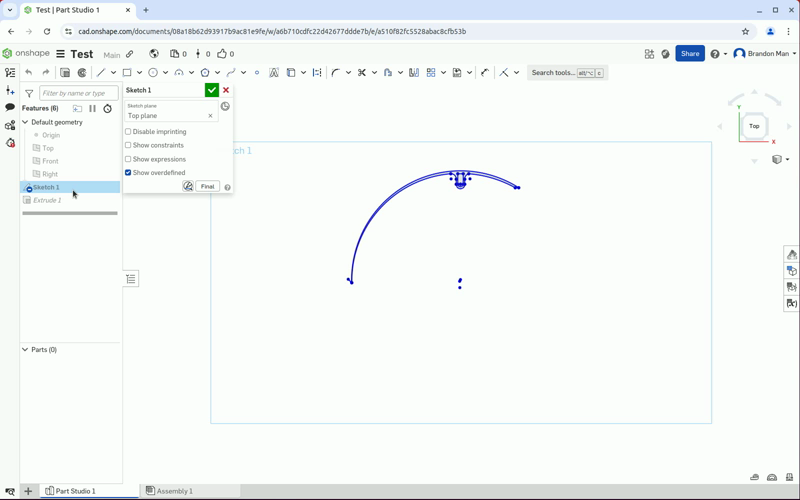
mouse_move(229, 92)
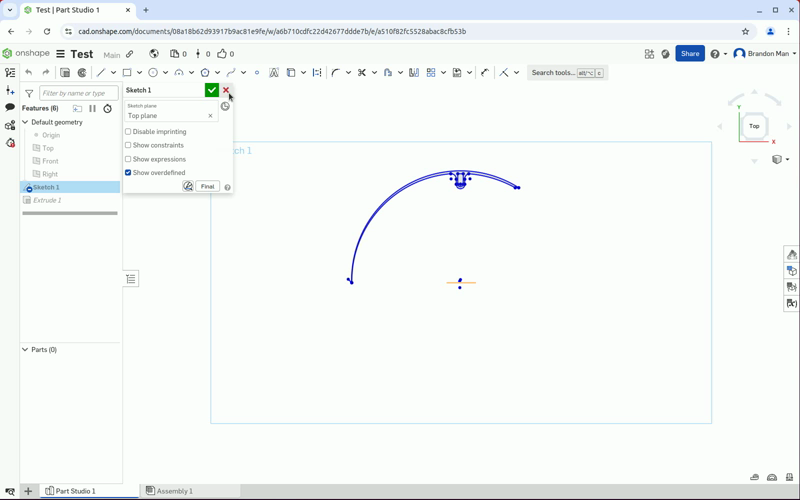
click(229, 92)
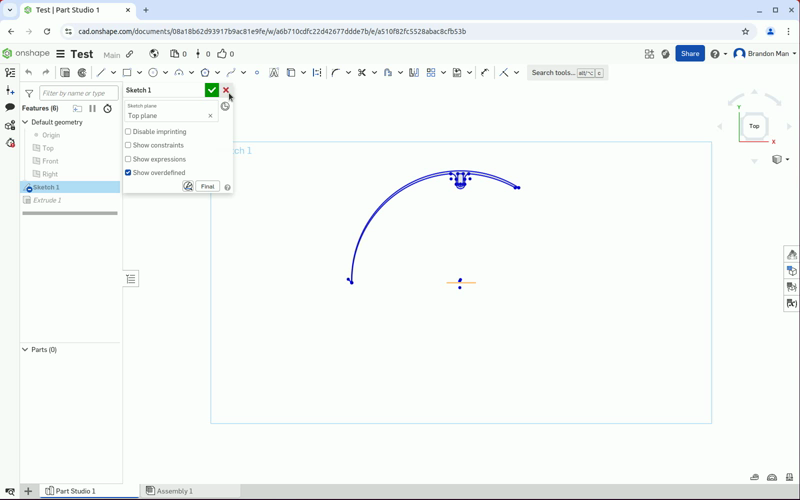
key(shift+s)
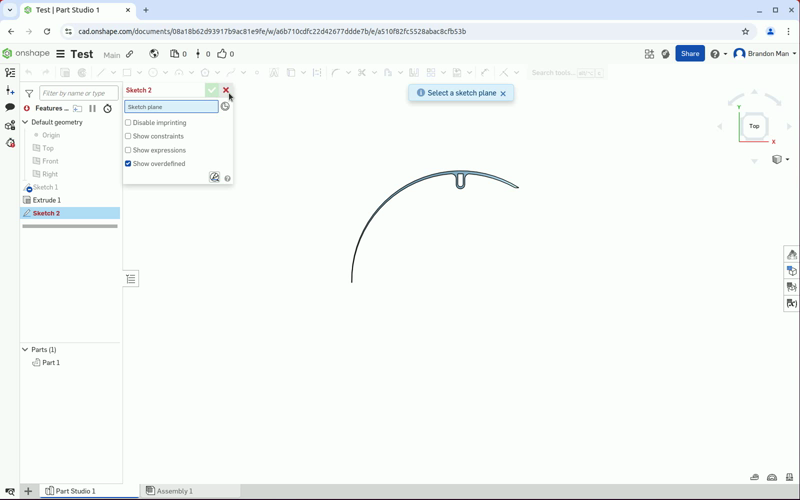
mouse_move(73, 150)
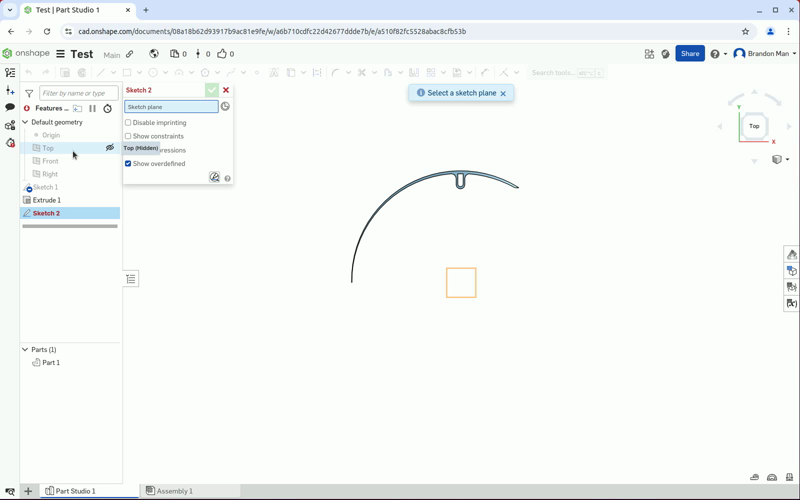
click(73, 150)
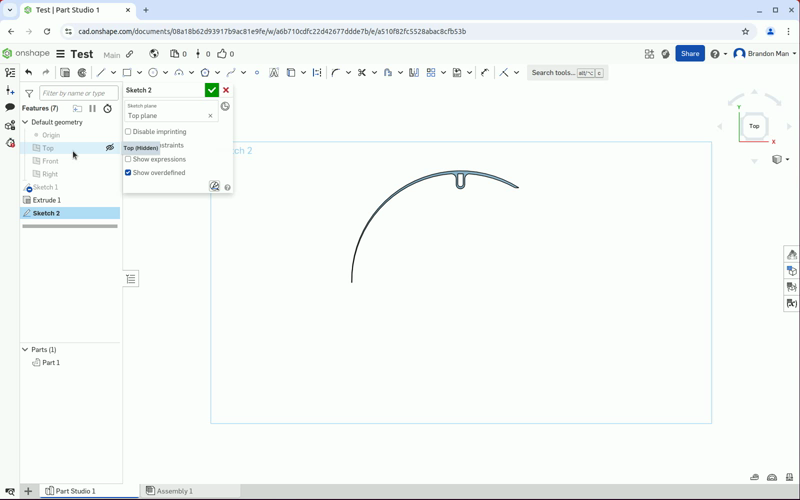
mouse_move(73, 352)
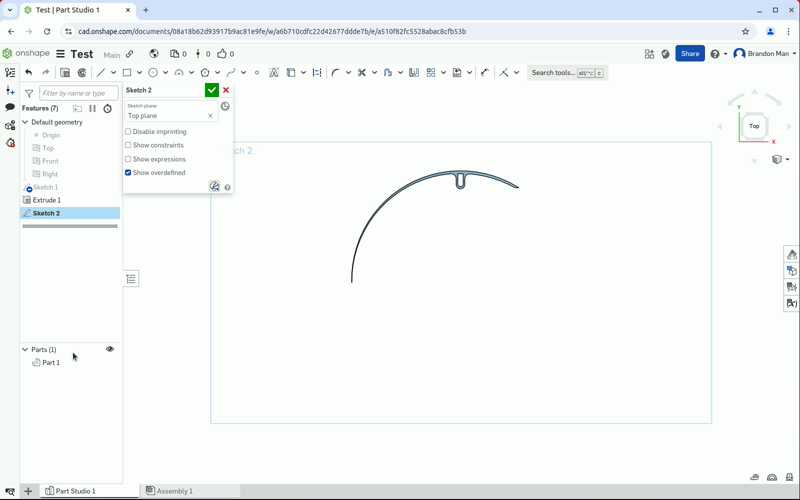
key(y)
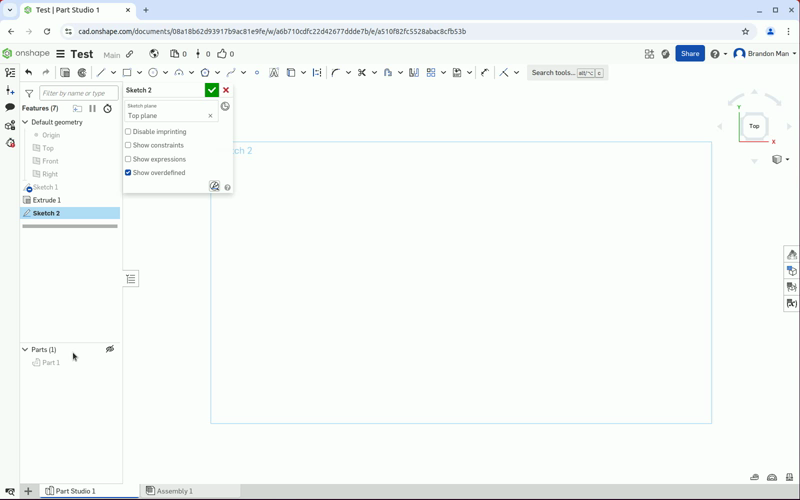
key(c)
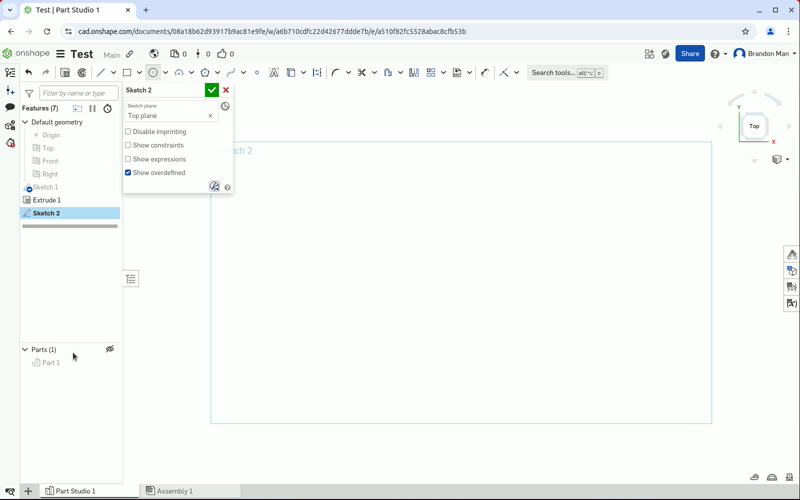
key_down(shift)
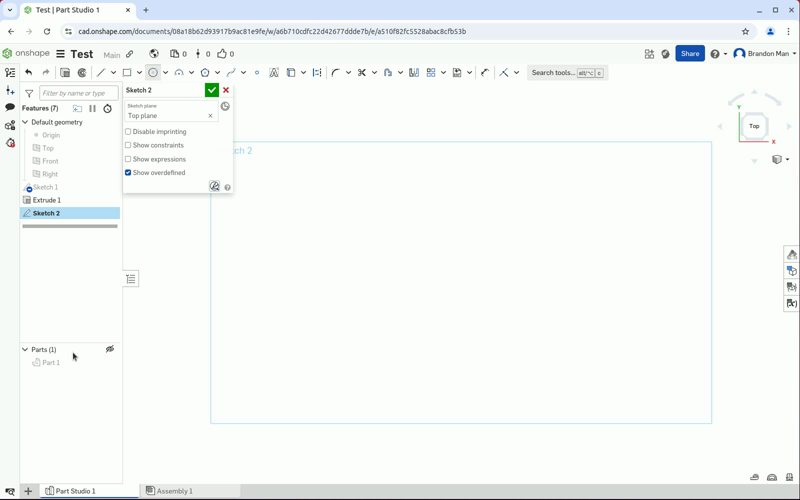
mouse_move(461, 282)
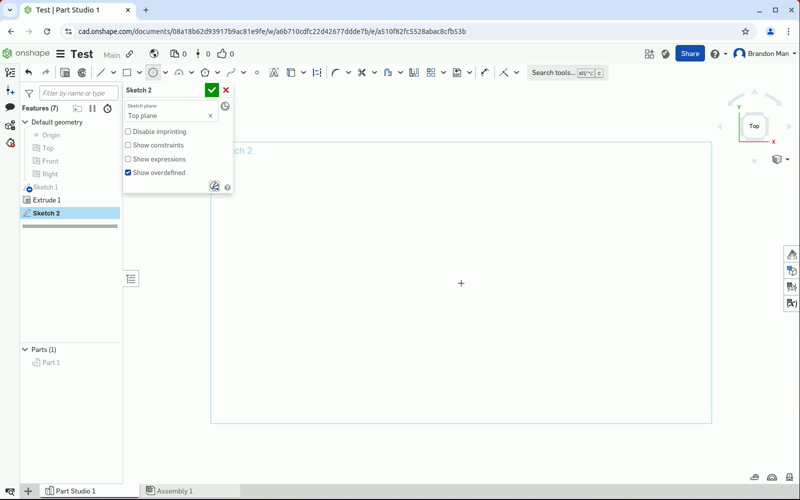
click(461, 282)
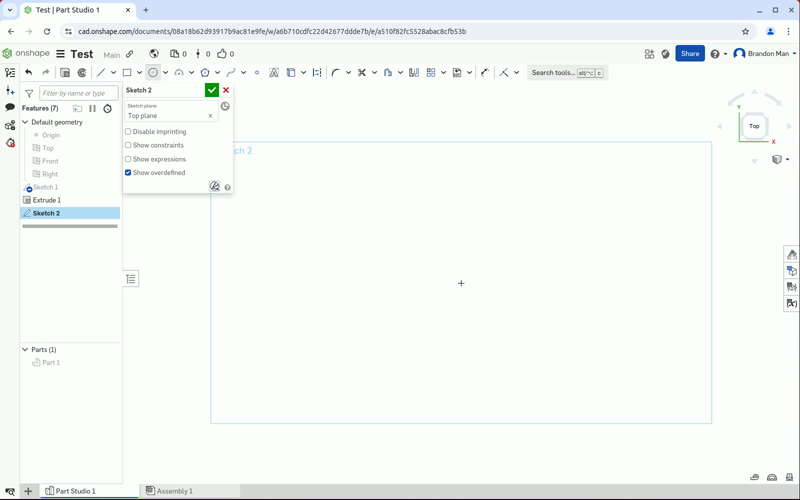
key_up(shift)
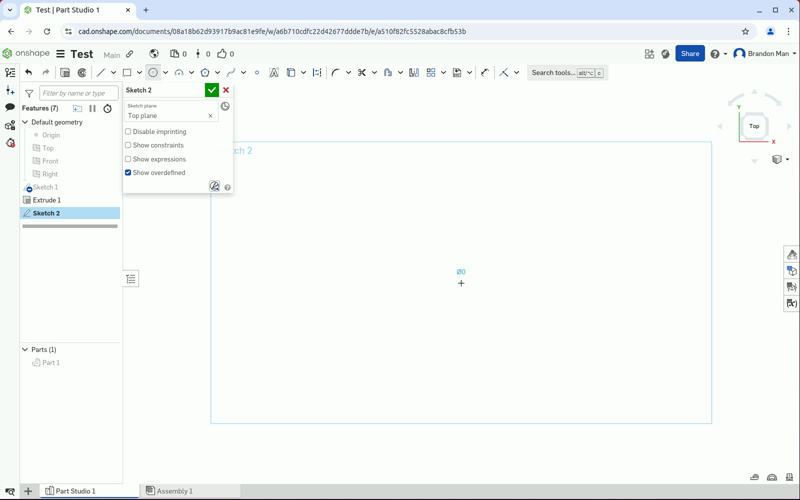
mouse_move(573, 282)
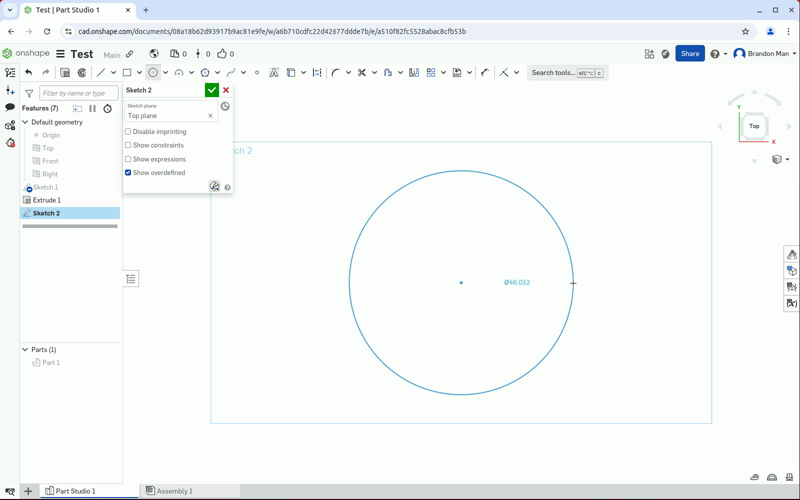
click(573, 282)
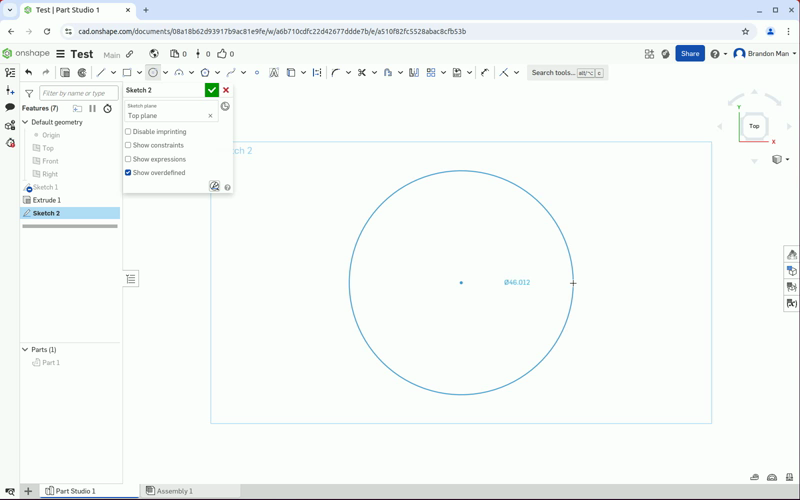
key(esc)
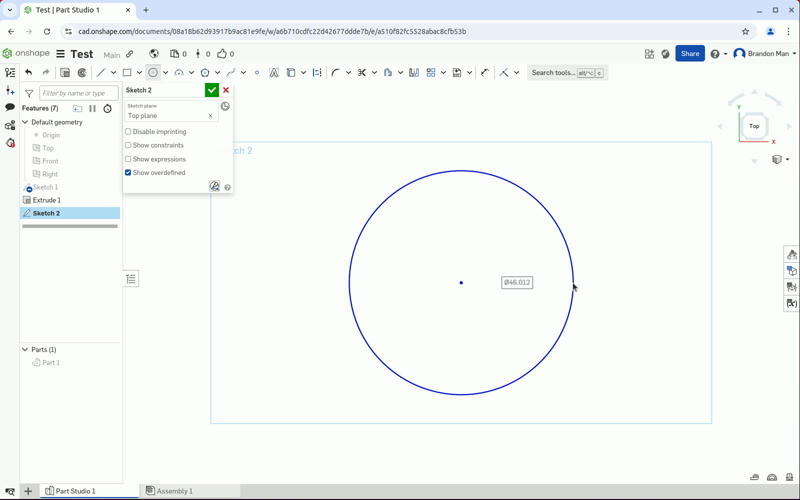
mouse_move(507, 218)
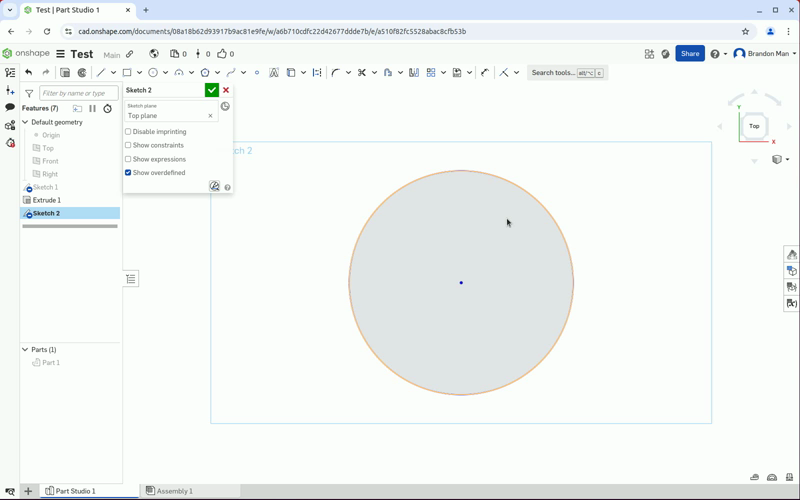
click(507, 218)
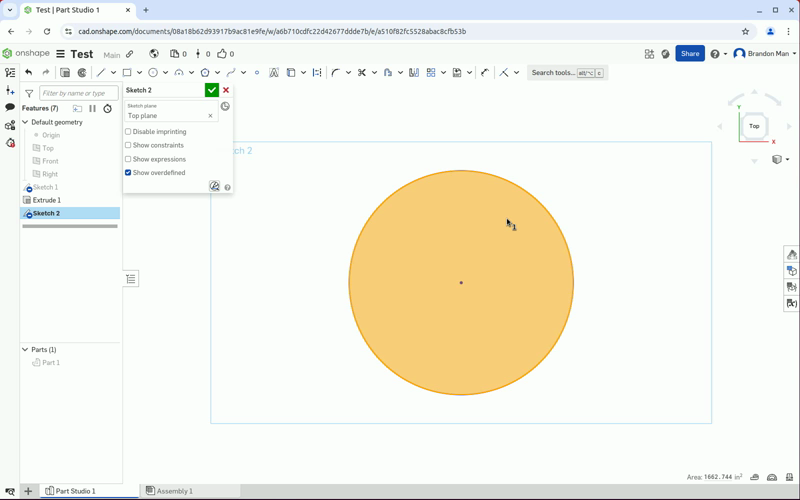
mouse_move(73, 352)
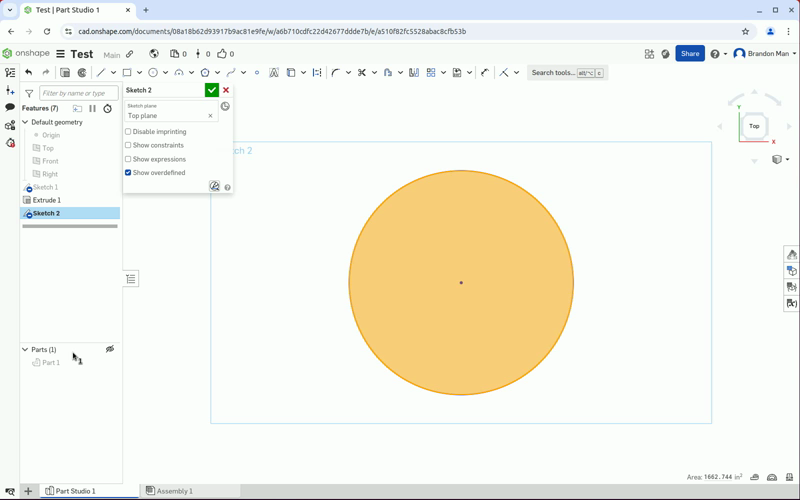
key(shift+y)
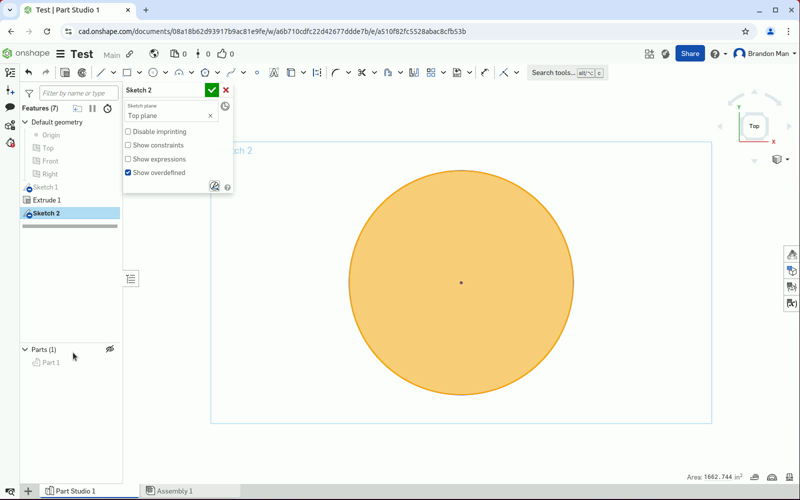
key(shift+e)
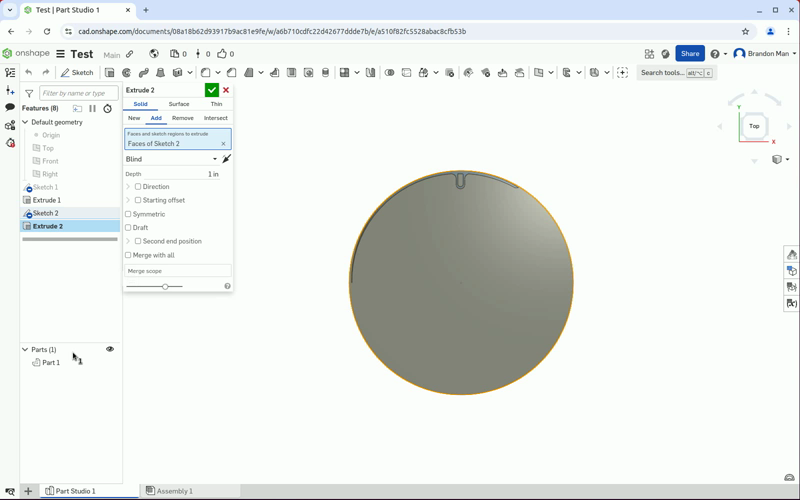
mouse_move(143, 106)
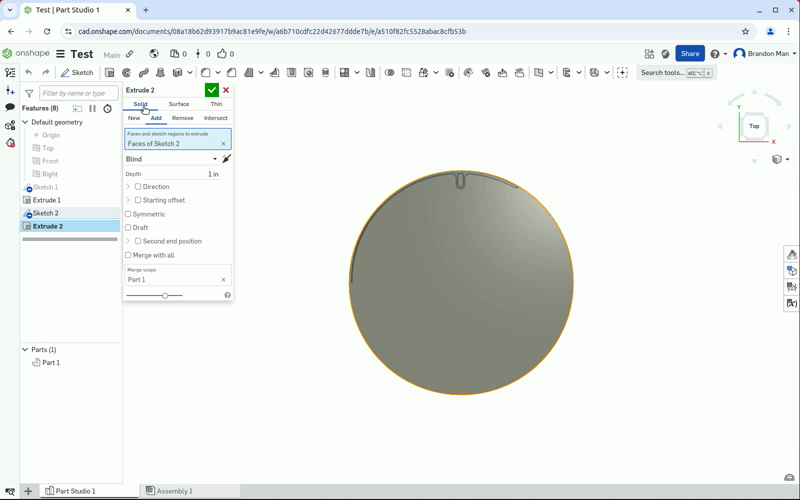
click(143, 106)
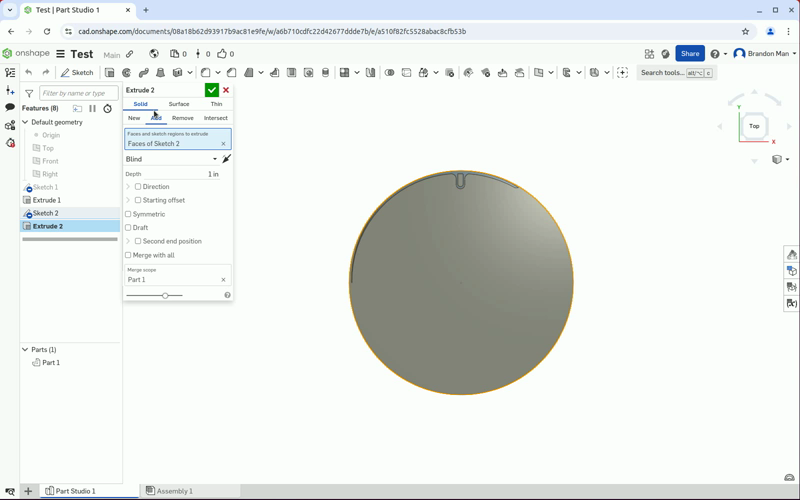
mouse_move(186, 120)
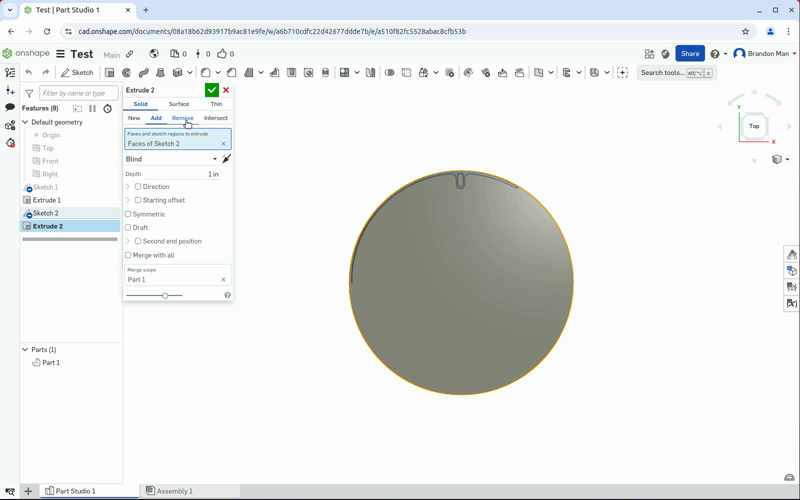
click(186, 120)
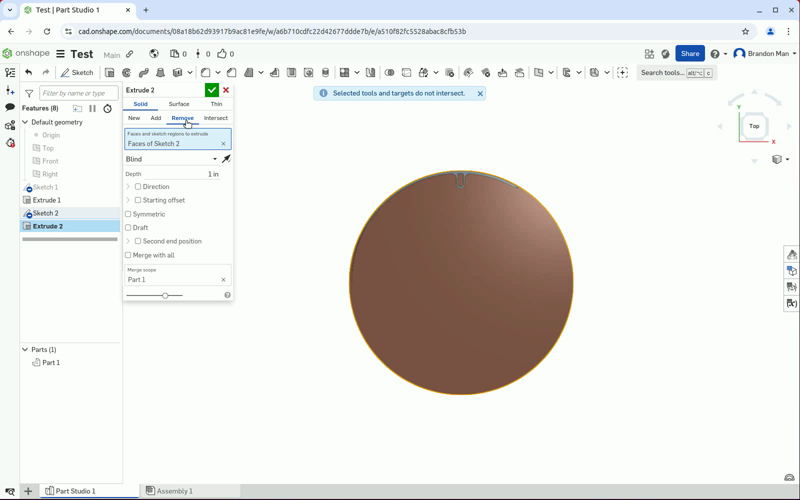
key(tab, 4)
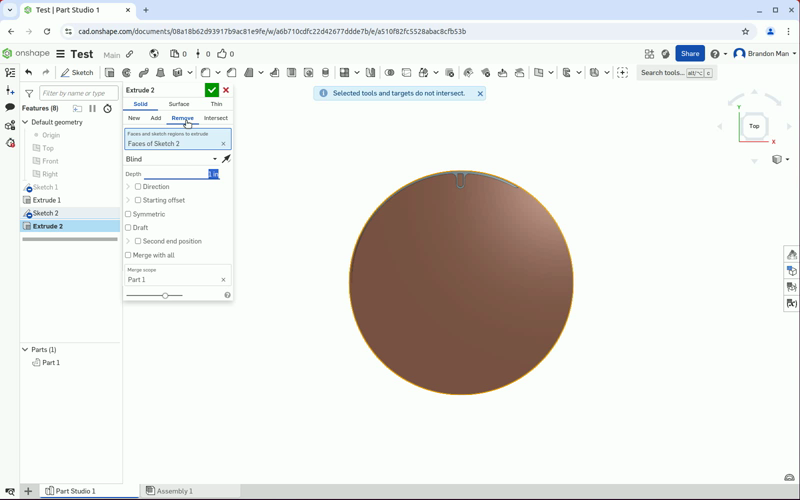
text(-0.722)
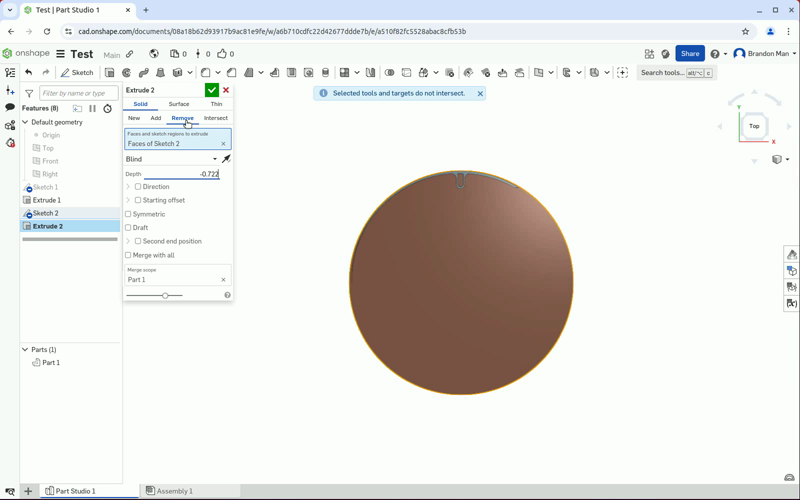
key(tab, 6)
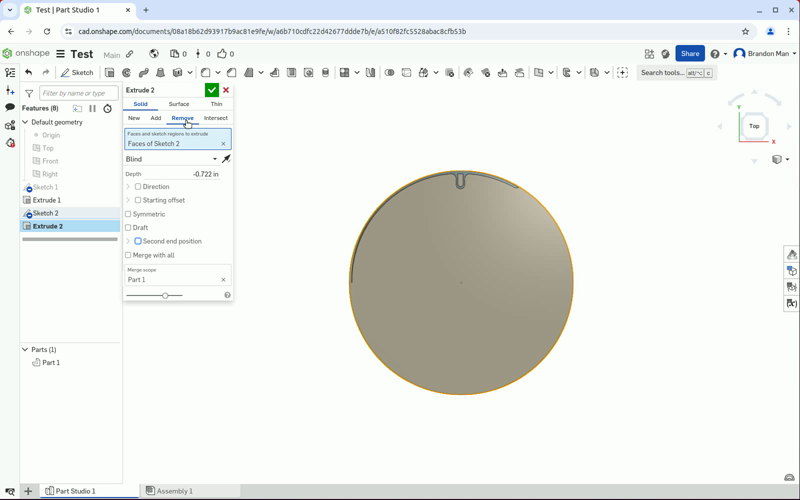
key(space)
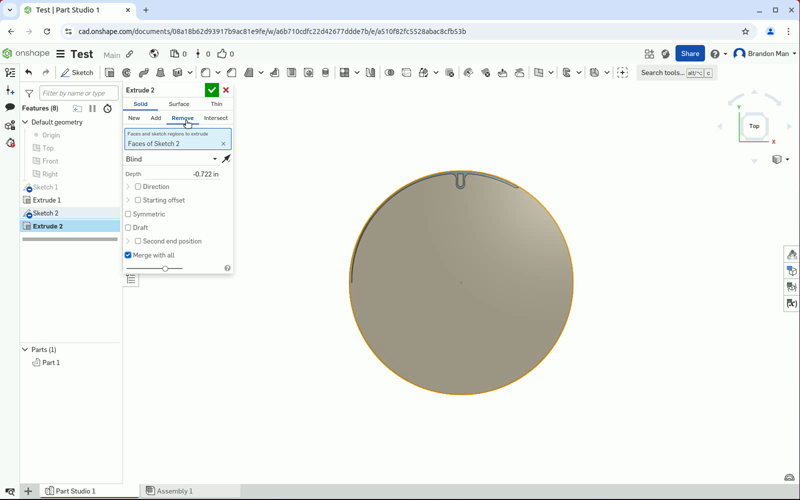
key(enter)
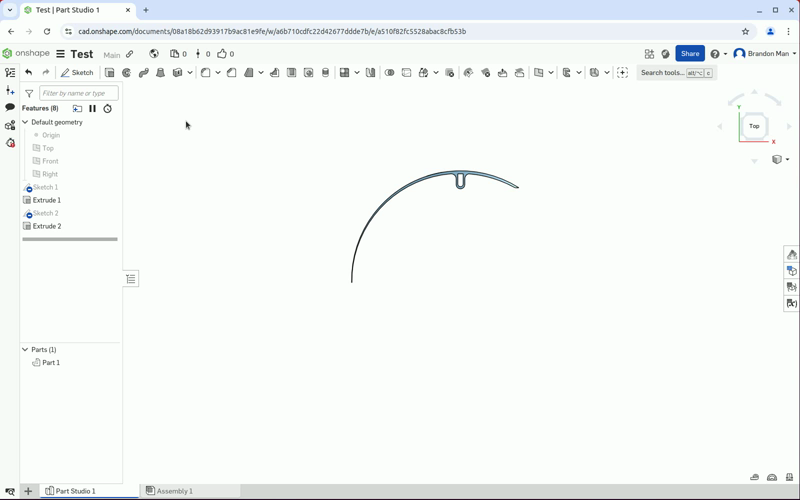
key(shift+h)
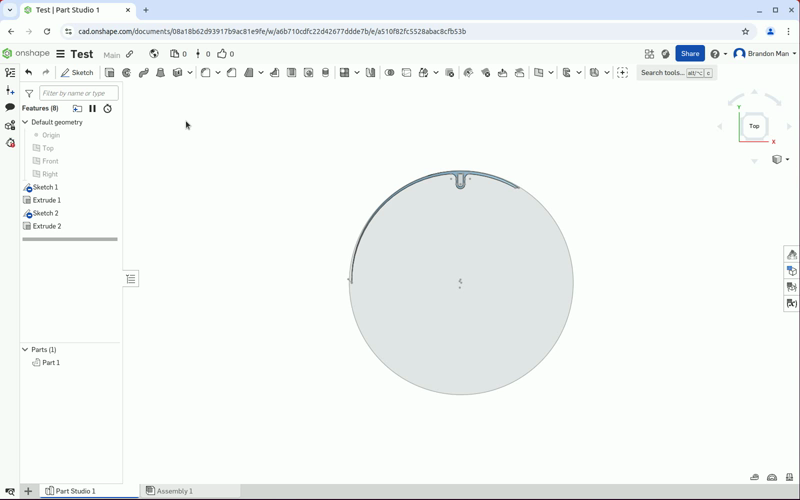
key(shift+h)
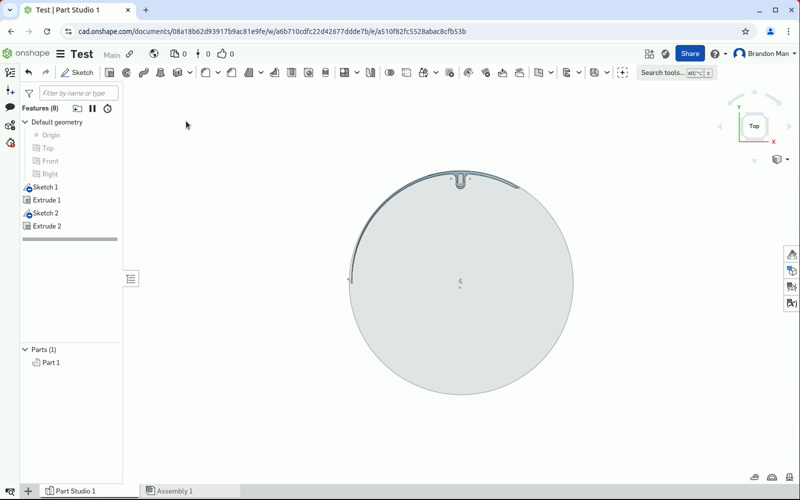
key(shift+7)
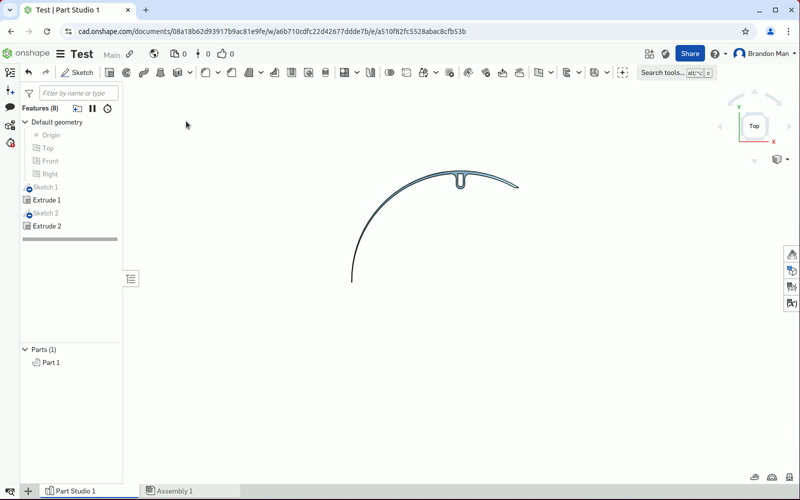
key(up, 3)
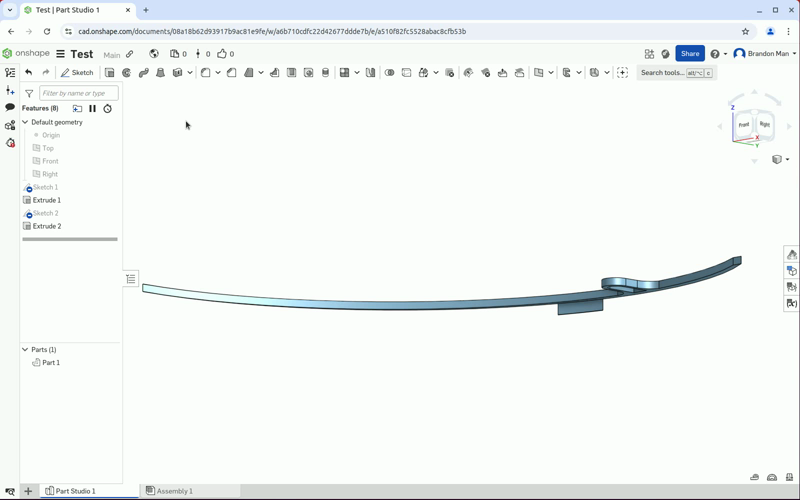
key(left, 3)
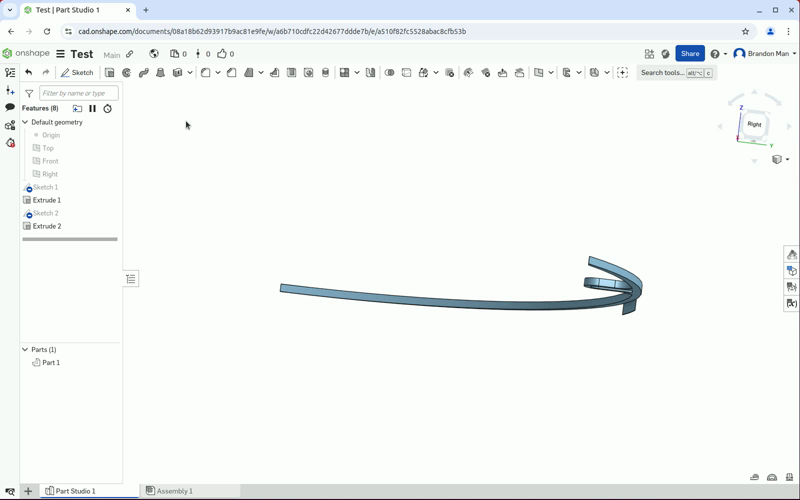
key(right, 3)
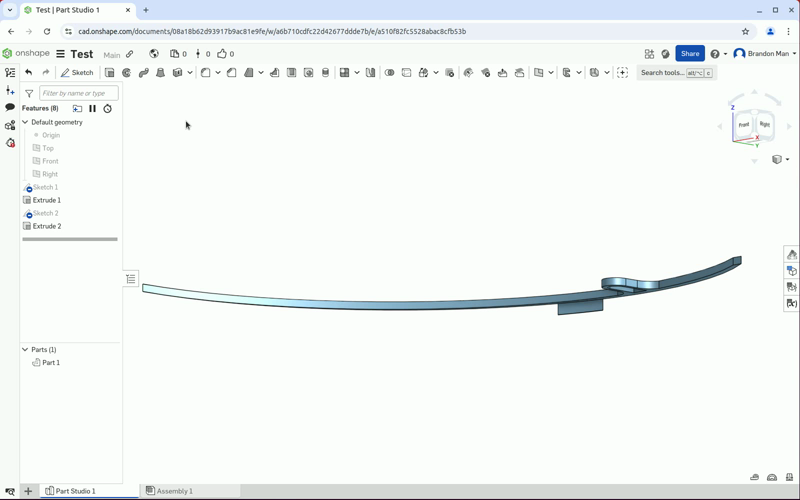
key(down, 3)
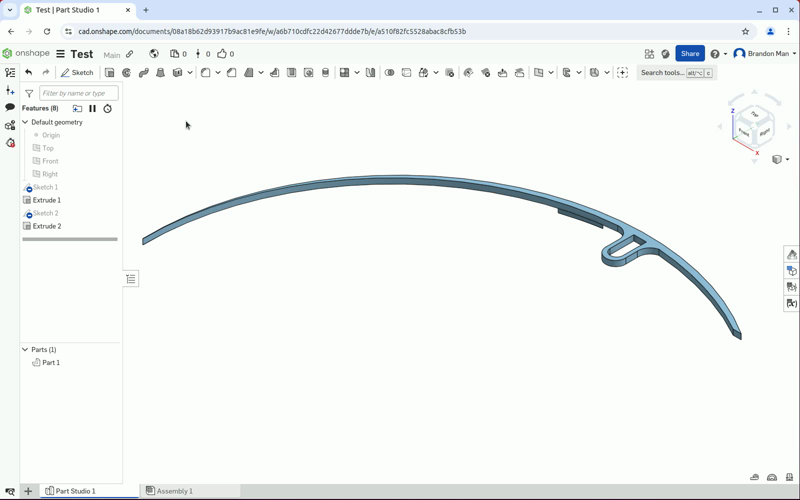
mouse_move(73, 189)
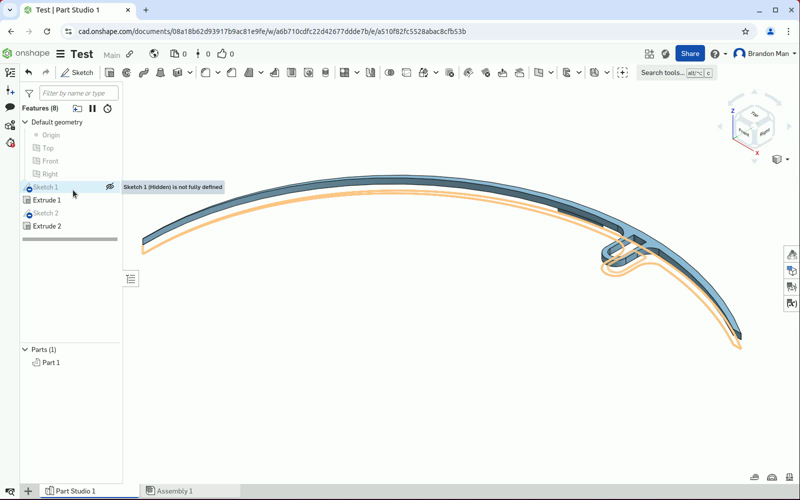
click(73, 189)